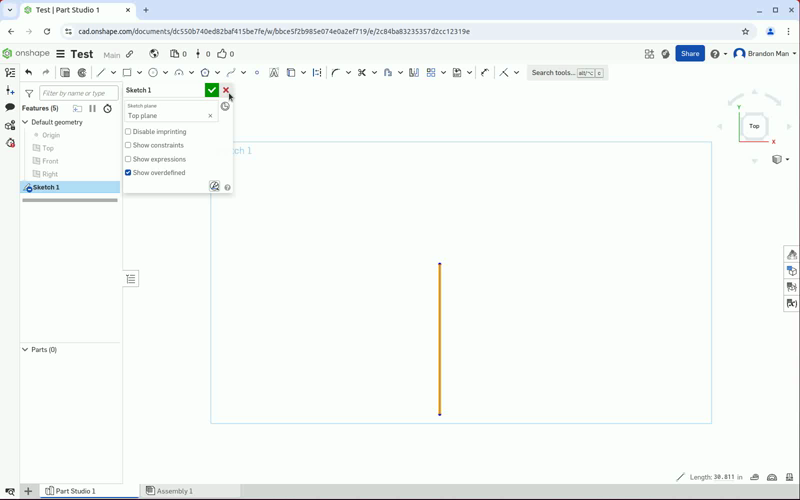
key(shift+h)
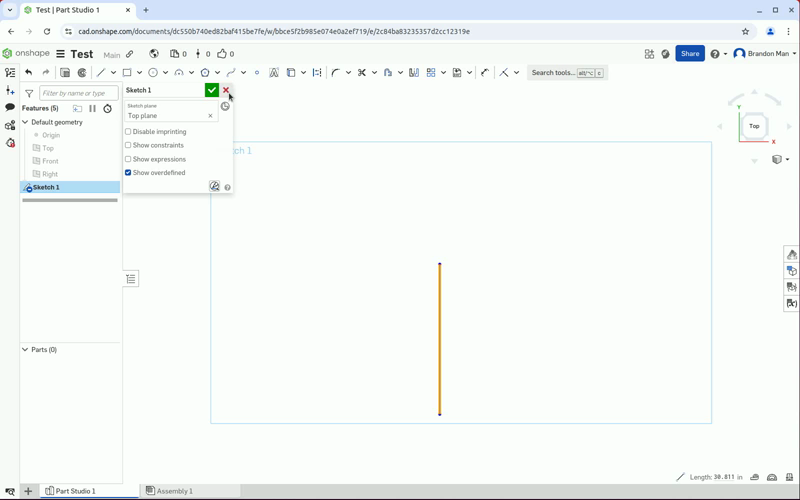
key(shift+s)
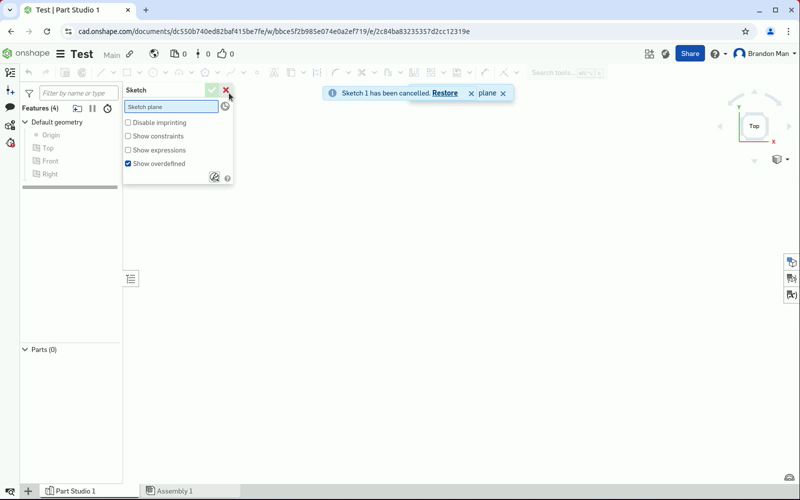
mouse_move(73, 150)
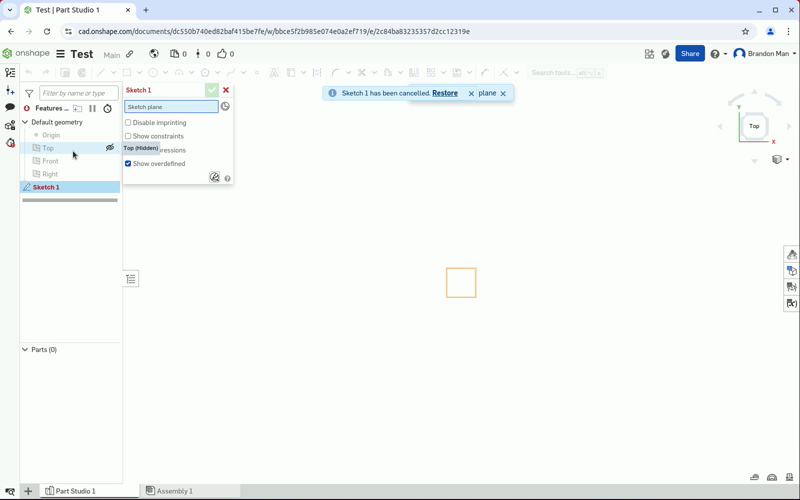
click(73, 150)
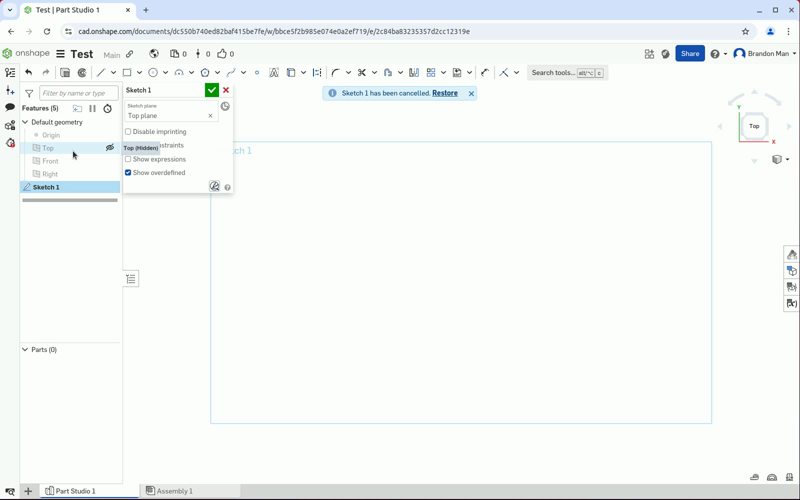
mouse_move(73, 352)
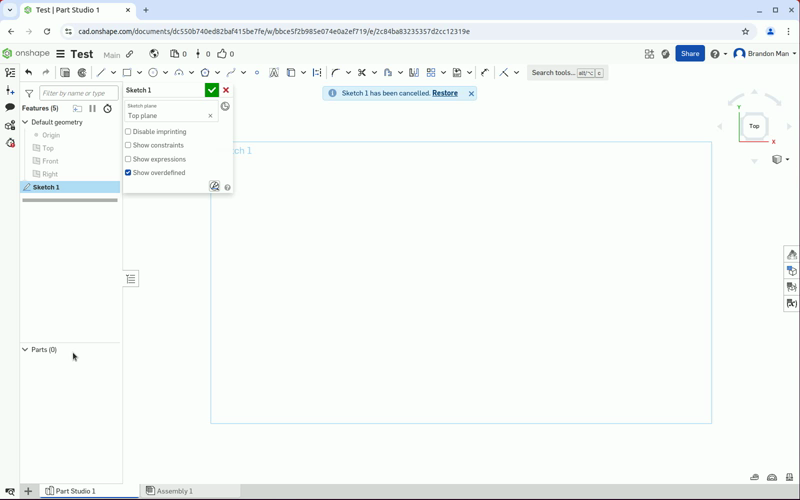
key(y)
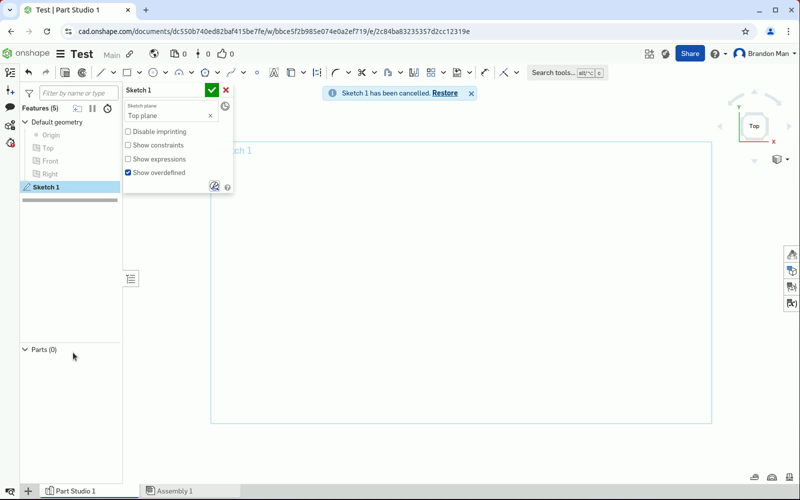
key(l)
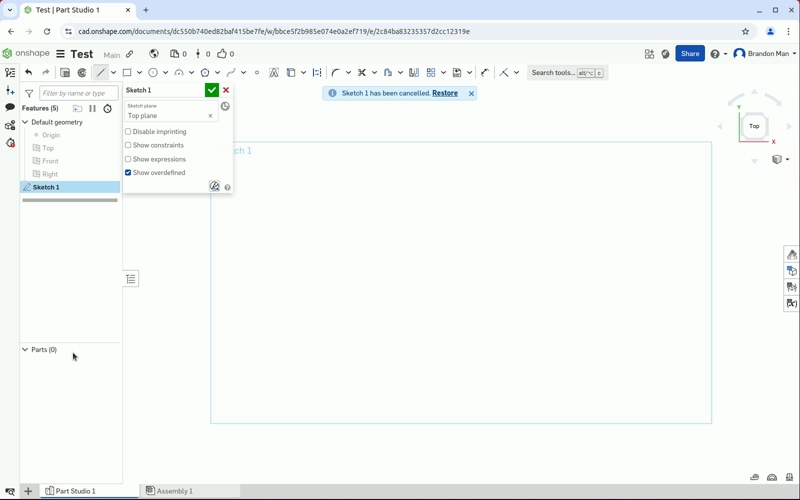
key_down(shift)
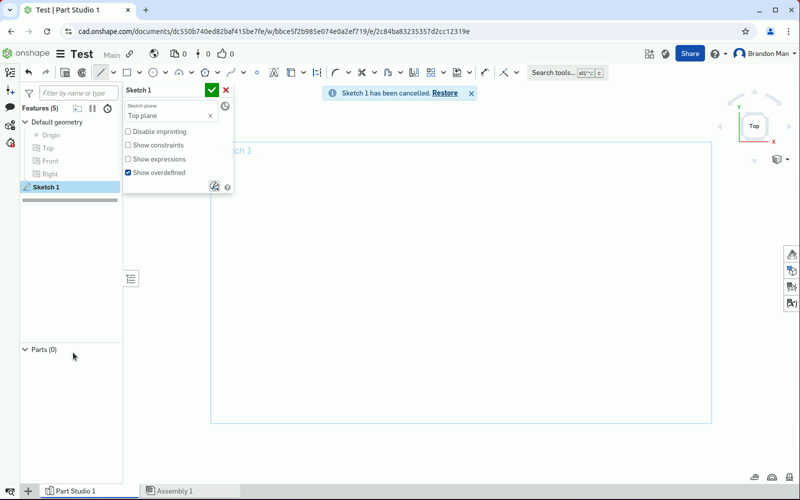
mouse_move(380, 301)
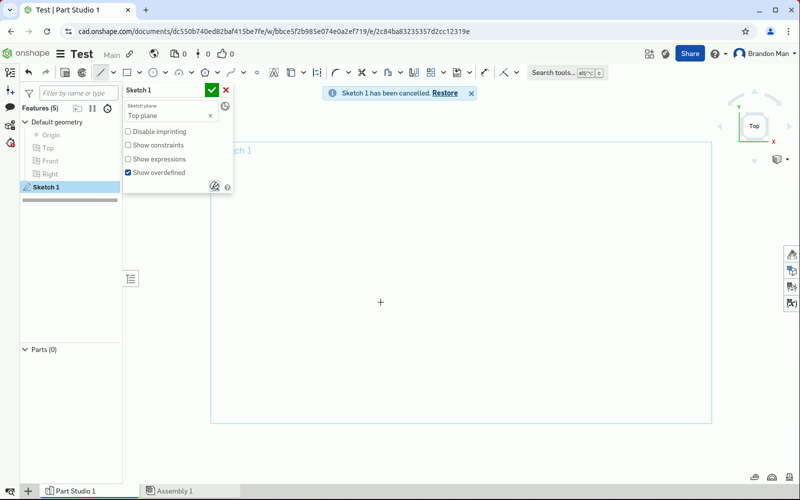
click(380, 301)
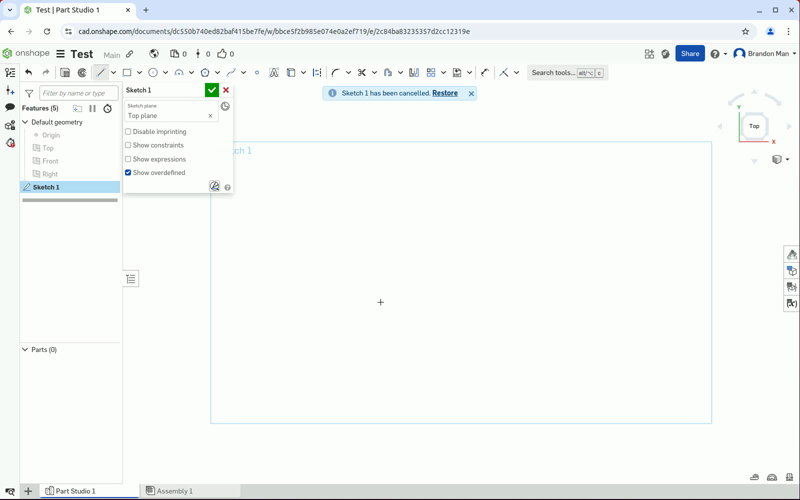
key_up(shift)
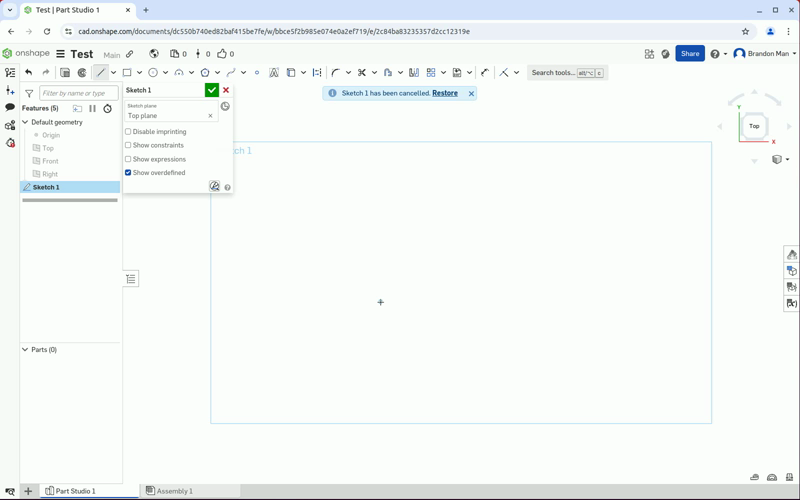
key_down(shift)
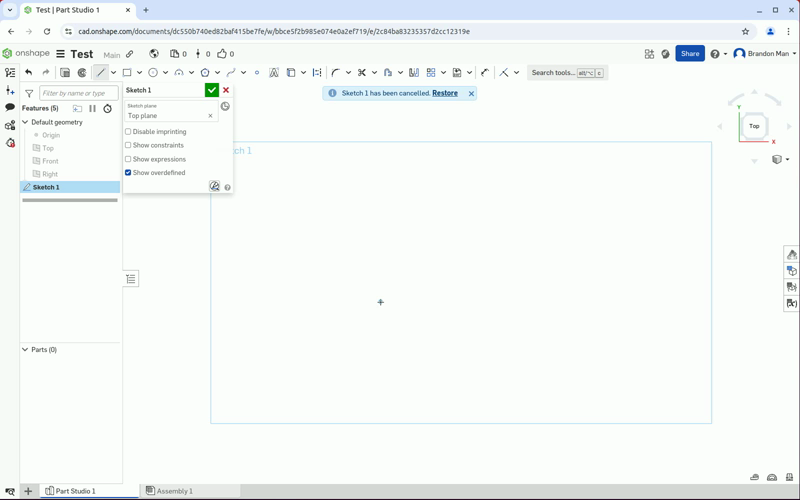
mouse_move(541, 301)
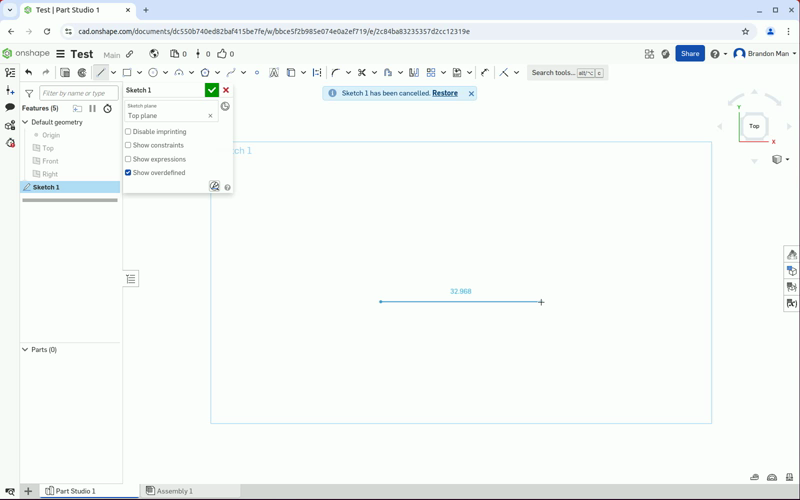
click(541, 301)
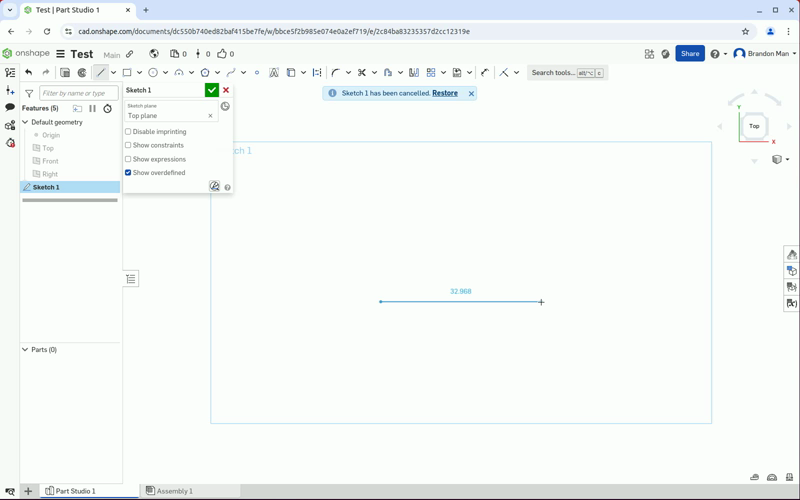
key_up(shift)
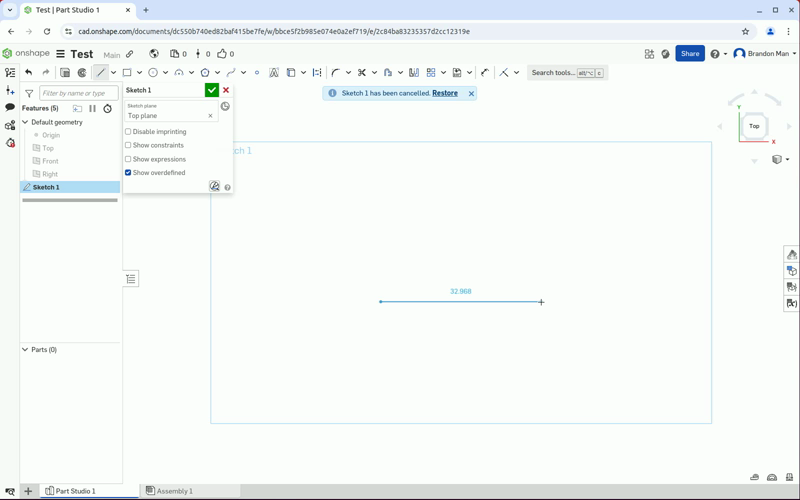
key_down(shift)
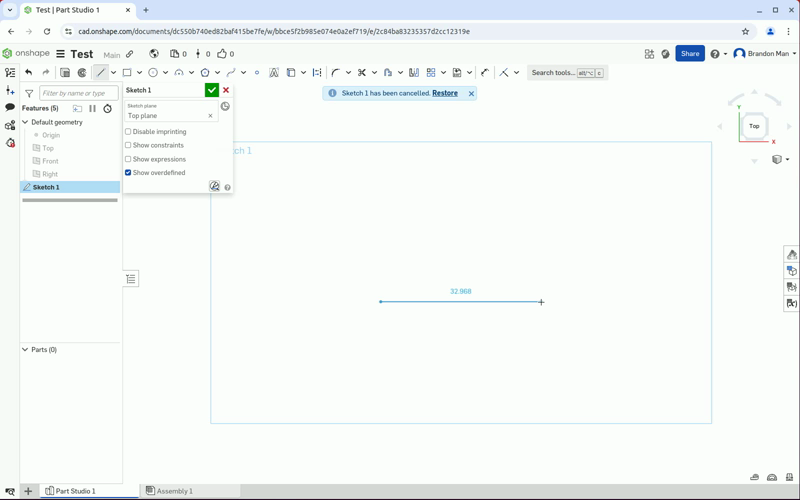
mouse_move(571, 301)
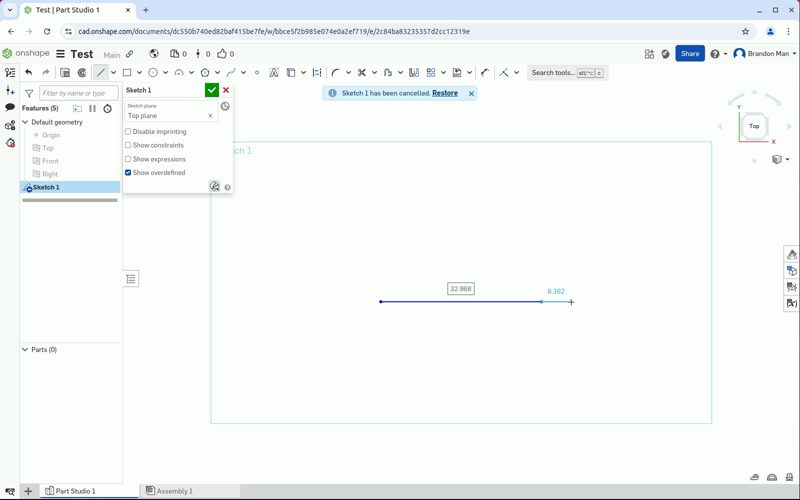
mouse_move(541, 247)
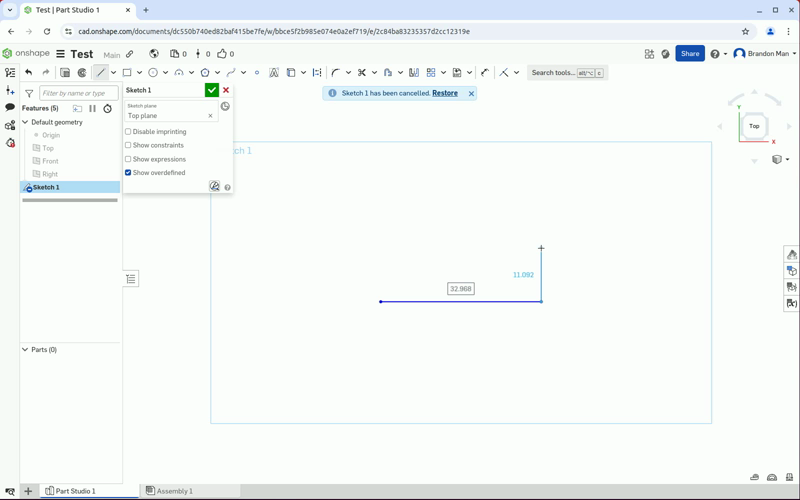
click(541, 247)
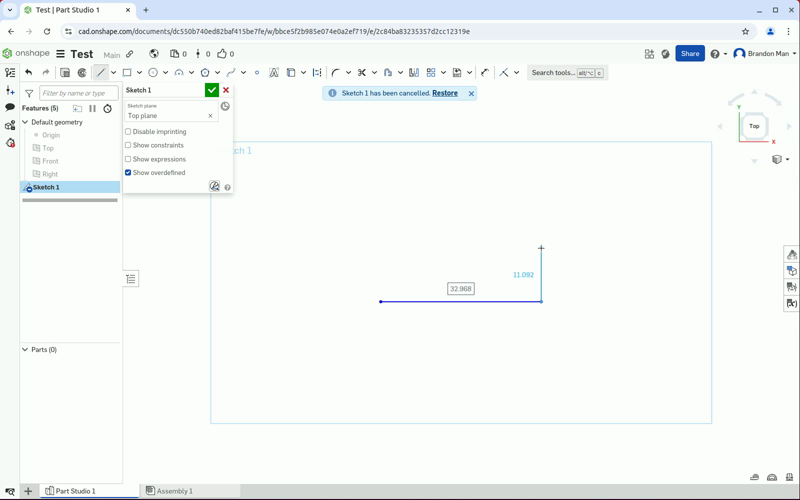
key_up(shift)
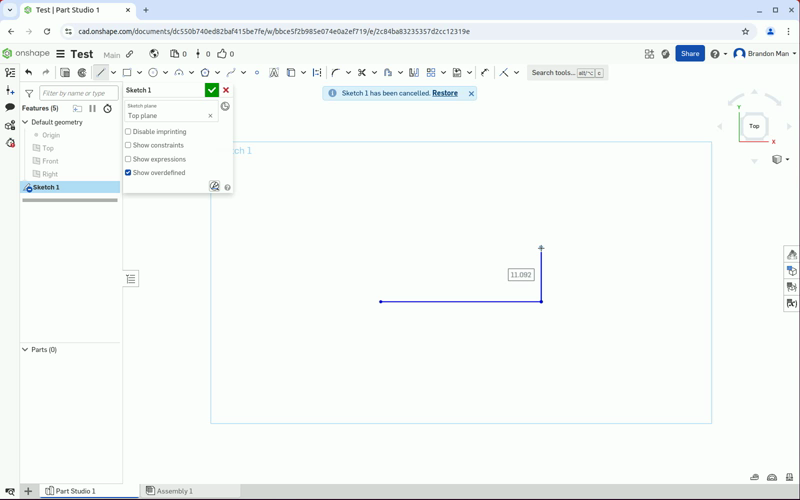
key_down(shift)
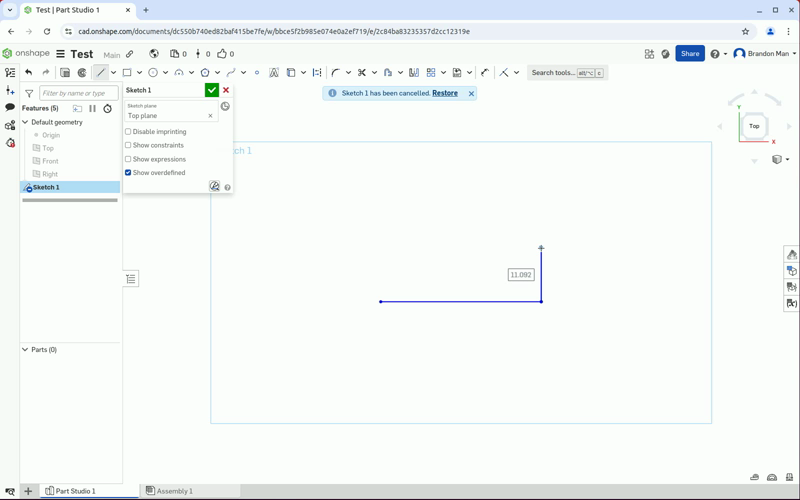
mouse_move(380, 247)
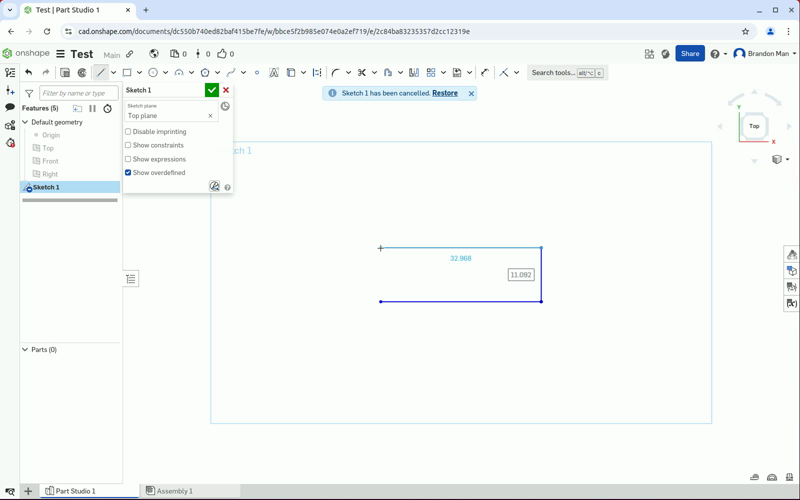
click(380, 247)
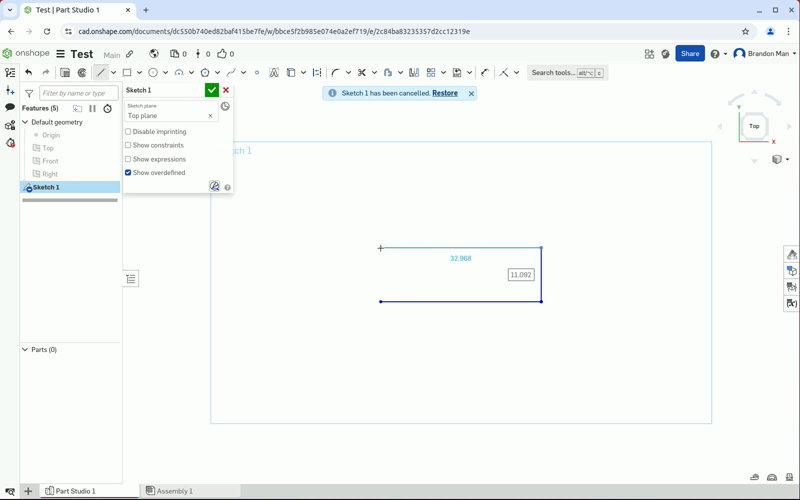
key_up(shift)
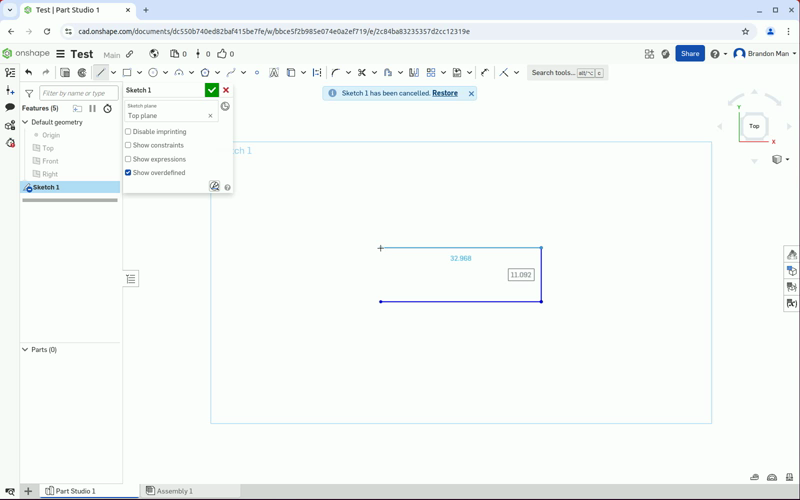
mouse_move(410, 247)
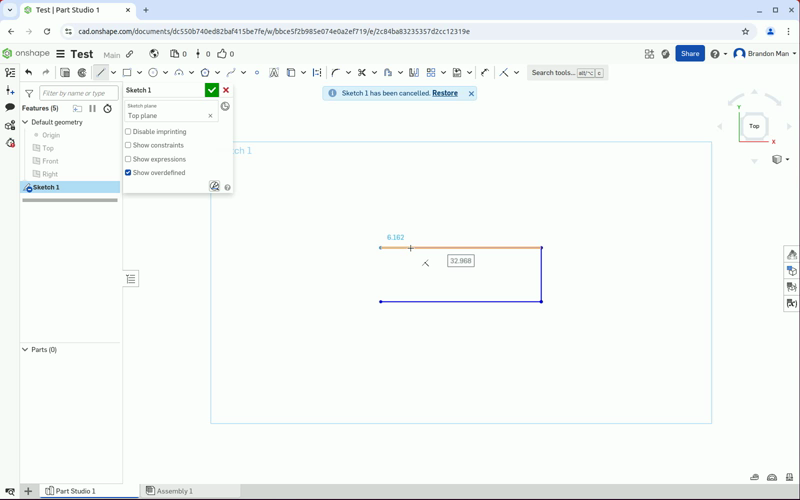
key_down(shift)
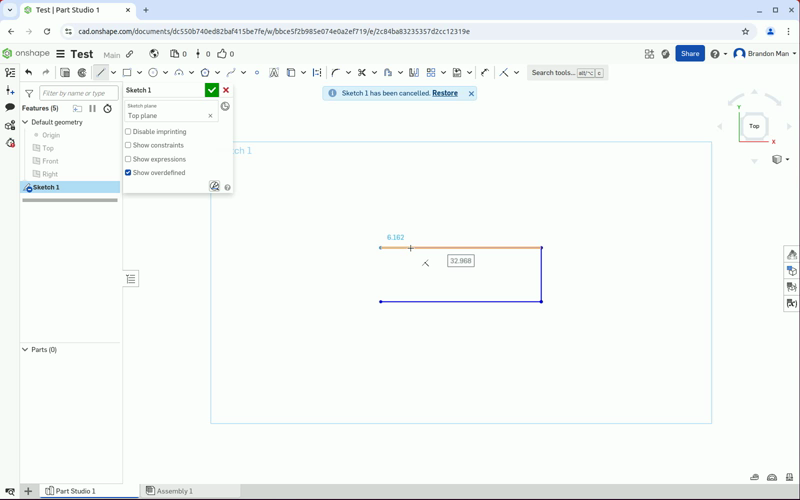
mouse_move(380, 301)
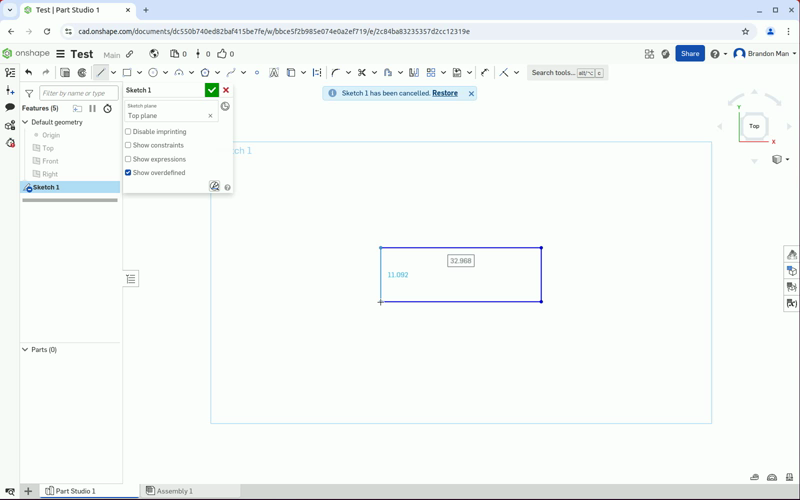
key_up(shift)
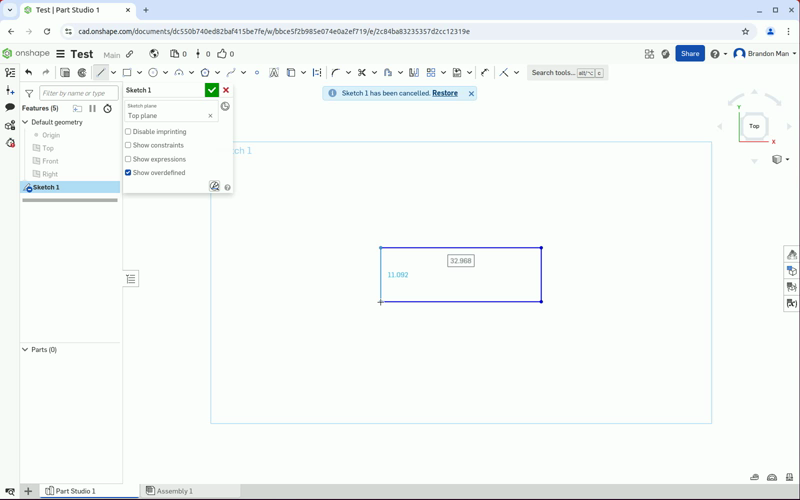
click(380, 301)
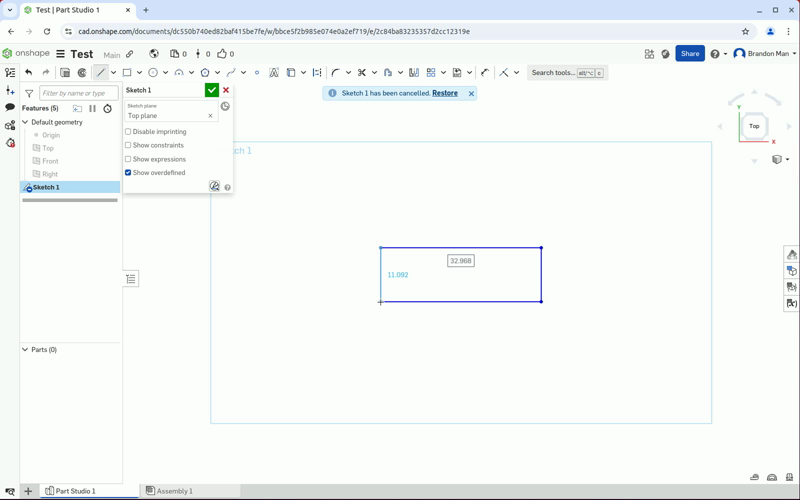
key(esc)
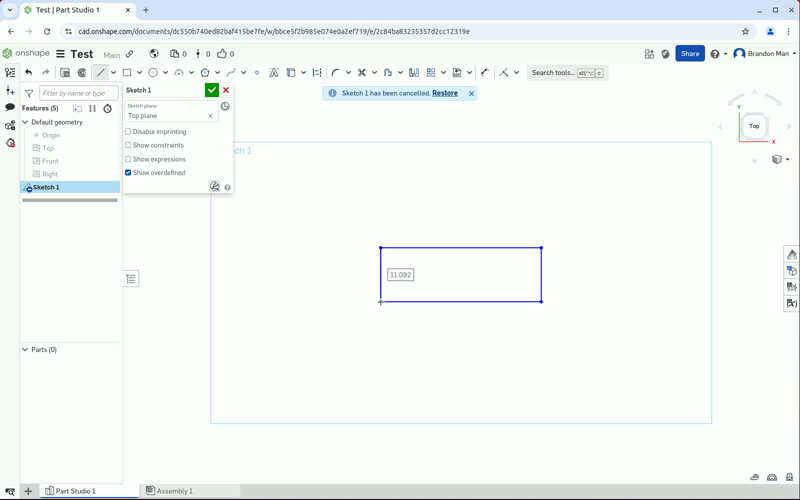
mouse_move(491, 282)
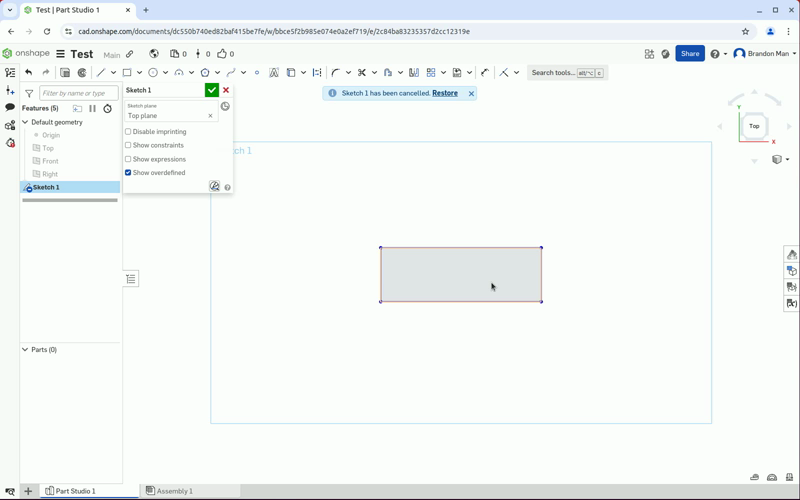
click(491, 282)
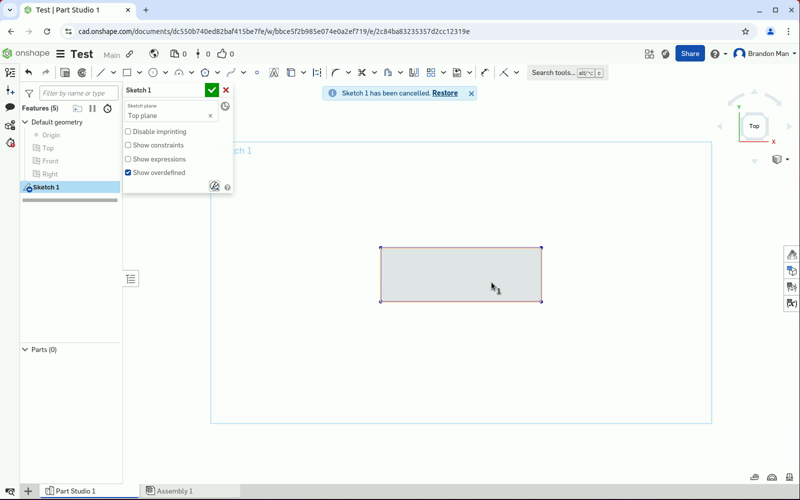
mouse_move(73, 352)
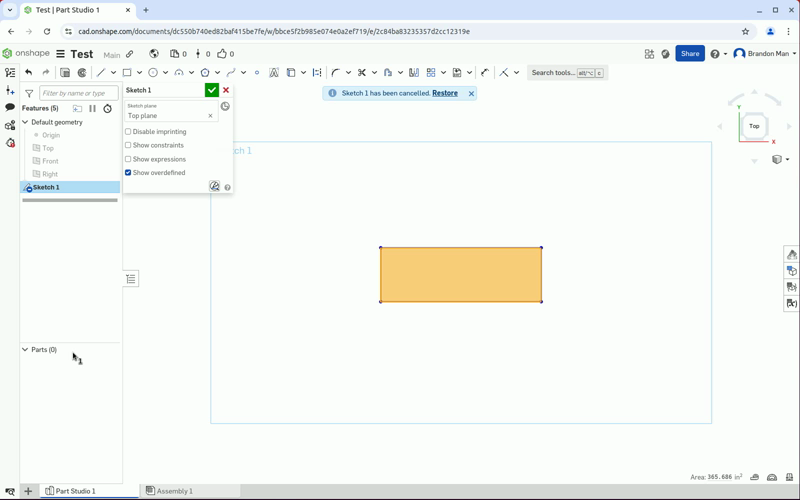
key(shift+y)
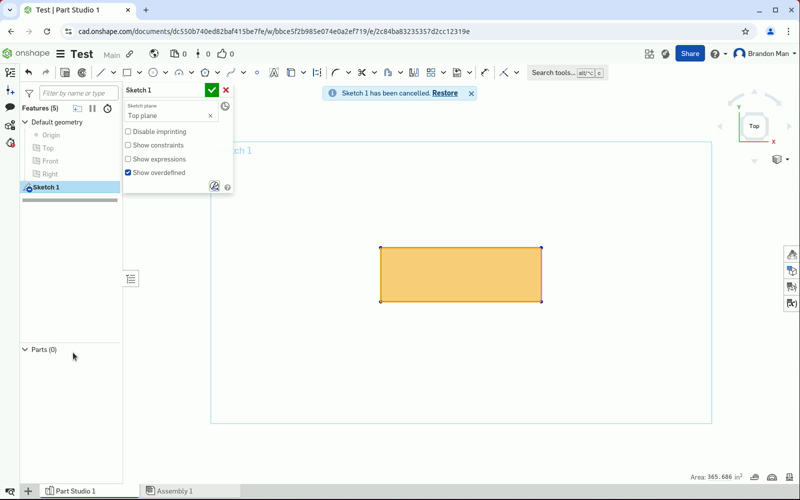
key(shift+e)
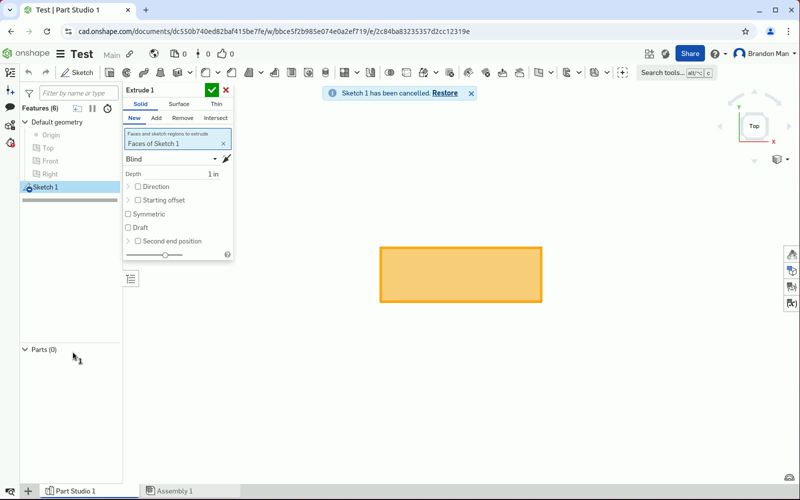
mouse_move(143, 106)
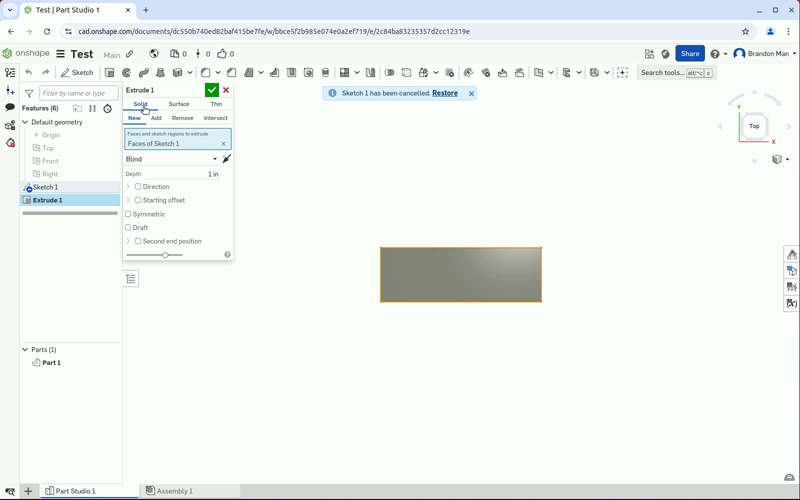
click(143, 106)
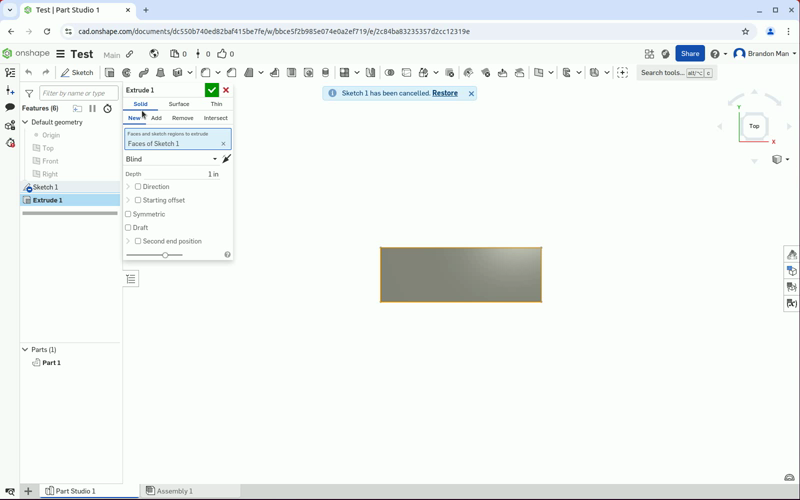
mouse_move(137, 120)
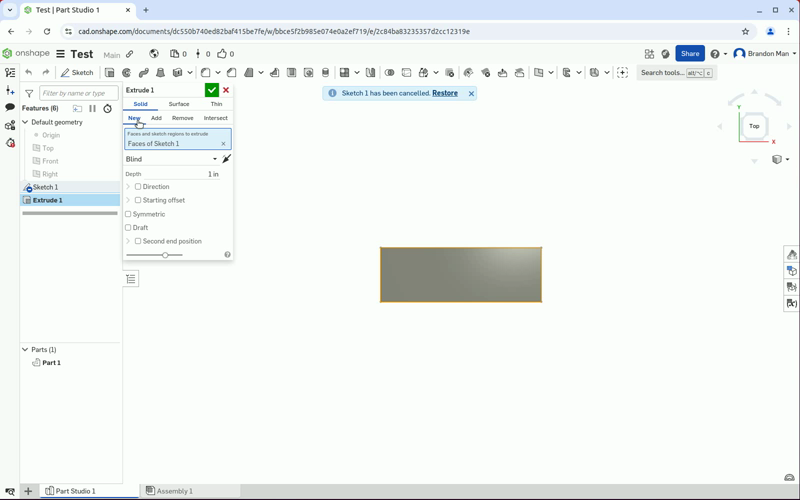
click(137, 120)
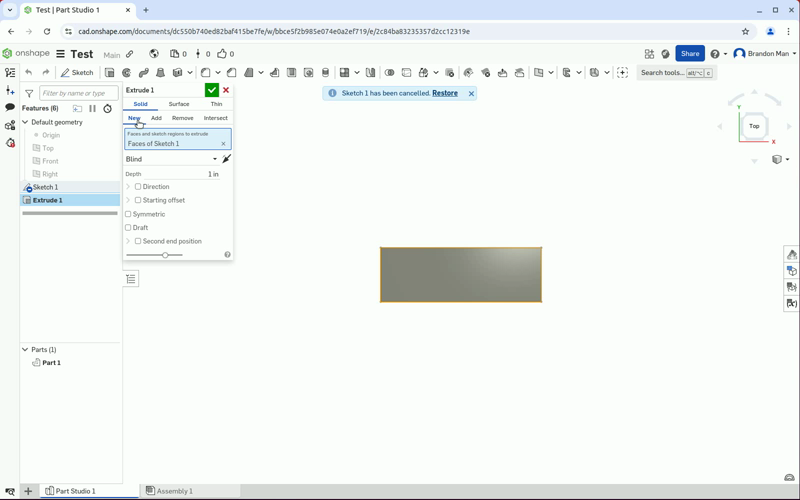
key(tab, 4)
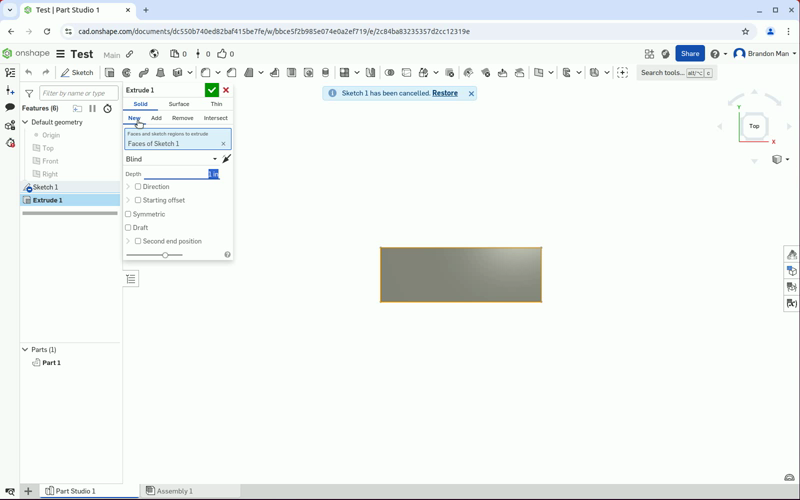
text(23.108)
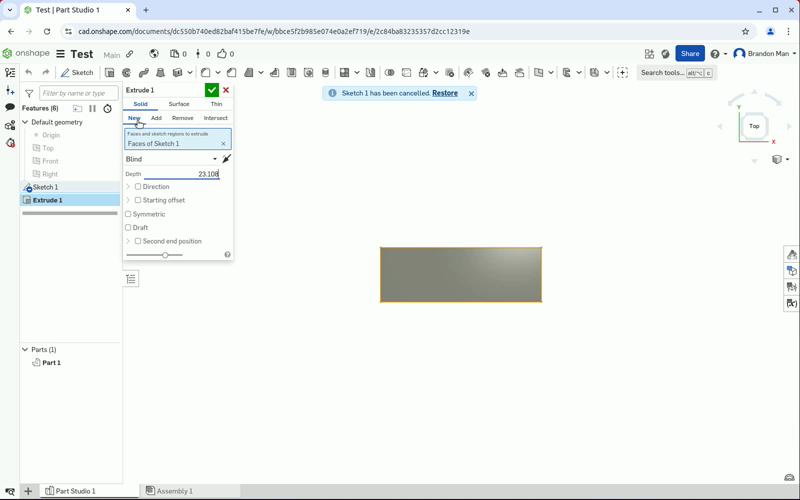
key(enter)
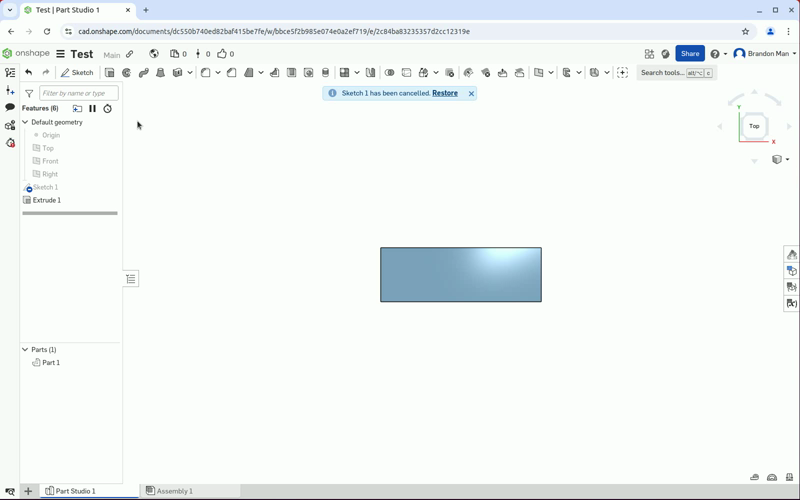
key(shift+h)
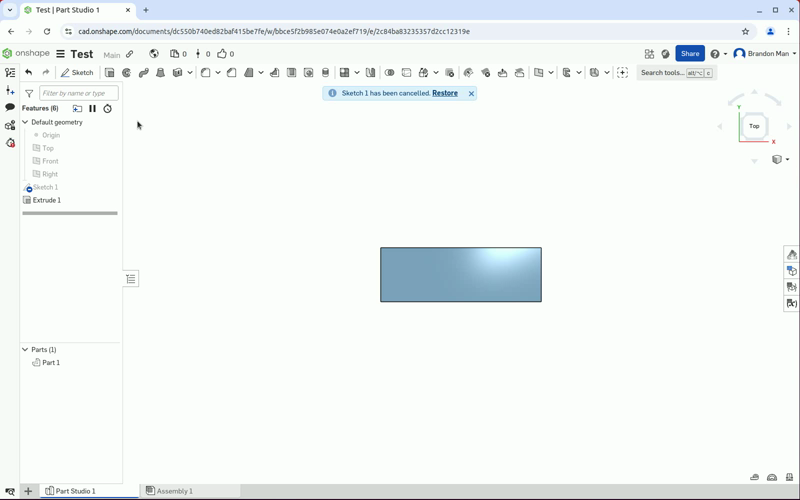
key(shift+h)
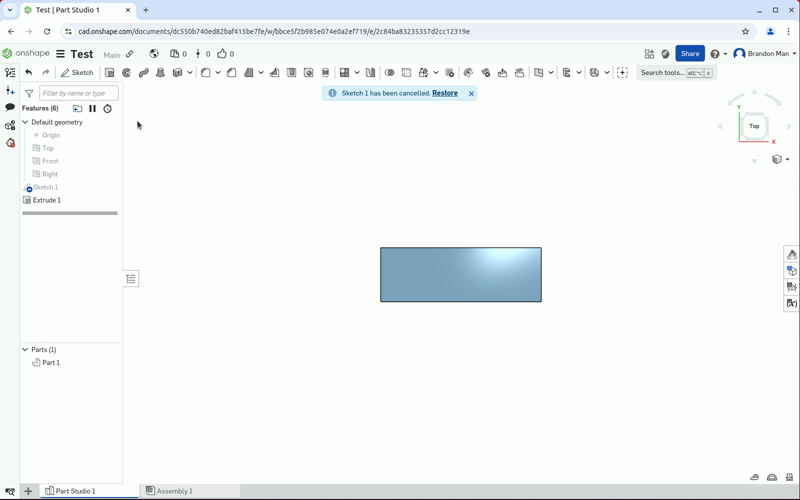
mouse_move(73, 189)
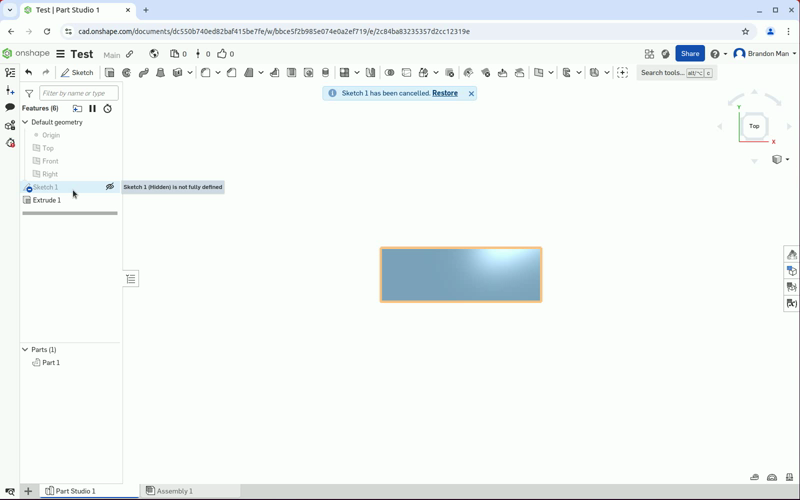
click(73, 189)
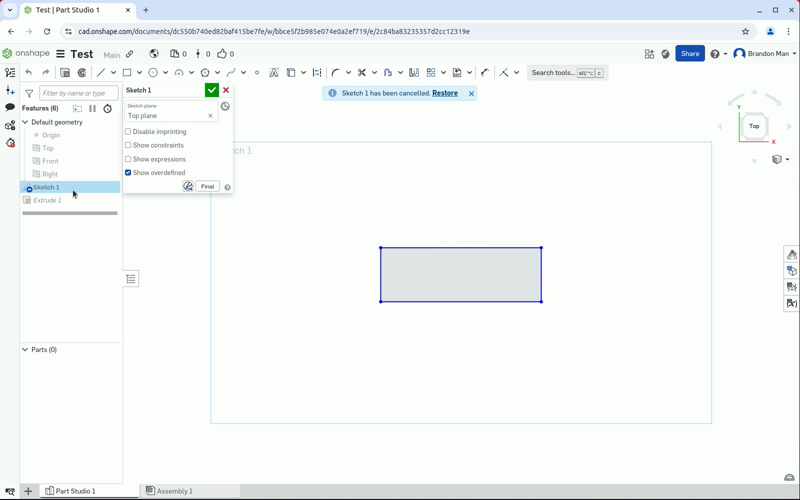
mouse_move(229, 92)
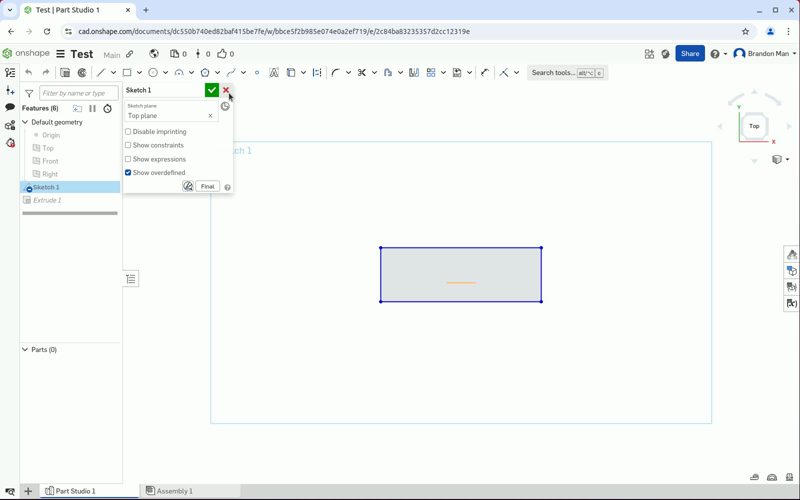
click(229, 92)
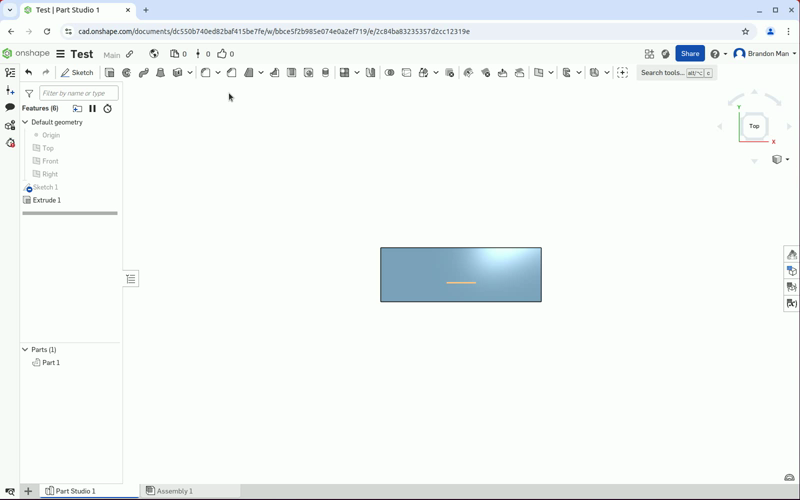
mouse_move(73, 352)
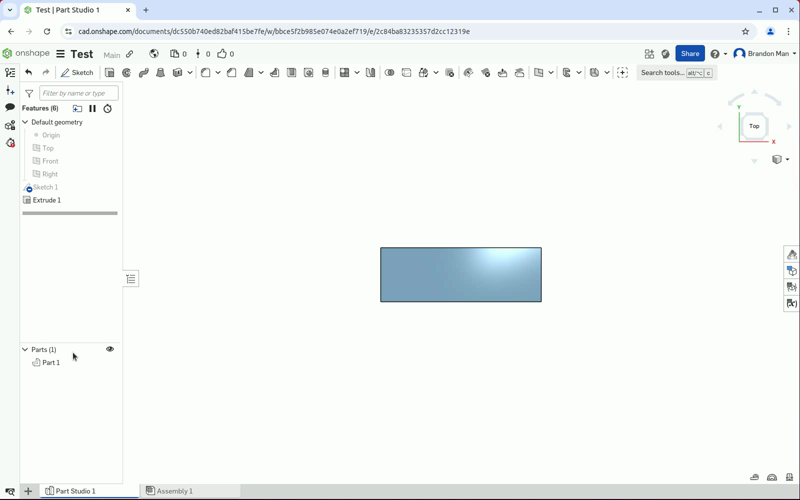
key(y)
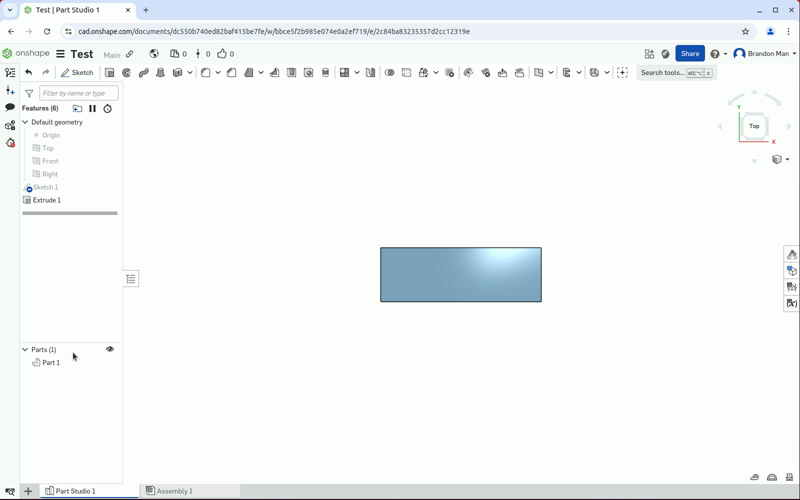
key(shift+p)
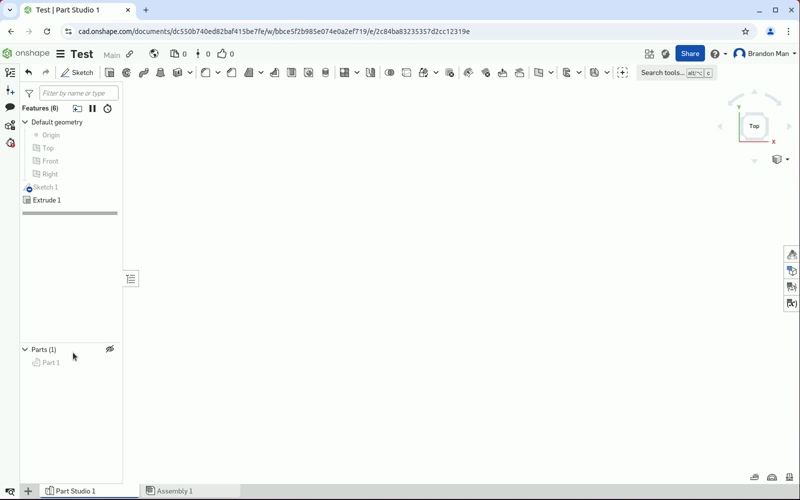
key(space)
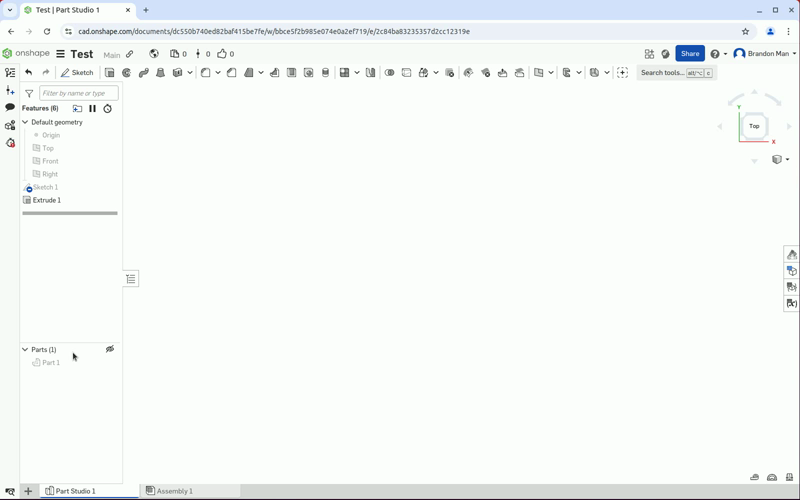
key_down(shift)
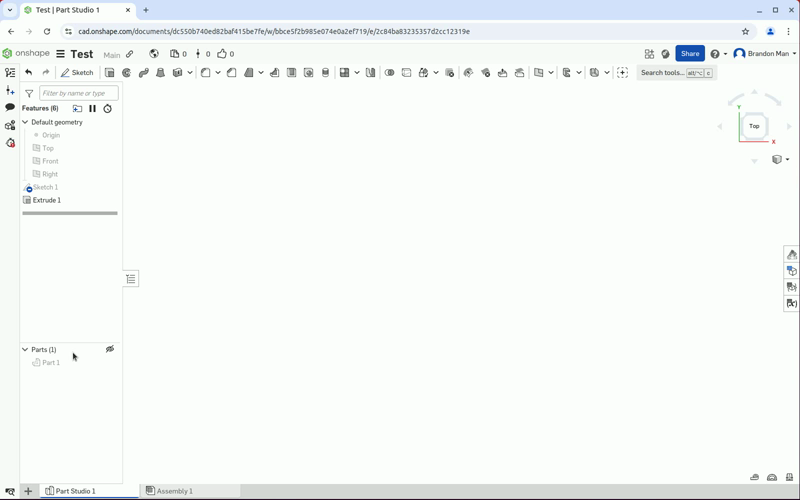
key(up)
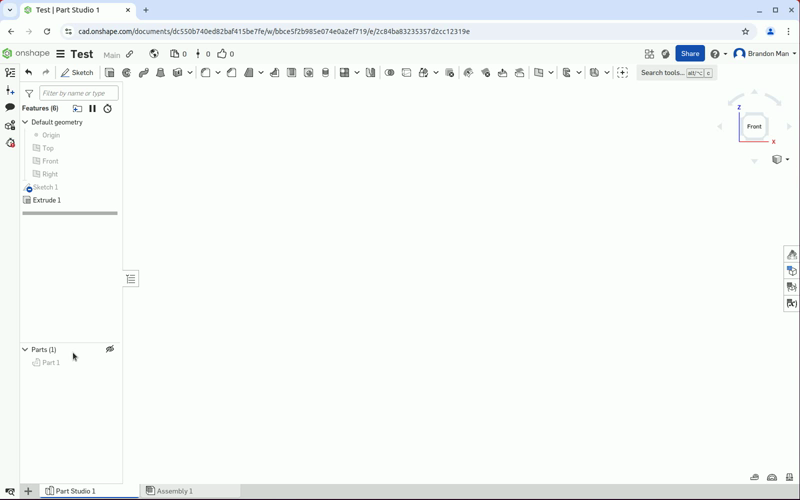
key_up(shift)
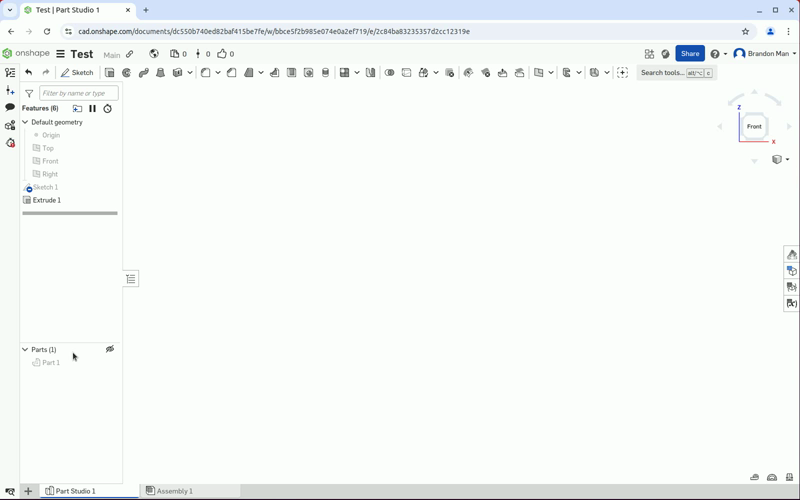
key(space)
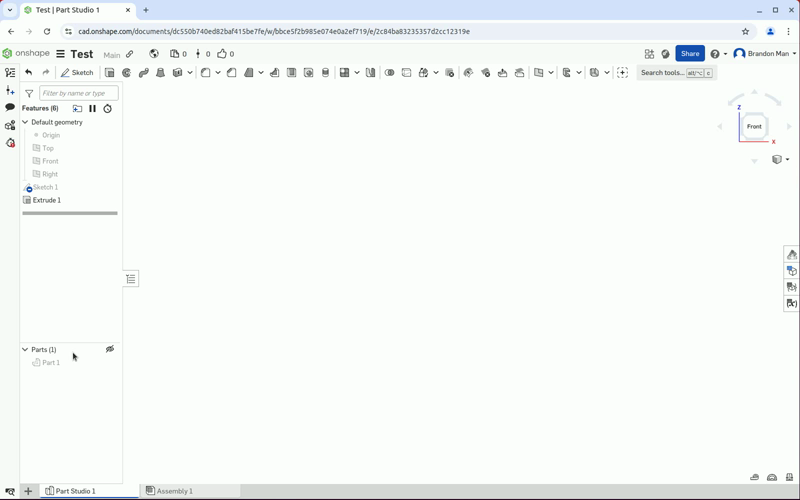
key_down(shift)
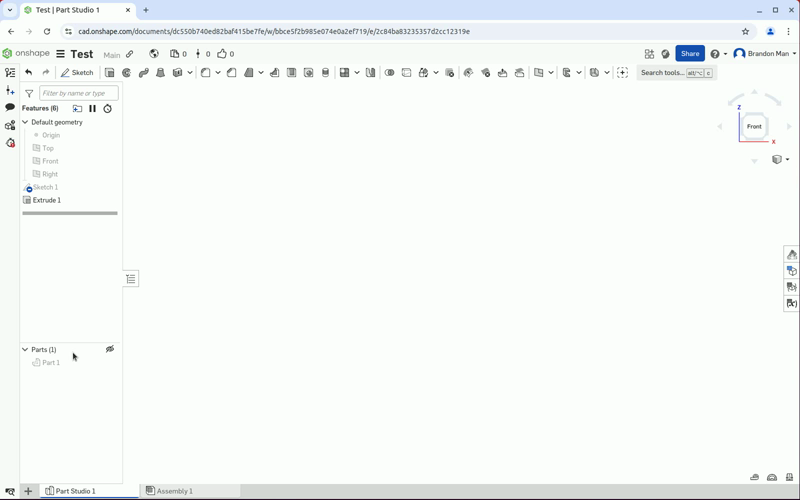
key(left)
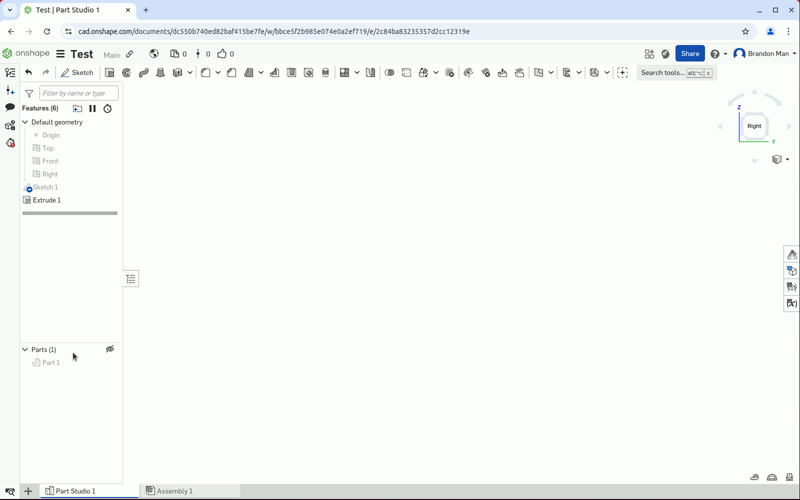
key_up(shift)
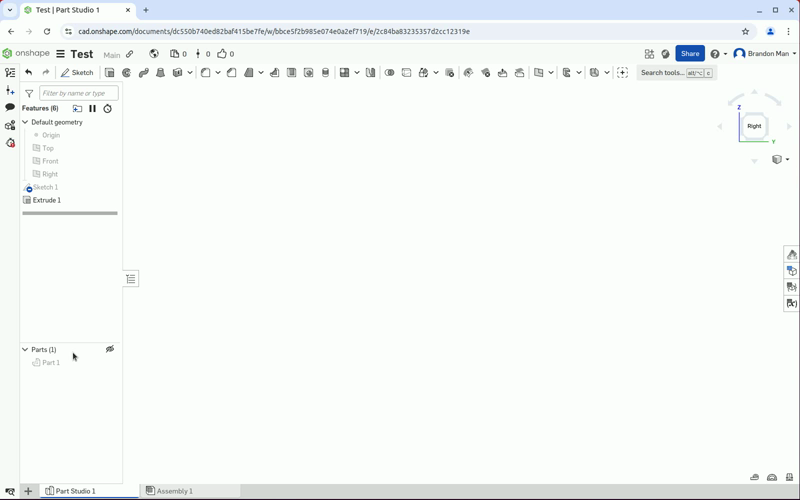
mouse_move(73, 352)
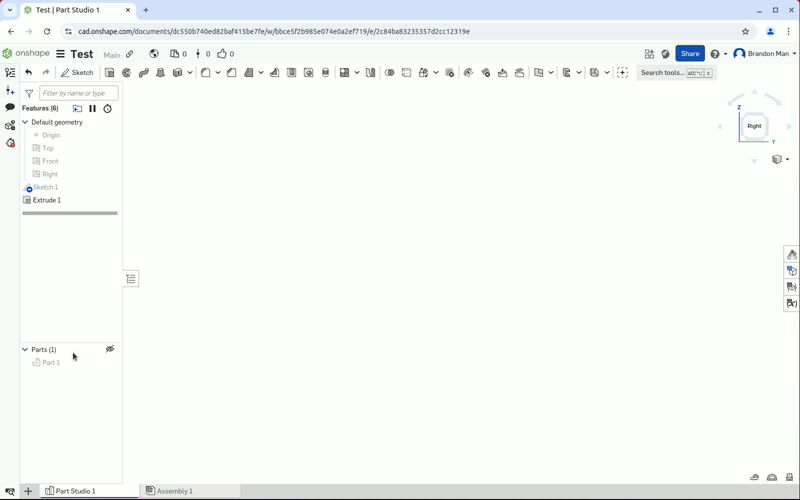
key(shift+y)
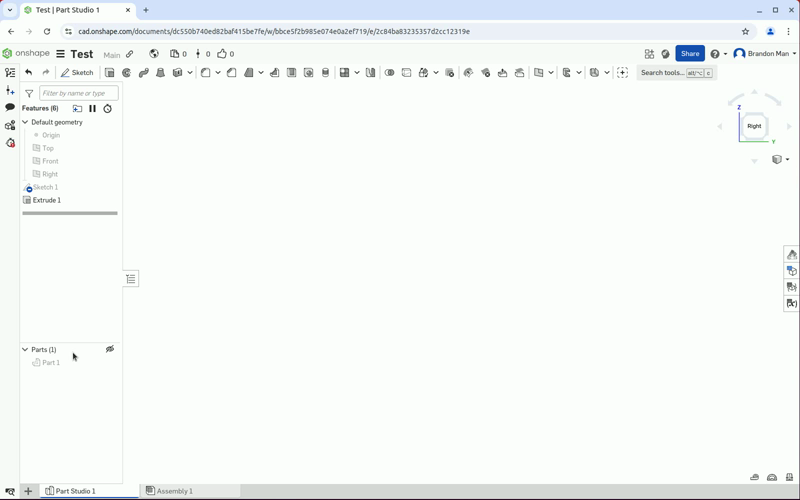
key(shift+s)
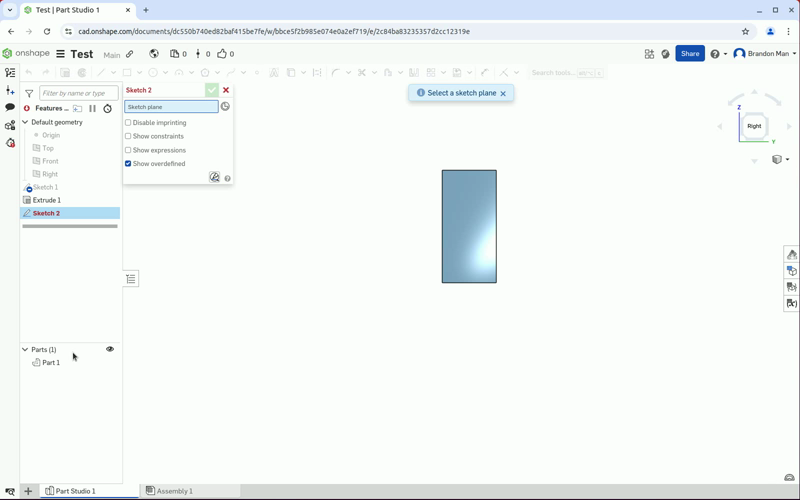
mouse_move(73, 176)
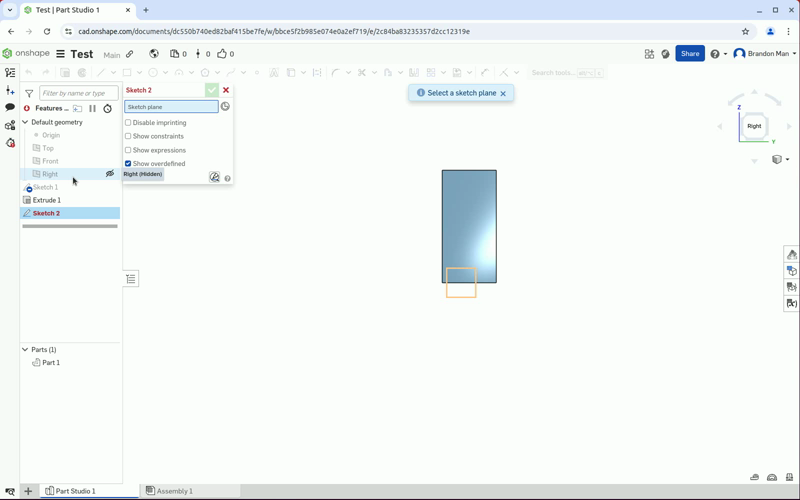
click(73, 176)
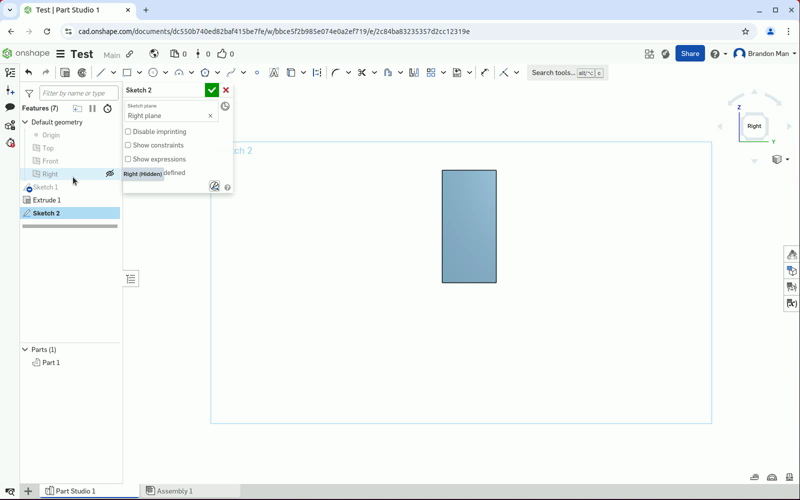
mouse_move(73, 352)
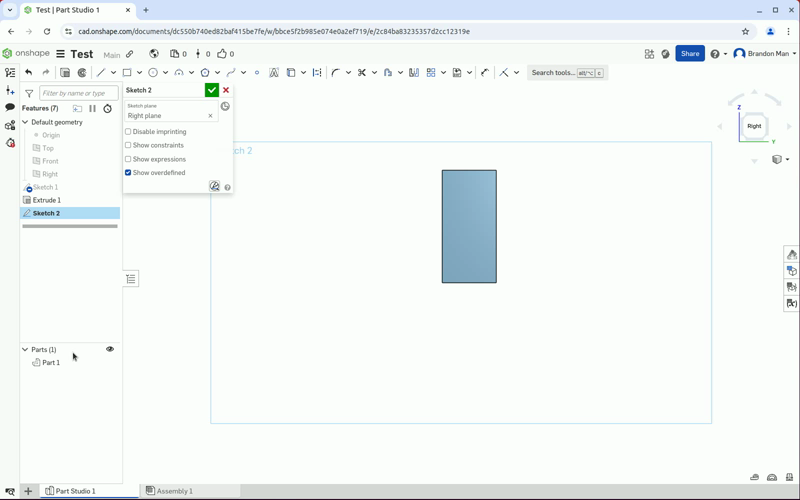
key(y)
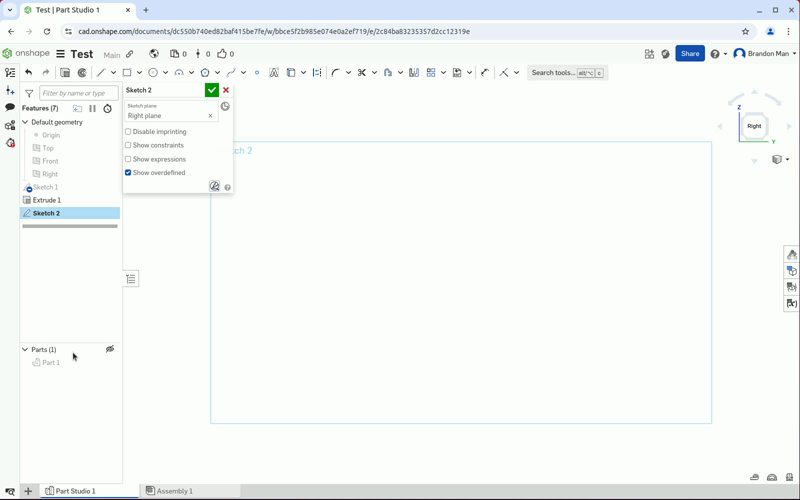
key(l)
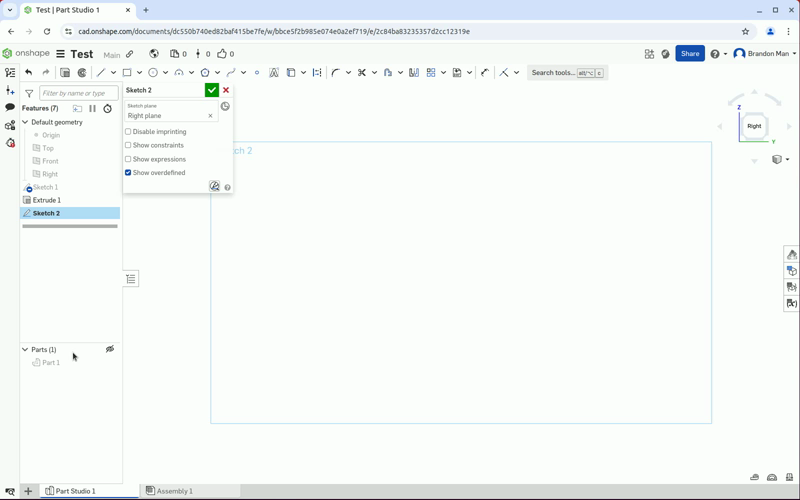
key_down(shift)
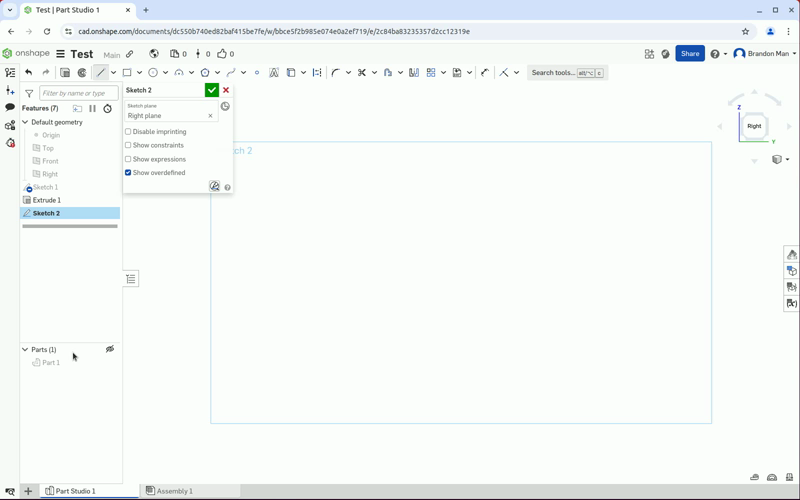
mouse_move(452, 297)
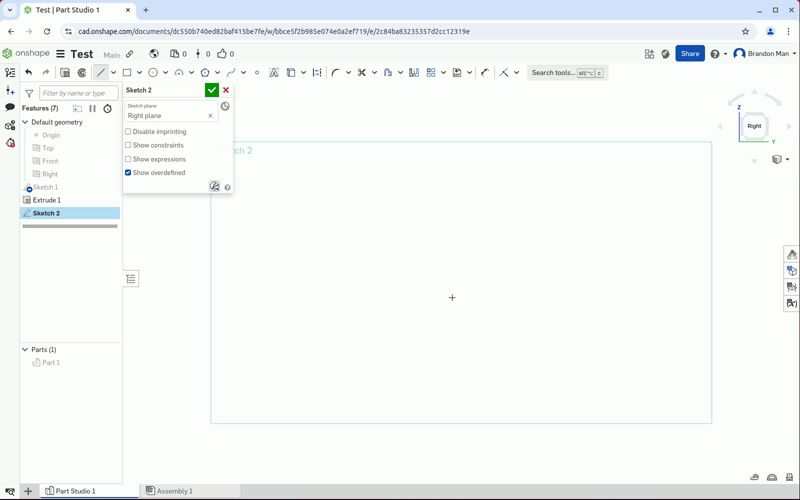
click(452, 297)
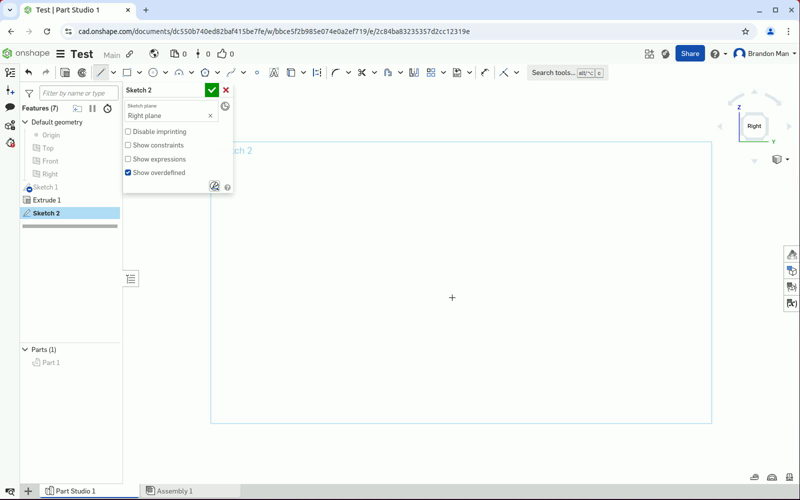
key_up(shift)
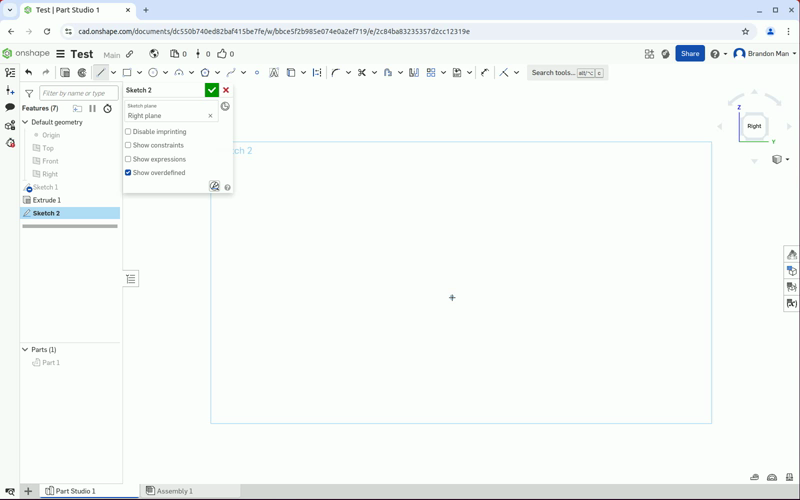
key_down(shift)
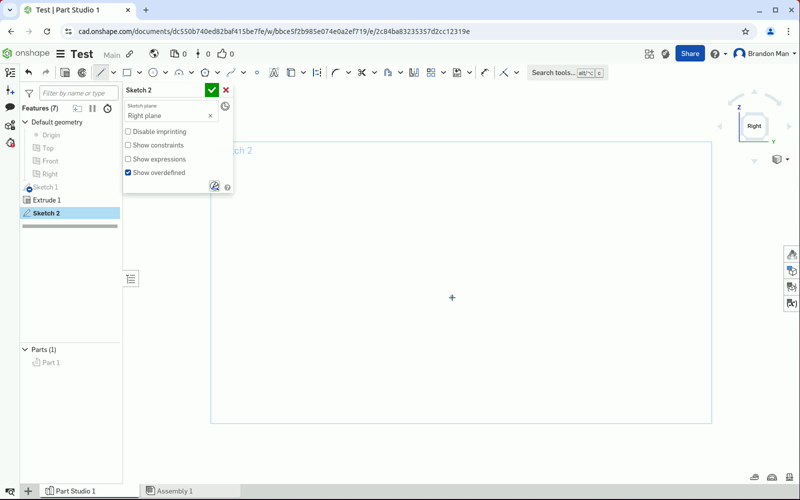
mouse_move(482, 297)
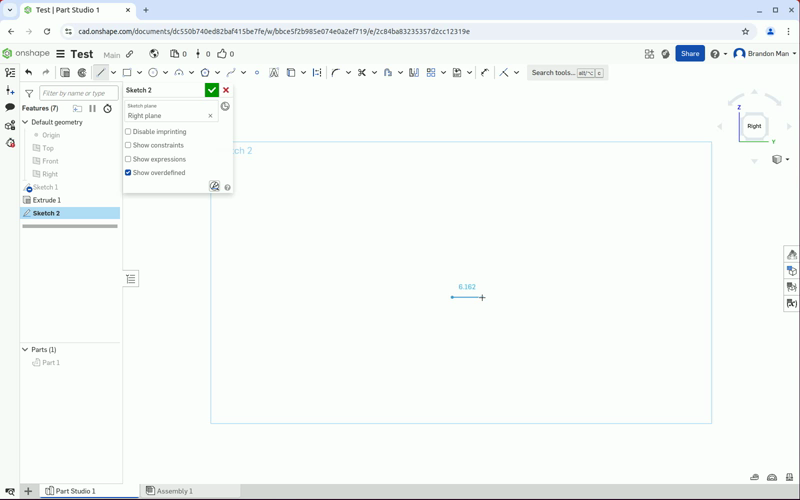
mouse_move(487, 297)
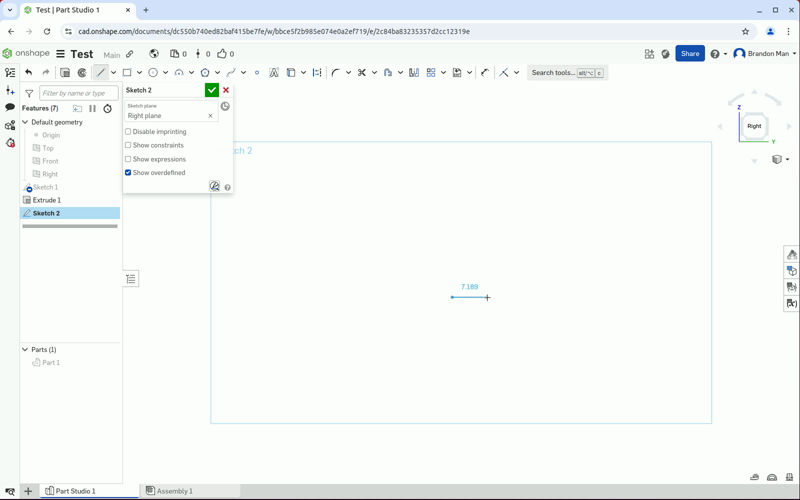
click(487, 297)
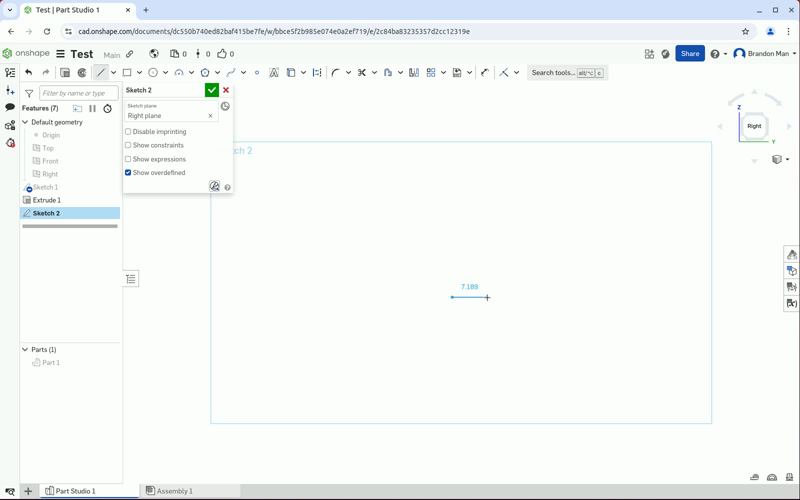
key_up(shift)
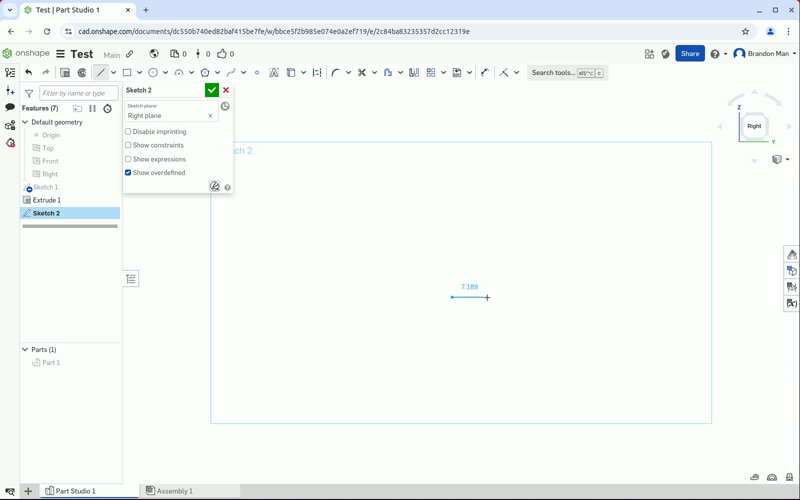
key_down(shift)
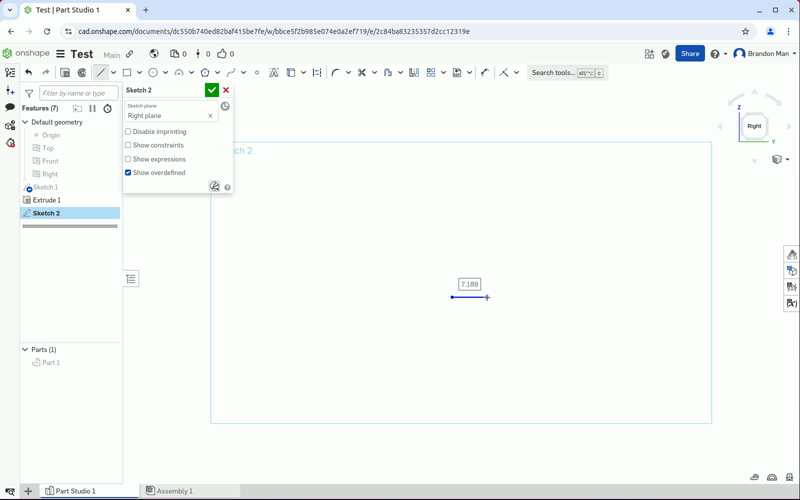
mouse_move(517, 297)
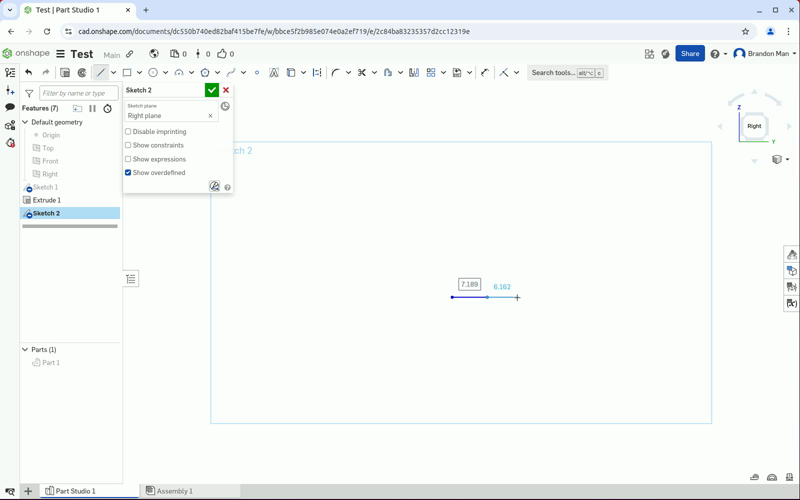
mouse_move(487, 292)
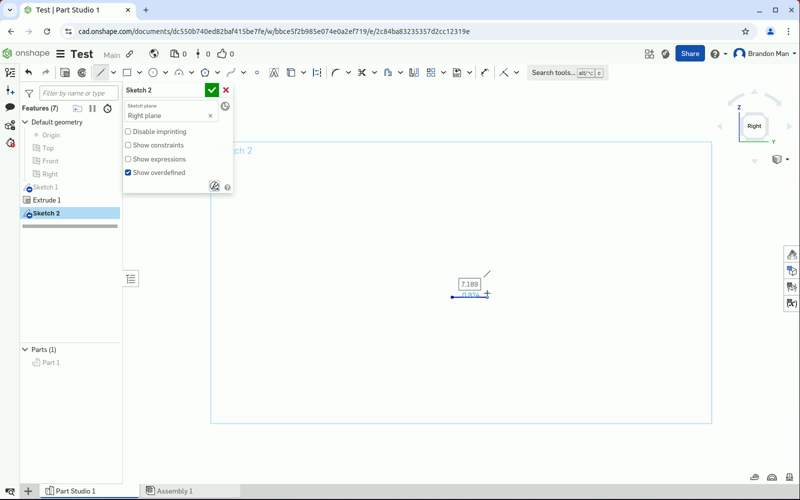
scroll(6)
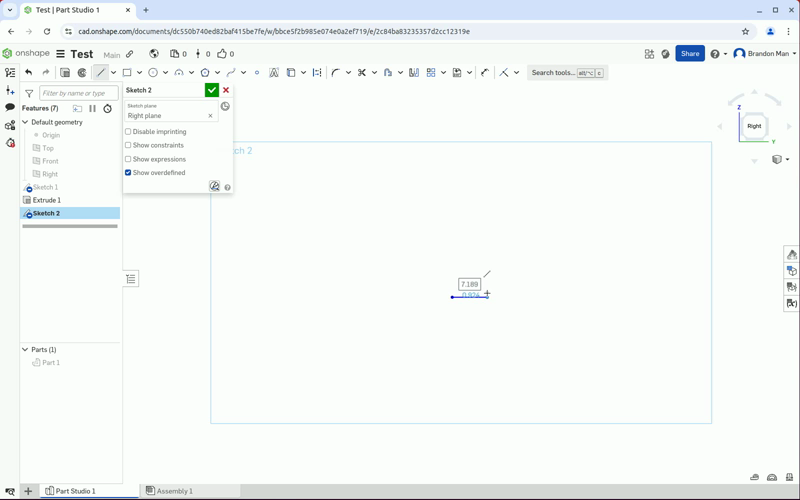
scroll(6)
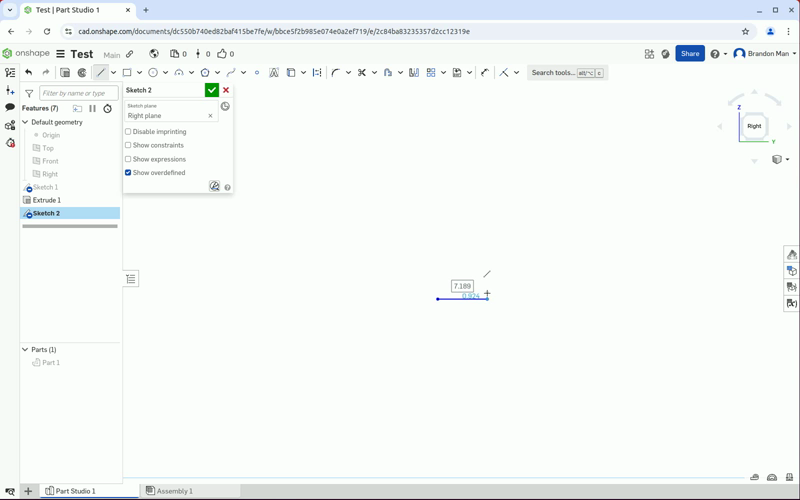
scroll(6)
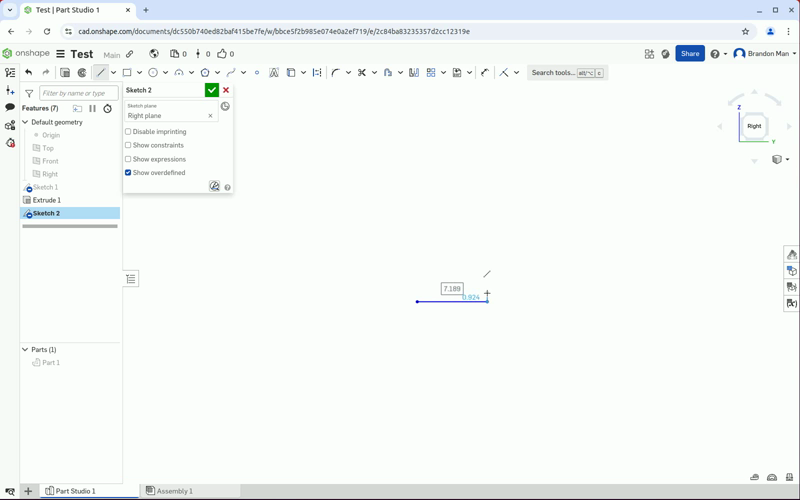
scroll(6)
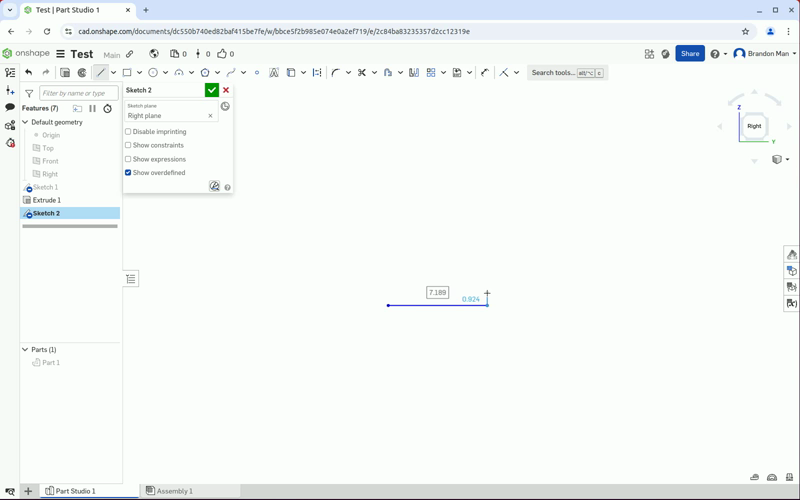
scroll(6)
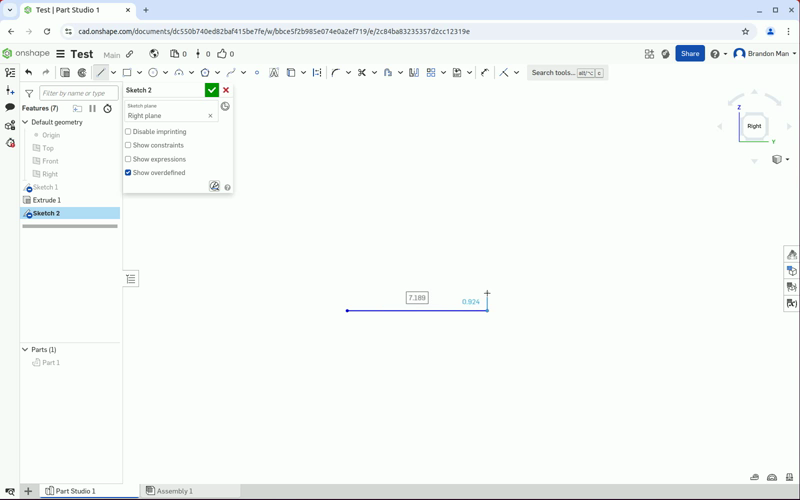
scroll(6)
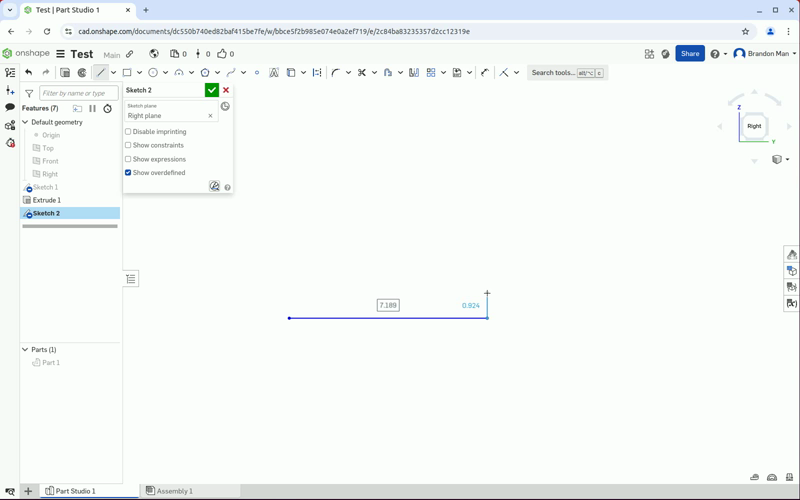
scroll(6)
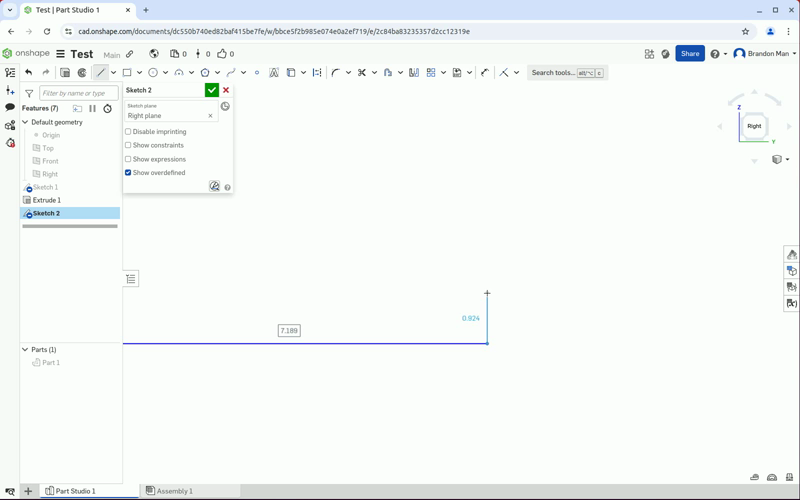
click(487, 292)
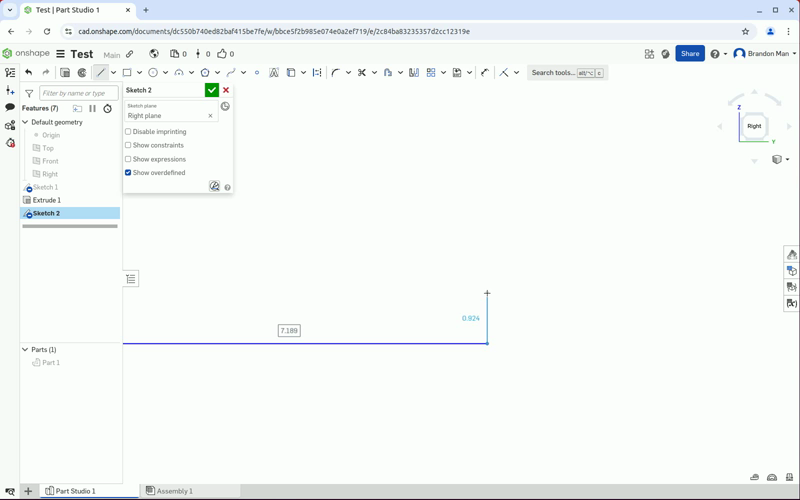
scroll(-6)
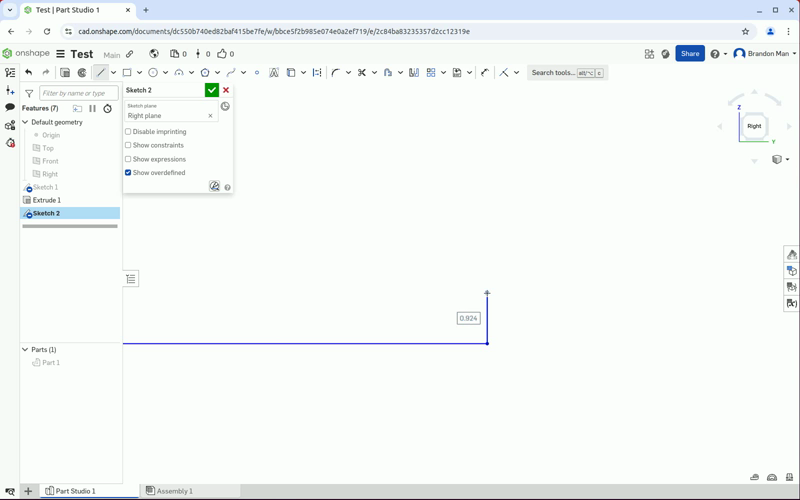
scroll(-6)
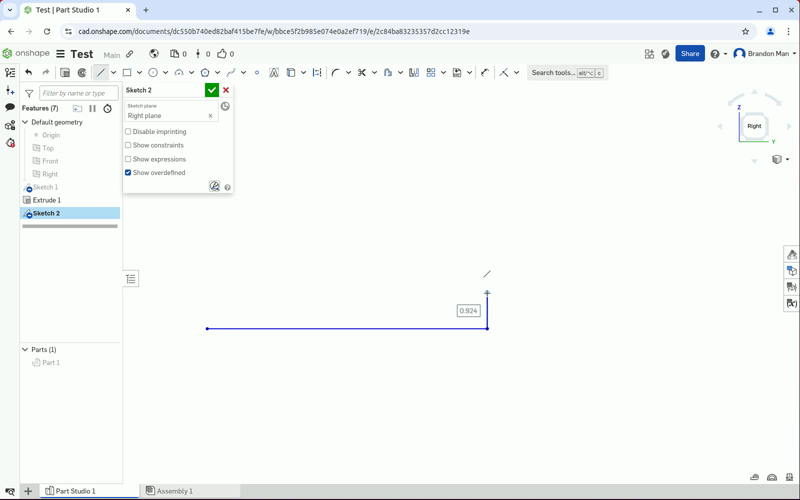
scroll(-6)
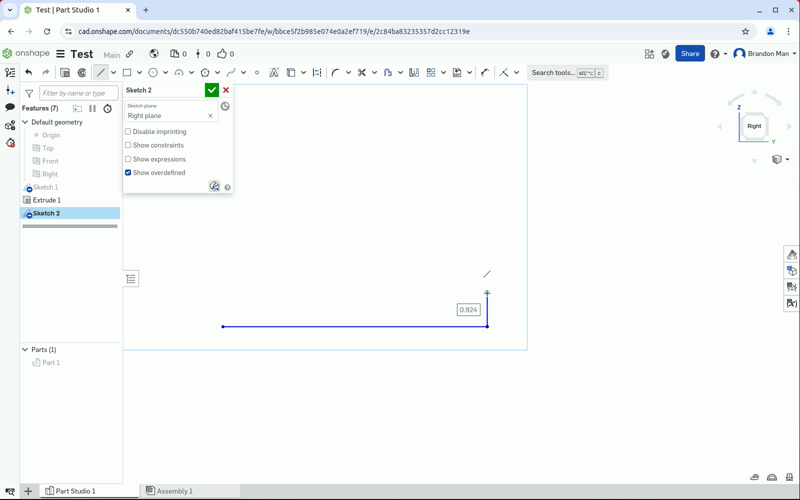
scroll(-6)
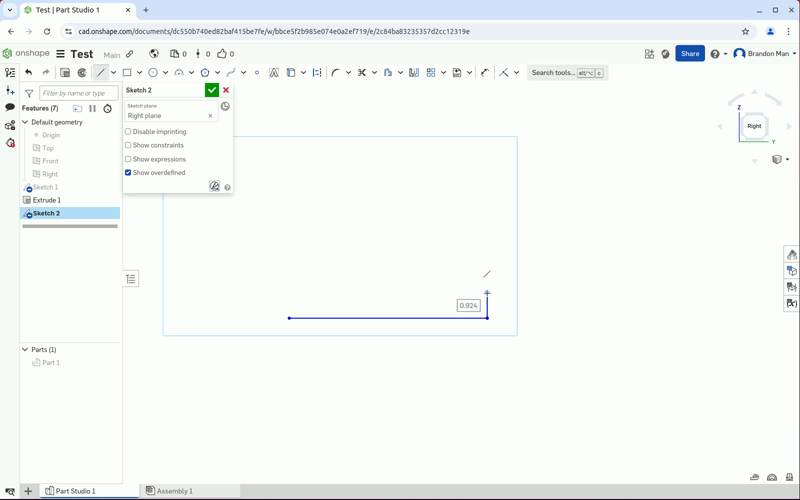
scroll(-6)
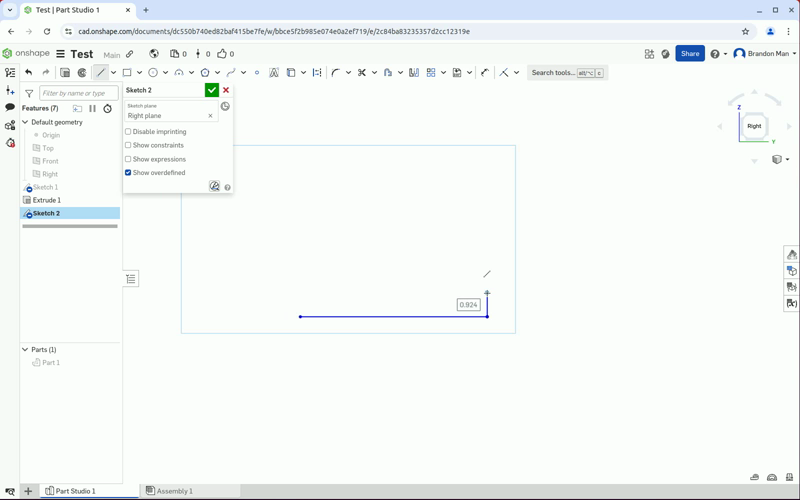
scroll(-6)
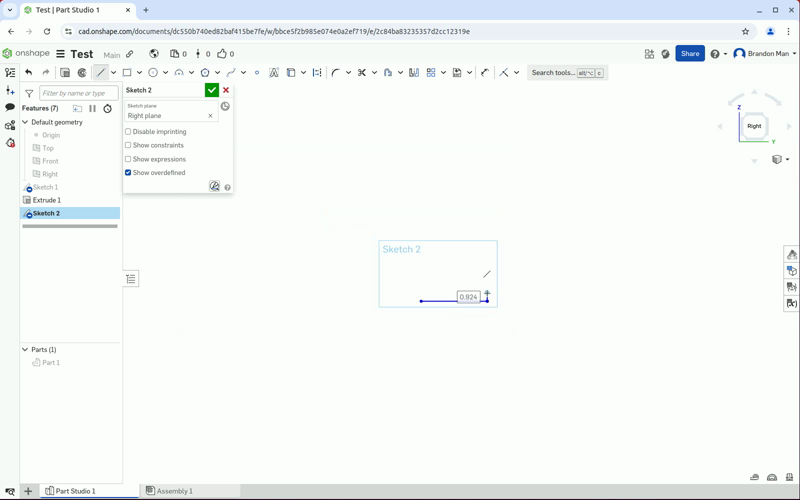
scroll(-6)
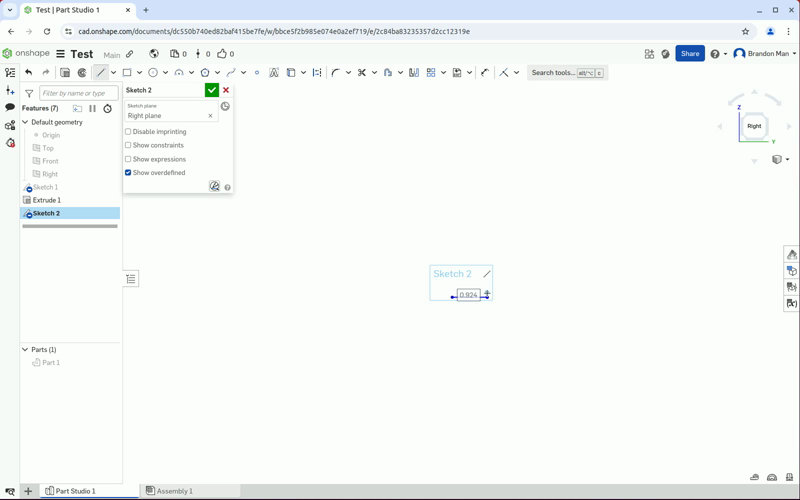
key_up(shift)
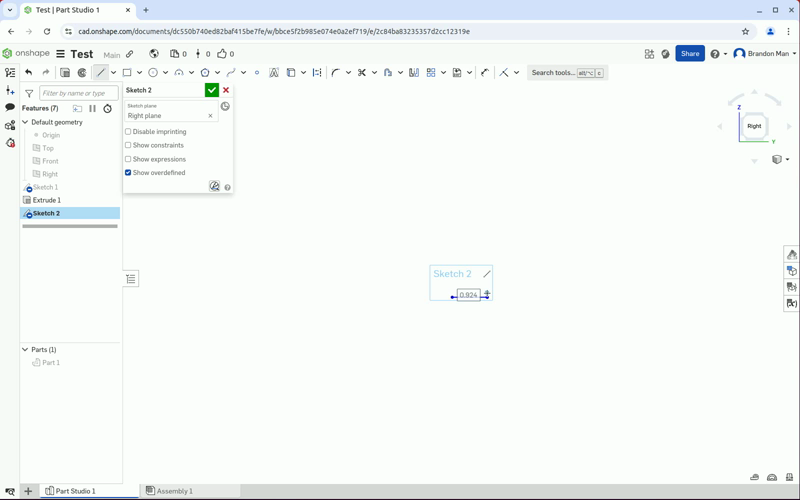
key_down(shift)
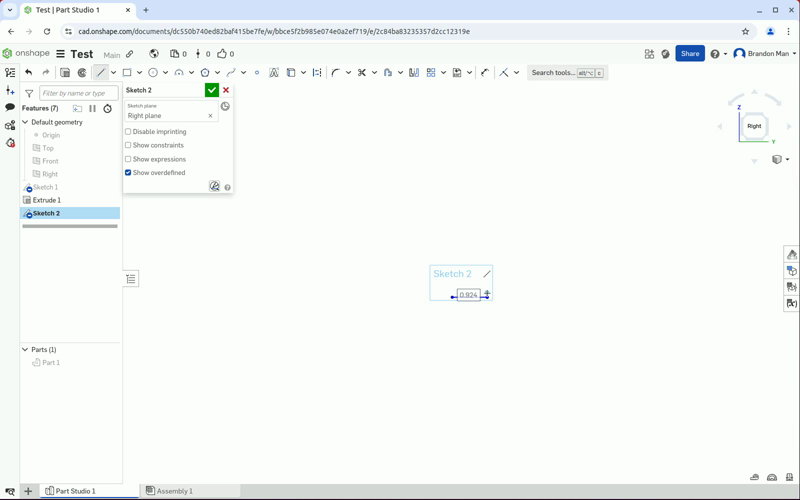
mouse_move(517, 292)
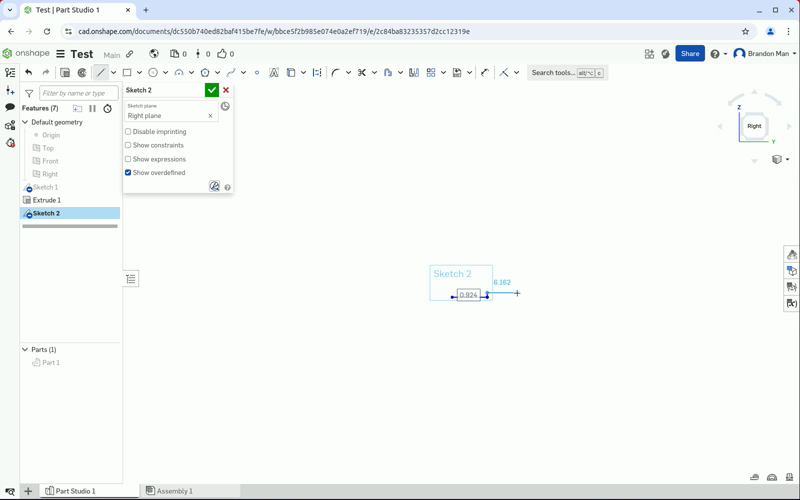
mouse_move(452, 292)
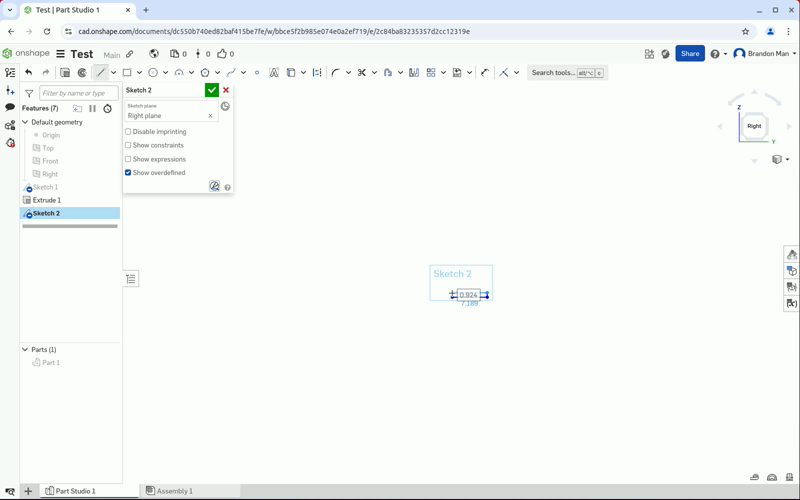
click(452, 292)
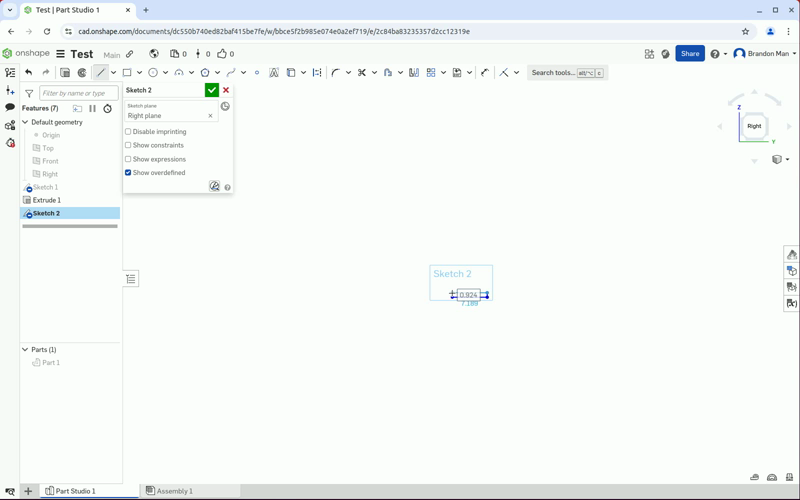
key_up(shift)
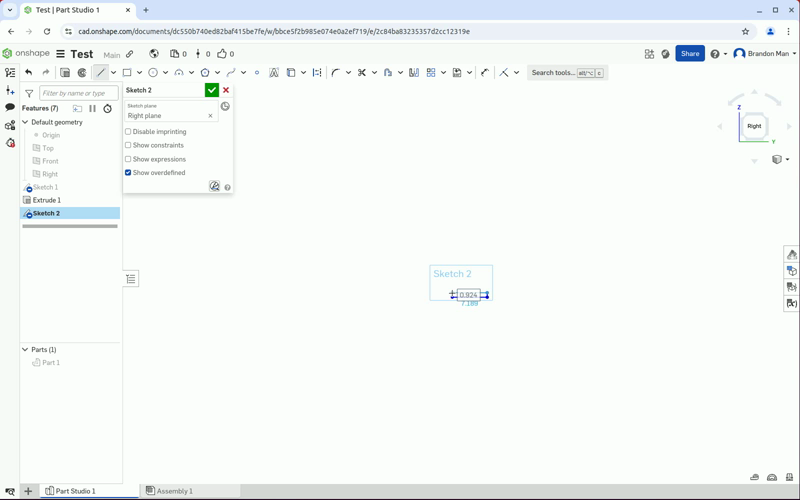
mouse_move(482, 292)
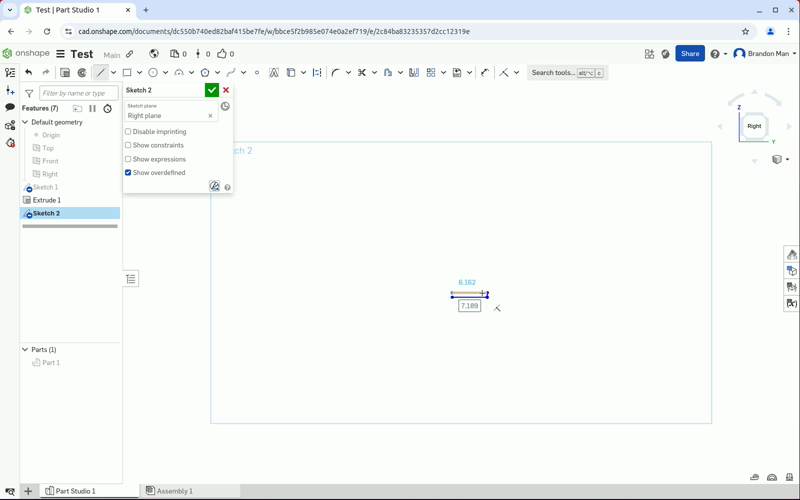
key_down(shift)
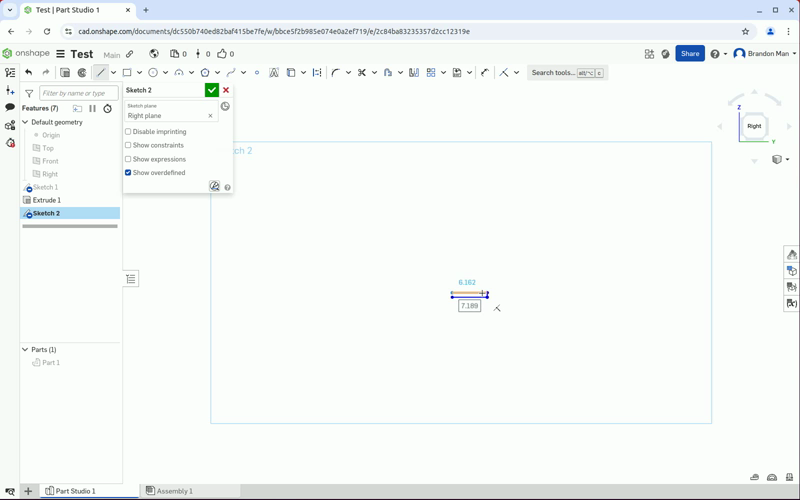
mouse_move(452, 297)
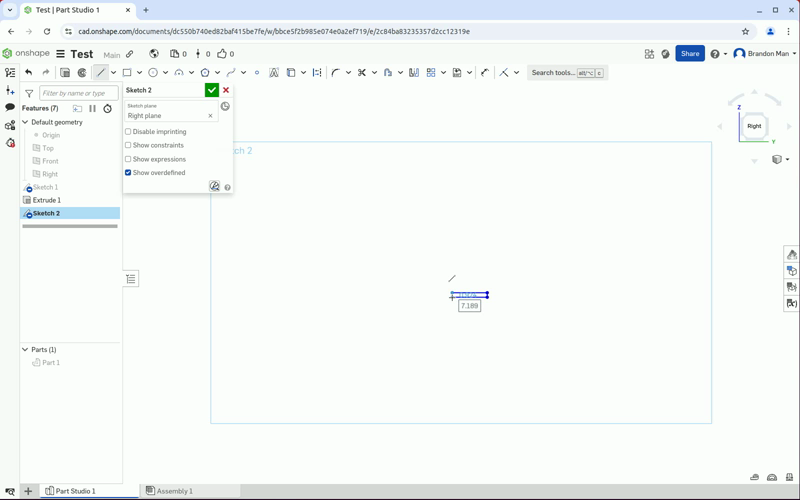
scroll(6)
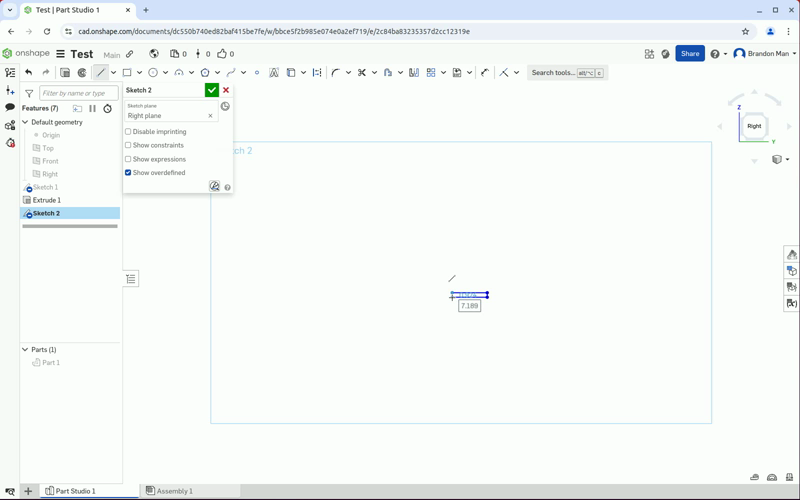
scroll(6)
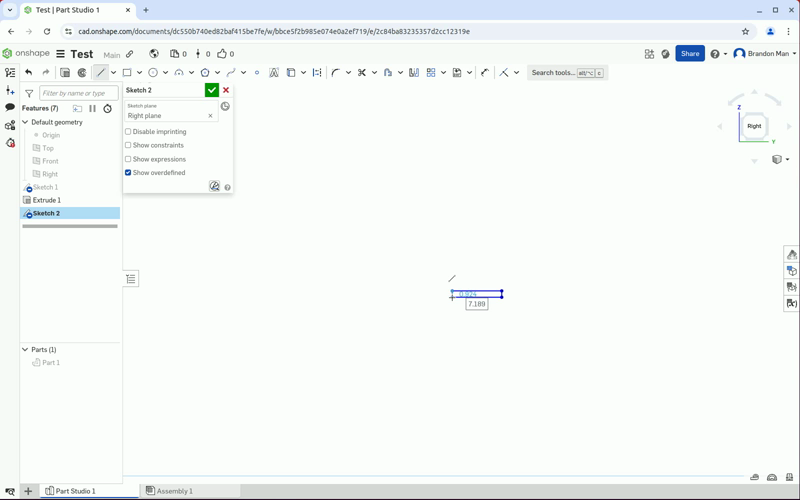
scroll(6)
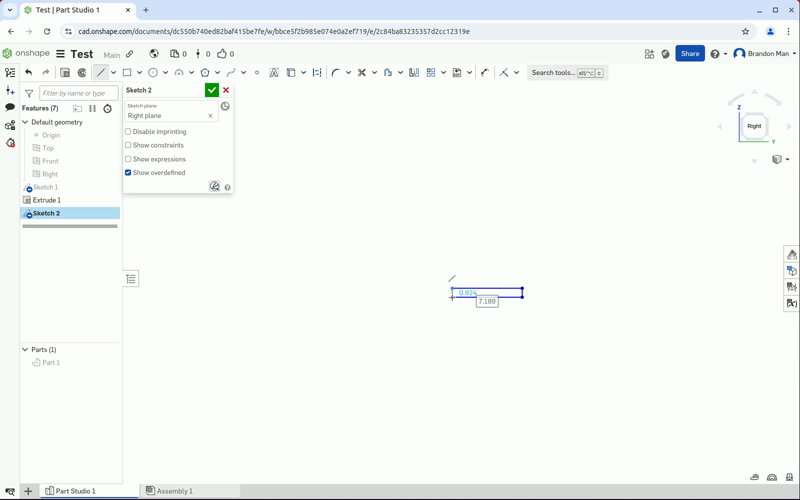
scroll(6)
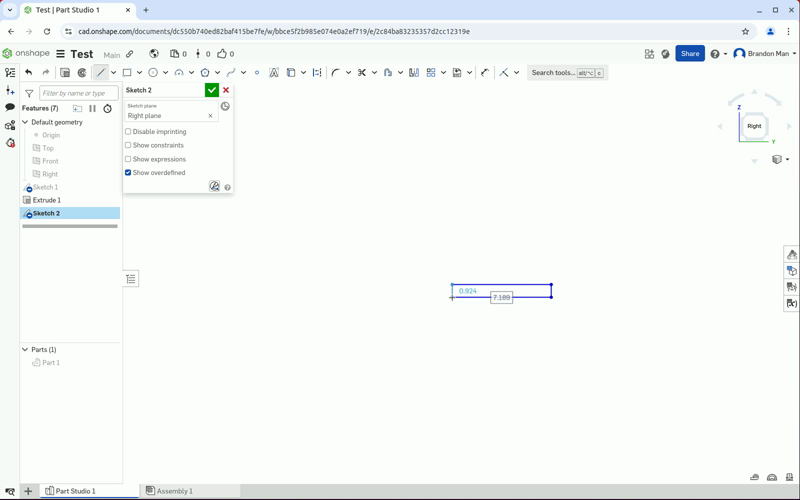
scroll(6)
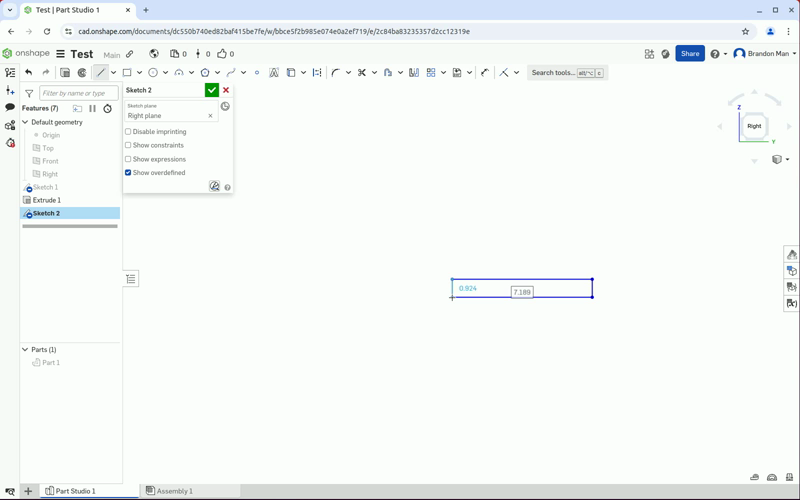
scroll(6)
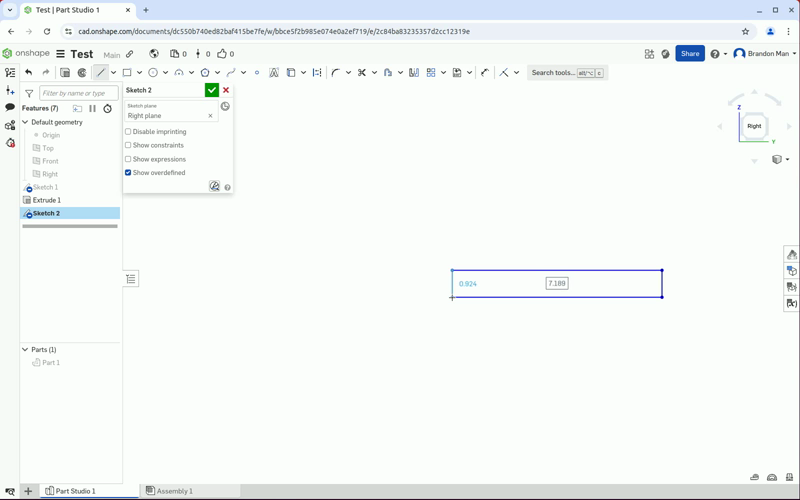
scroll(6)
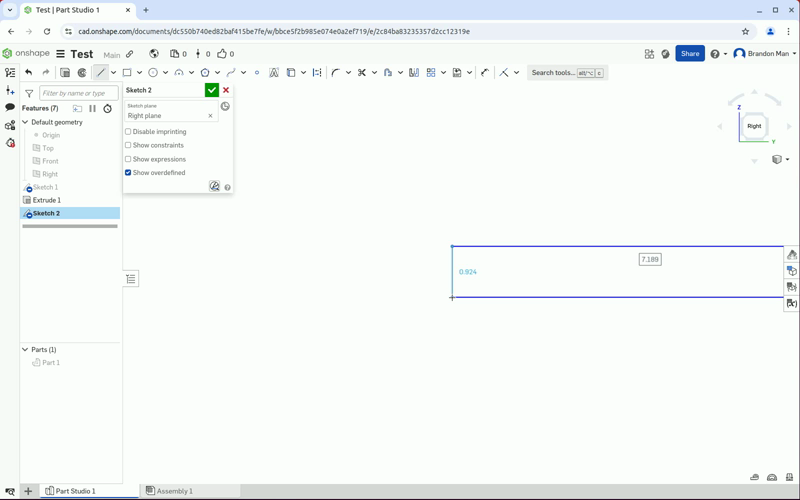
key_up(shift)
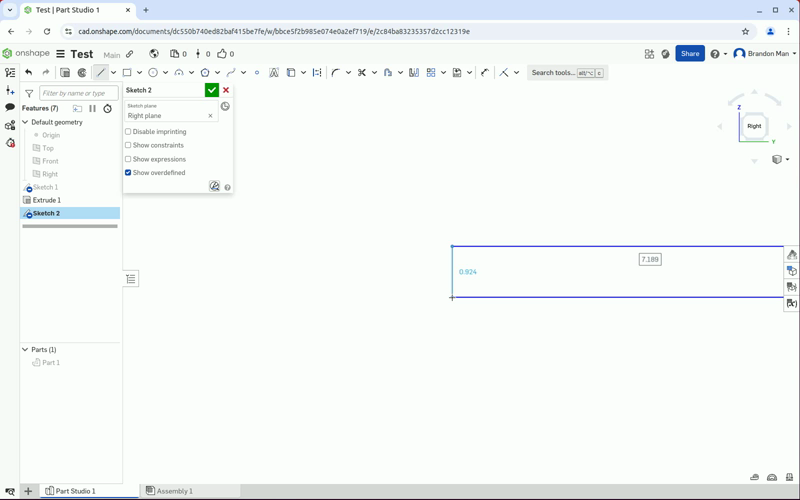
click(452, 297)
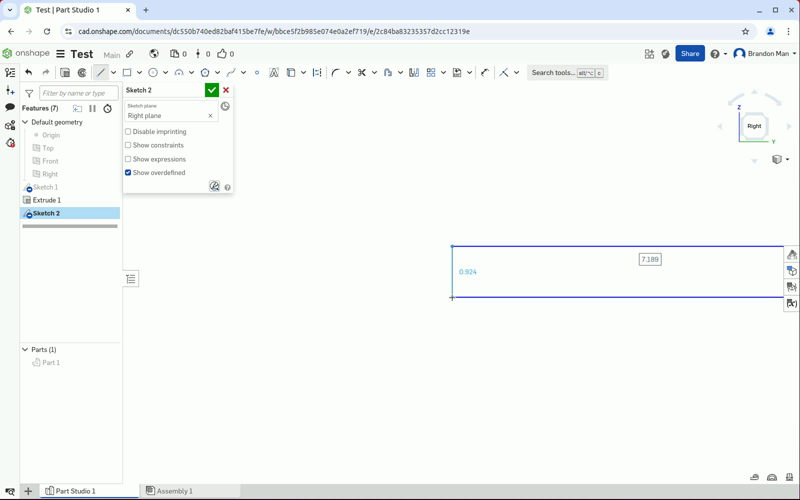
scroll(-6)
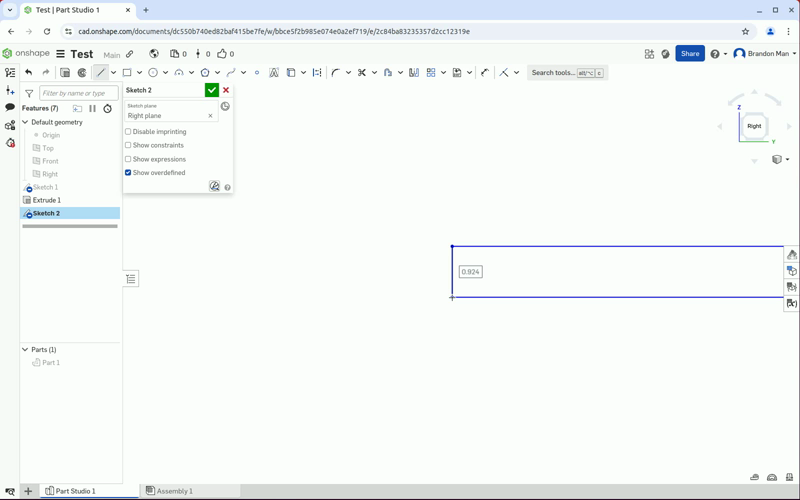
scroll(-6)
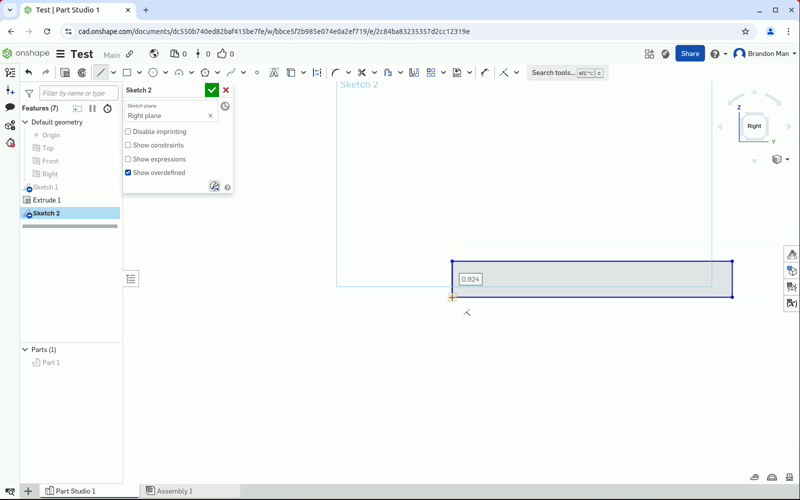
scroll(-6)
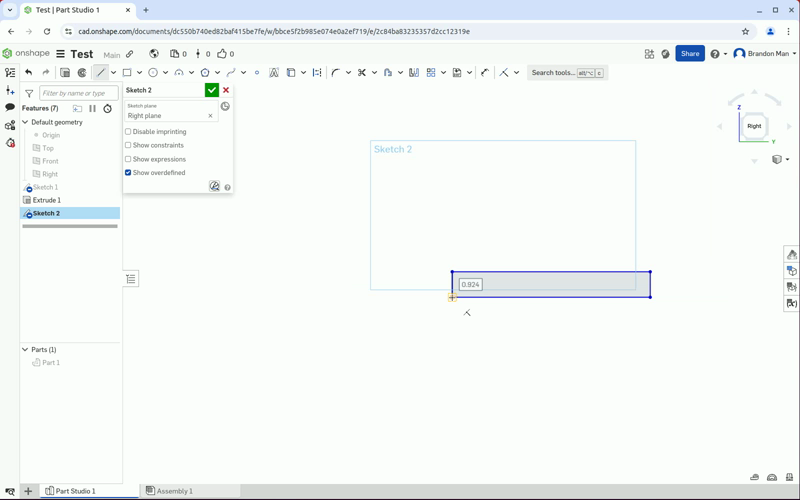
scroll(-6)
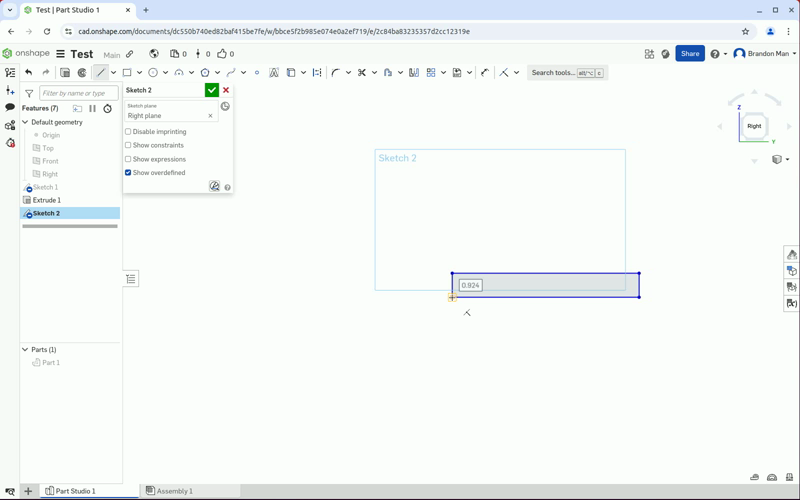
scroll(-6)
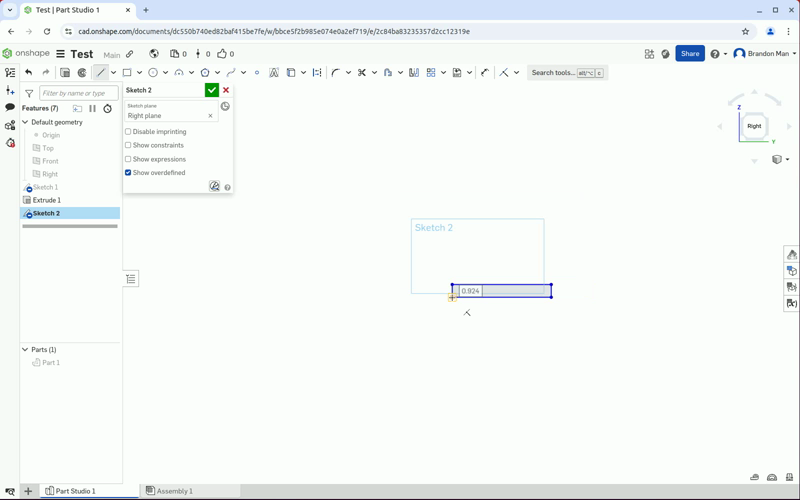
scroll(-6)
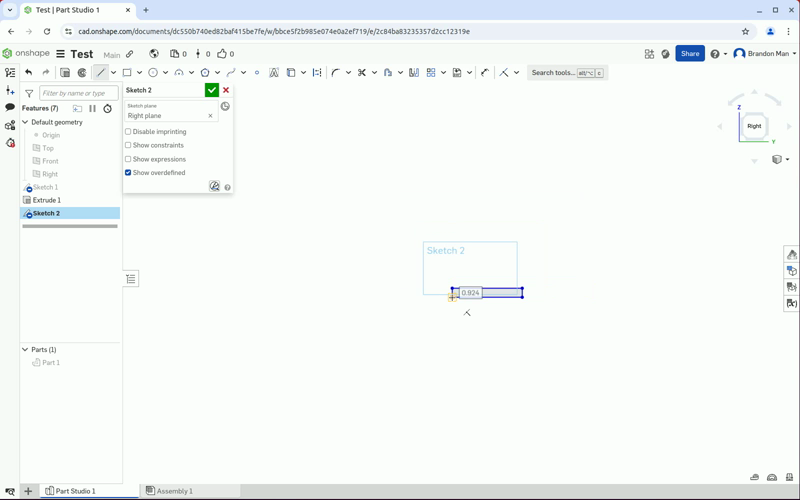
scroll(-6)
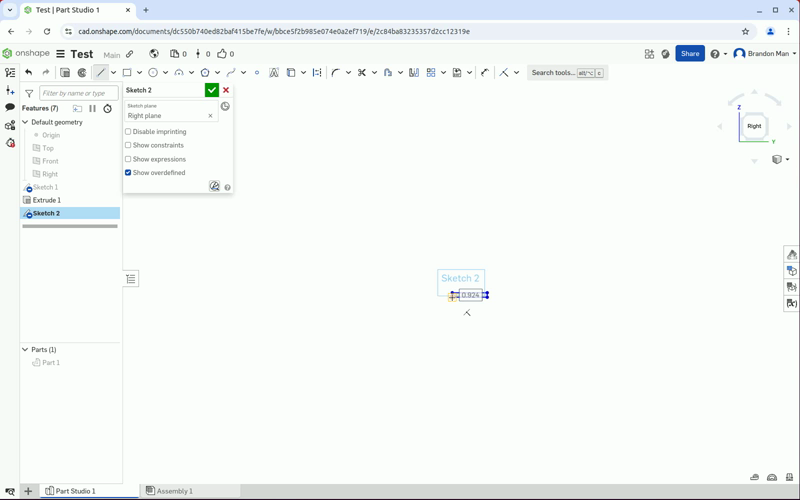
key(esc)
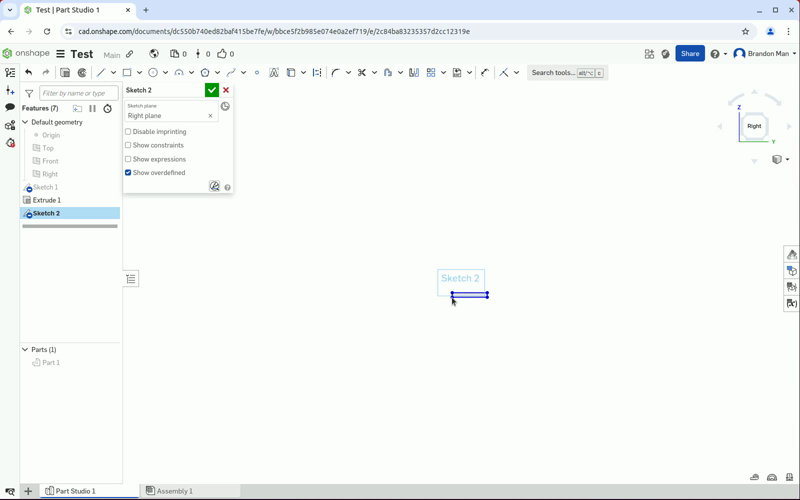
mouse_move(458, 294)
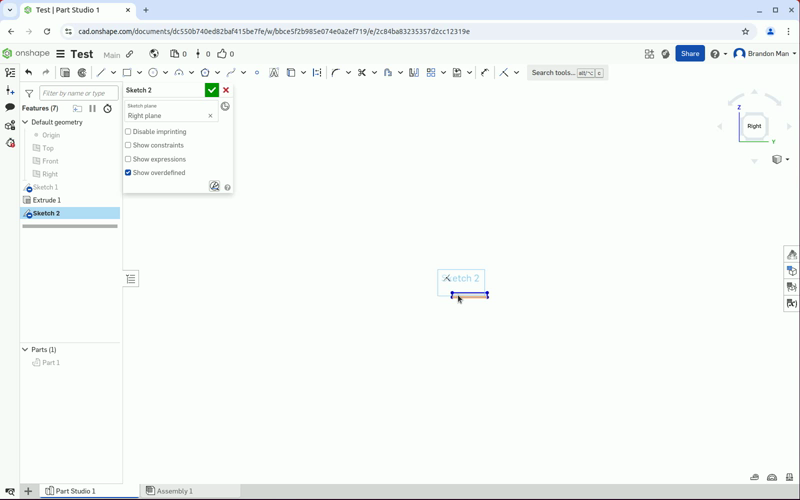
scroll(6)
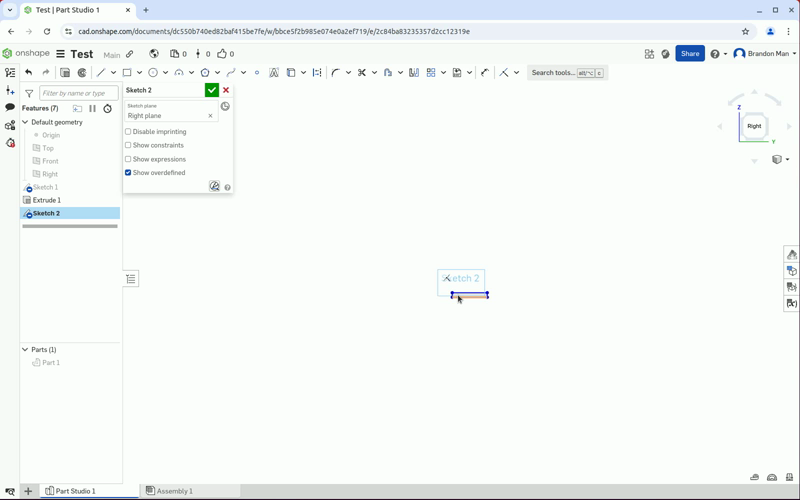
scroll(6)
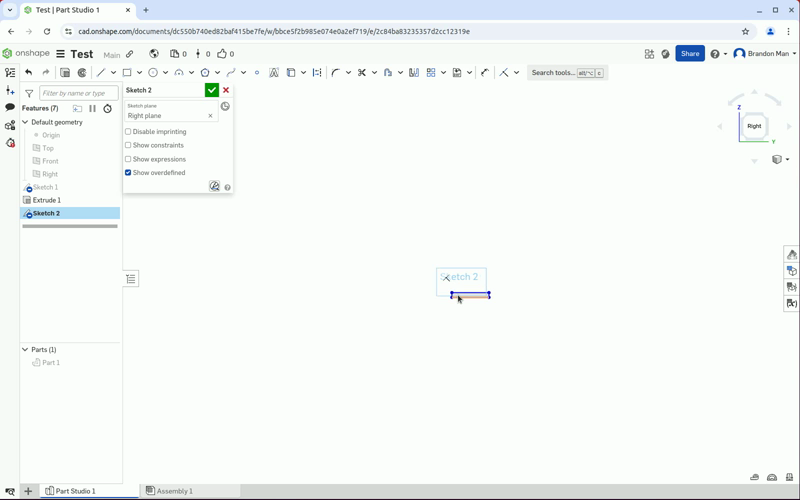
scroll(6)
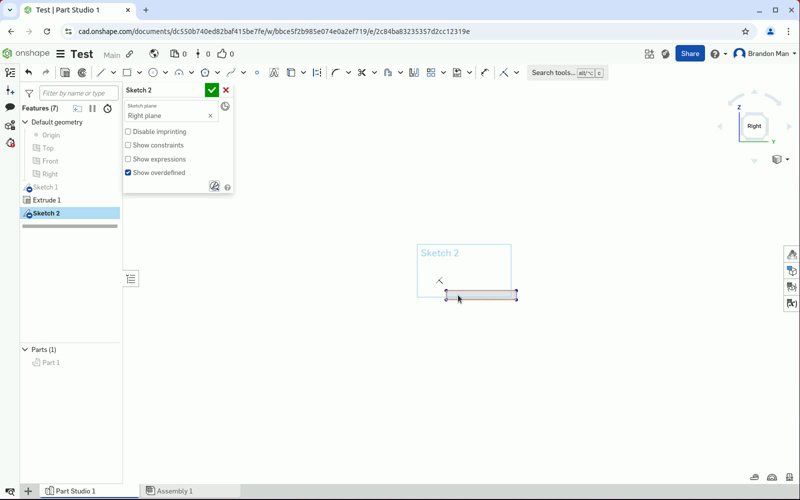
scroll(6)
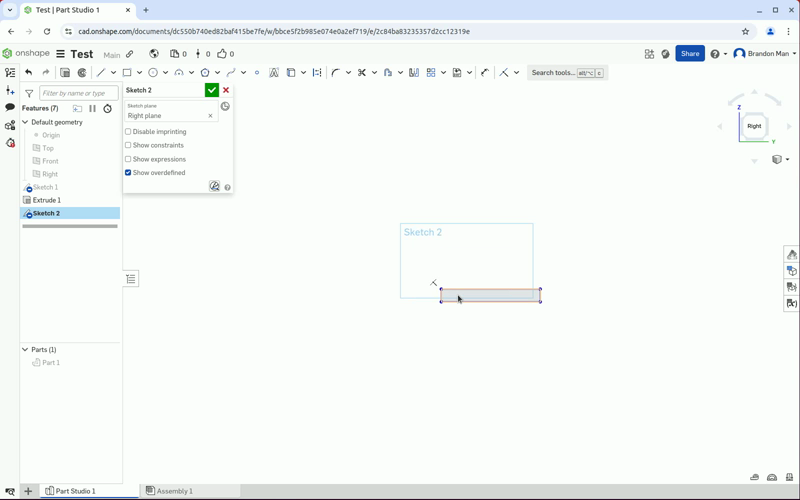
scroll(6)
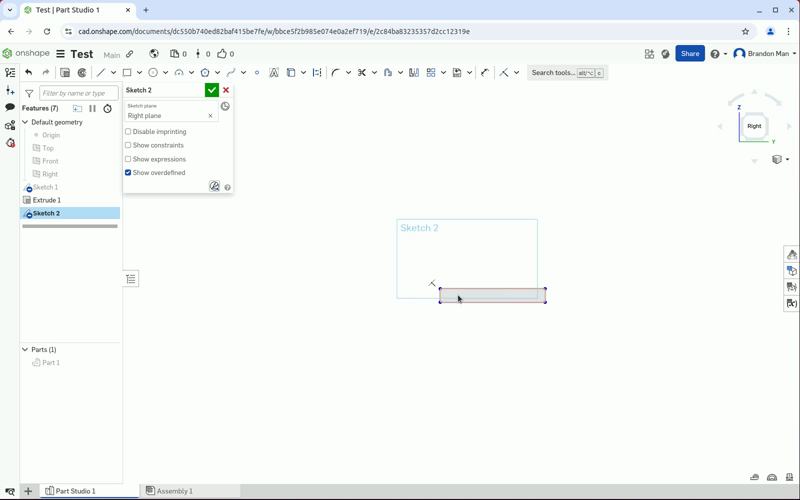
scroll(6)
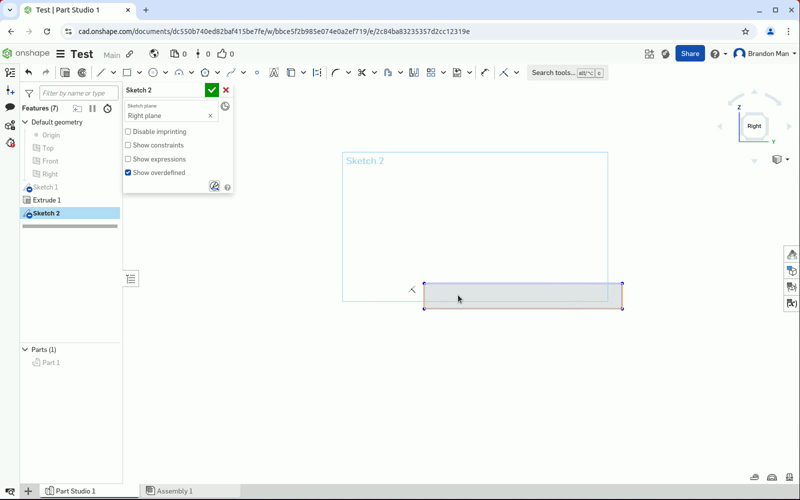
scroll(6)
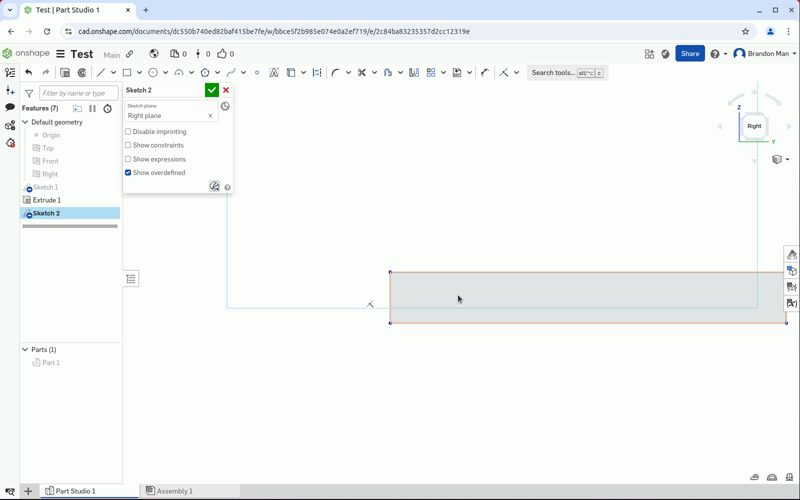
click(458, 294)
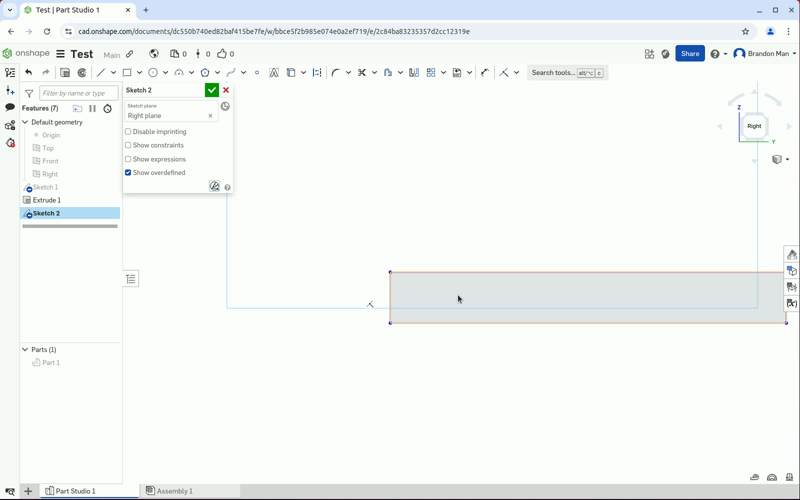
scroll(-6)
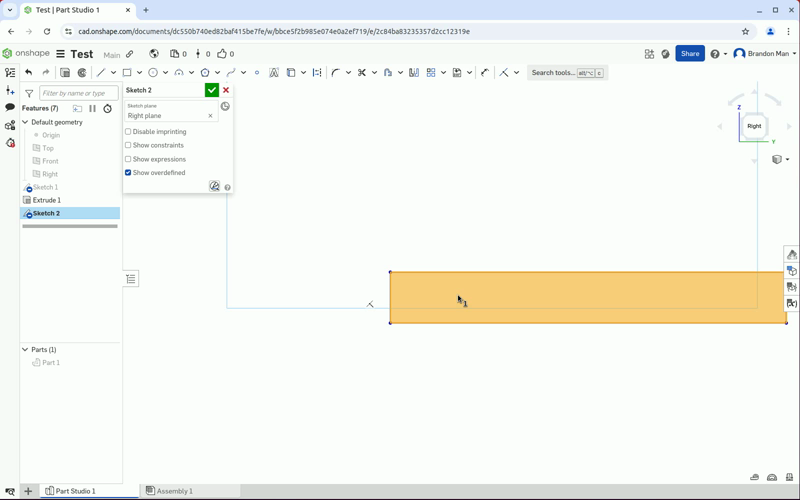
scroll(-6)
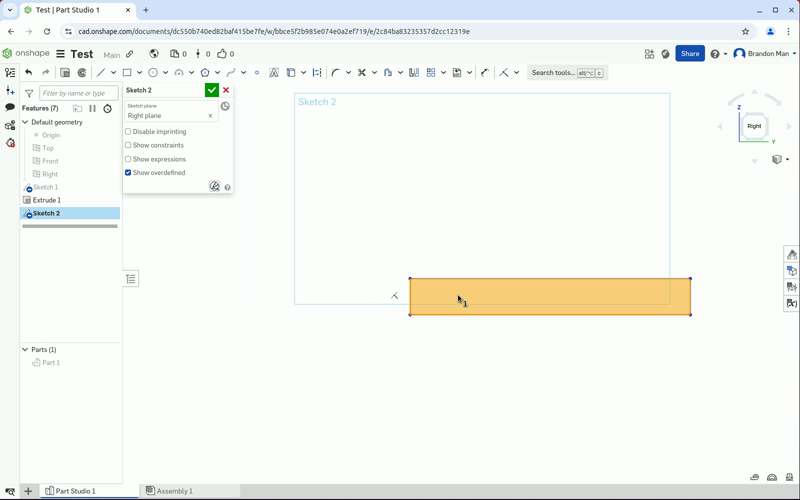
scroll(-6)
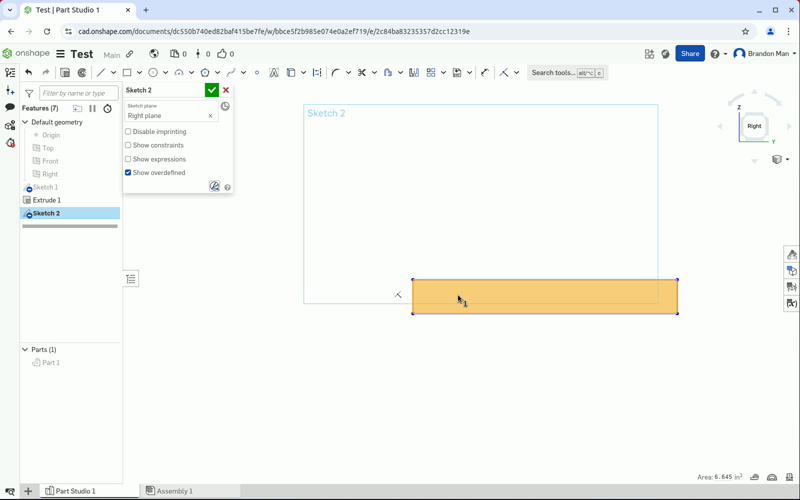
scroll(-6)
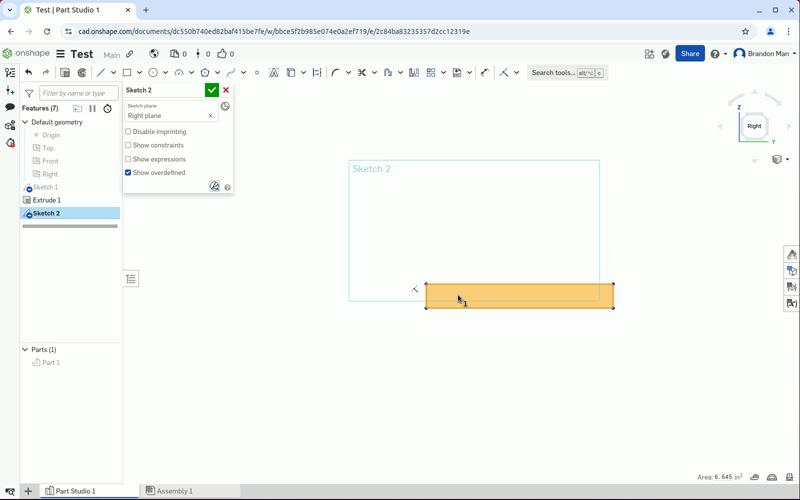
scroll(-6)
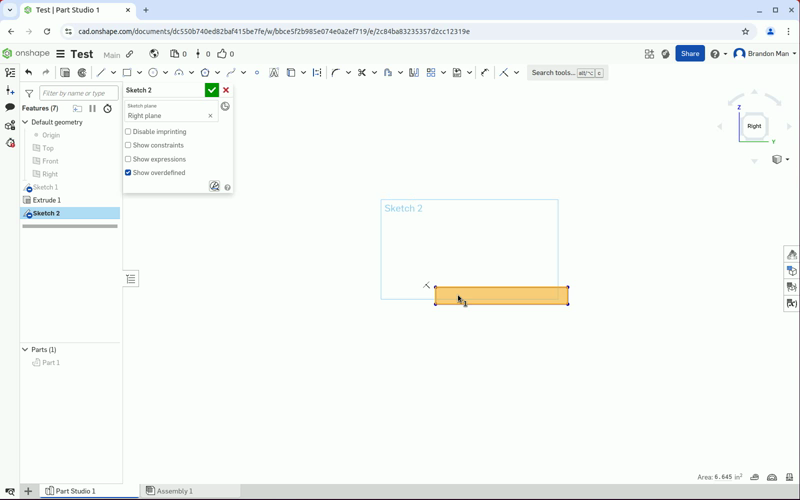
scroll(-6)
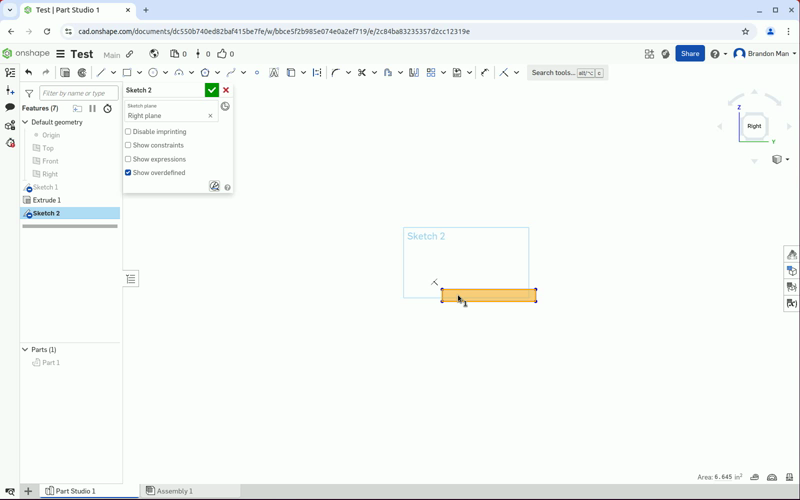
scroll(-6)
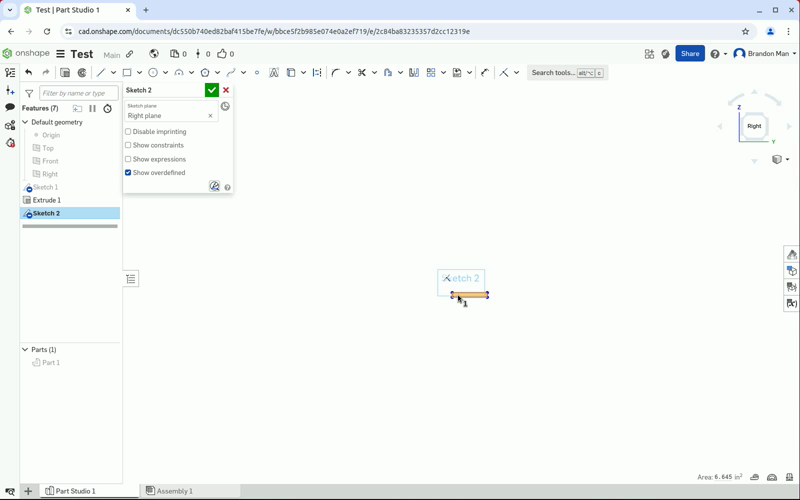
mouse_move(73, 352)
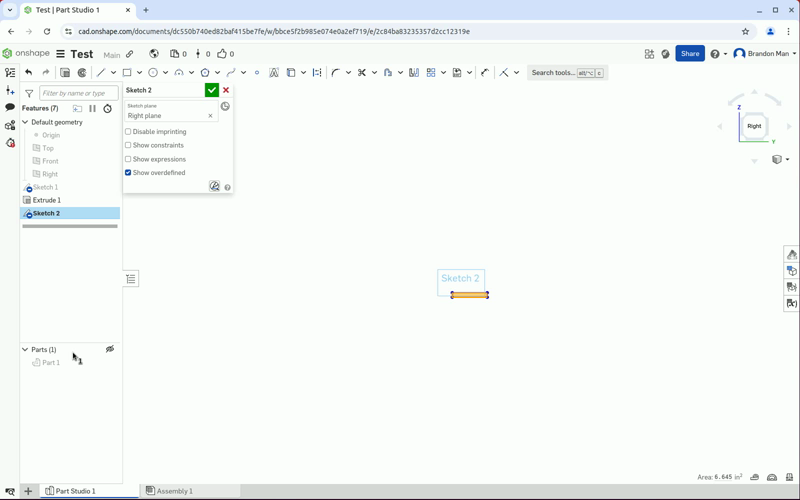
key(shift+y)
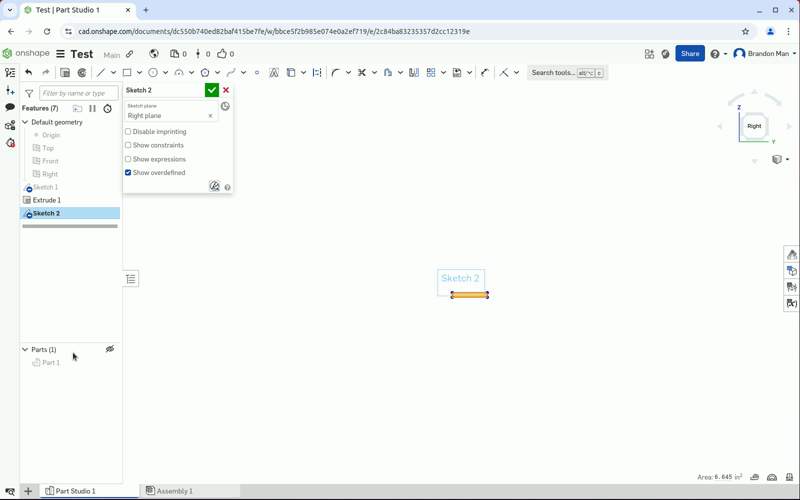
key(shift+e)
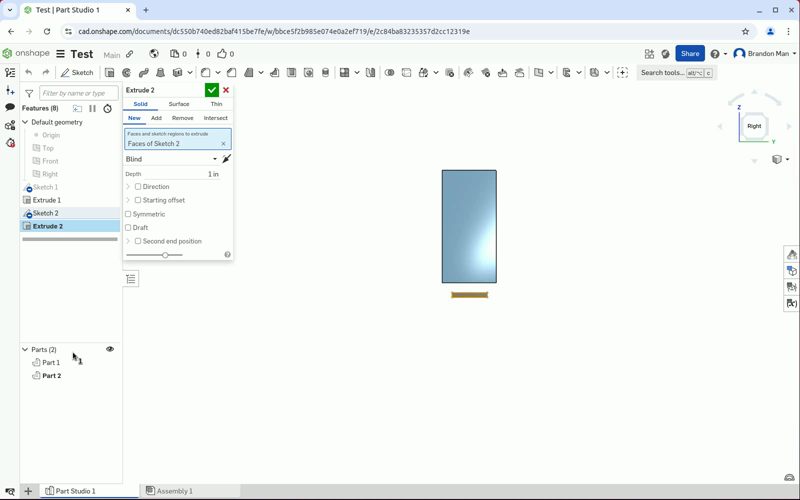
mouse_move(143, 106)
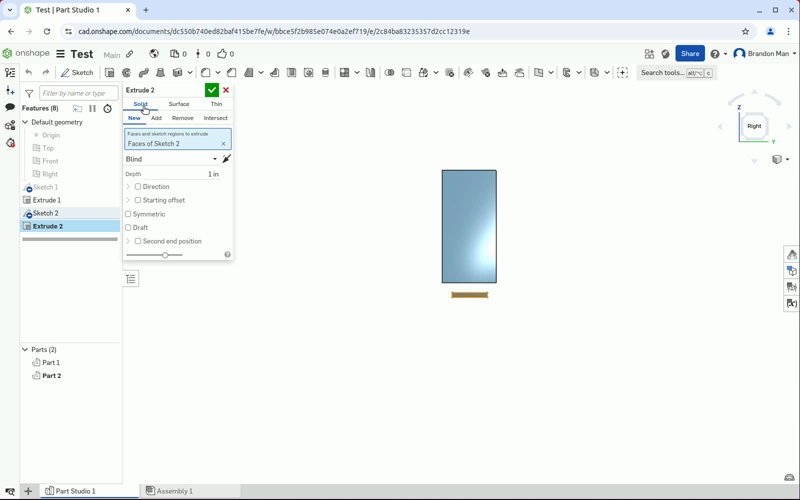
click(143, 106)
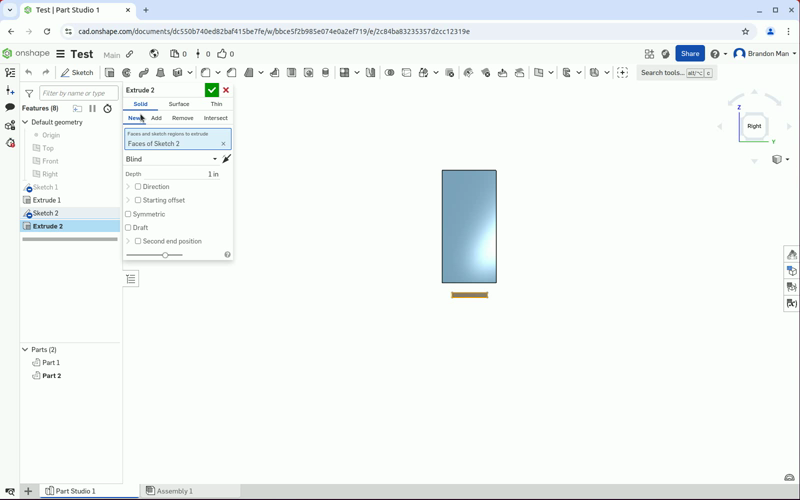
mouse_move(137, 120)
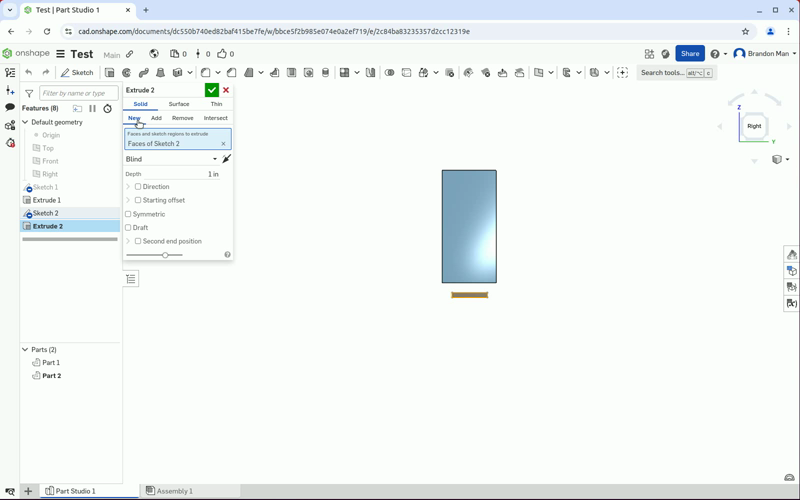
click(137, 120)
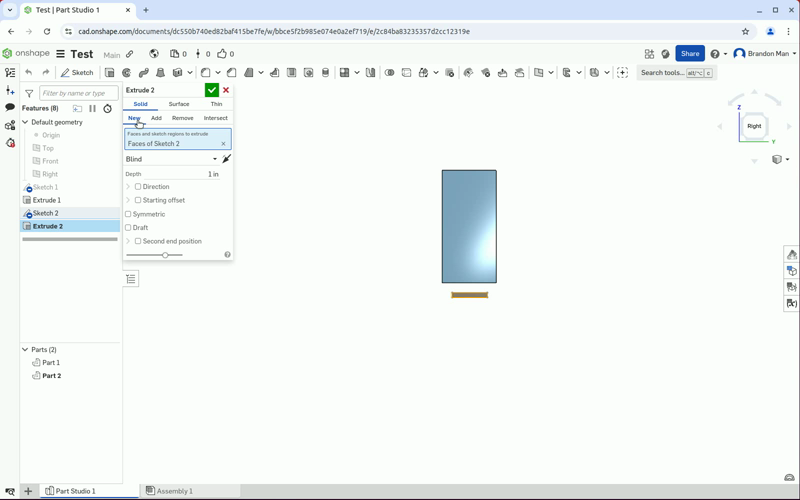
key(tab, 4)
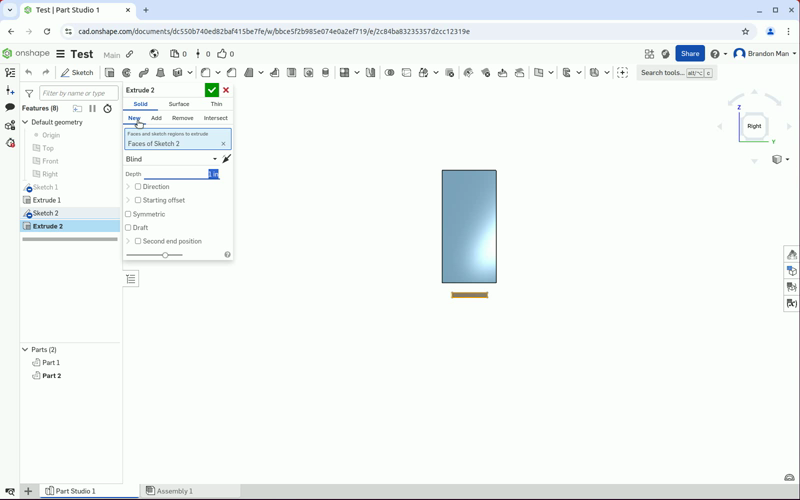
text(38.032)
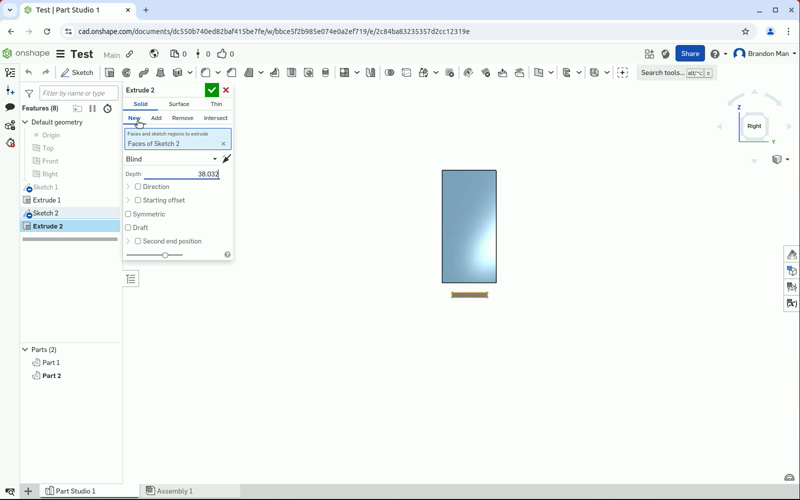
key(tab, 3)
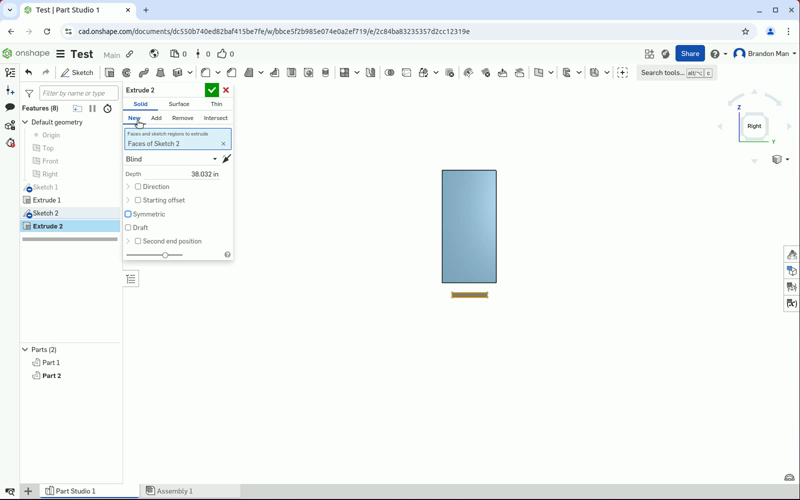
key(space)
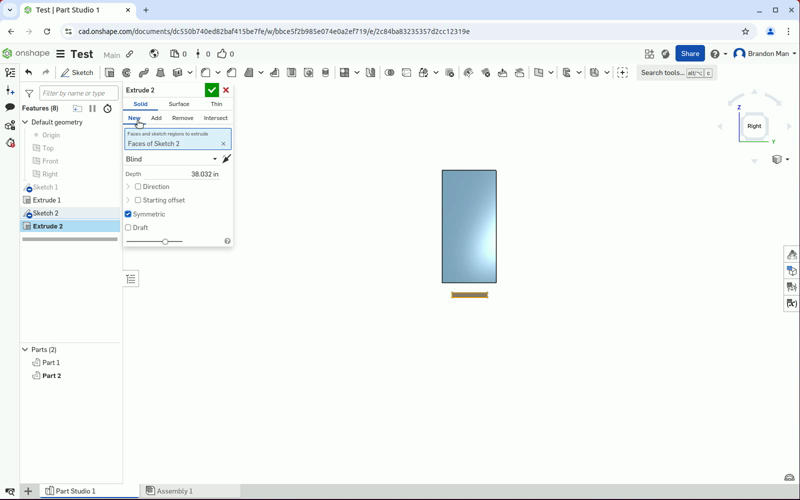
key(enter)
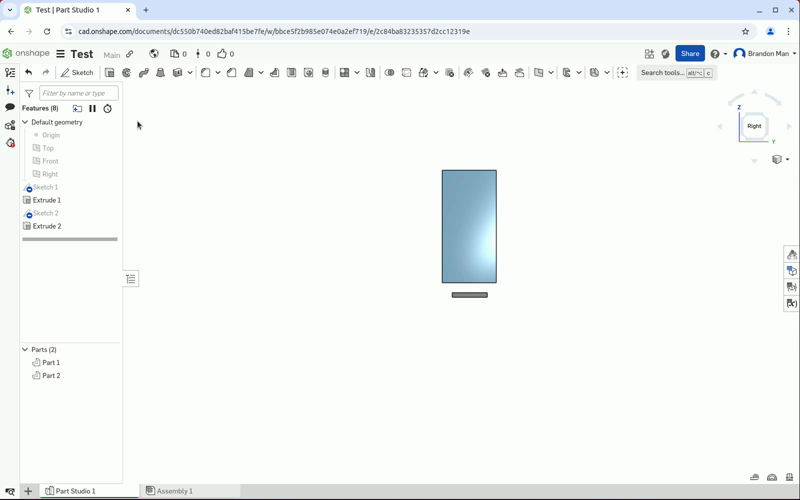
key(shift+h)
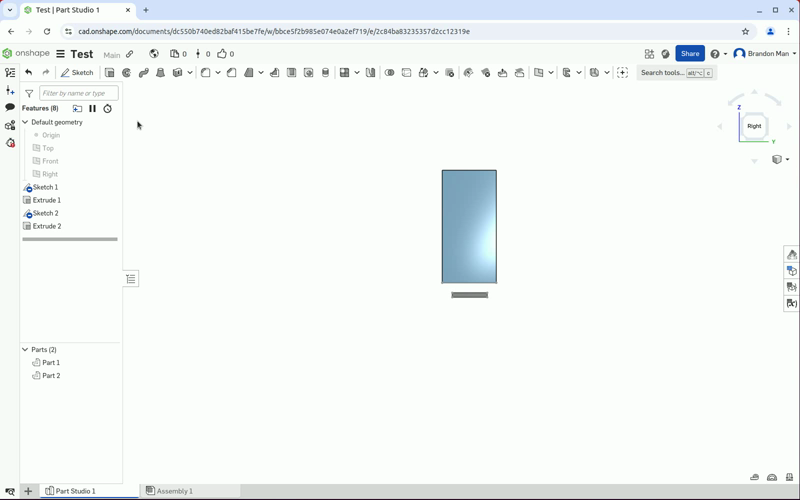
key(shift+h)
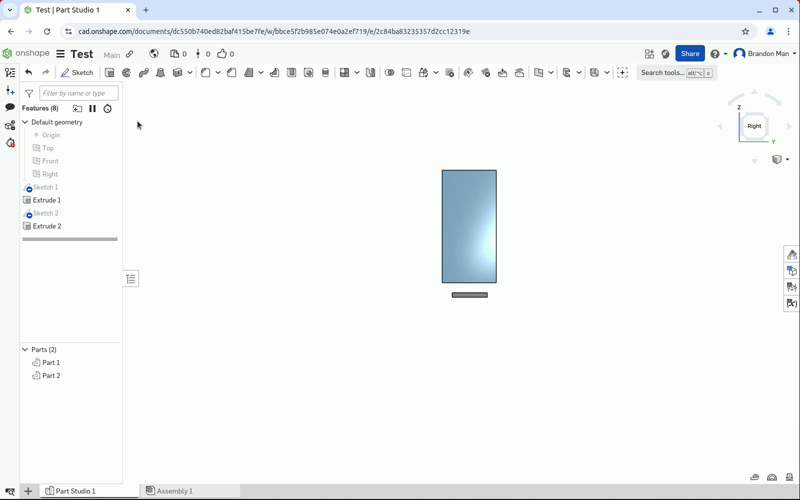
mouse_move(73, 189)
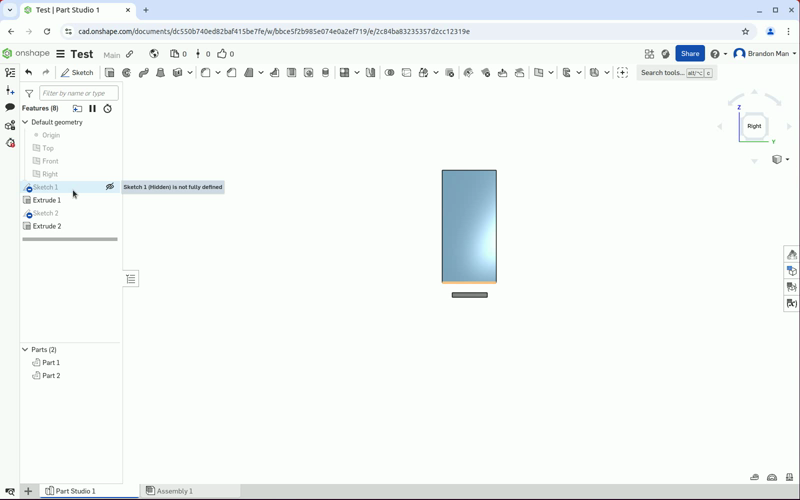
click(73, 189)
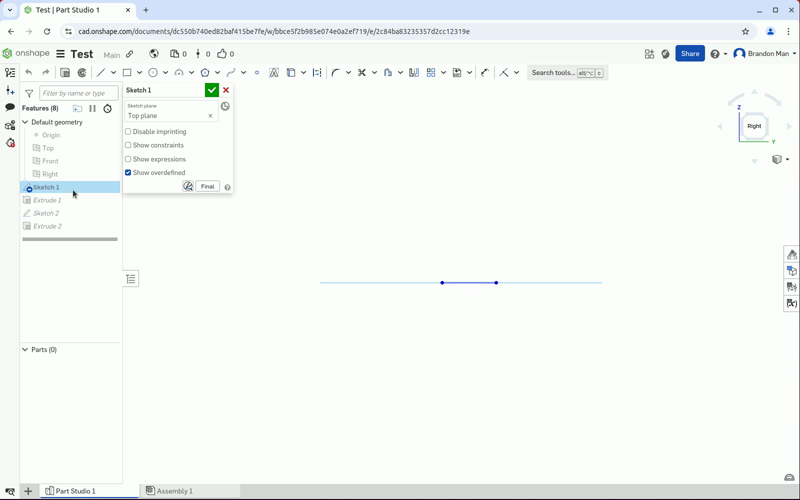
mouse_move(229, 92)
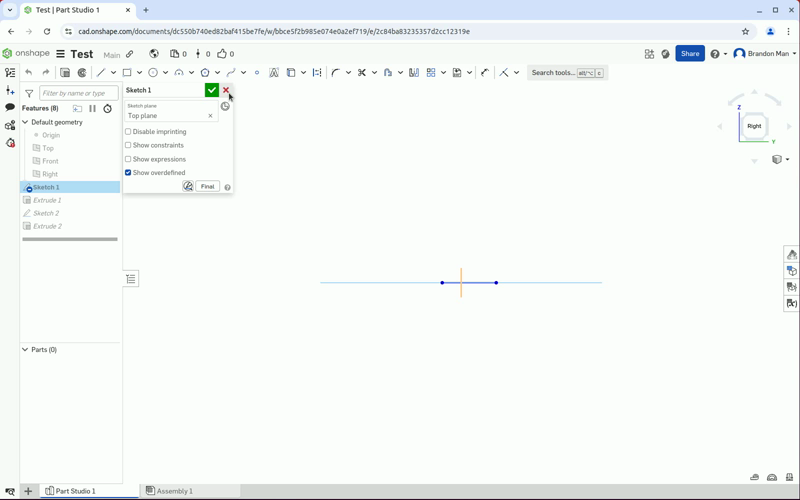
click(229, 92)
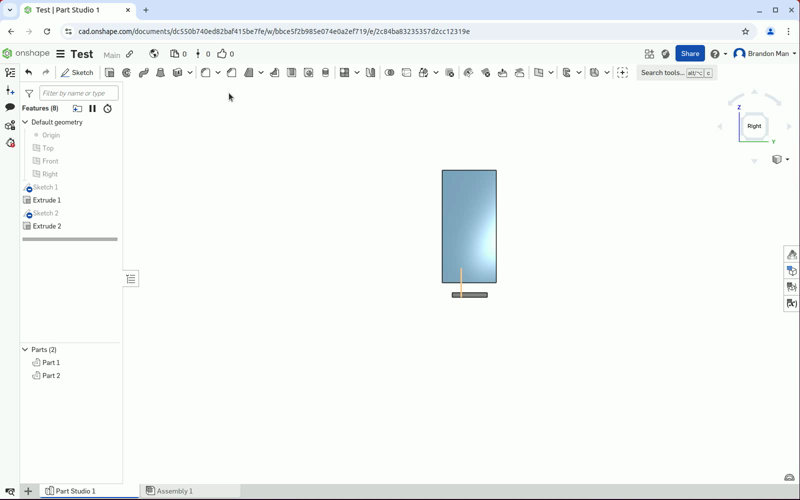
mouse_move(73, 352)
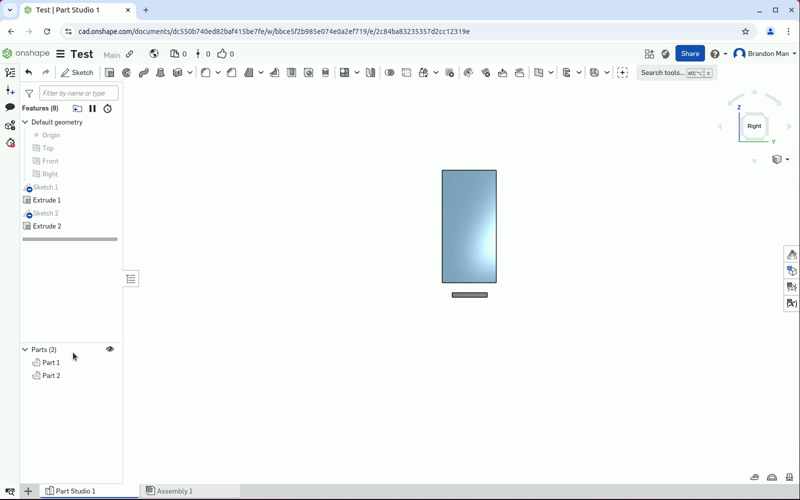
key(y)
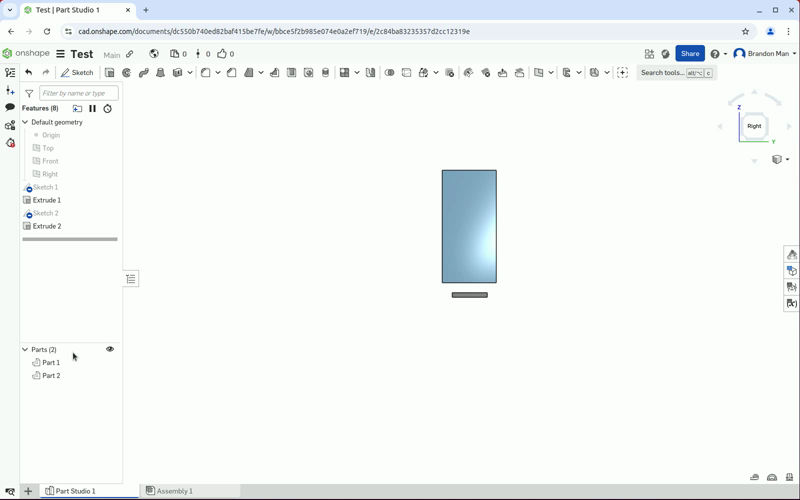
key(shift+p)
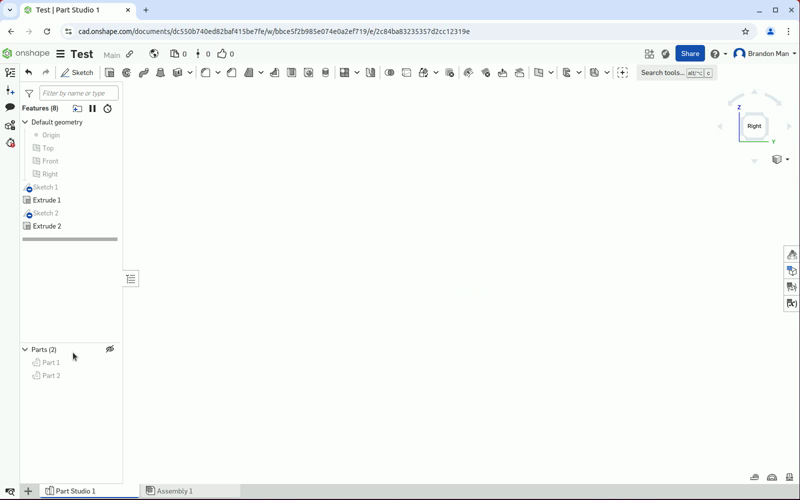
key(space)
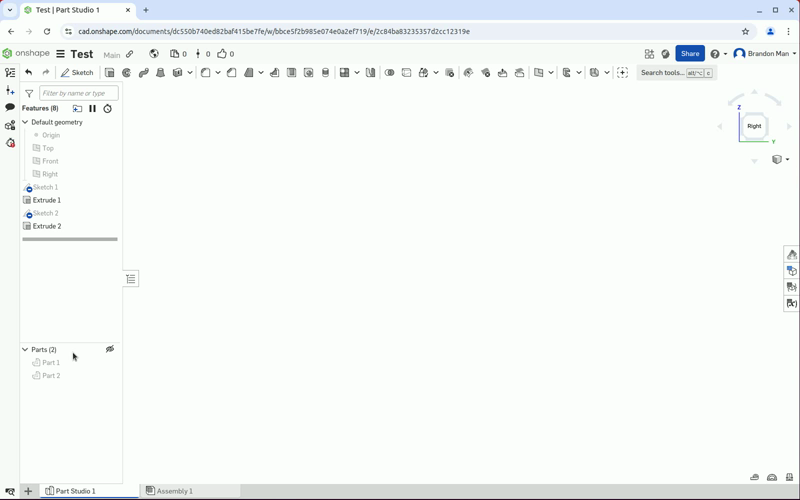
key_down(shift)
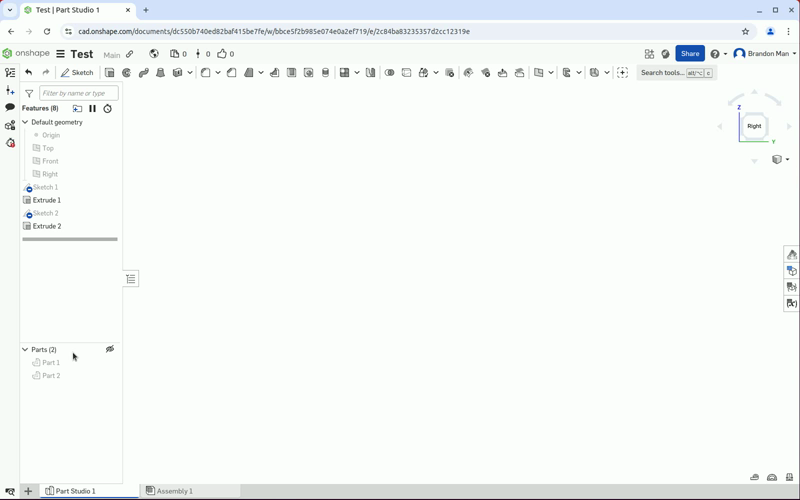
key(right)
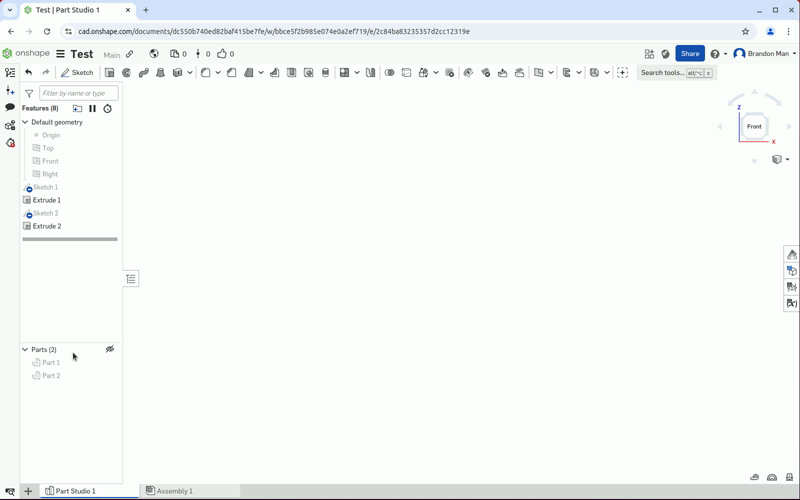
key_up(shift)
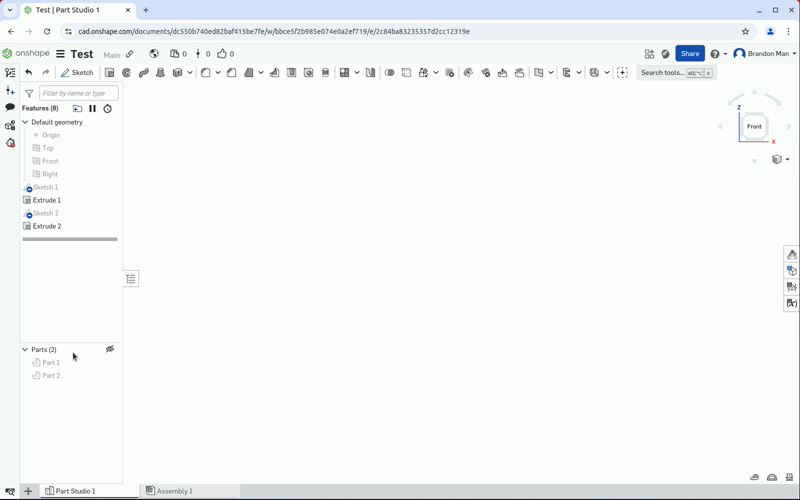
key(space)
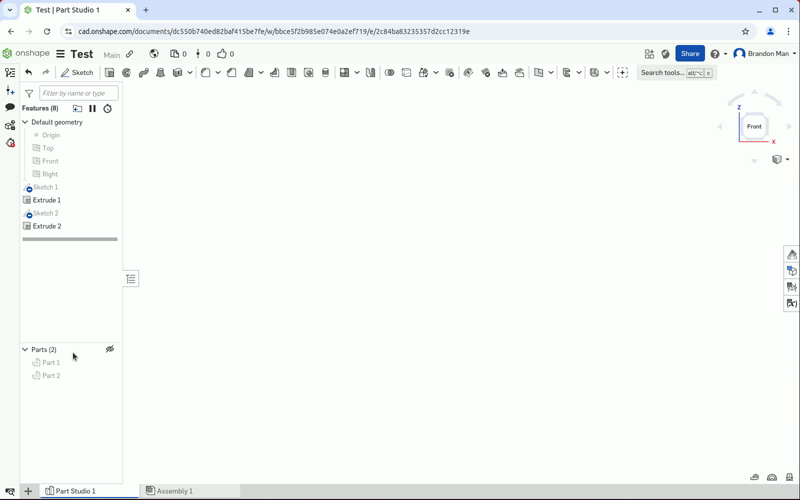
key_down(shift)
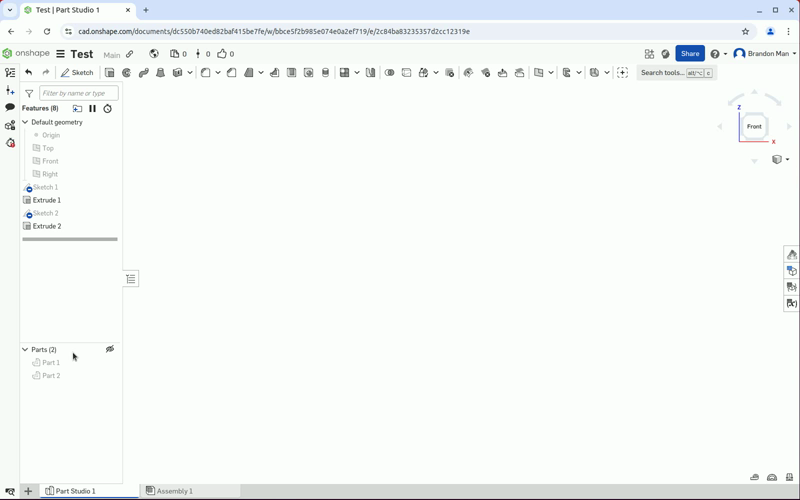
key(down)
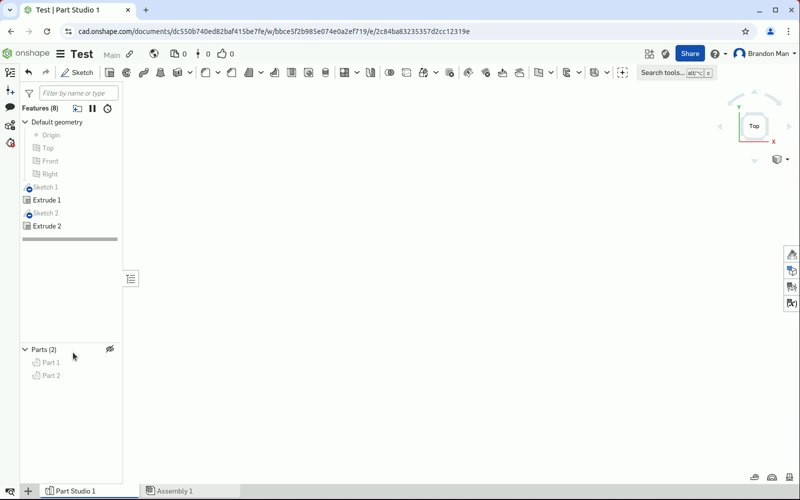
key_up(shift)
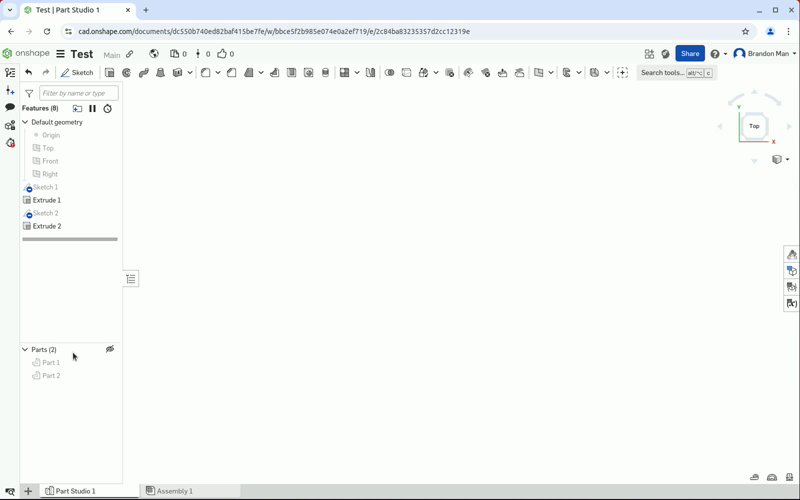
mouse_move(73, 352)
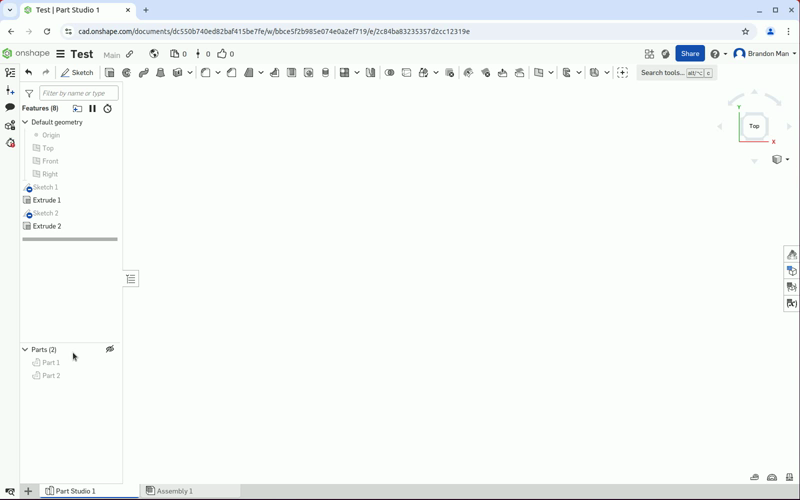
key(shift+y)
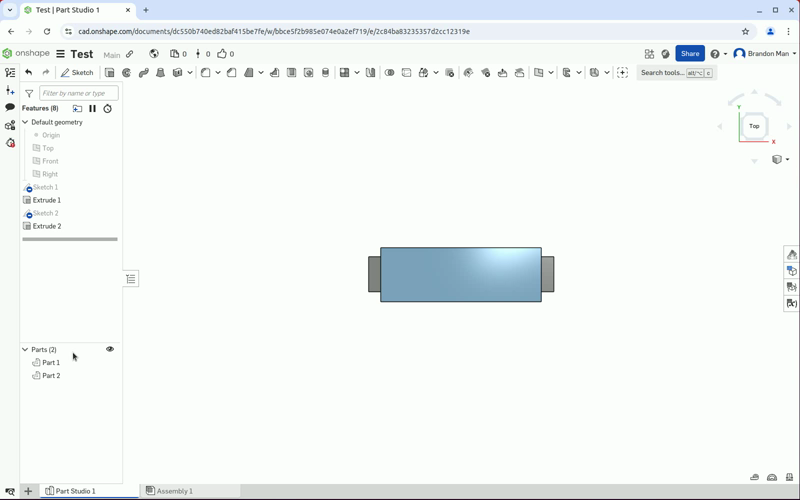
mouse_move(541, 75)
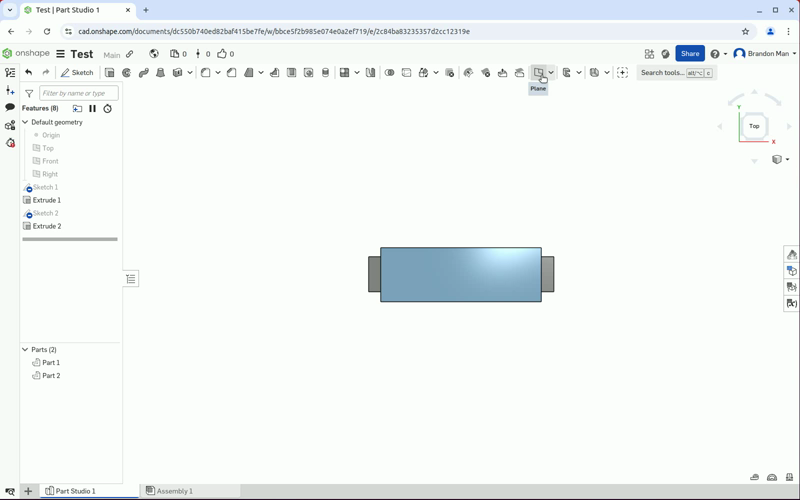
click(541, 75)
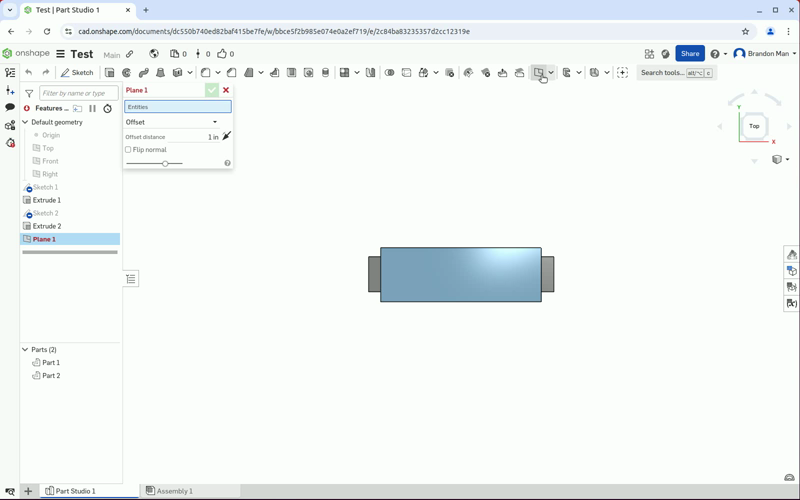
mouse_move(73, 150)
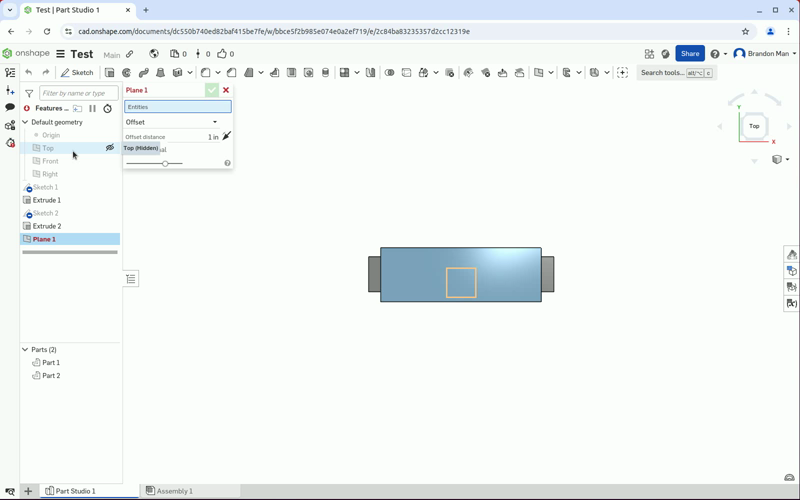
click(73, 150)
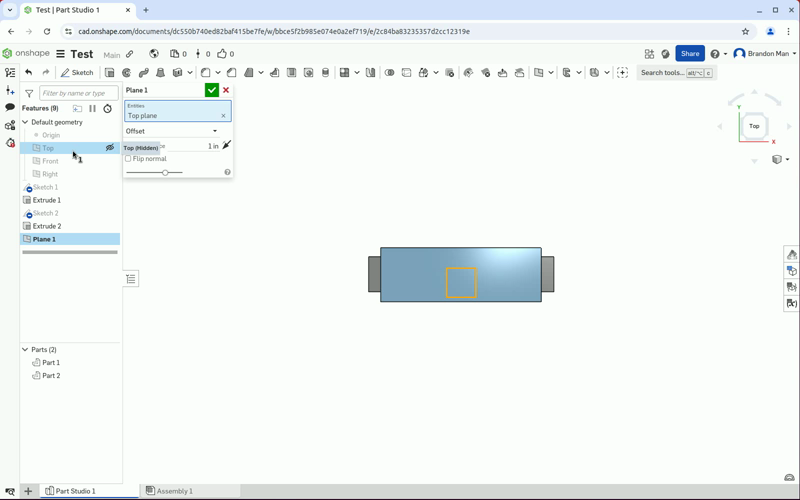
key(tab, 2)
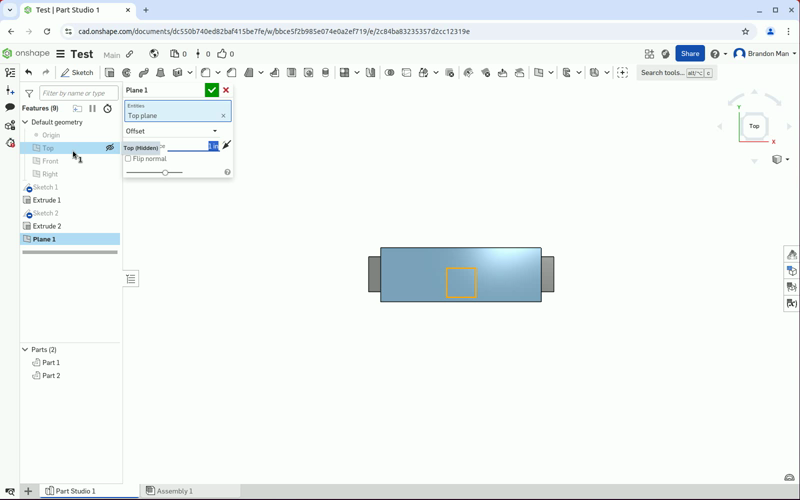
text(1.91)
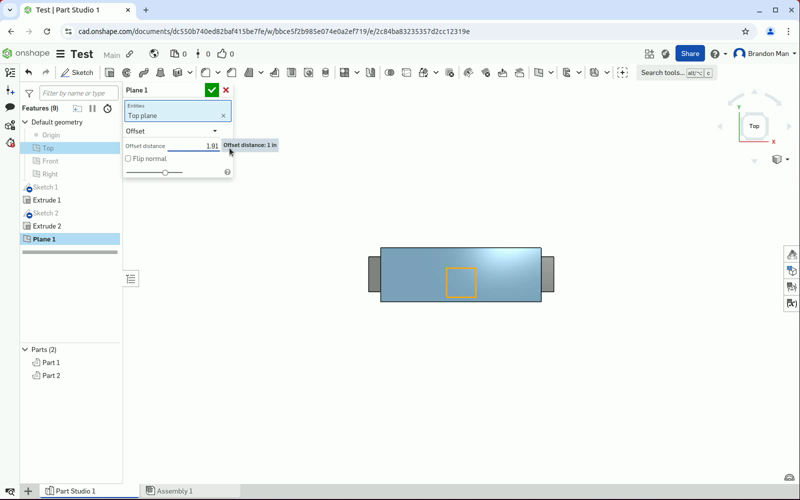
mouse_move(229, 147)
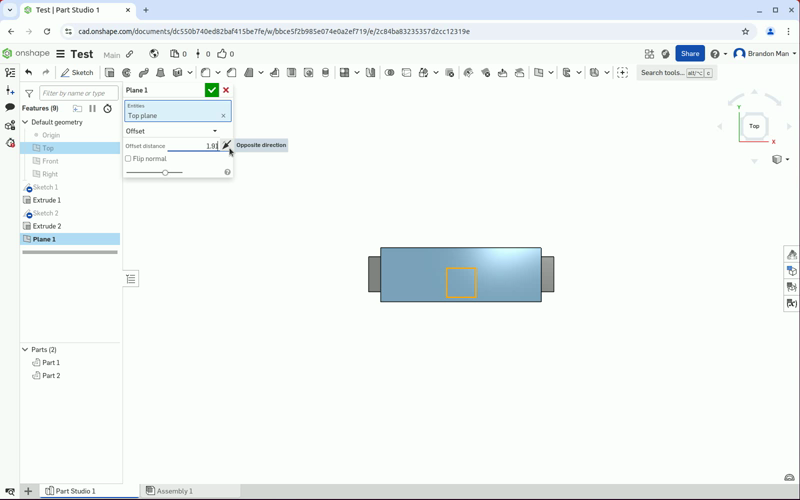
click(229, 147)
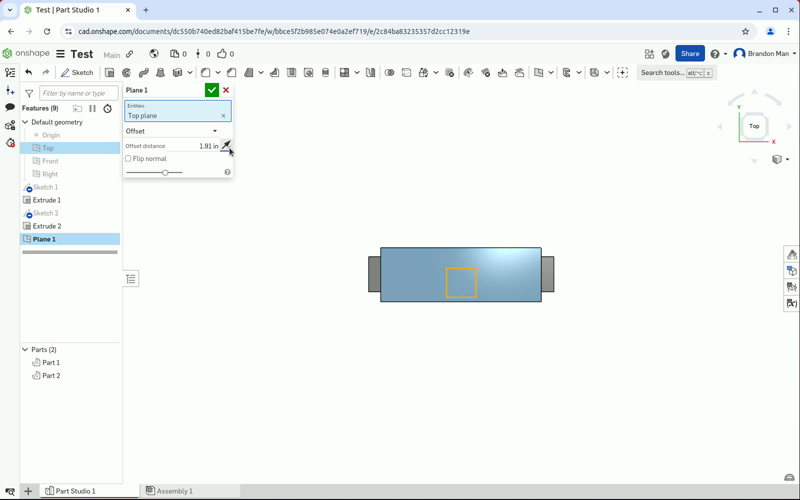
key(enter, 2)
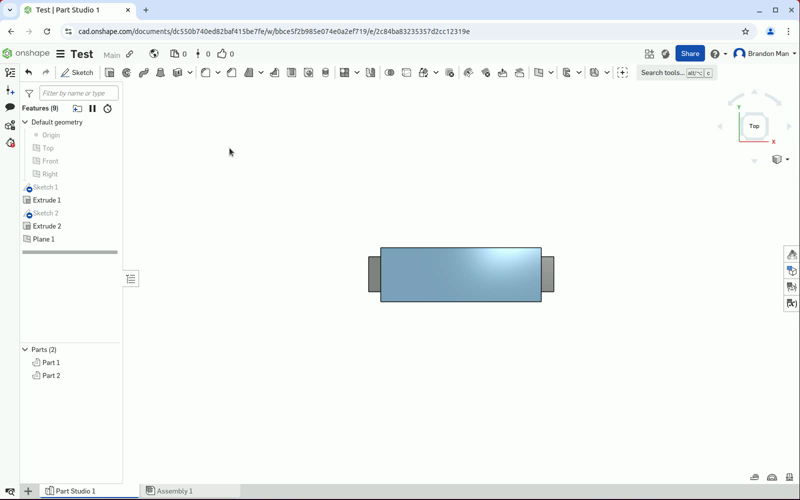
key(shift+s)
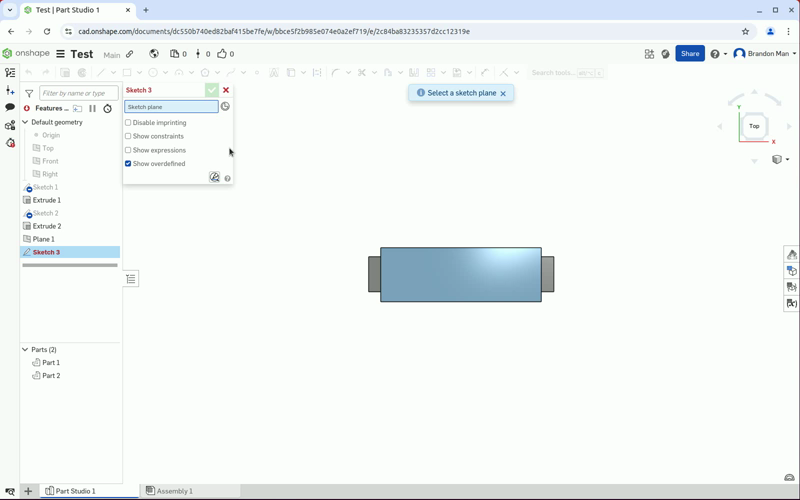
mouse_move(73, 241)
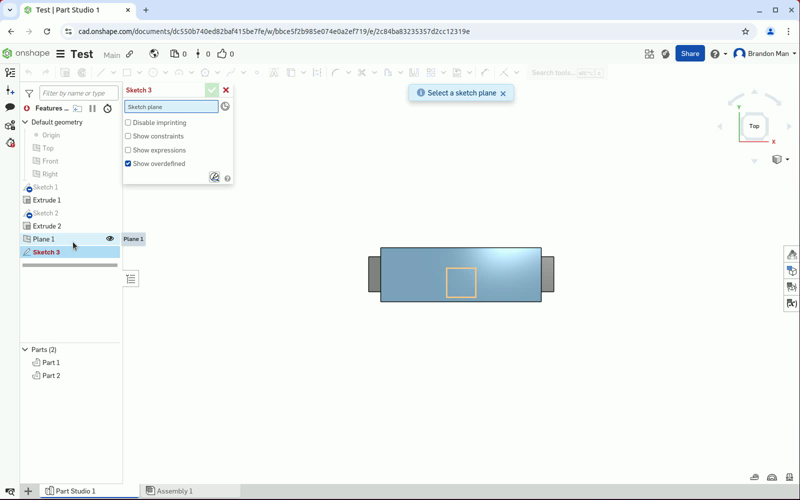
click(73, 241)
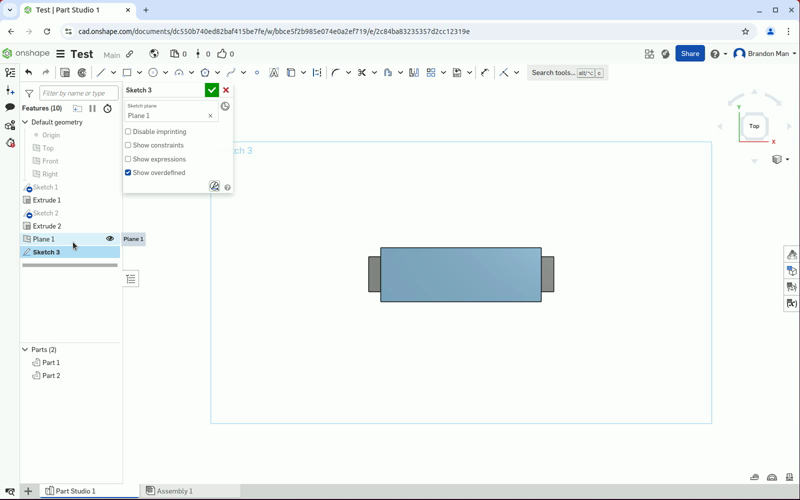
mouse_move(73, 352)
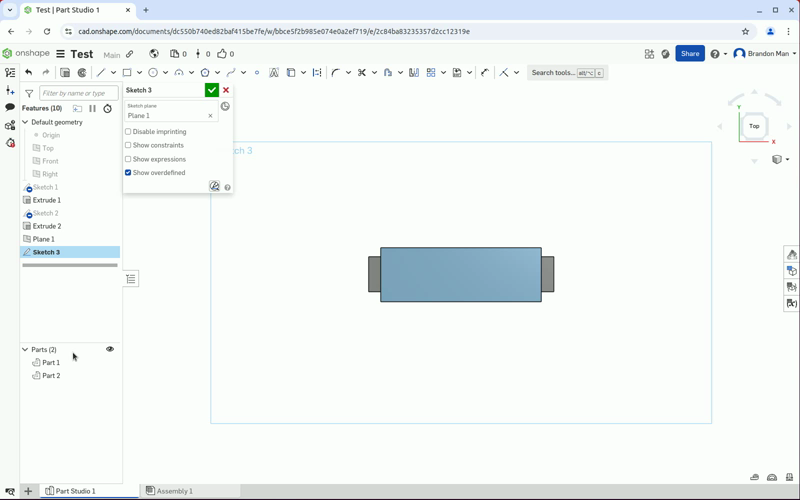
key(y)
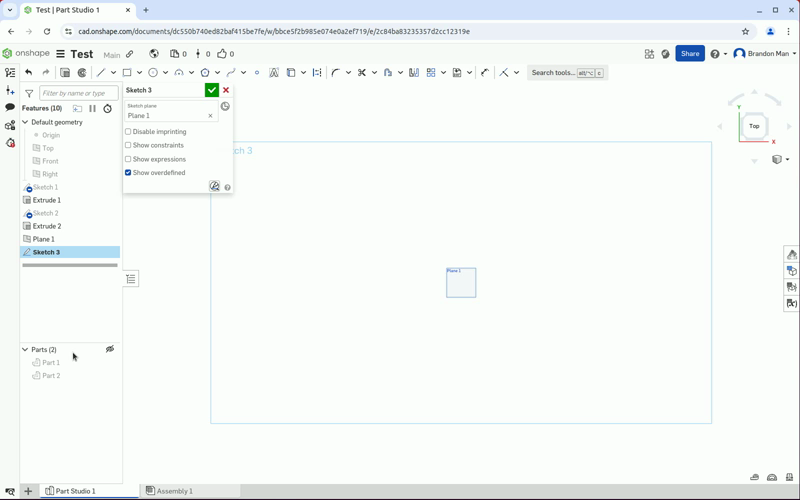
key(l)
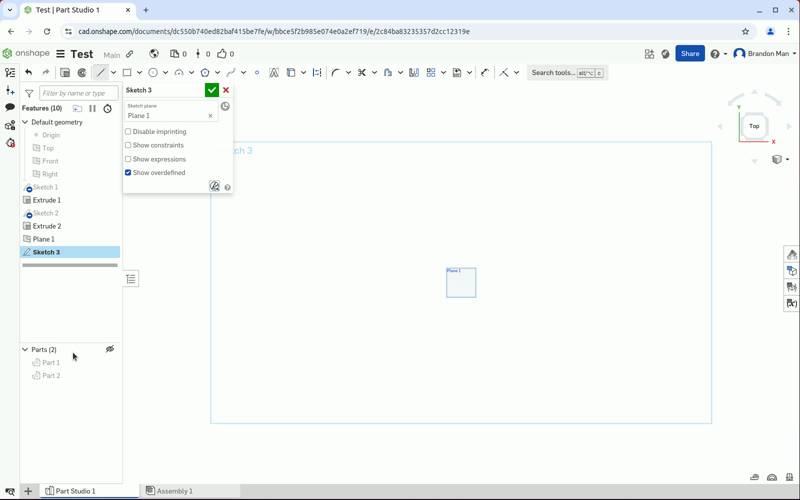
key_down(shift)
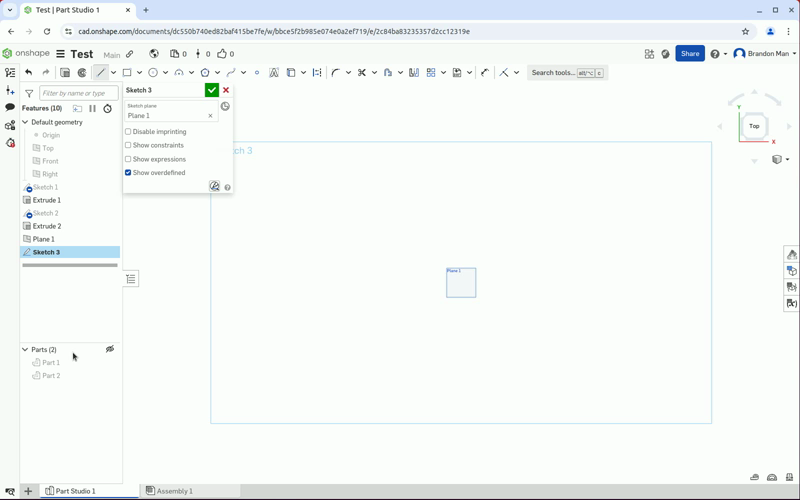
mouse_move(368, 291)
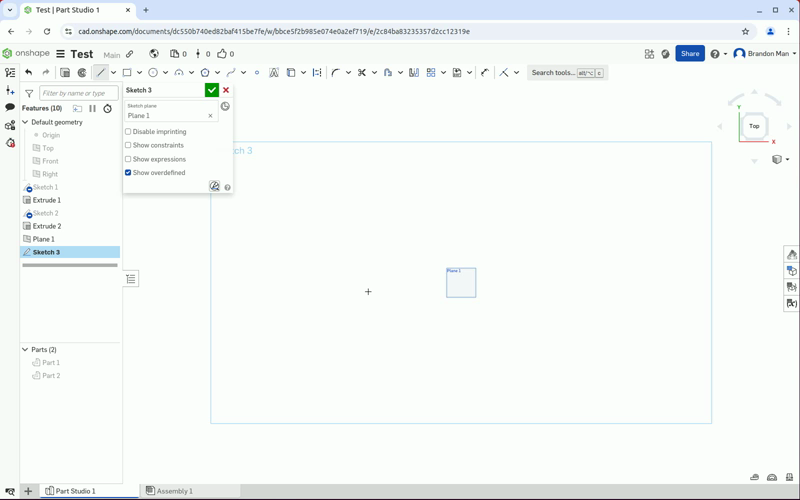
click(368, 291)
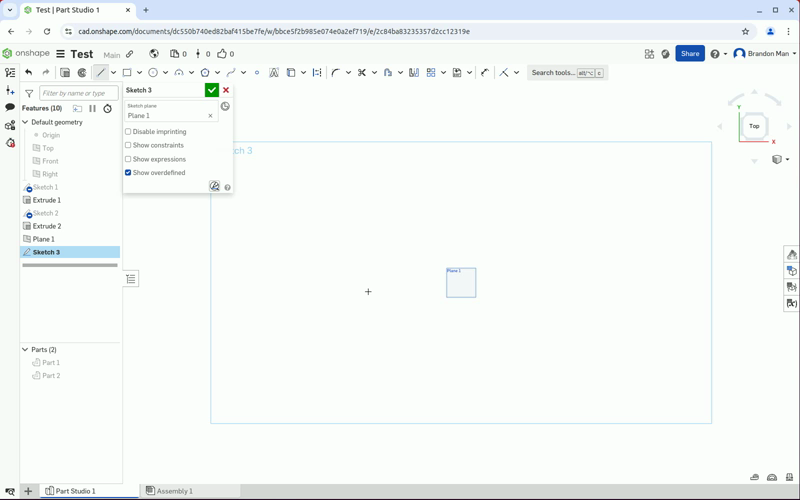
key_up(shift)
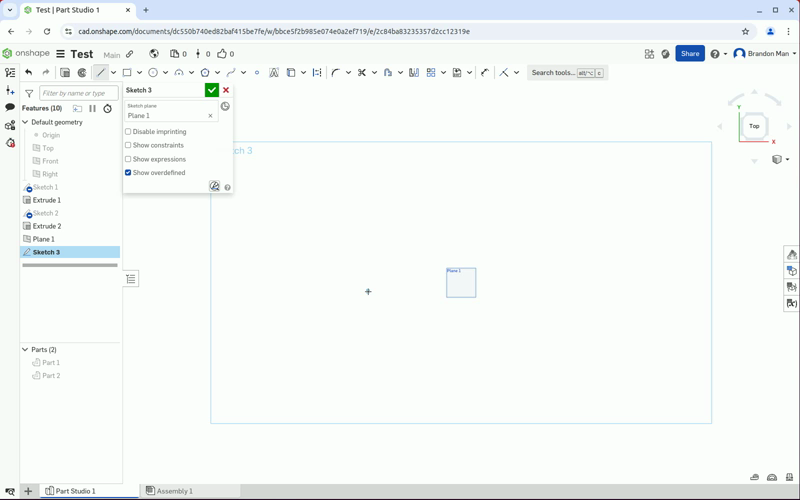
key_down(shift)
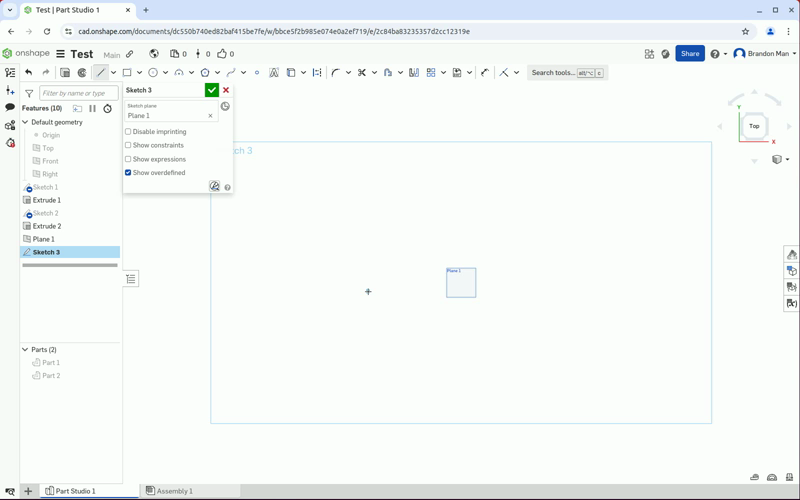
mouse_move(398, 291)
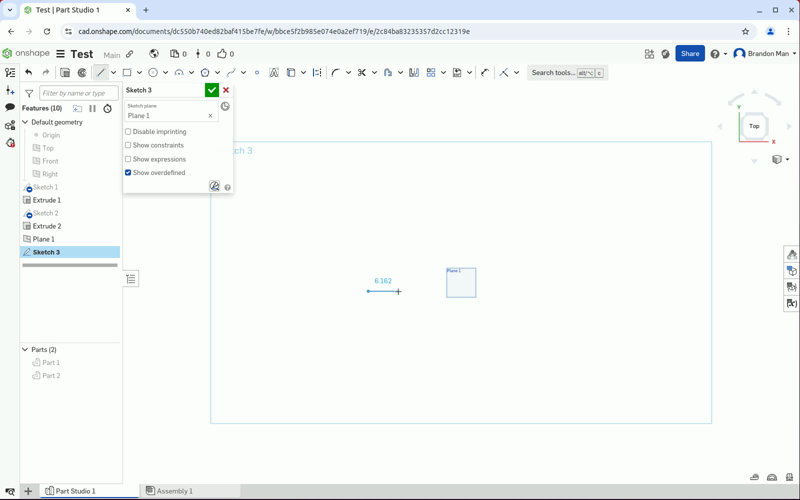
mouse_move(377, 291)
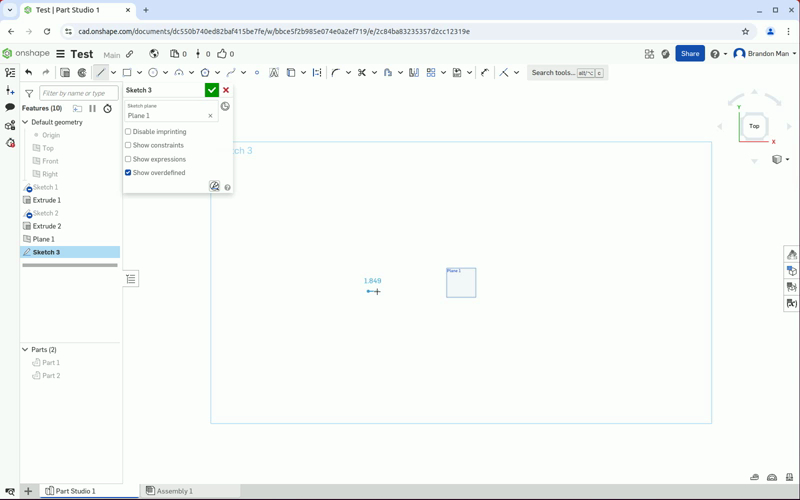
click(377, 291)
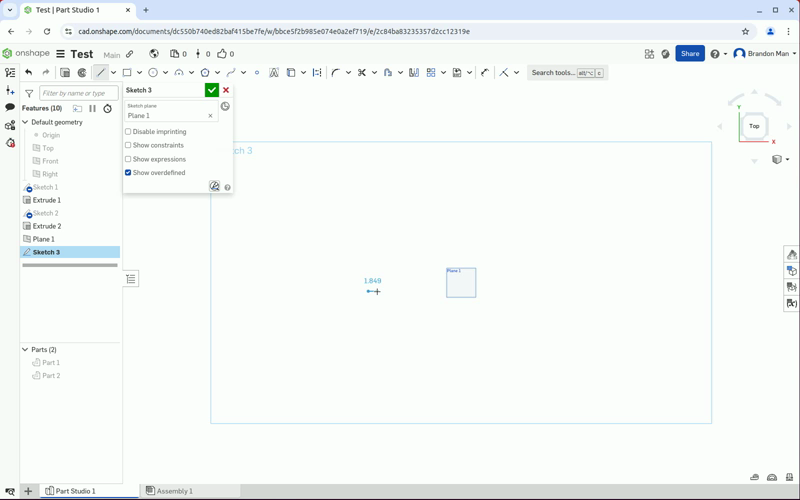
key_up(shift)
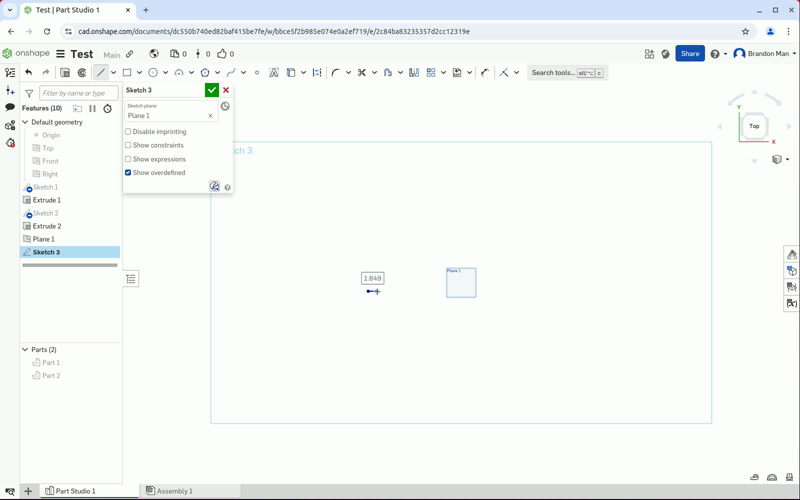
key_down(shift)
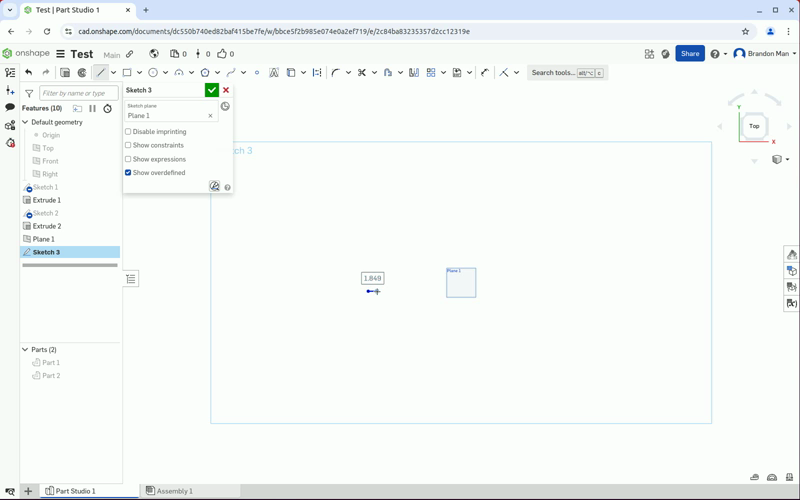
mouse_move(407, 291)
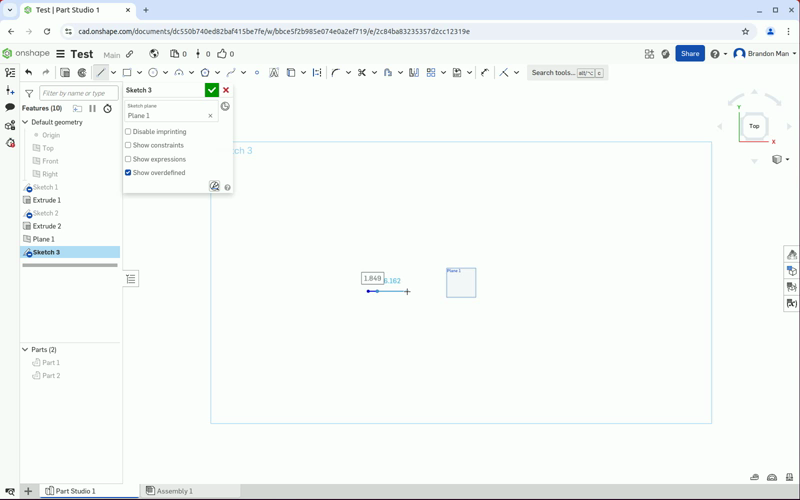
mouse_move(377, 256)
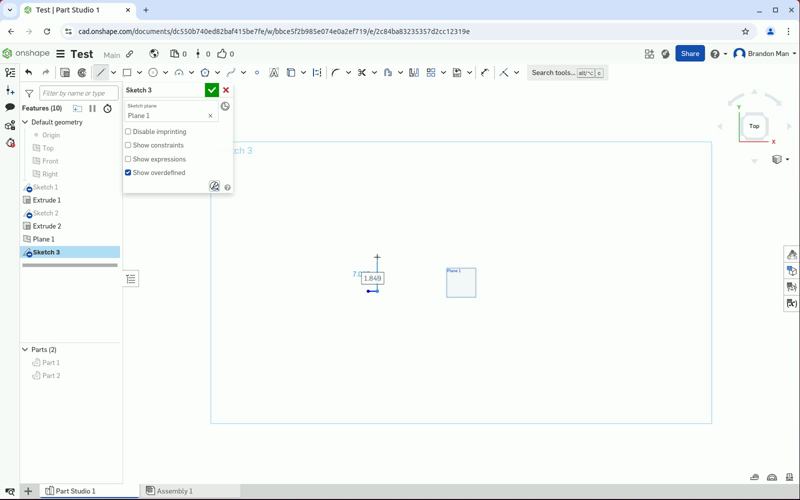
click(377, 256)
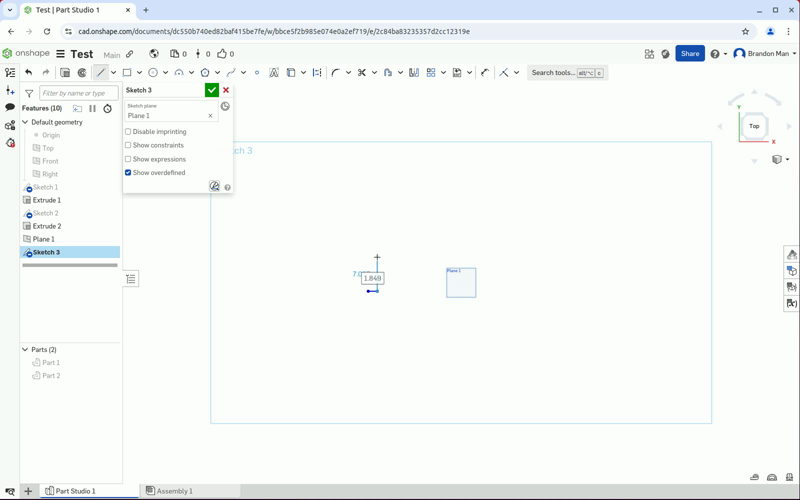
key_up(shift)
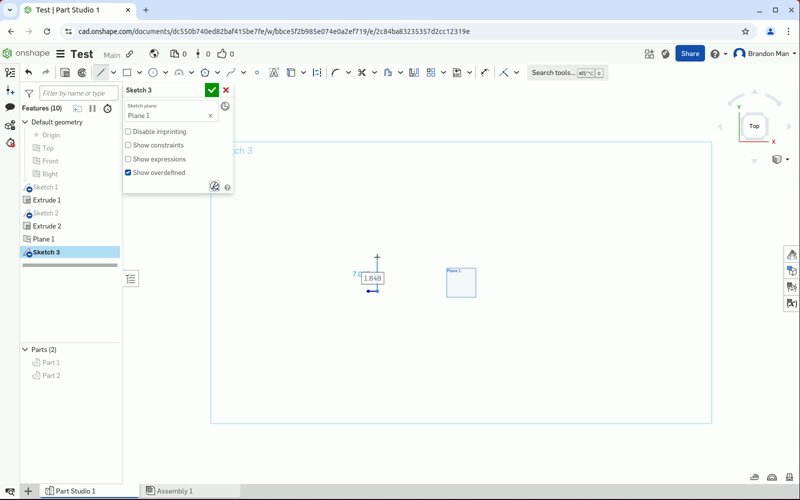
key_down(shift)
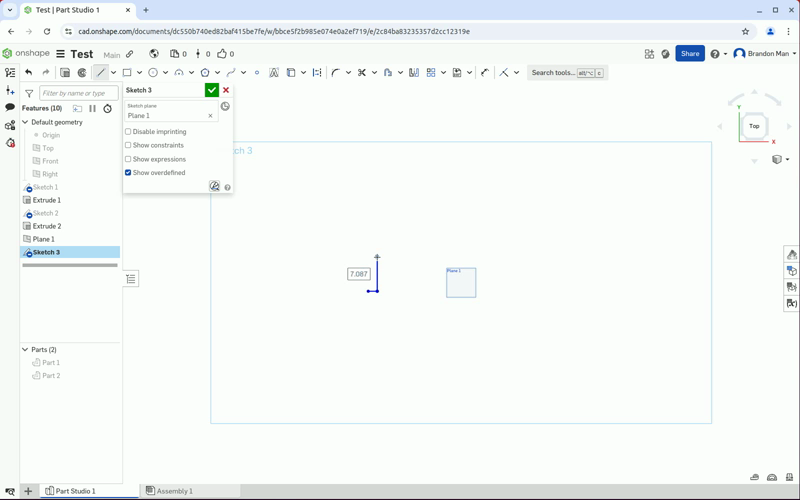
mouse_move(407, 256)
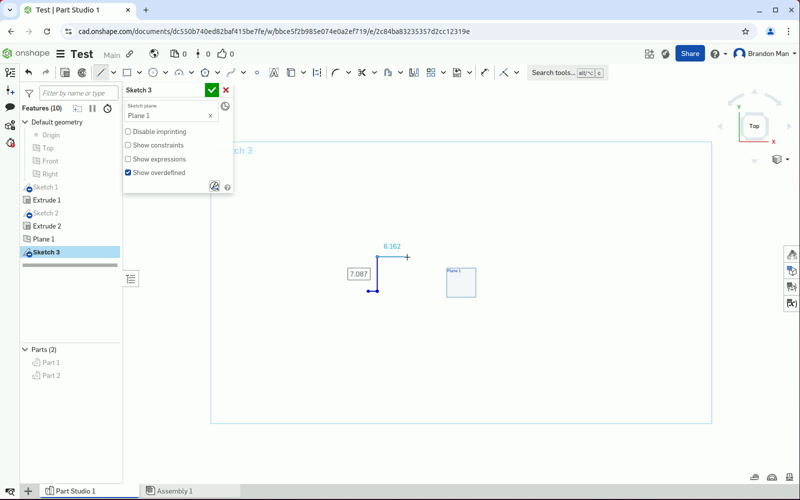
mouse_move(368, 256)
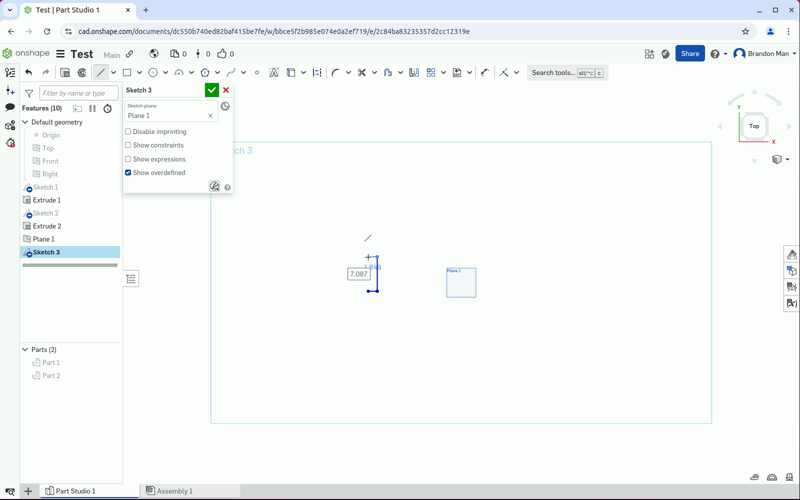
click(368, 256)
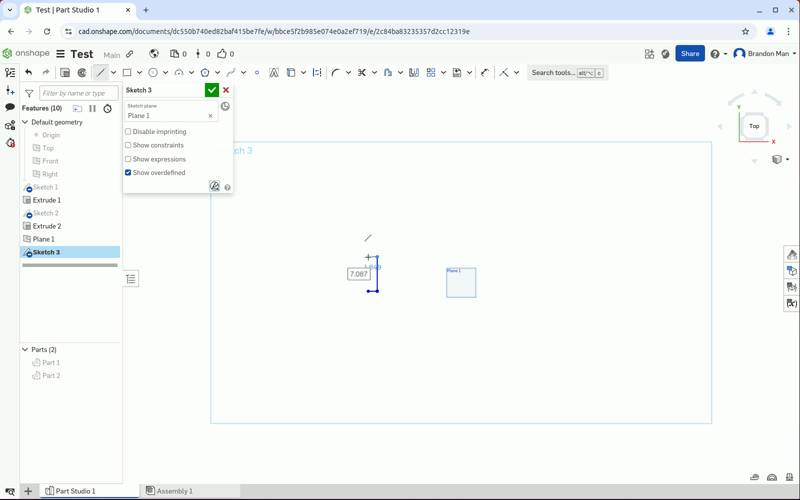
key_up(shift)
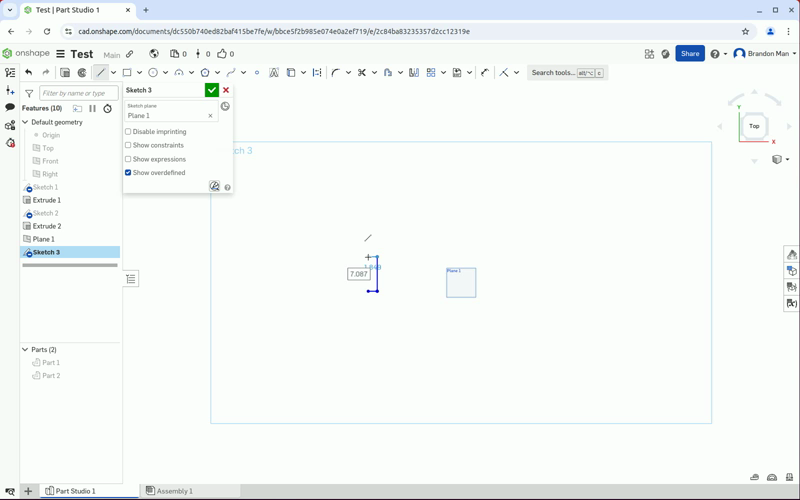
mouse_move(398, 256)
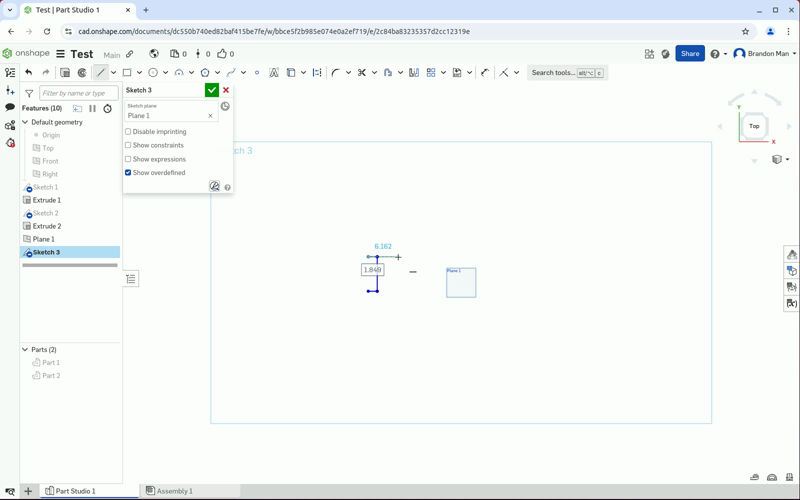
key_down(shift)
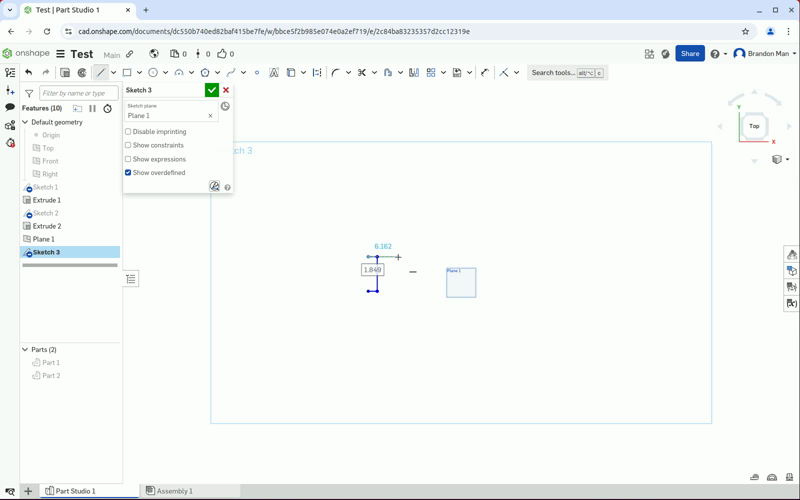
mouse_move(368, 291)
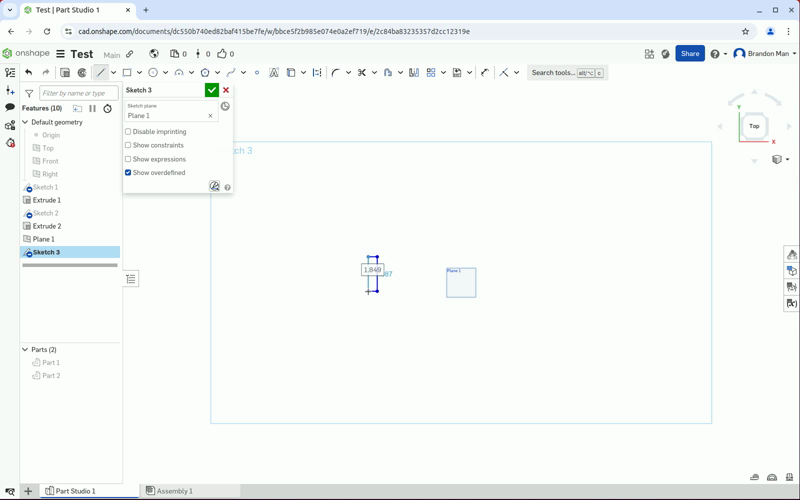
key_up(shift)
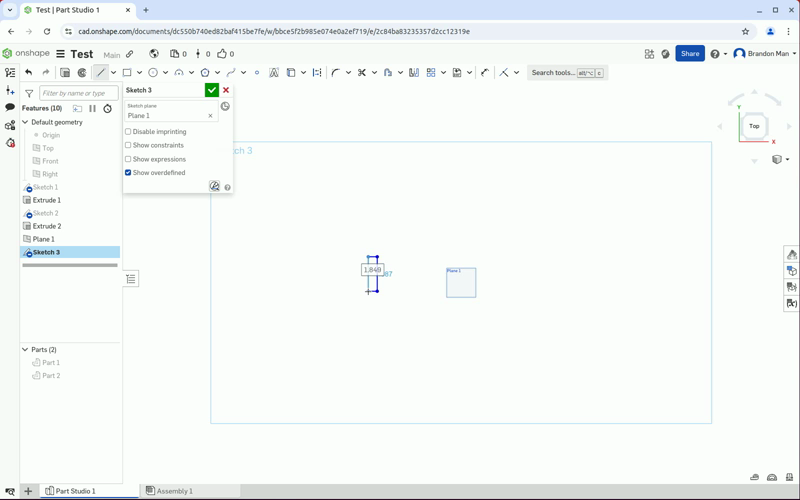
click(368, 291)
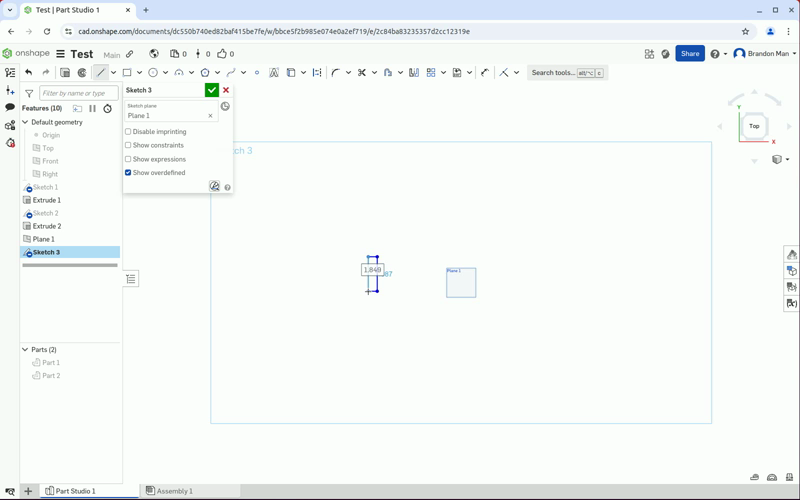
key(esc)
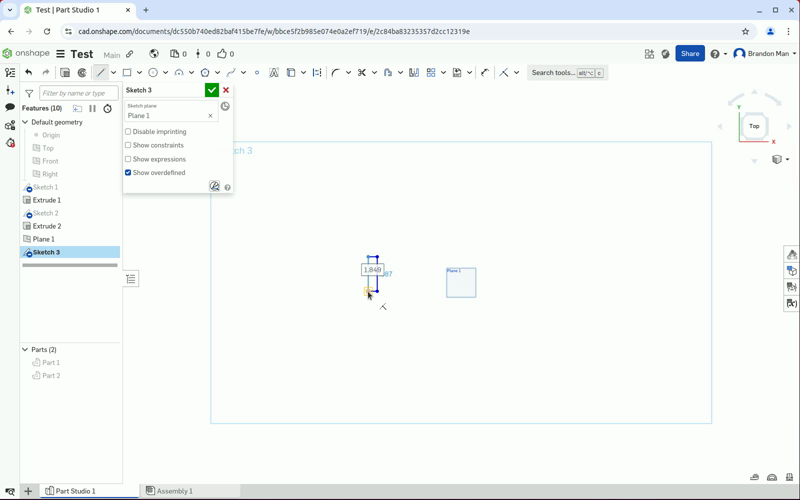
mouse_move(370, 279)
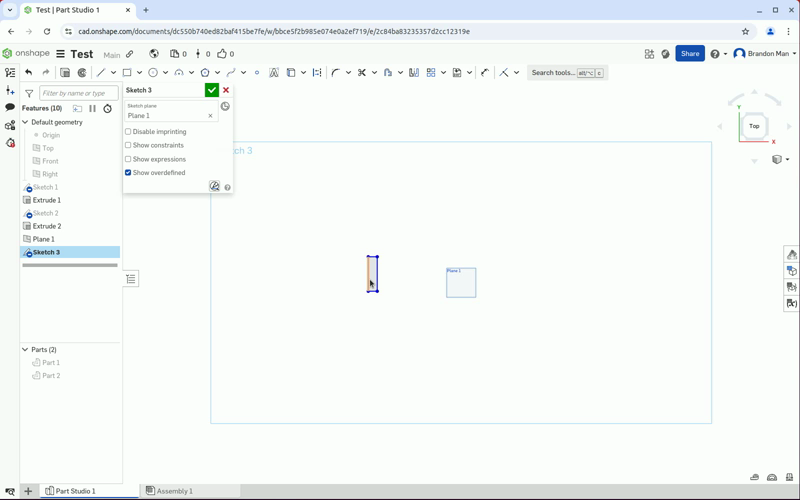
scroll(6)
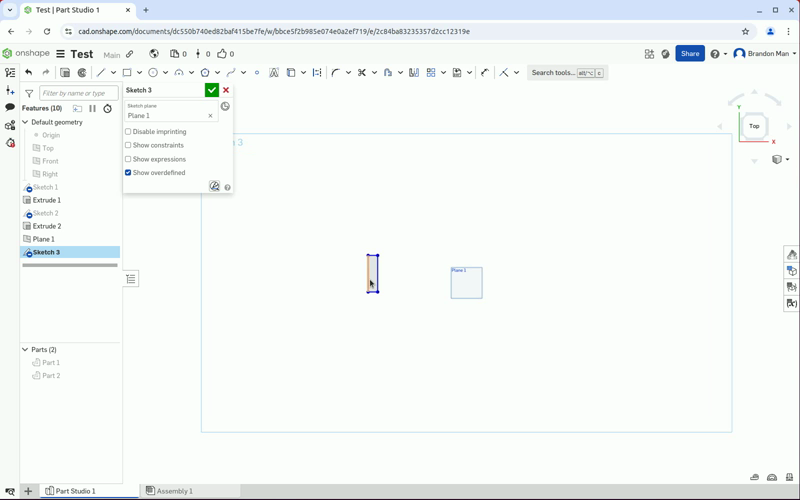
scroll(6)
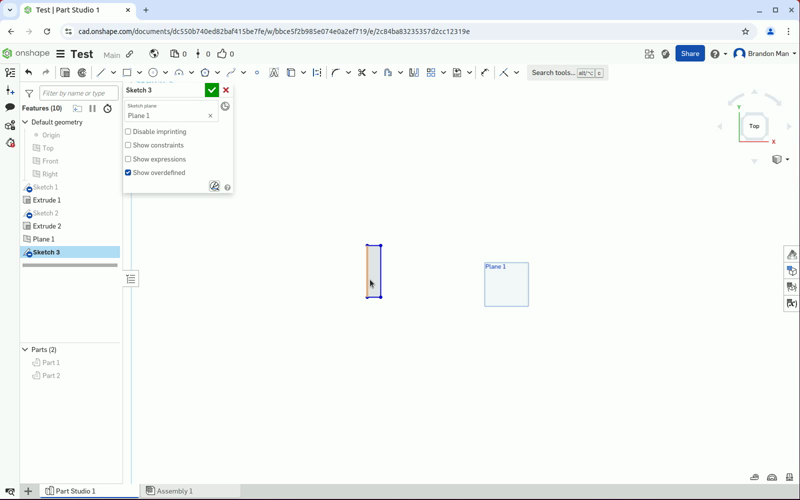
scroll(6)
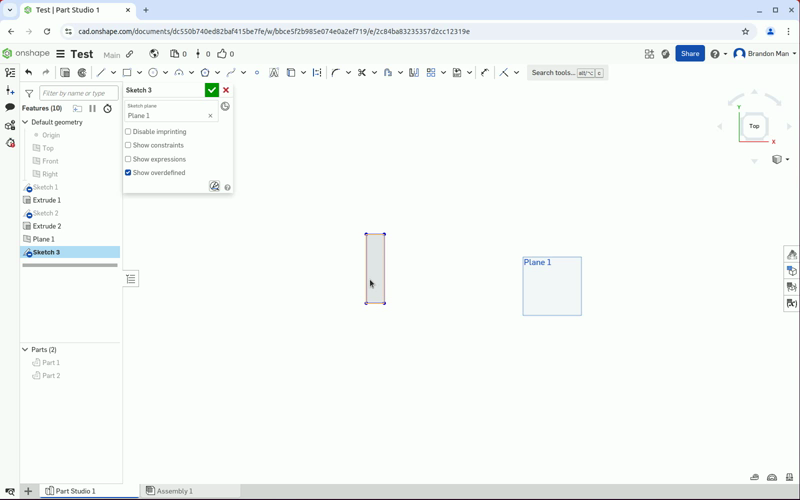
scroll(6)
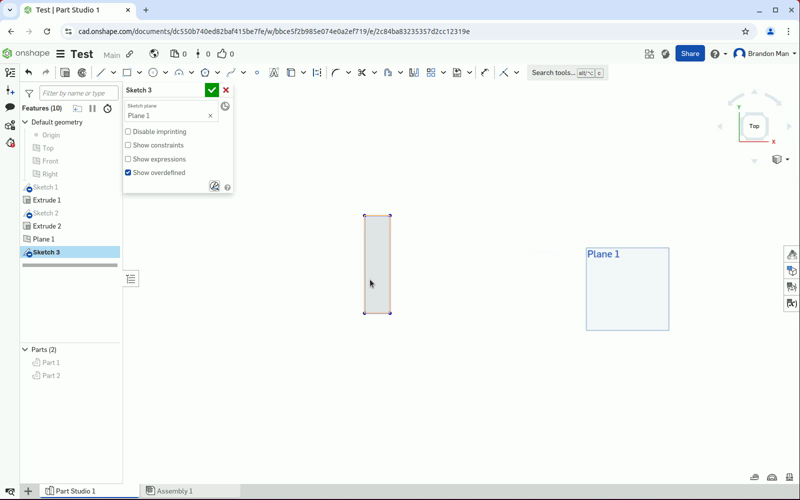
scroll(6)
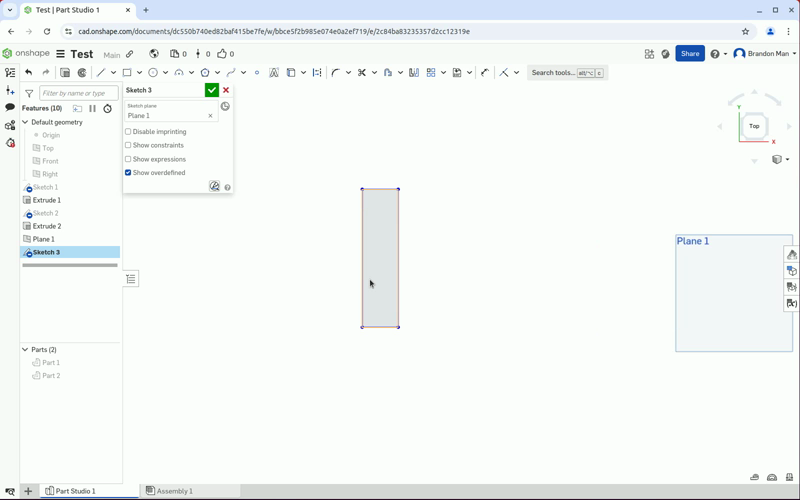
scroll(6)
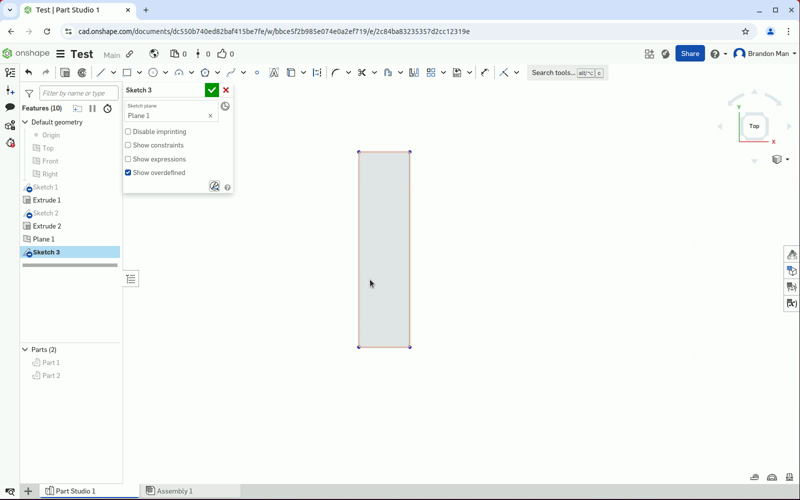
scroll(6)
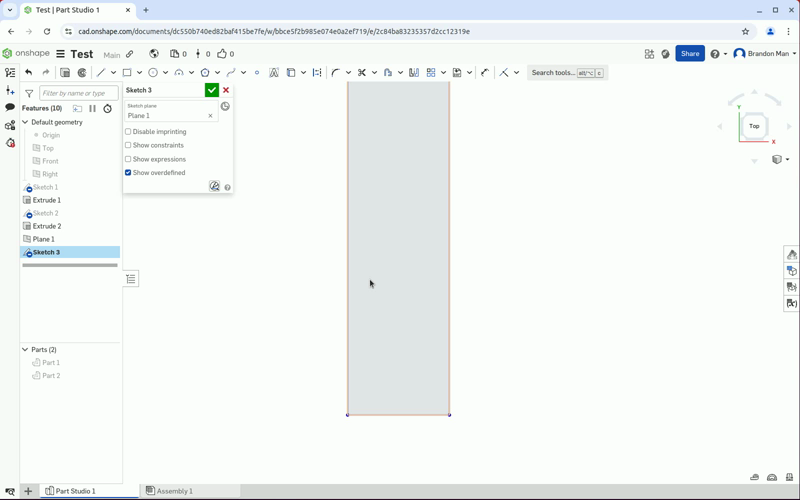
click(370, 279)
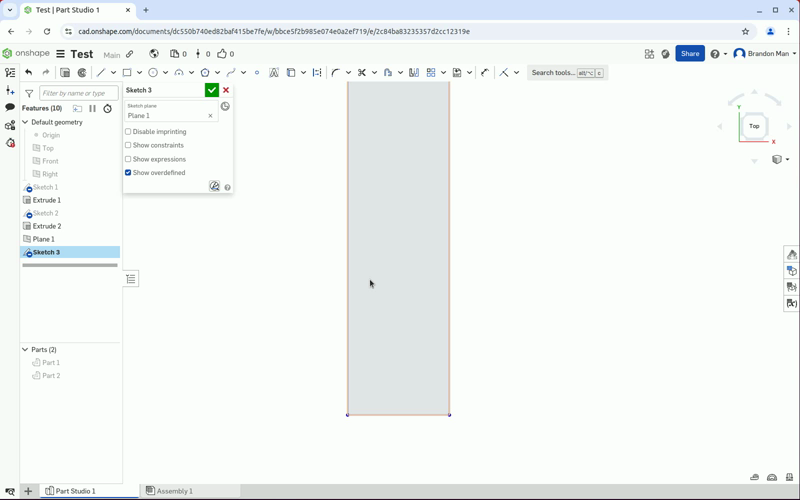
scroll(-6)
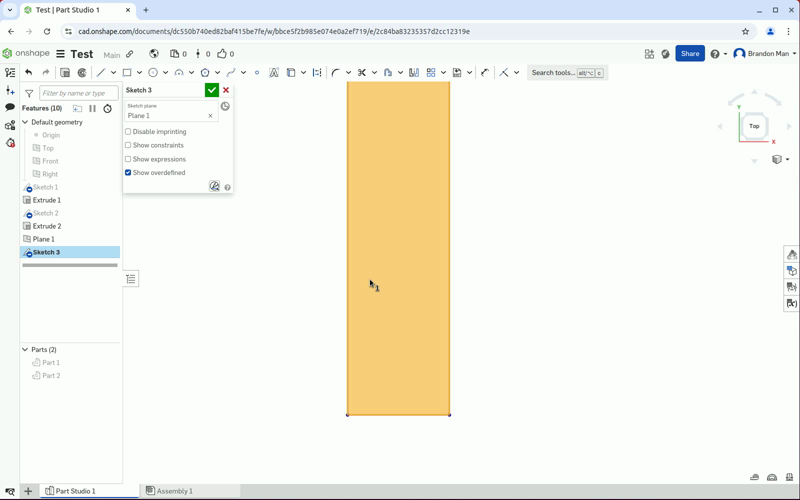
scroll(-6)
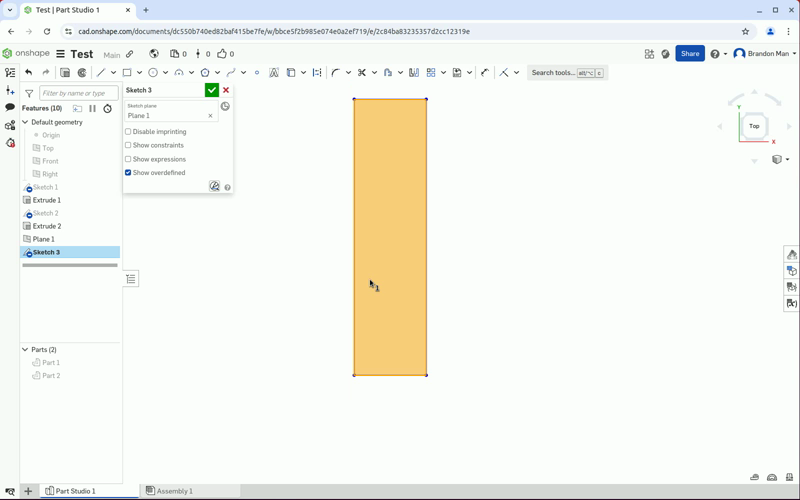
scroll(-6)
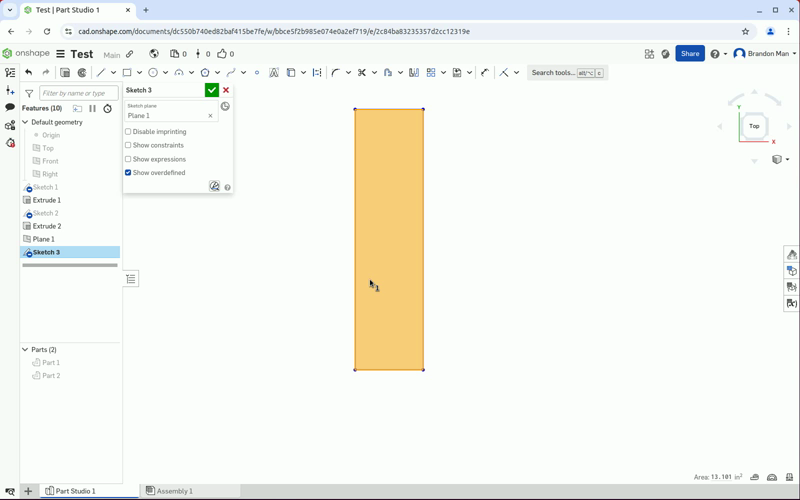
scroll(-6)
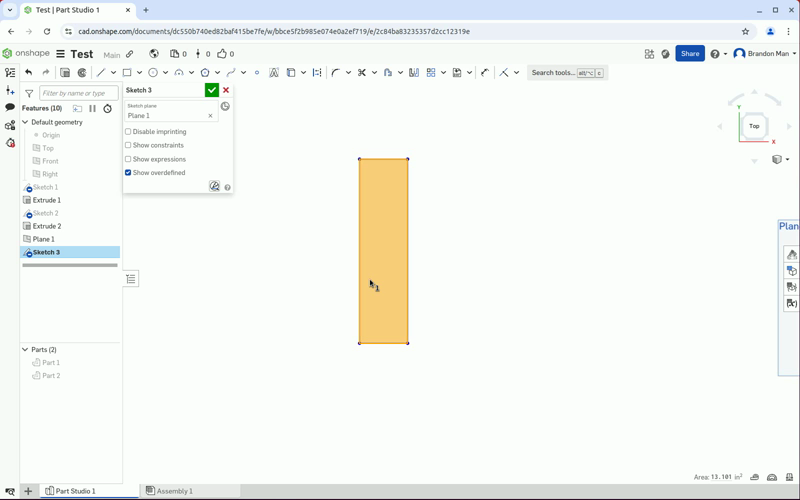
scroll(-6)
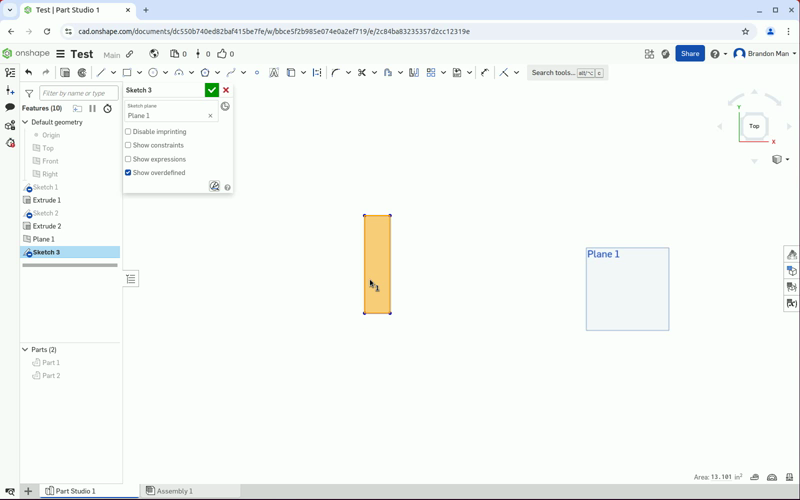
scroll(-6)
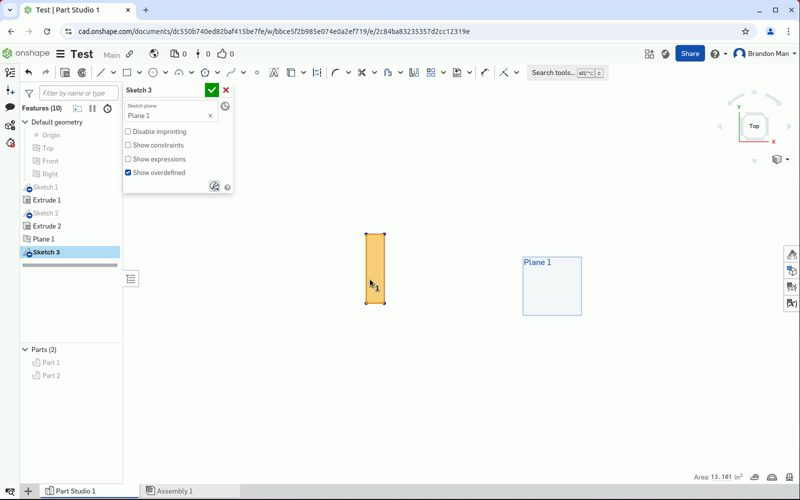
scroll(-6)
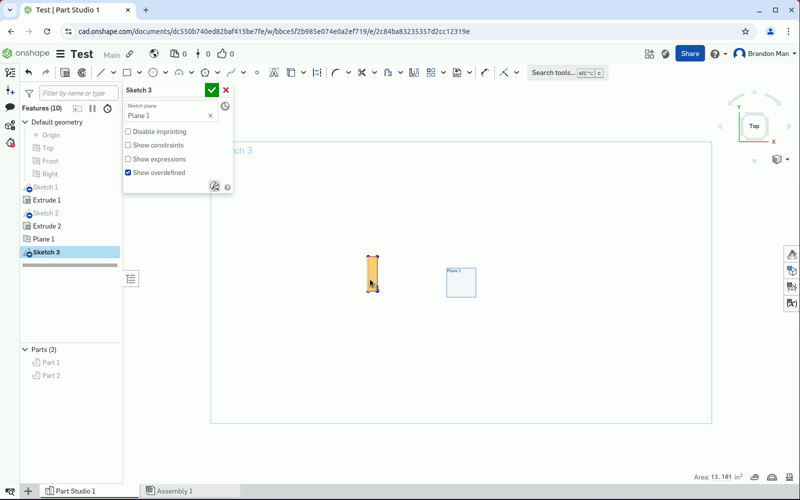
mouse_move(73, 352)
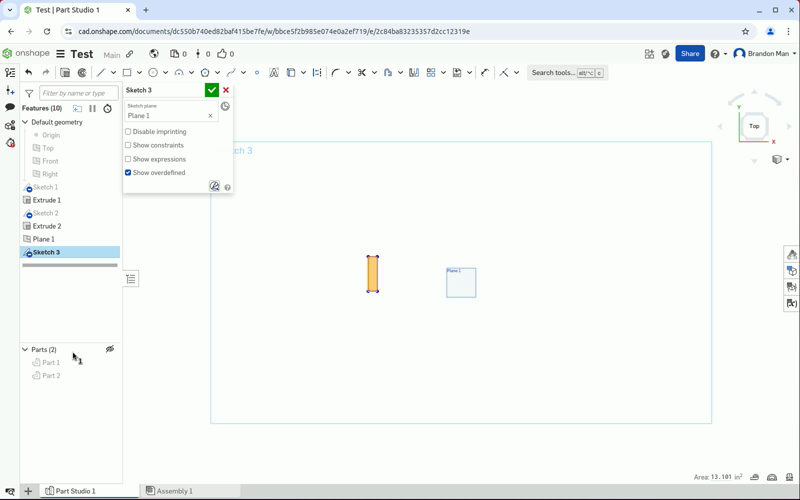
key(shift+y)
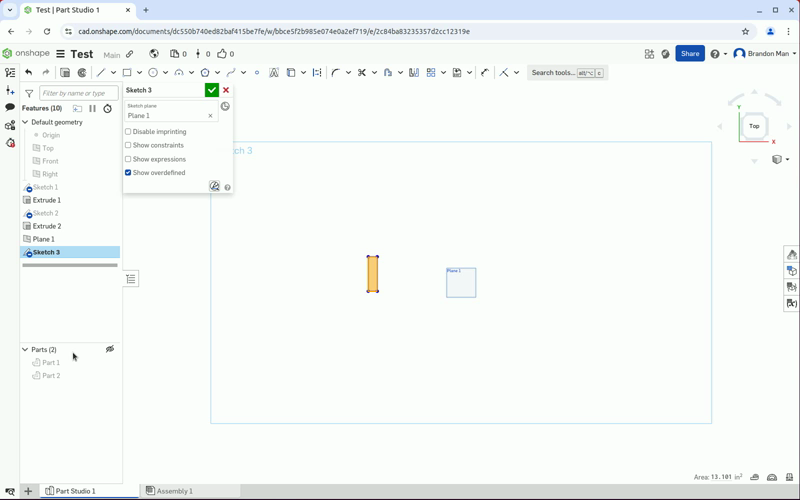
key(shift+e)
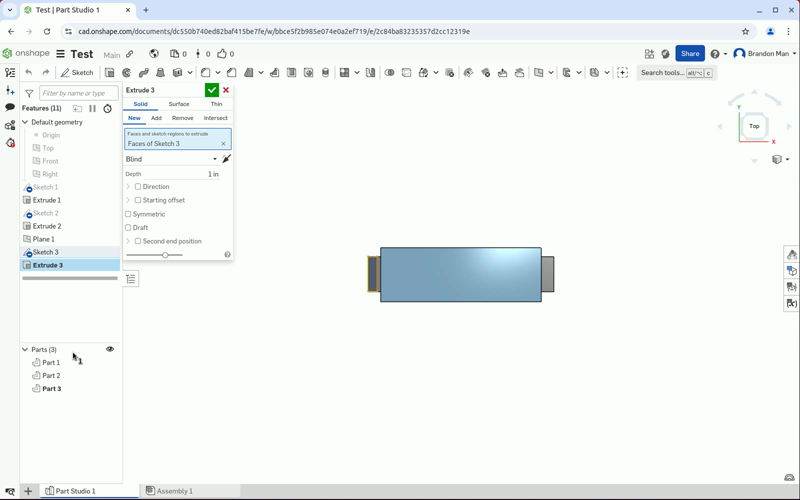
mouse_move(143, 106)
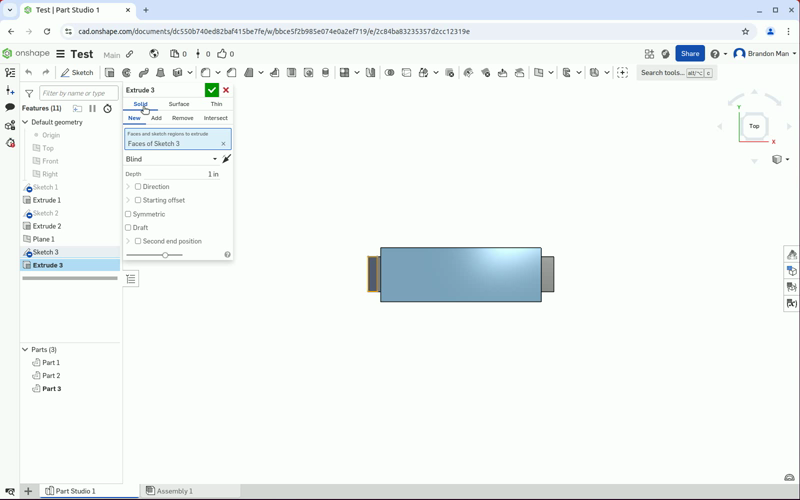
click(143, 106)
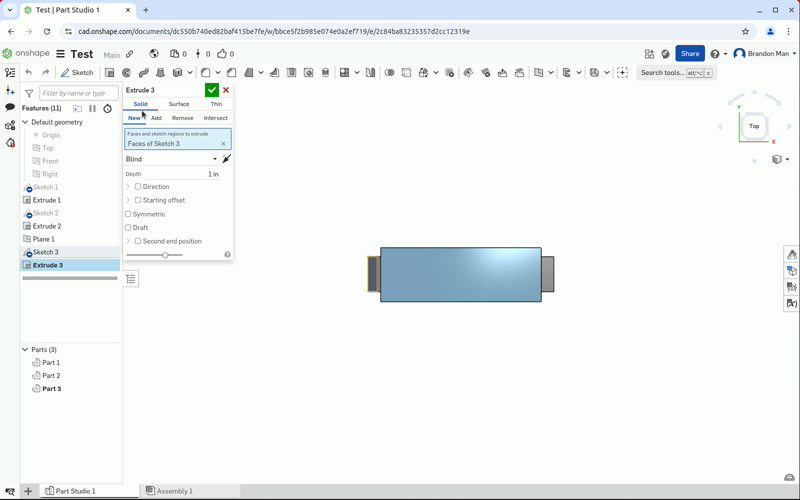
mouse_move(137, 120)
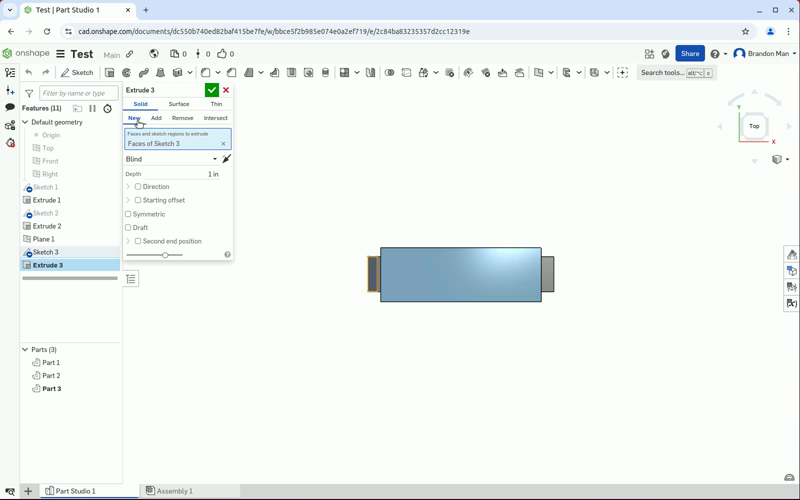
click(137, 120)
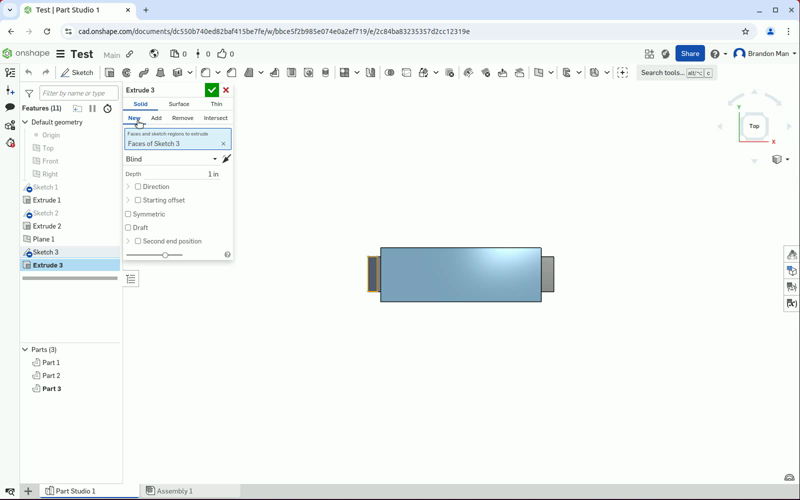
key(tab, 4)
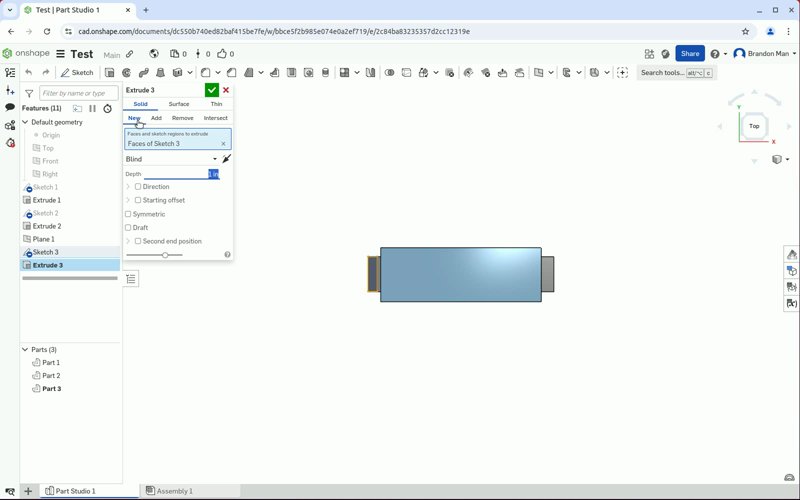
text(17.331)
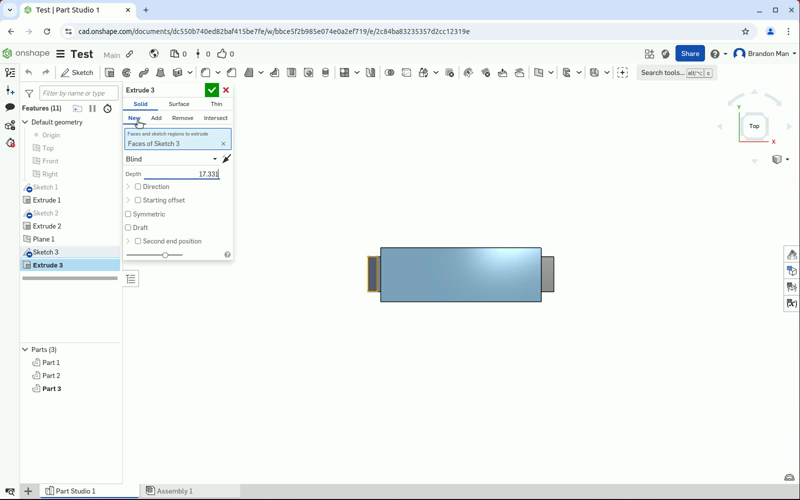
key(enter)
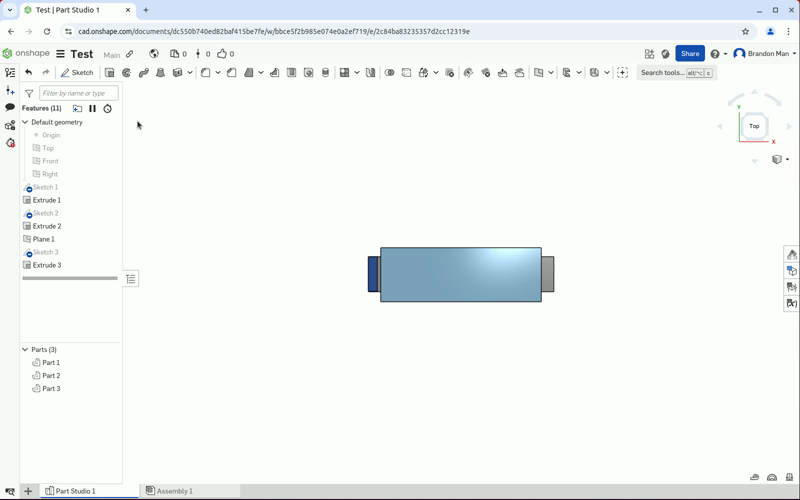
key(shift+h)
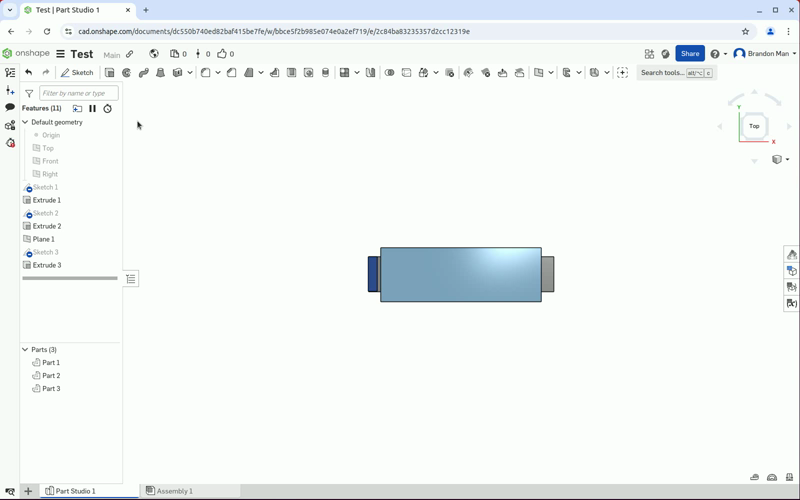
key(shift+h)
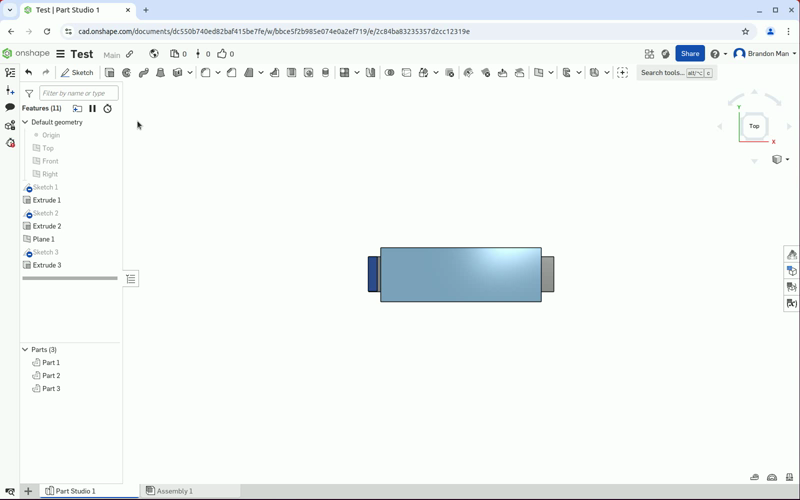
mouse_move(73, 189)
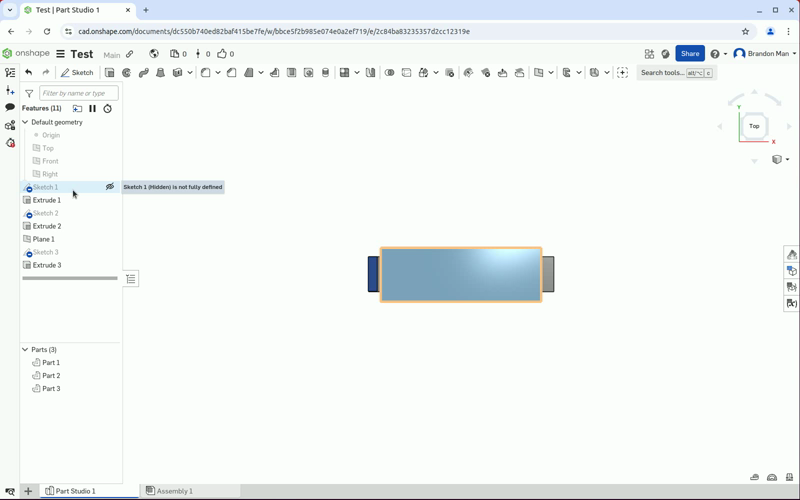
click(73, 189)
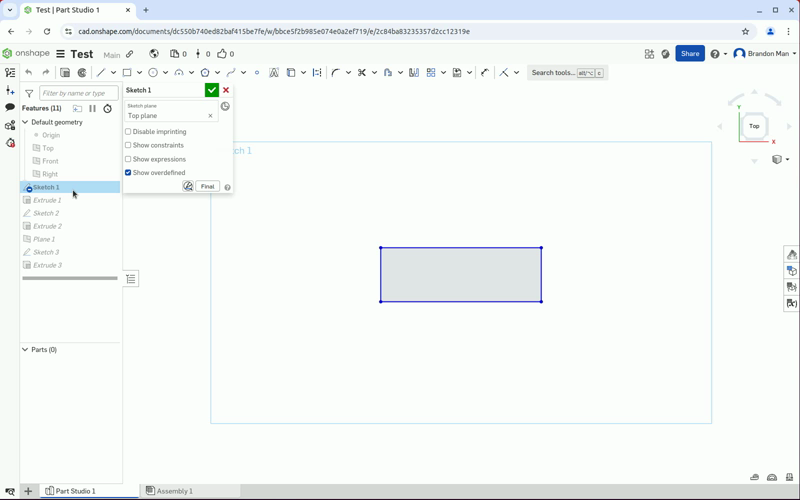
mouse_move(229, 92)
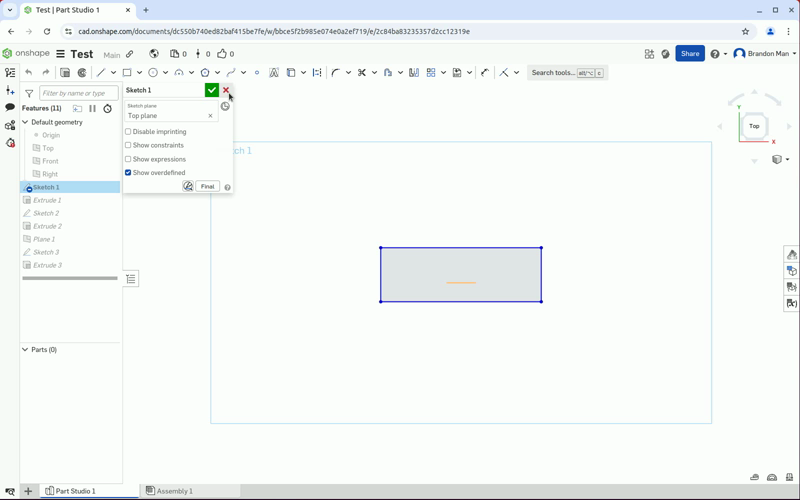
click(229, 92)
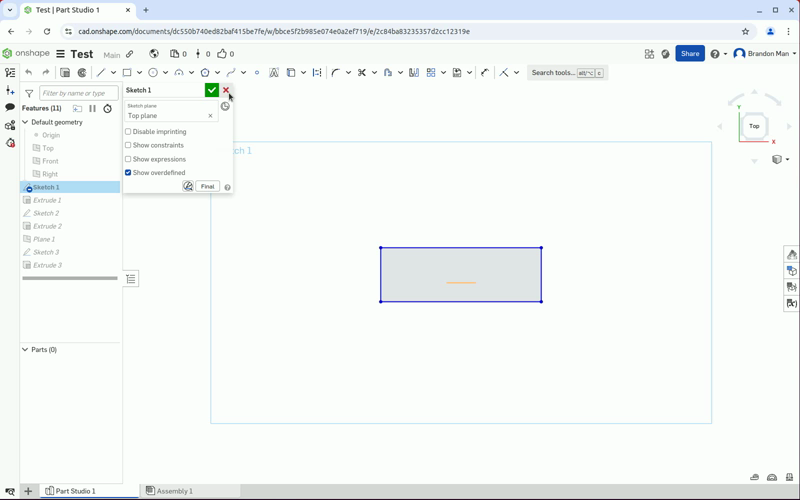
key(shift+s)
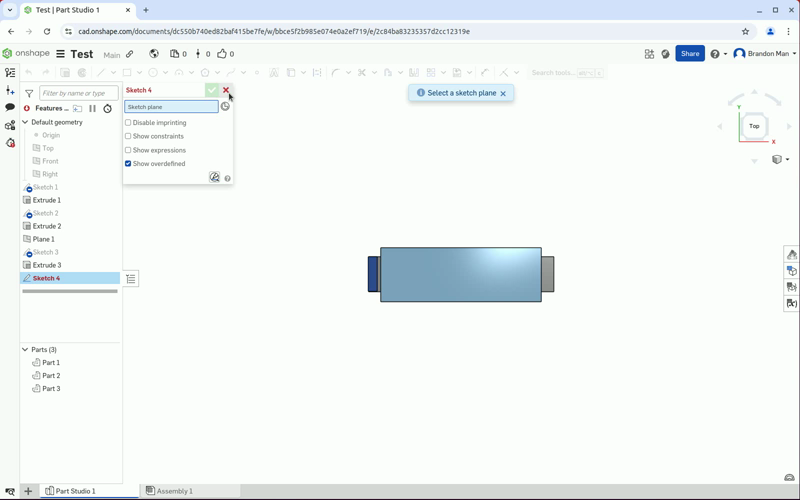
mouse_move(73, 241)
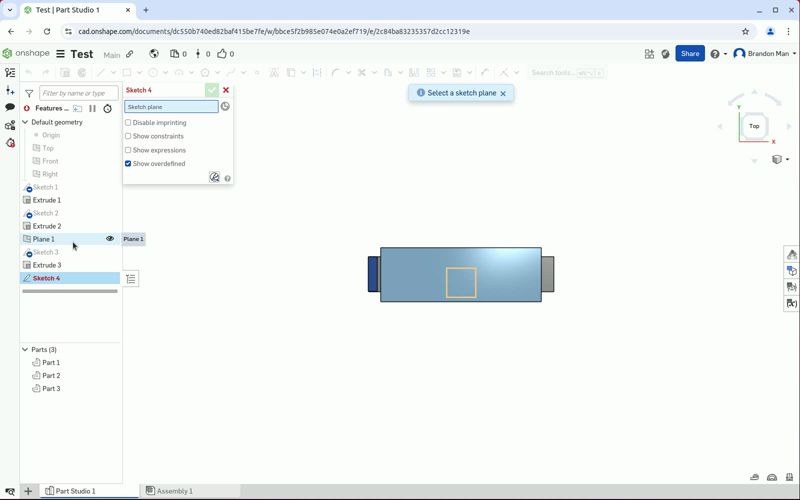
click(73, 241)
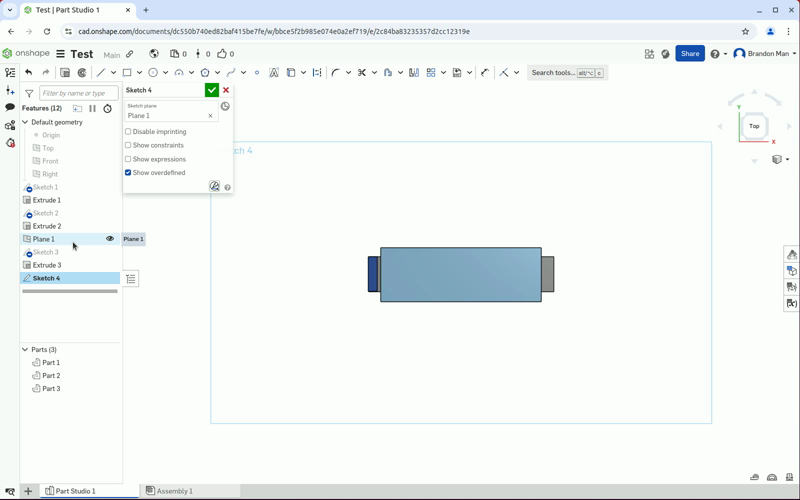
mouse_move(73, 352)
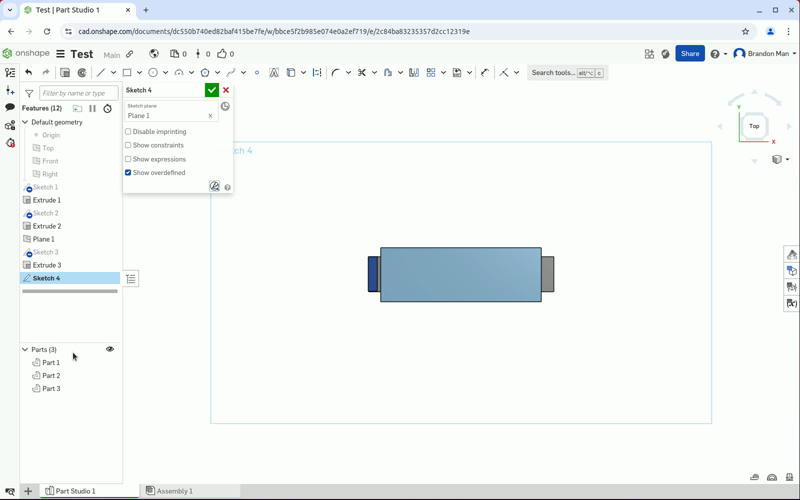
key(y)
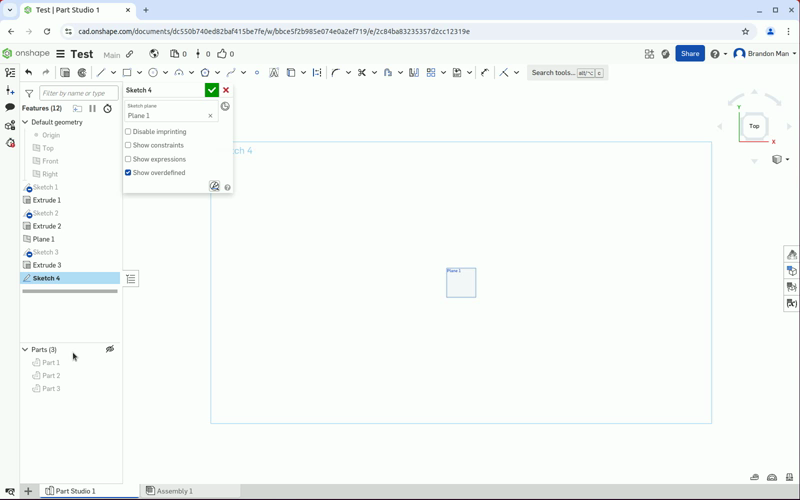
key(l)
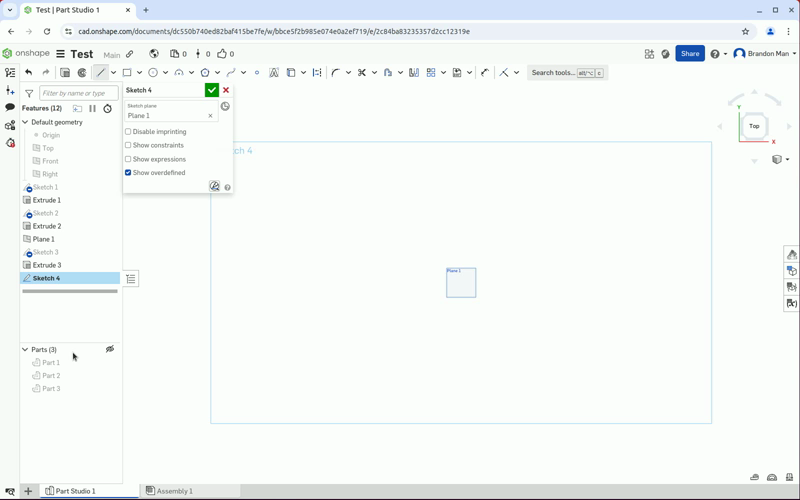
key_down(shift)
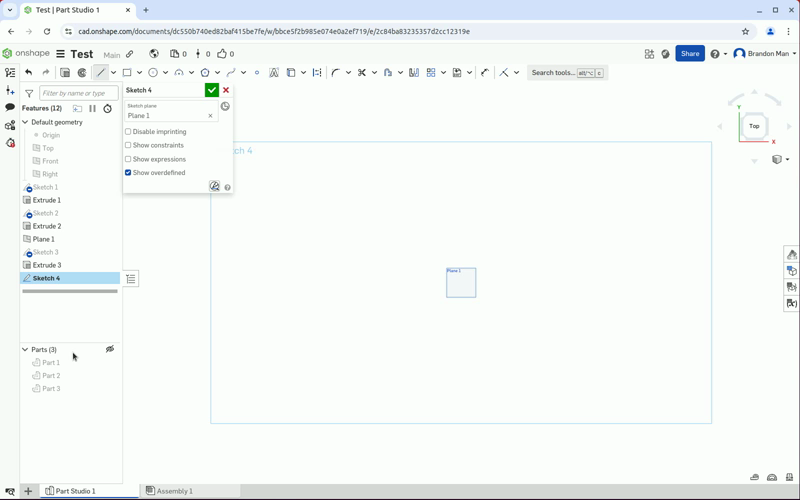
mouse_move(545, 291)
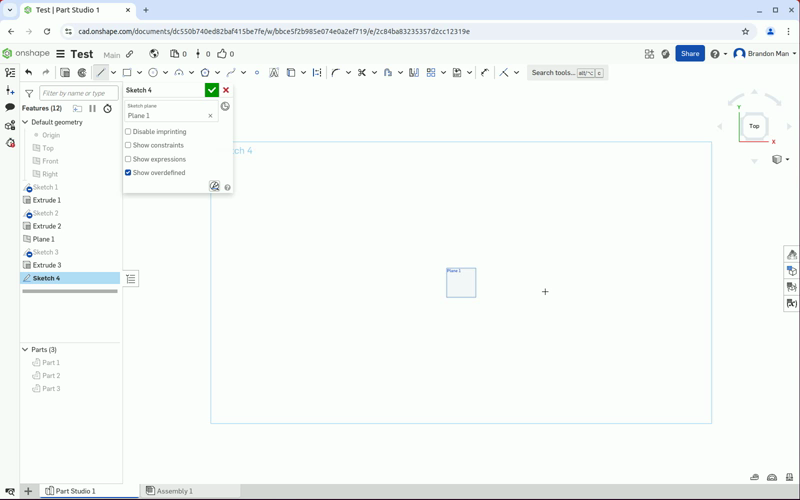
click(545, 291)
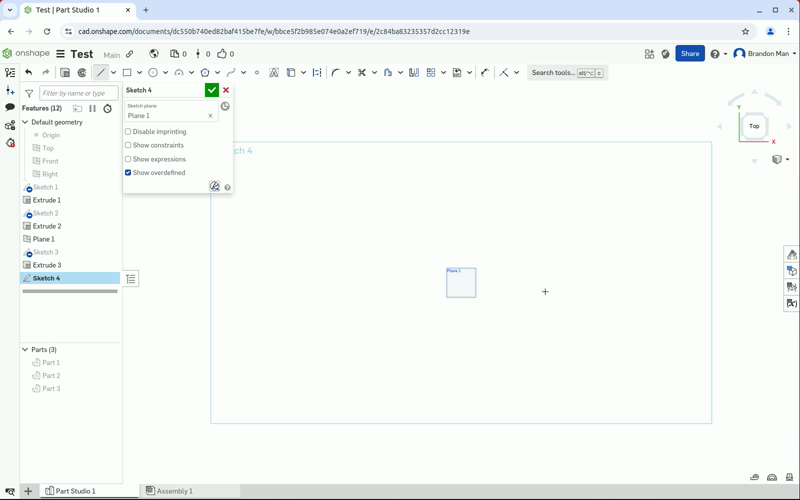
key_up(shift)
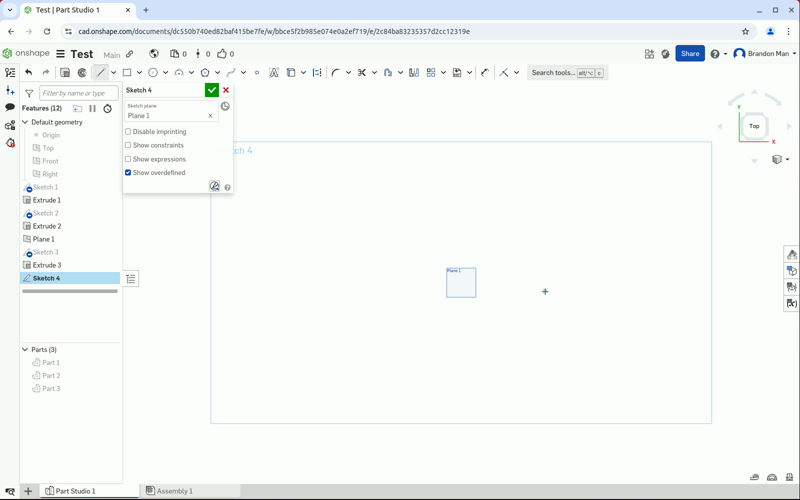
key_down(shift)
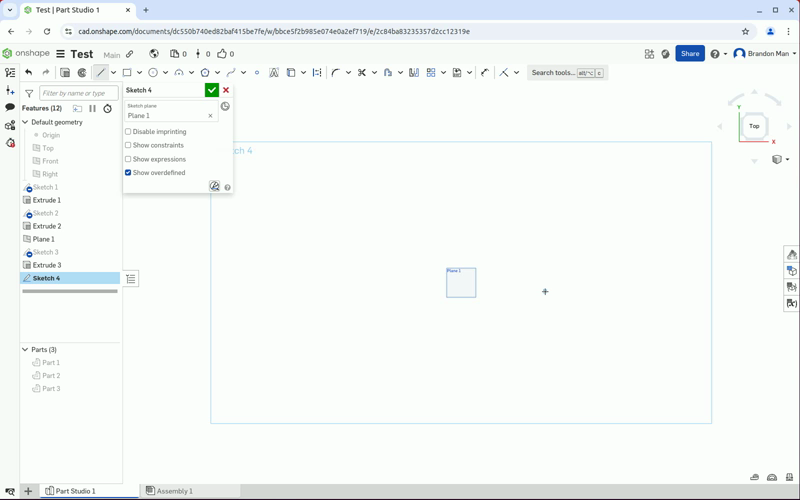
mouse_move(575, 291)
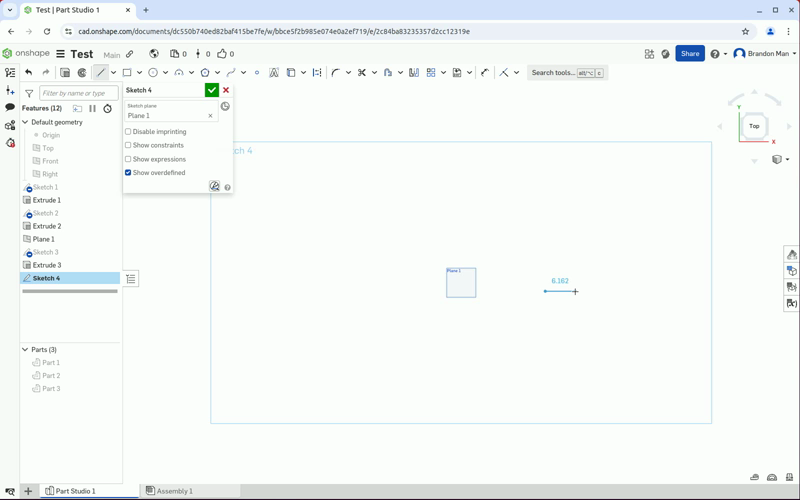
mouse_move(553, 291)
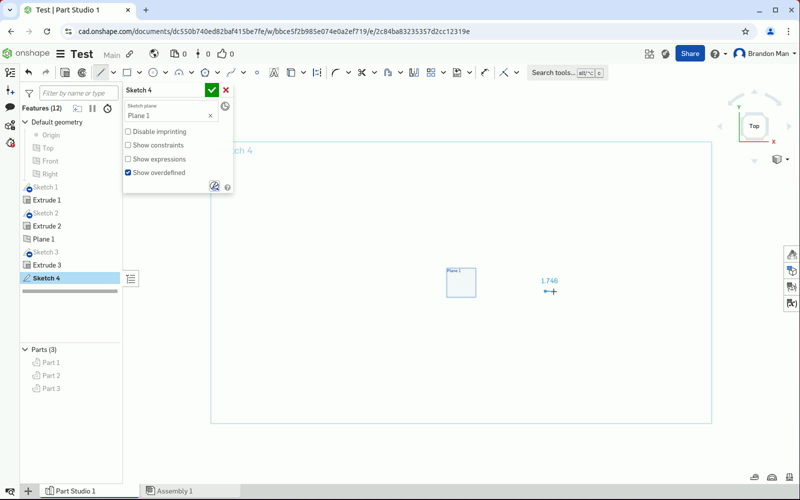
click(553, 291)
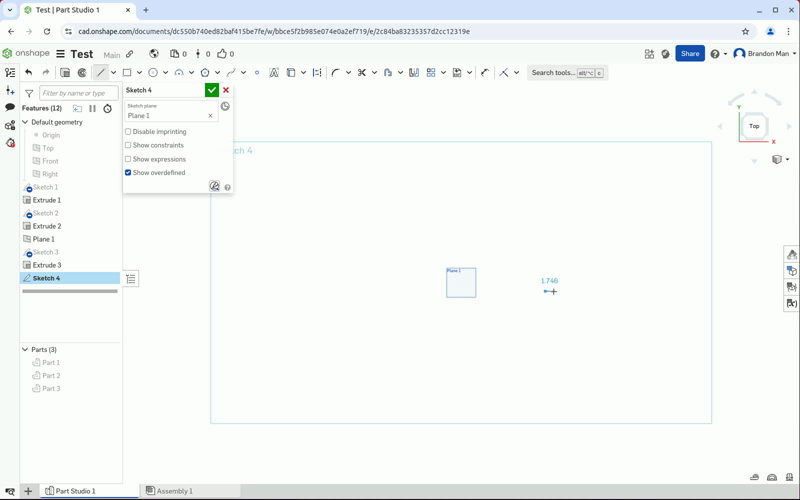
key_up(shift)
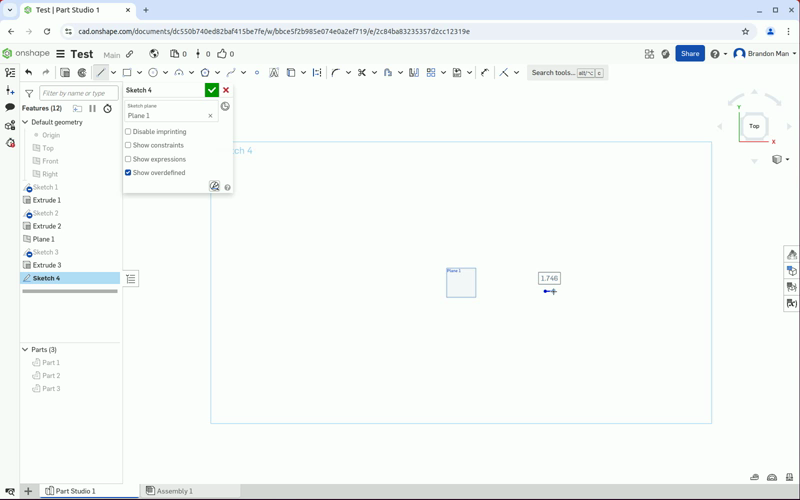
key_down(shift)
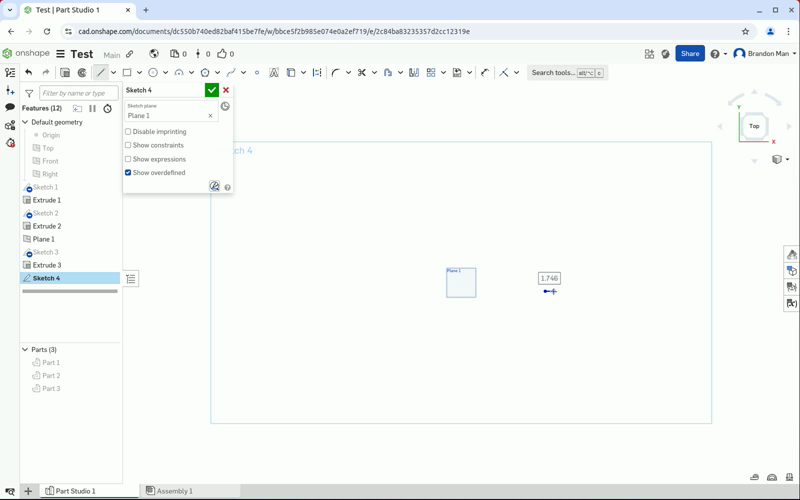
mouse_move(583, 291)
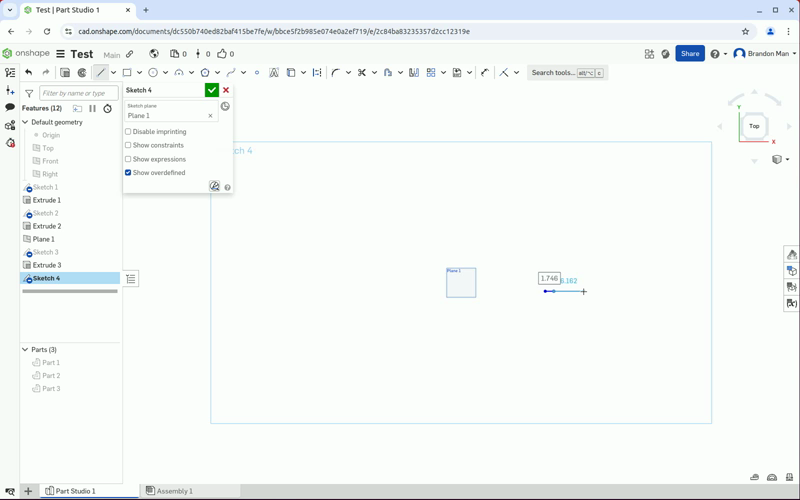
mouse_move(553, 256)
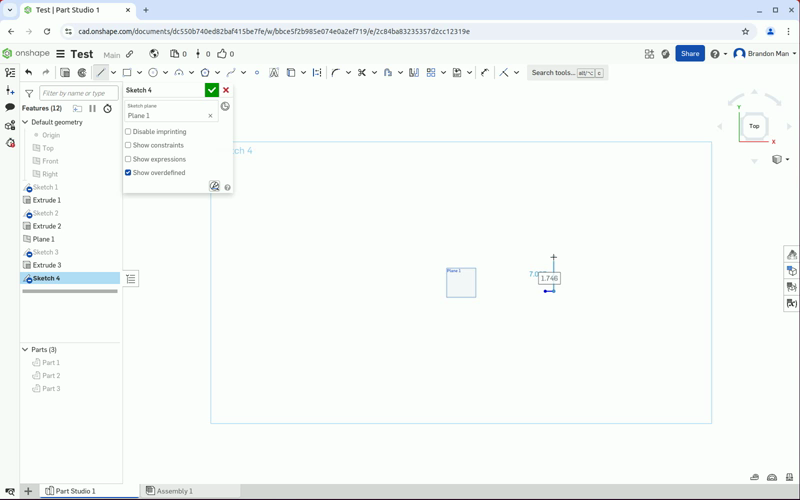
click(553, 256)
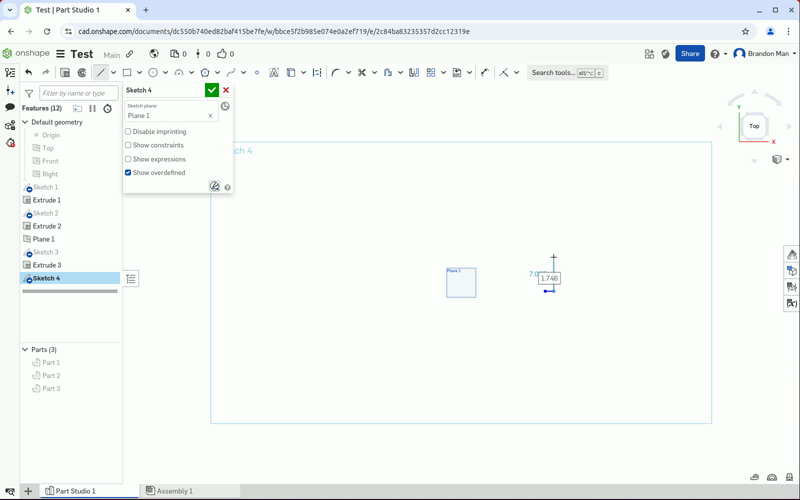
key_up(shift)
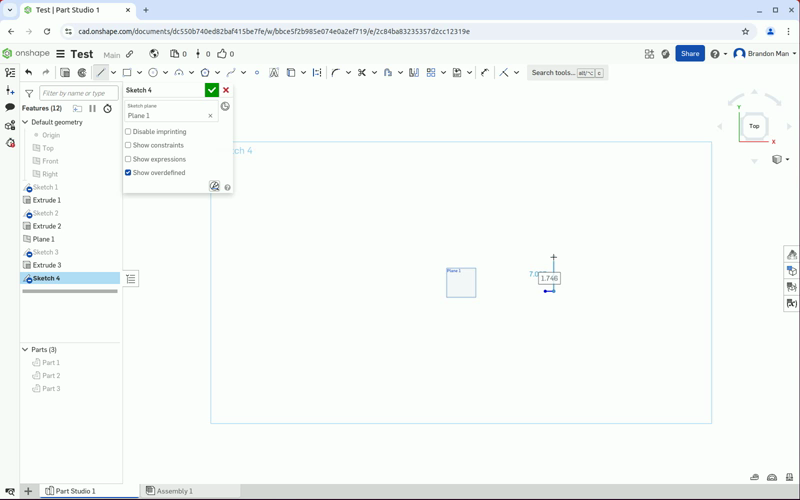
key_down(shift)
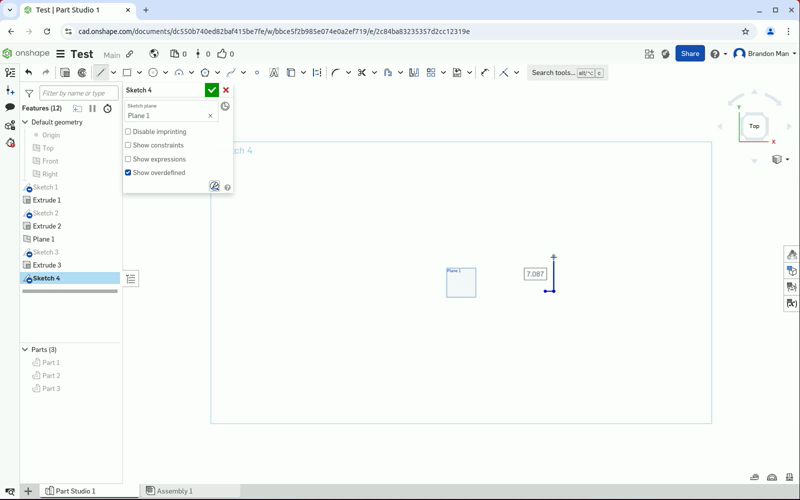
mouse_move(583, 256)
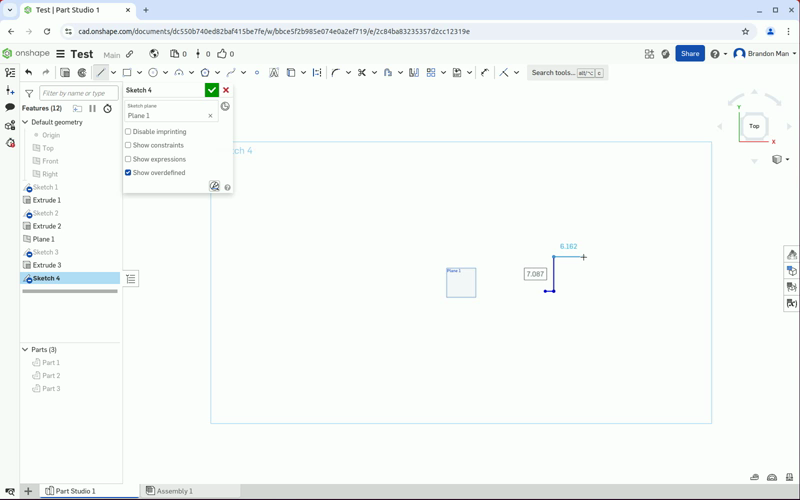
mouse_move(545, 256)
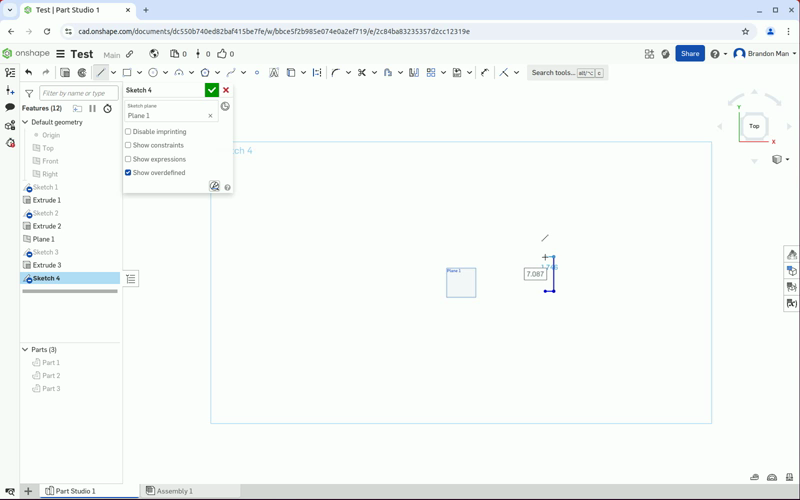
click(545, 256)
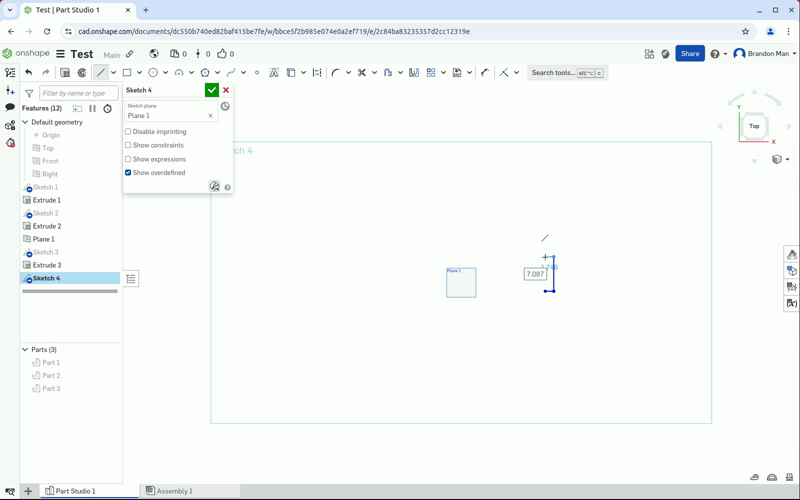
key_up(shift)
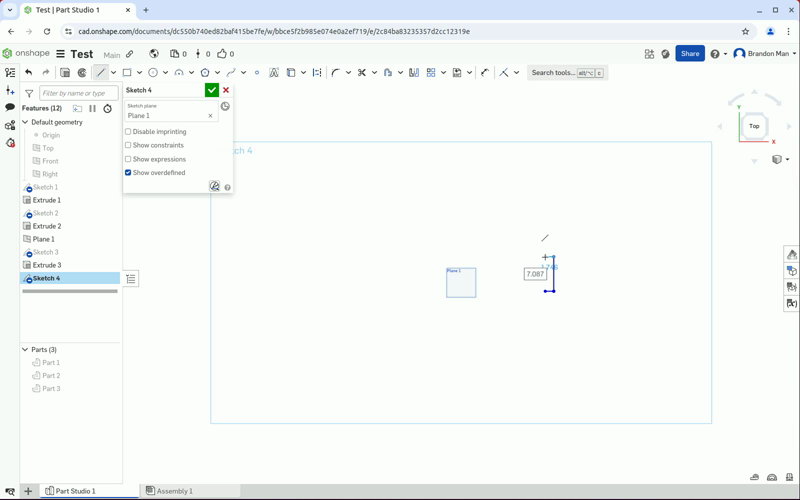
mouse_move(575, 256)
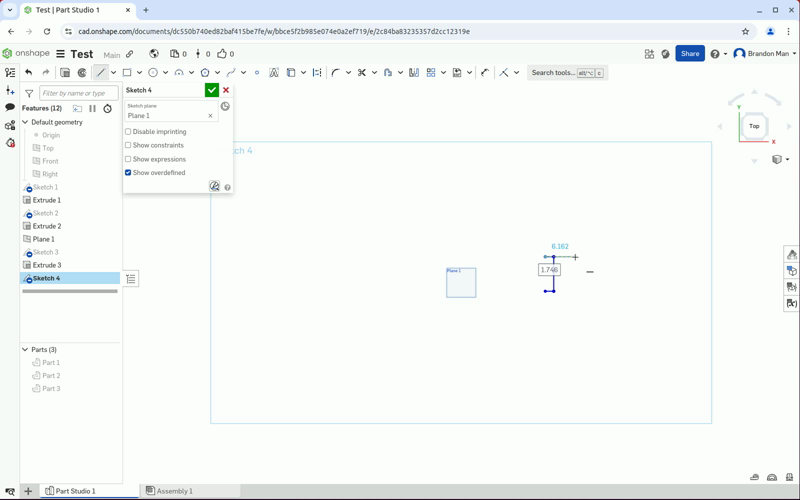
key_down(shift)
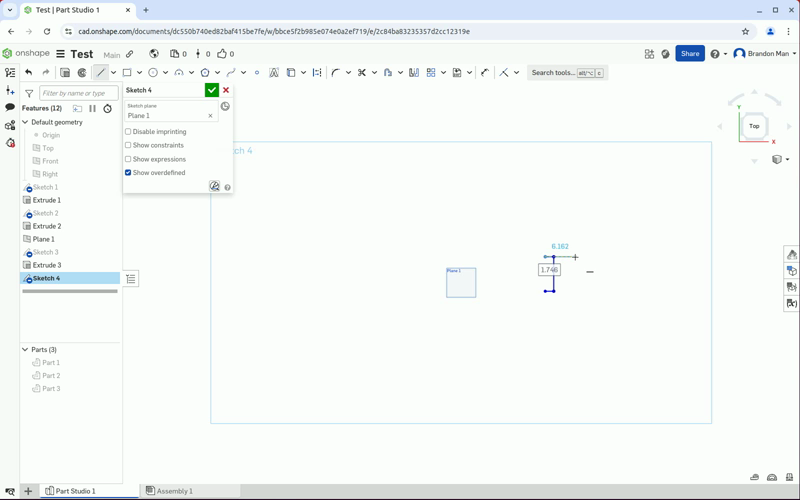
mouse_move(545, 291)
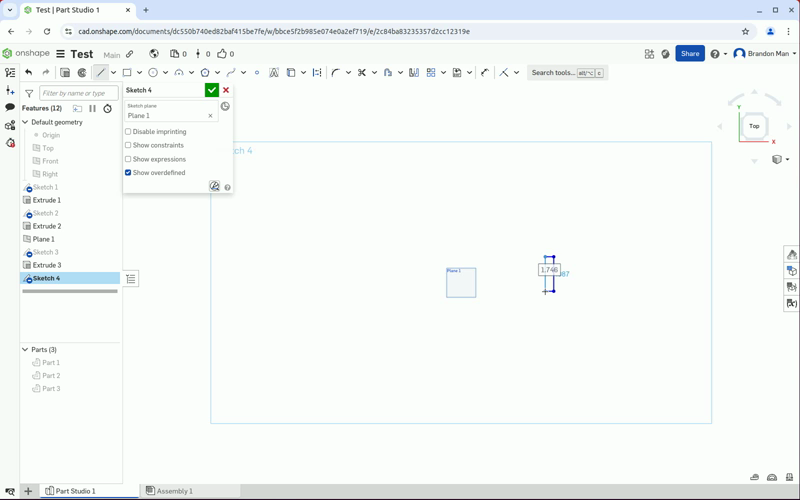
key_up(shift)
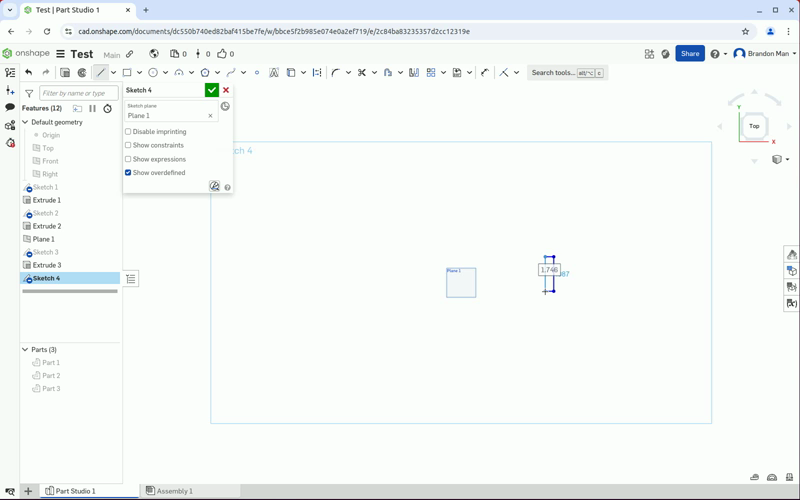
click(545, 291)
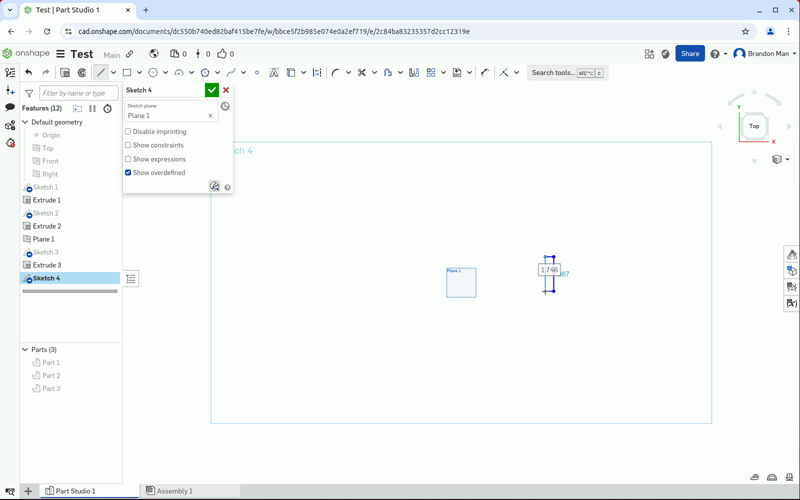
key(esc)
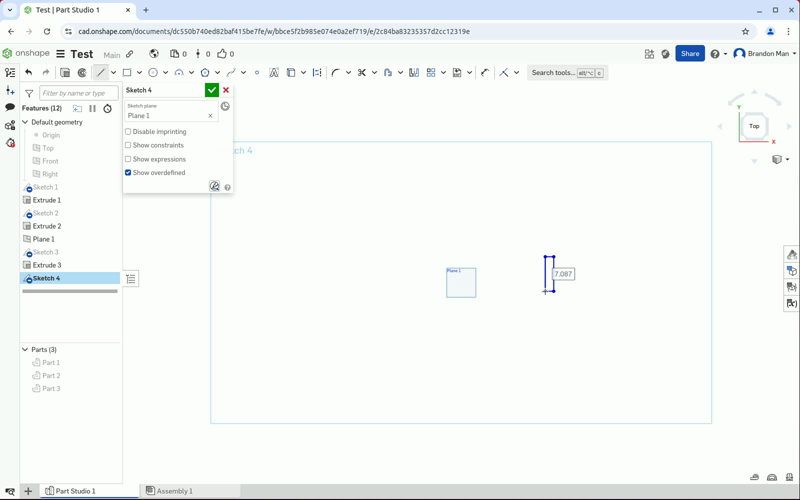
mouse_move(549, 259)
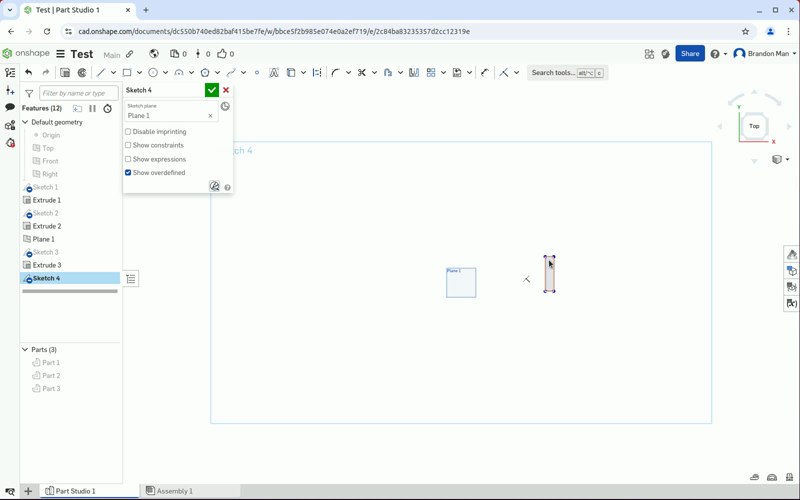
scroll(6)
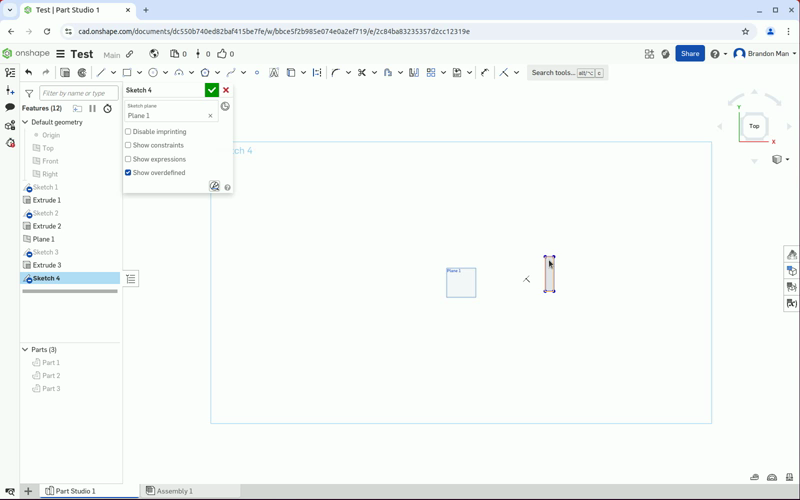
scroll(6)
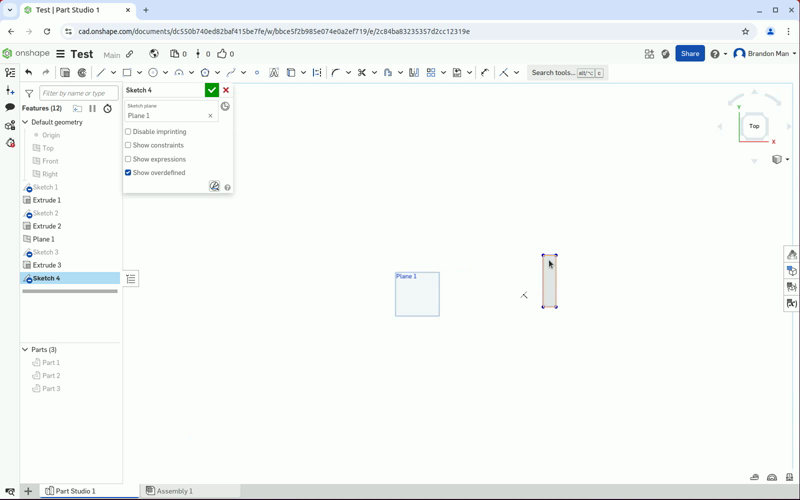
scroll(6)
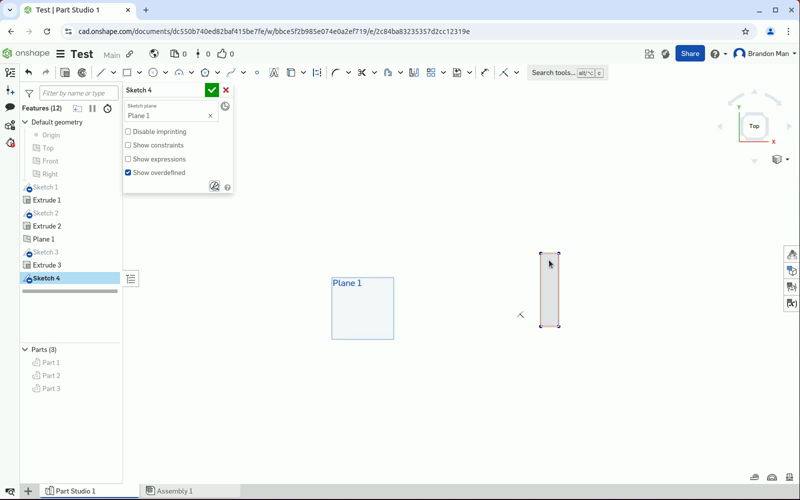
scroll(6)
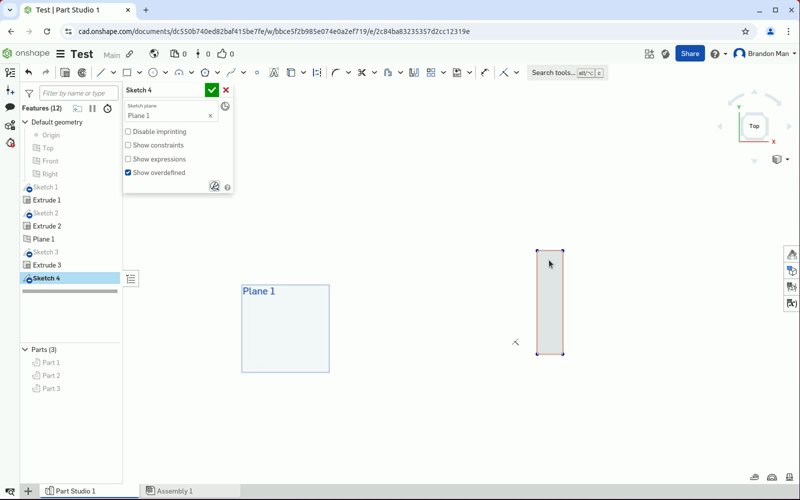
scroll(6)
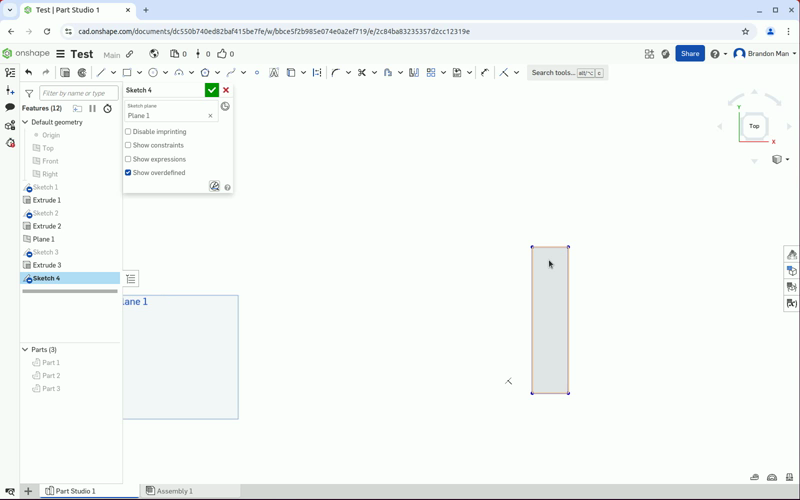
scroll(6)
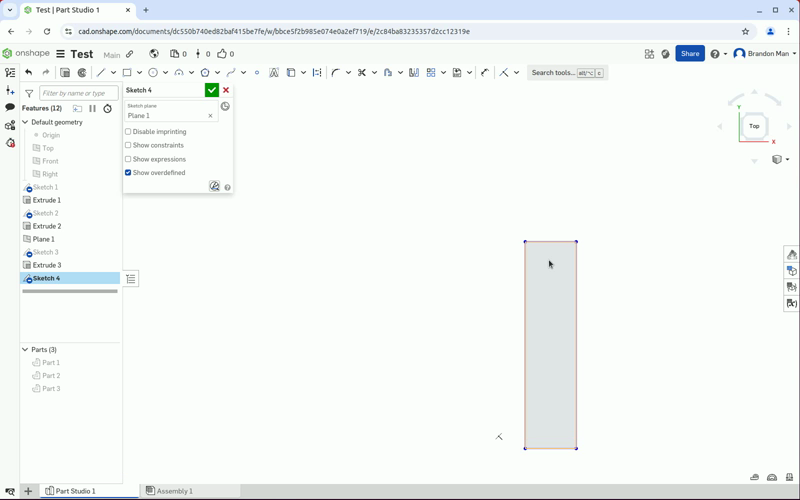
scroll(6)
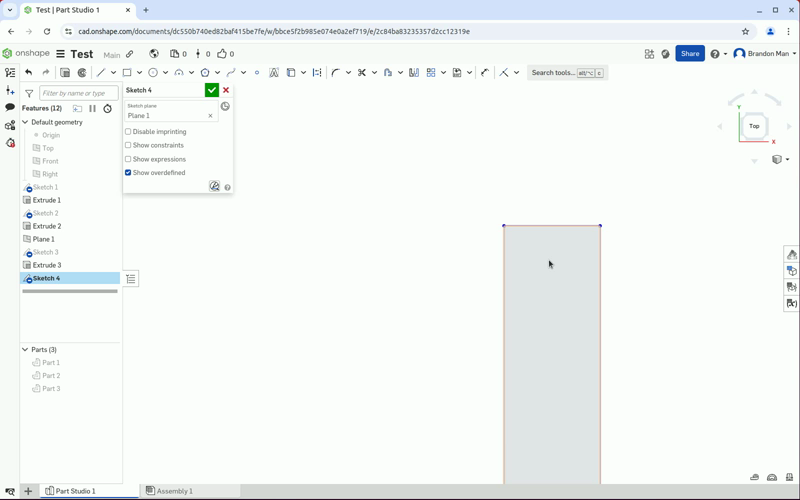
click(549, 259)
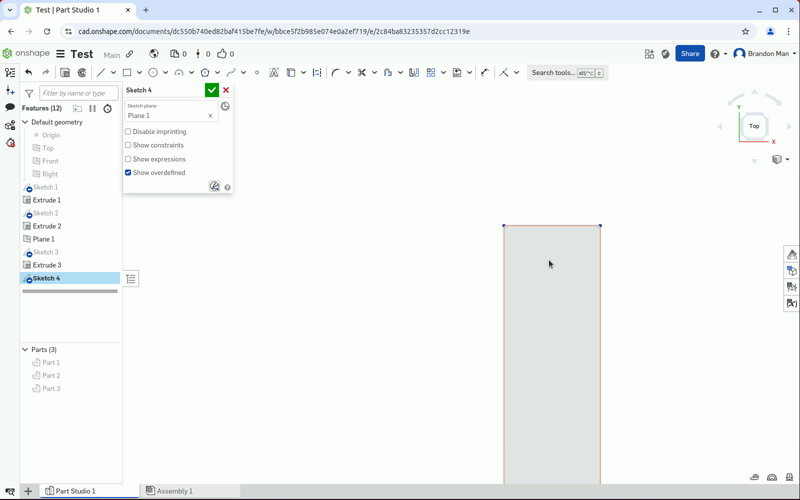
scroll(-6)
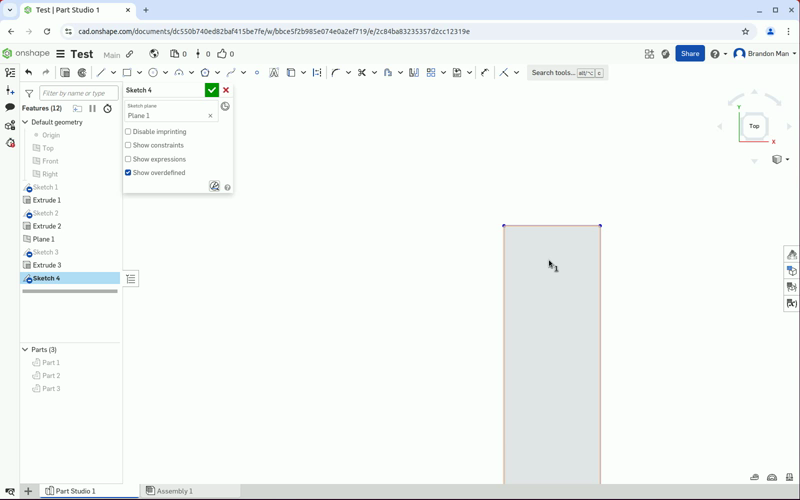
scroll(-6)
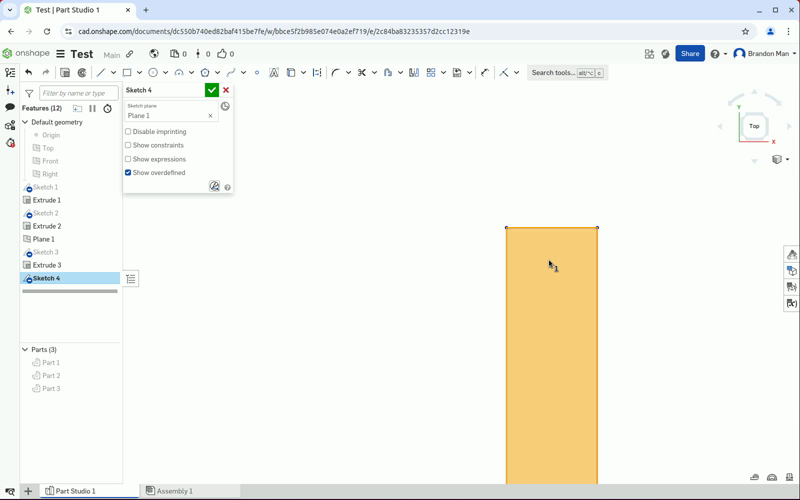
scroll(-6)
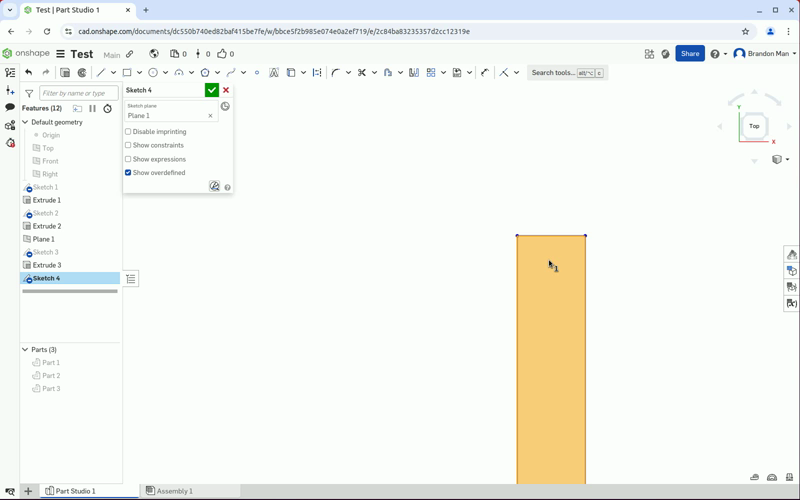
scroll(-6)
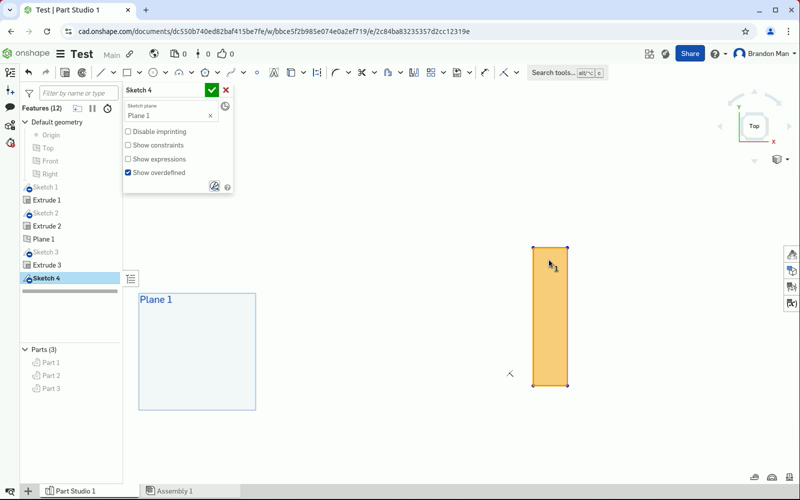
scroll(-6)
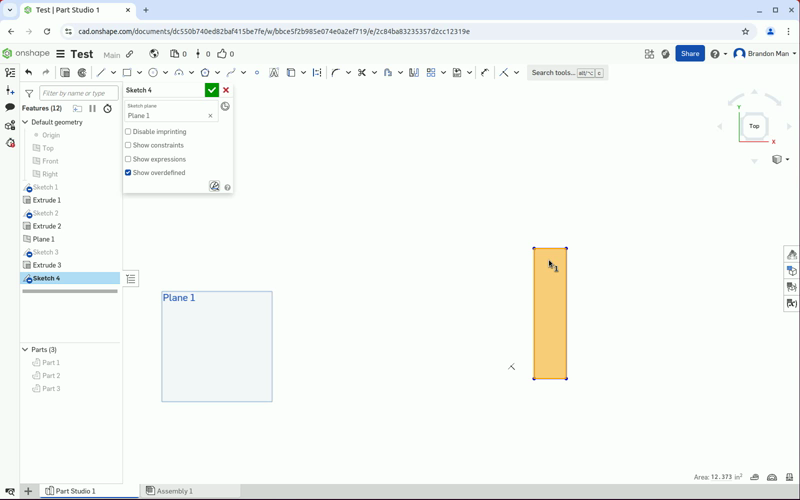
scroll(-6)
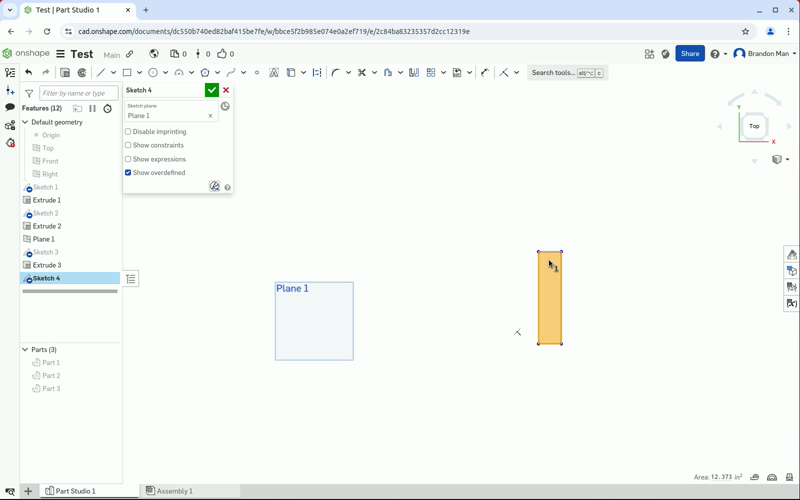
scroll(-6)
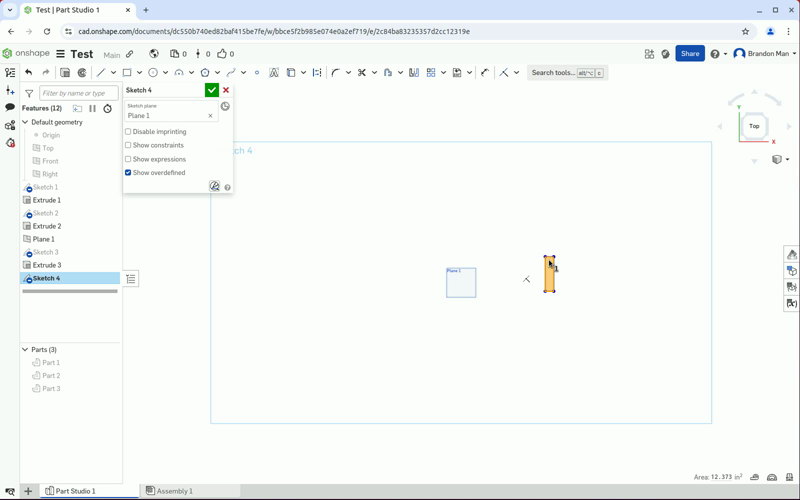
mouse_move(73, 352)
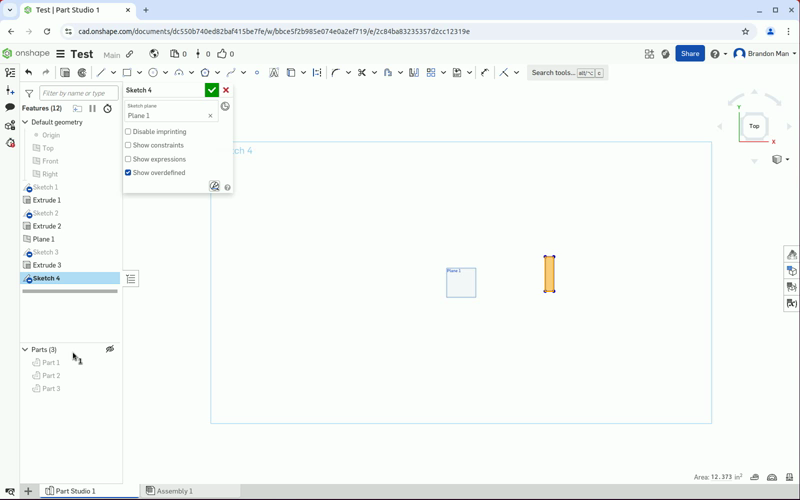
key(shift+y)
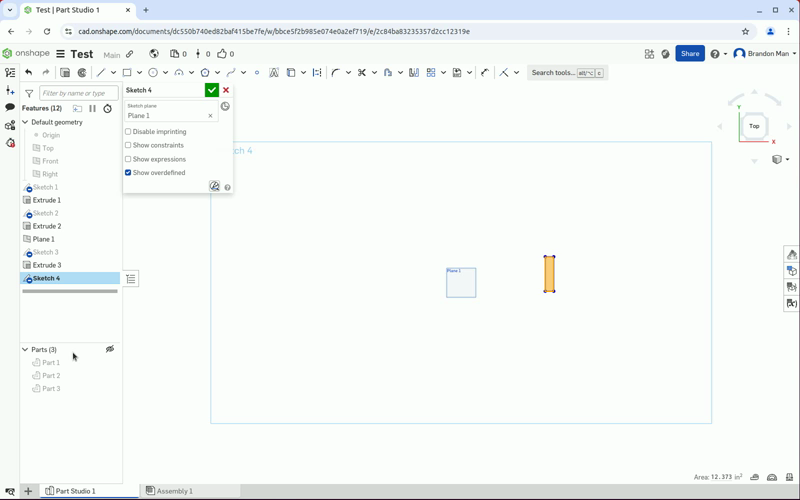
key(shift+e)
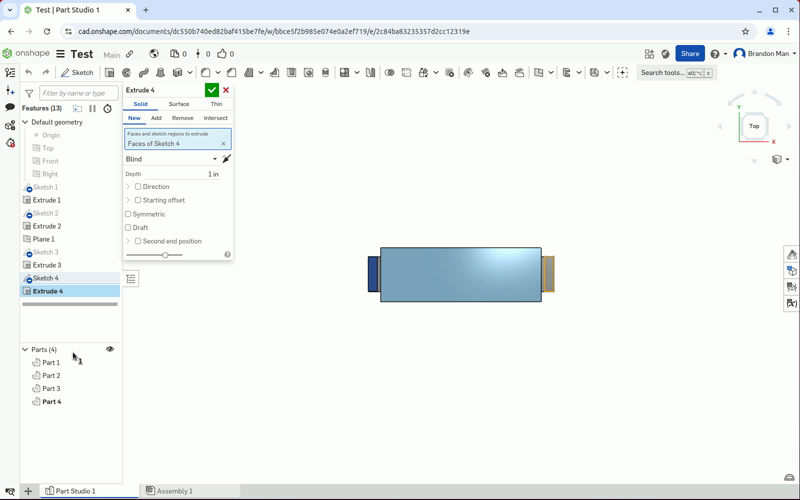
mouse_move(143, 106)
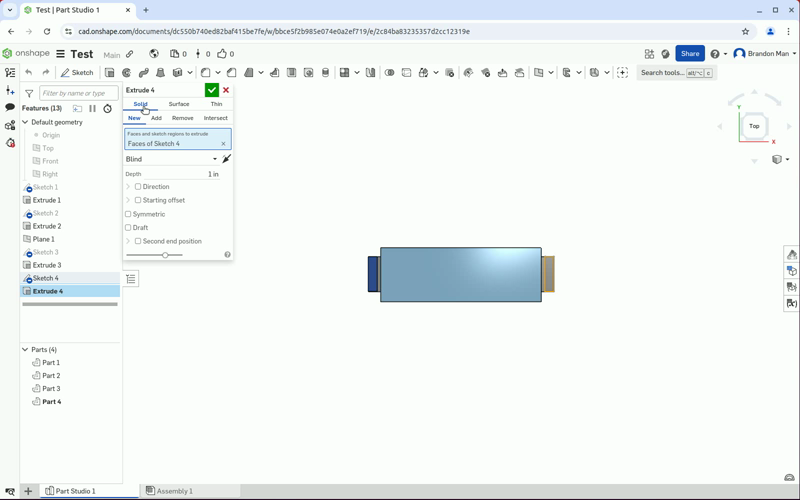
click(143, 106)
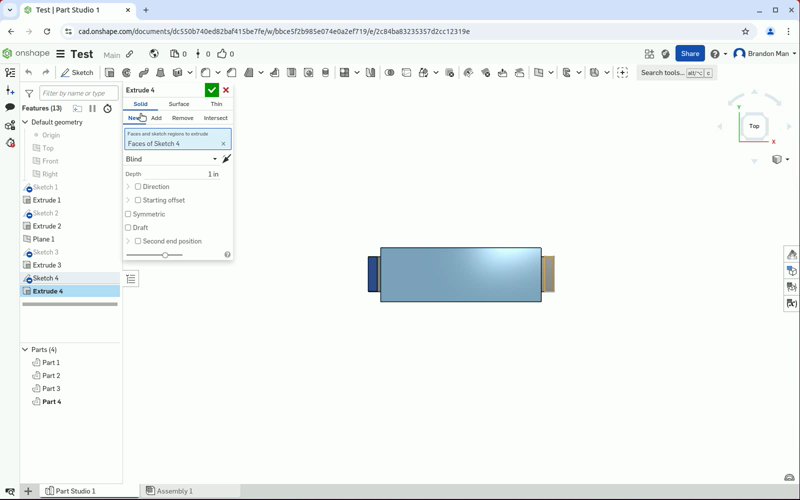
mouse_move(137, 120)
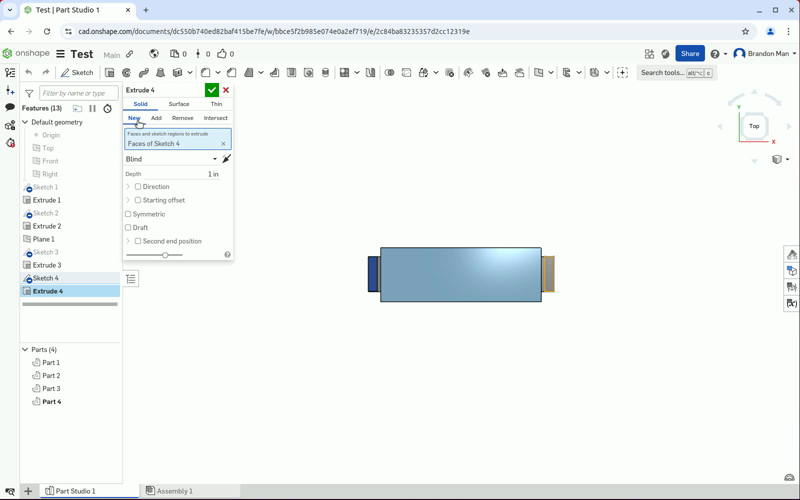
click(137, 120)
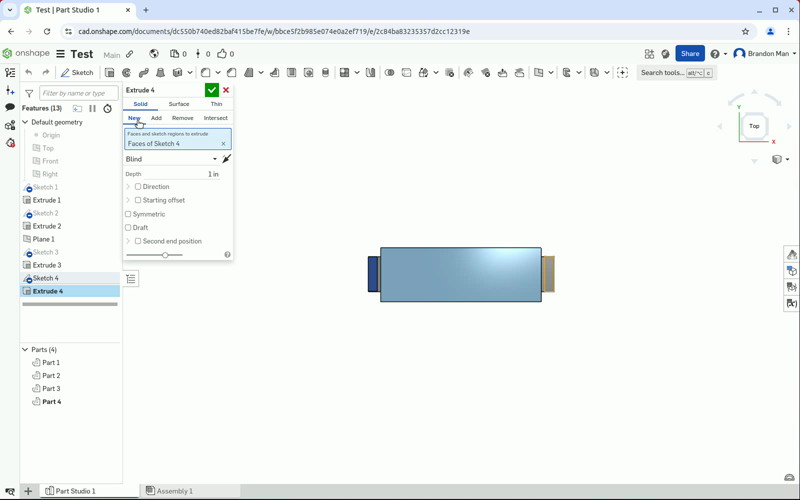
key(tab, 4)
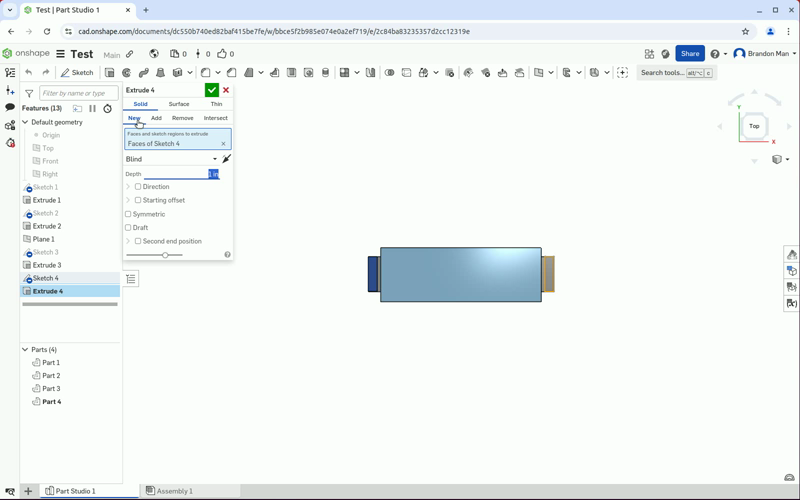
text(17.331)
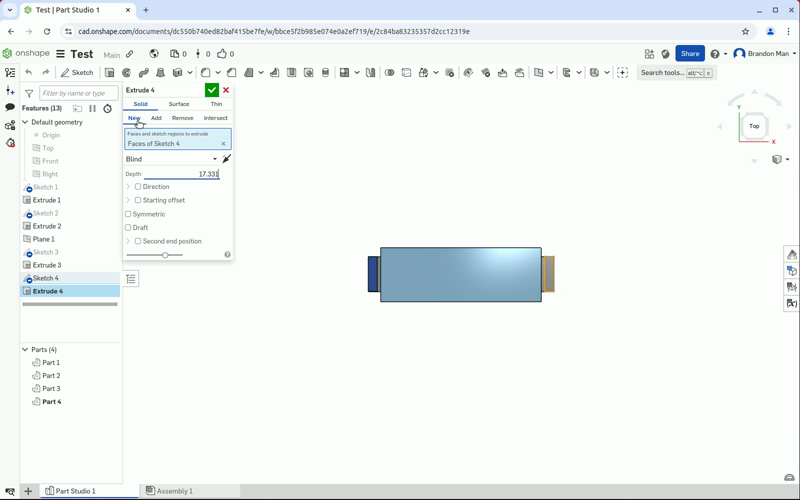
key(enter)
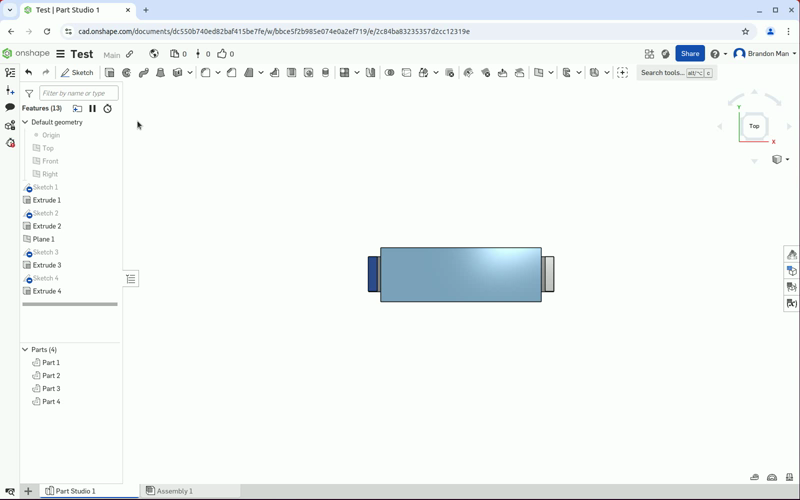
key(shift+h)
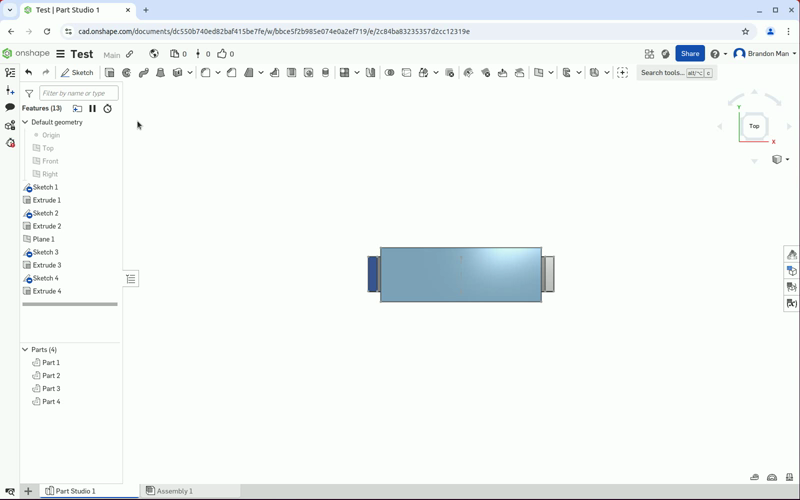
key(shift+h)
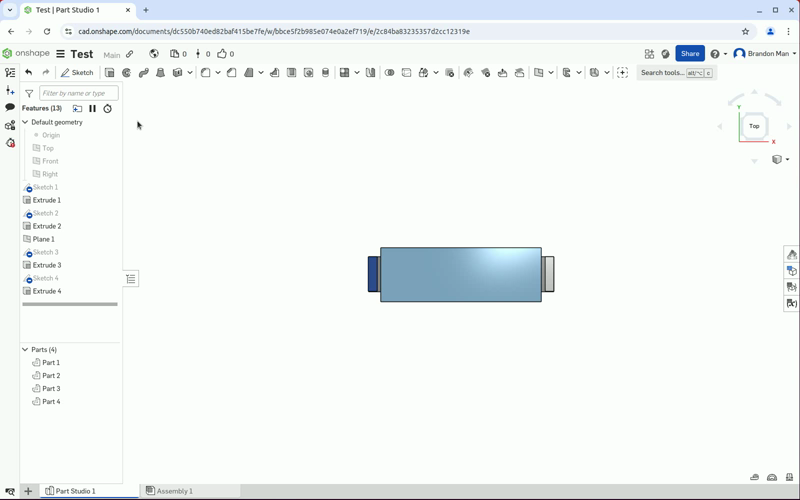
mouse_move(73, 189)
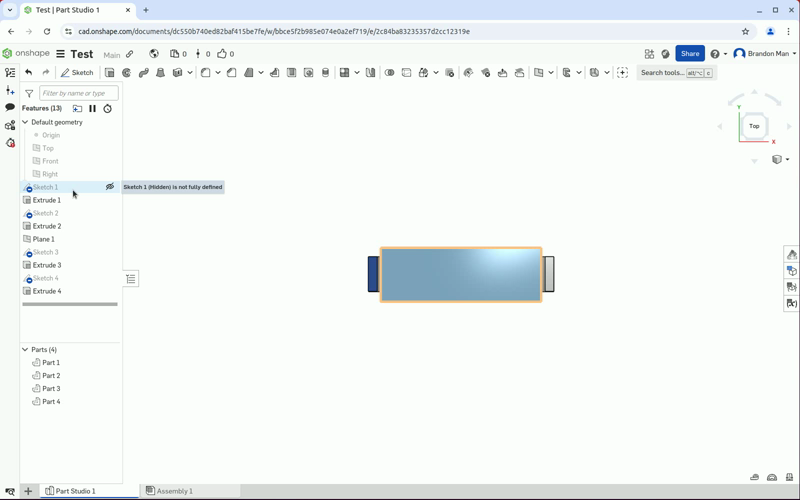
click(73, 189)
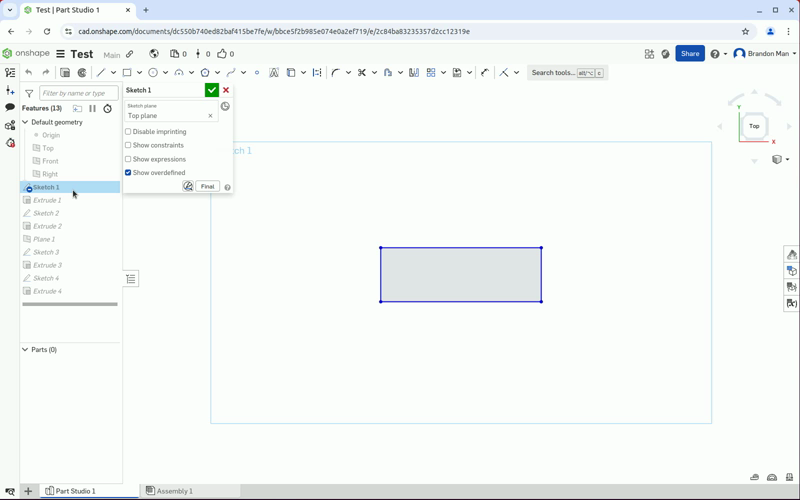
mouse_move(229, 92)
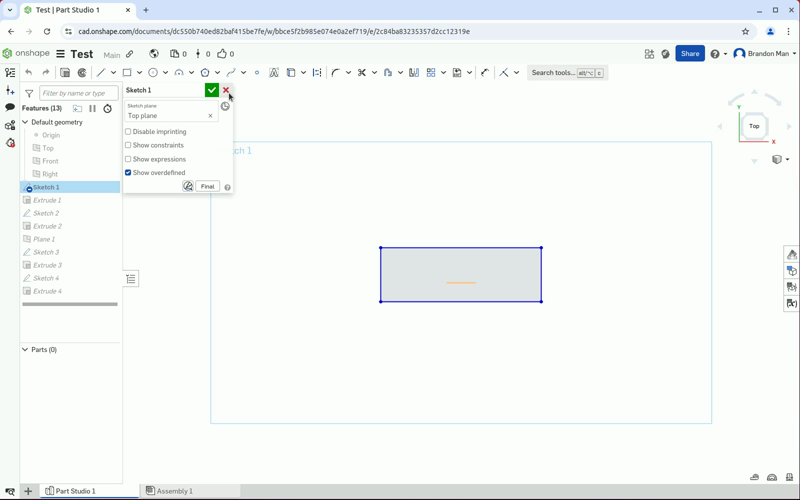
click(229, 92)
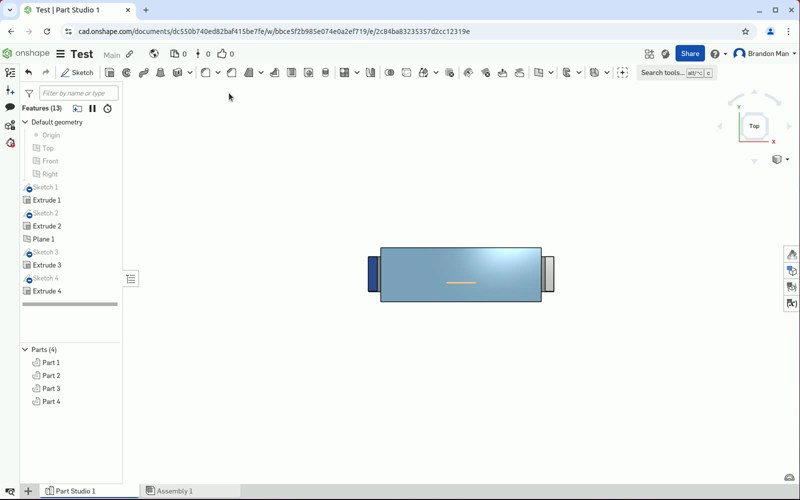
mouse_move(73, 352)
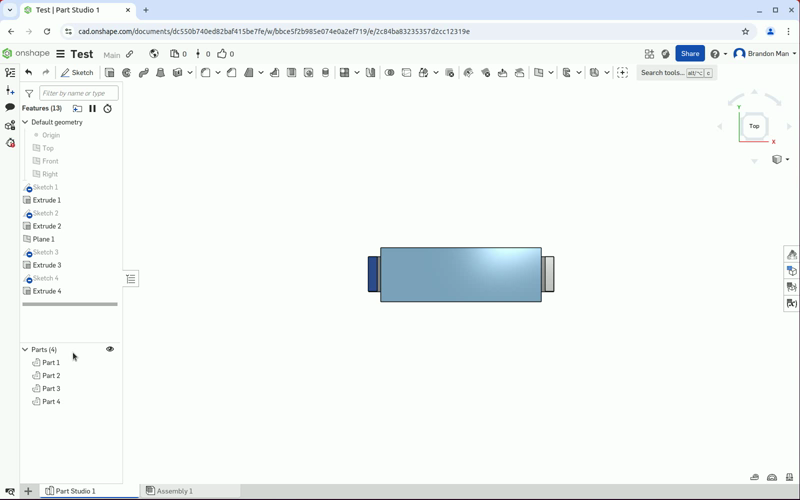
key(y)
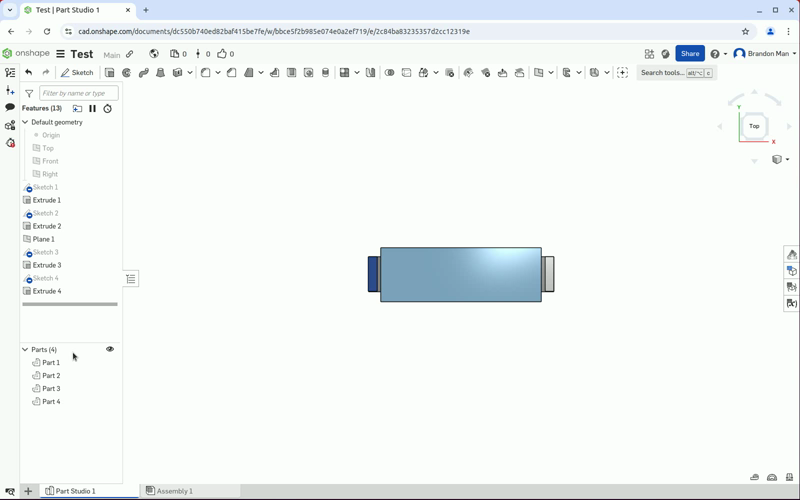
key(shift+p)
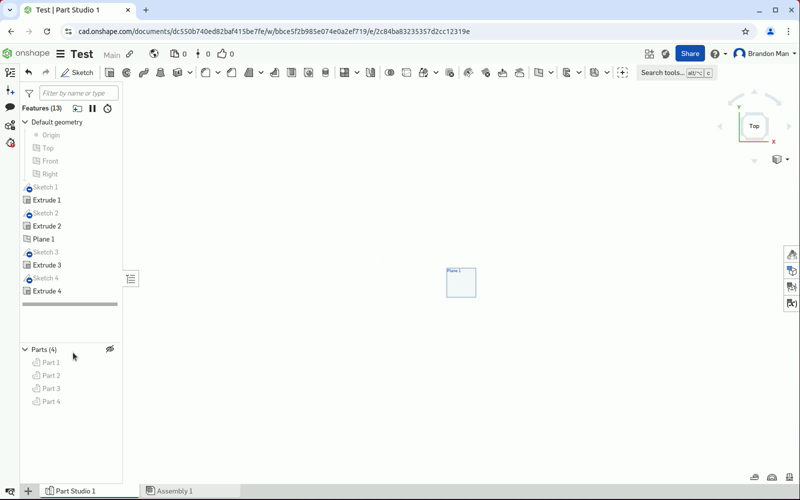
key(space)
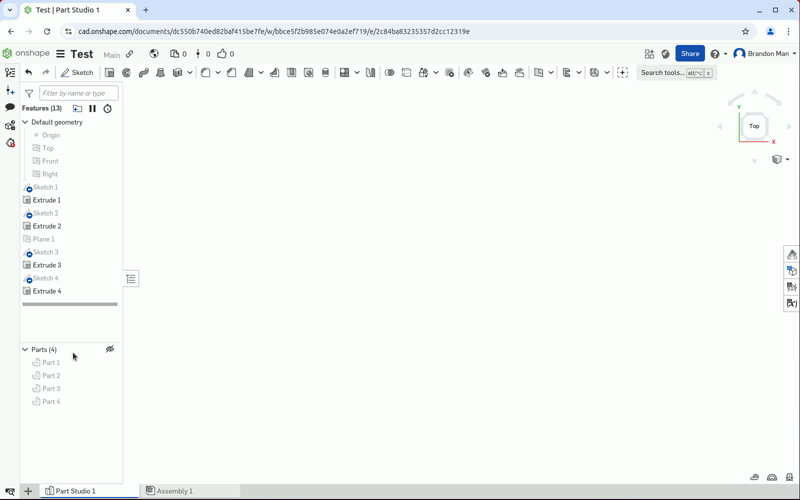
key_down(shift)
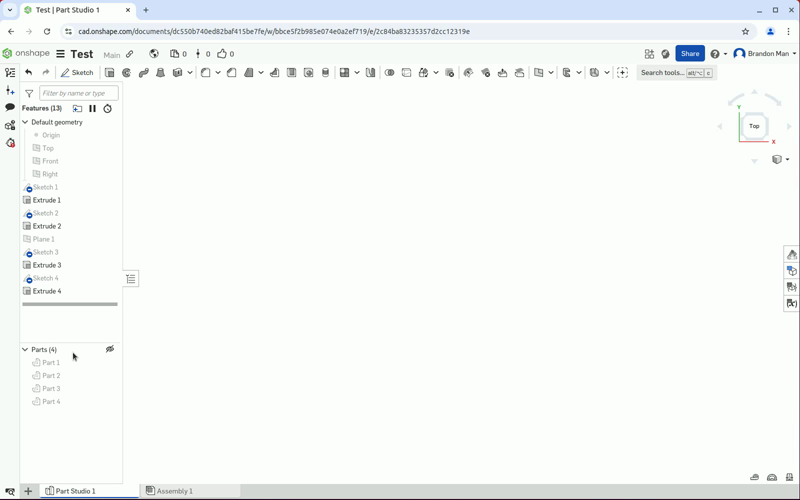
key(up)
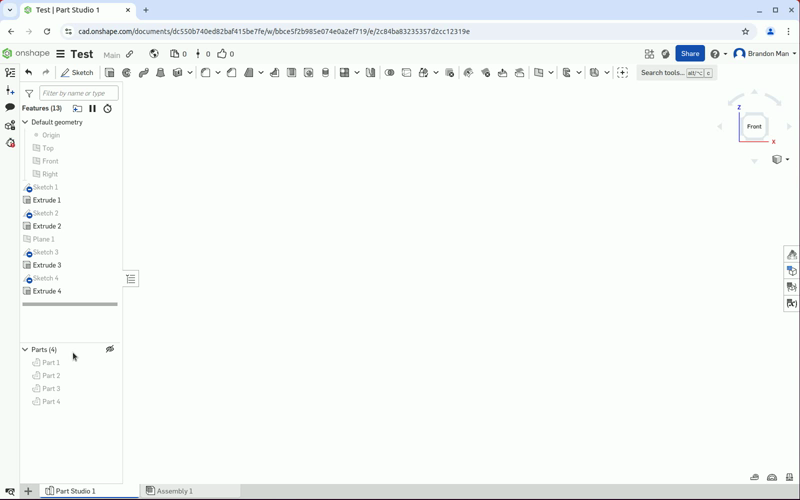
key_up(shift)
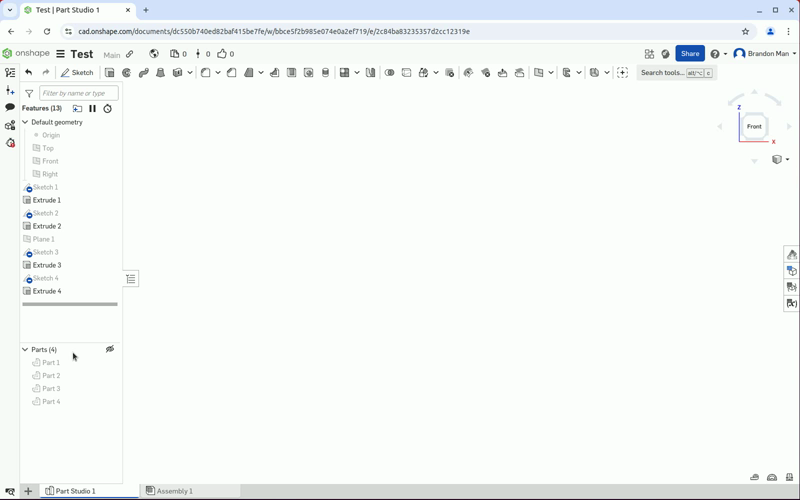
key(space)
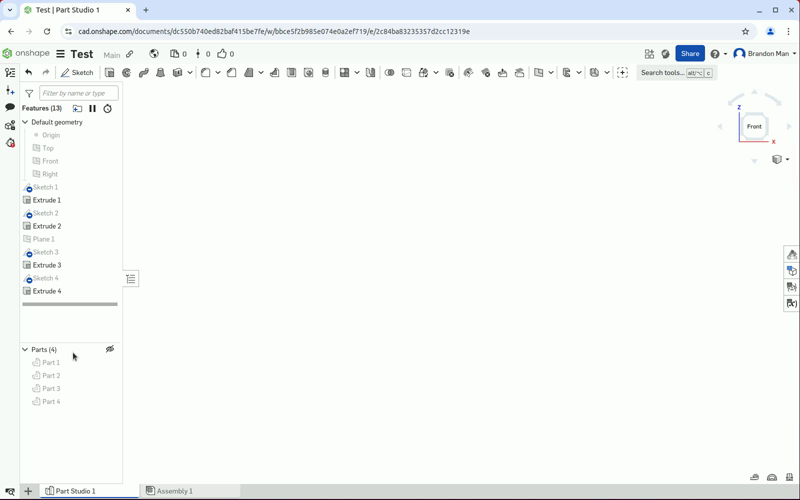
key_down(shift)
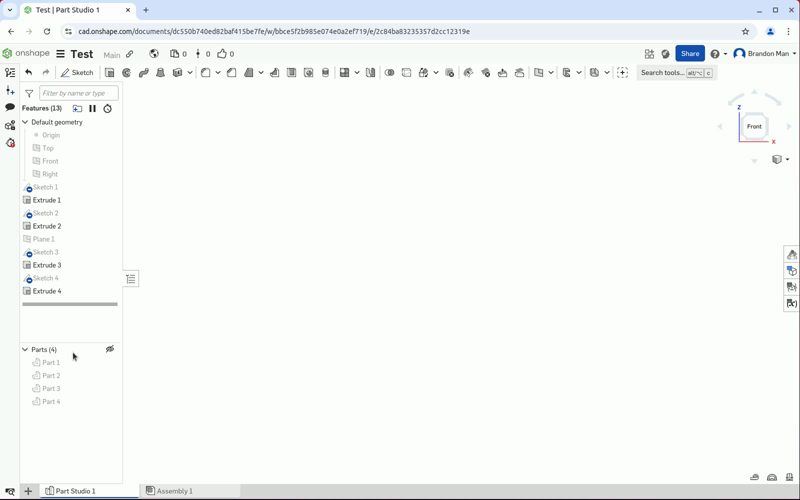
key(left)
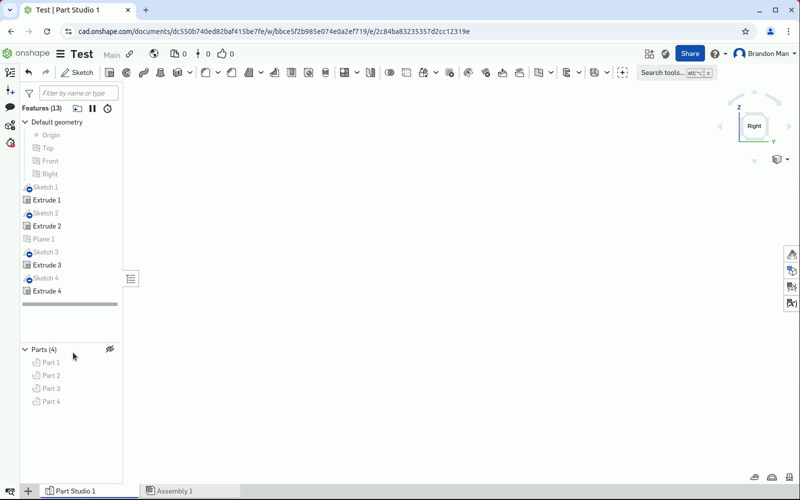
key_up(shift)
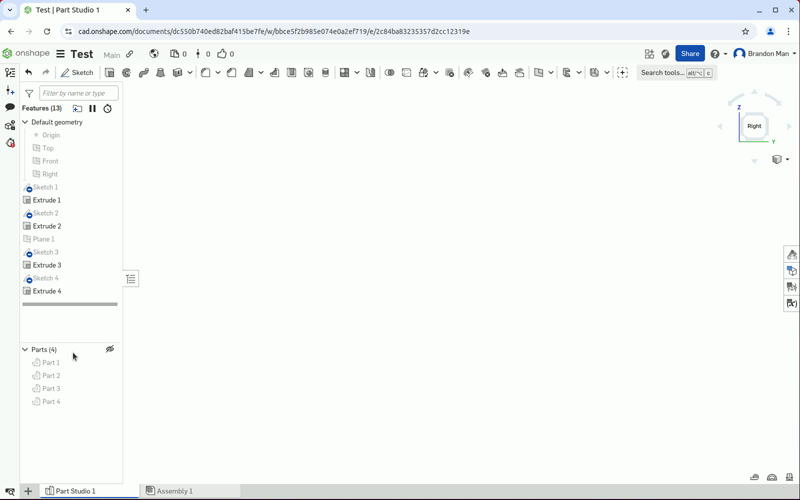
mouse_move(73, 352)
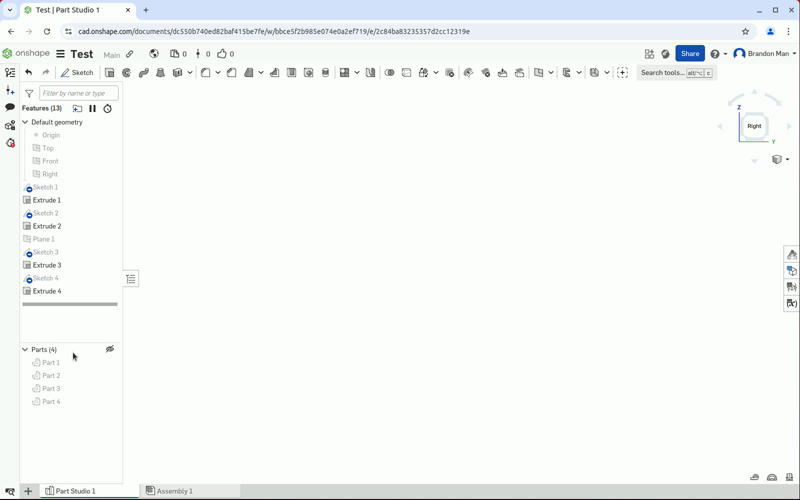
key(shift+y)
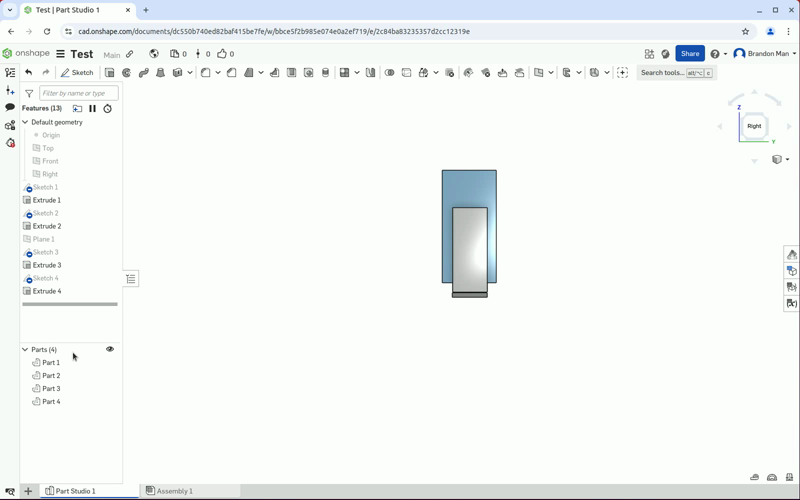
mouse_move(541, 75)
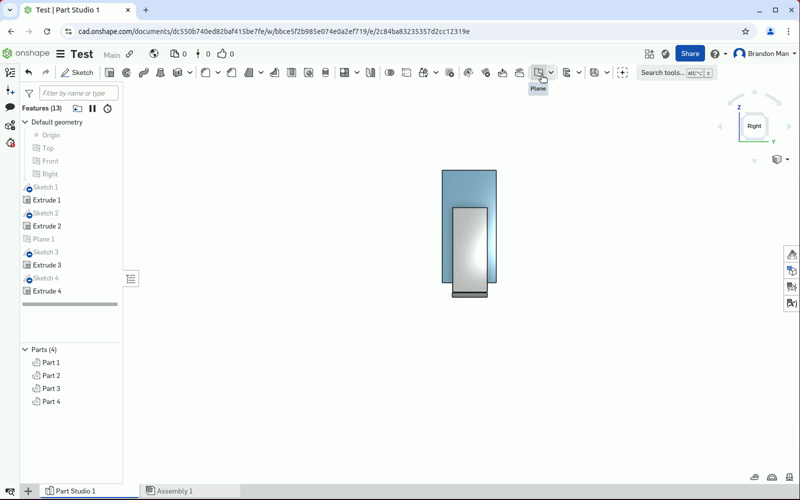
click(541, 75)
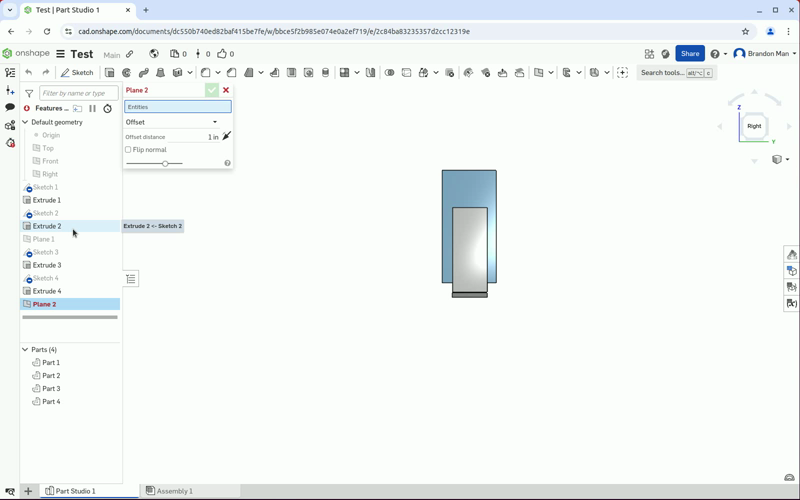
scroll(3)
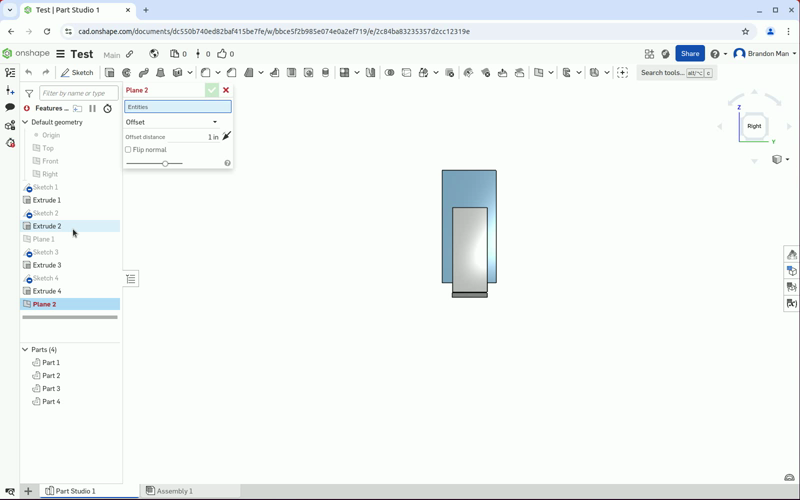
mouse_move(73, 176)
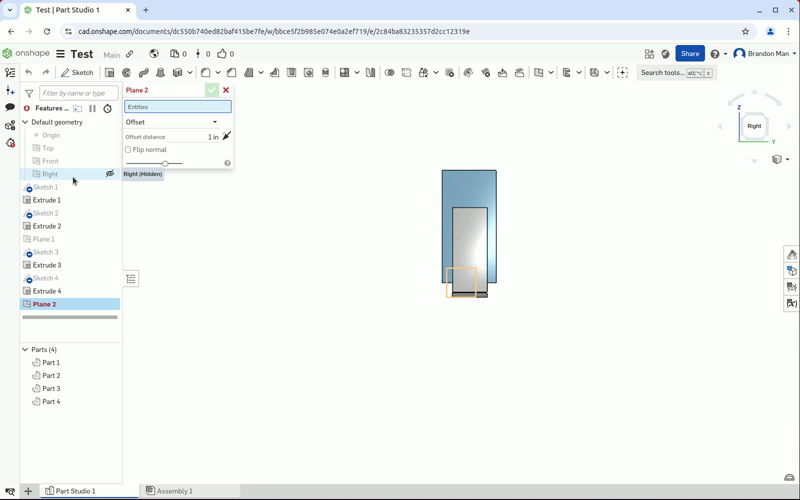
click(73, 176)
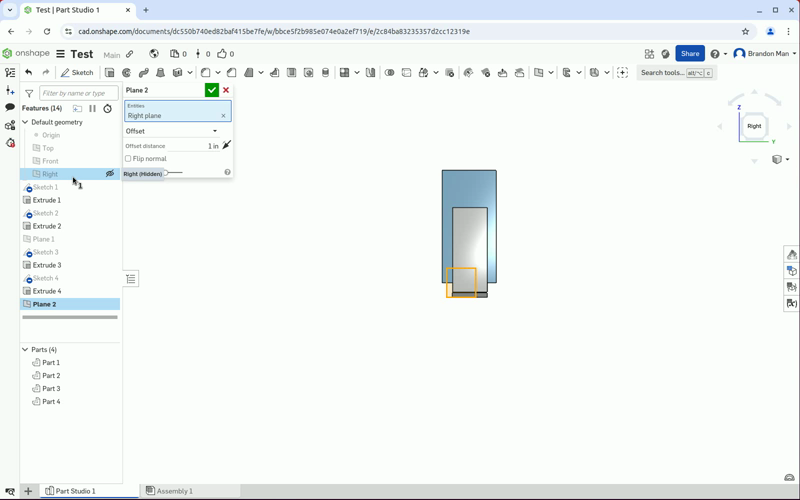
key(tab, 2)
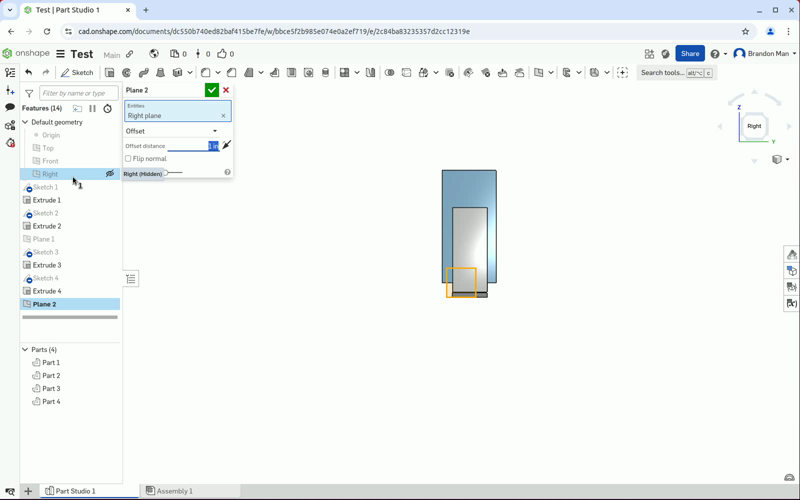
text(17.316)
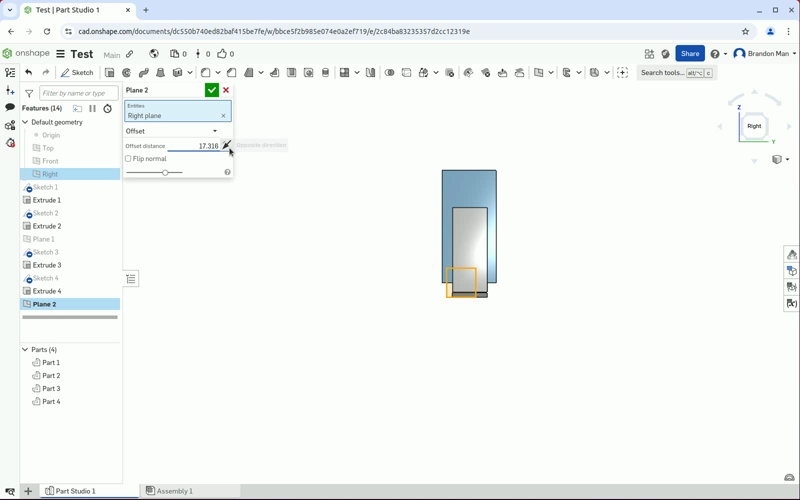
mouse_move(229, 147)
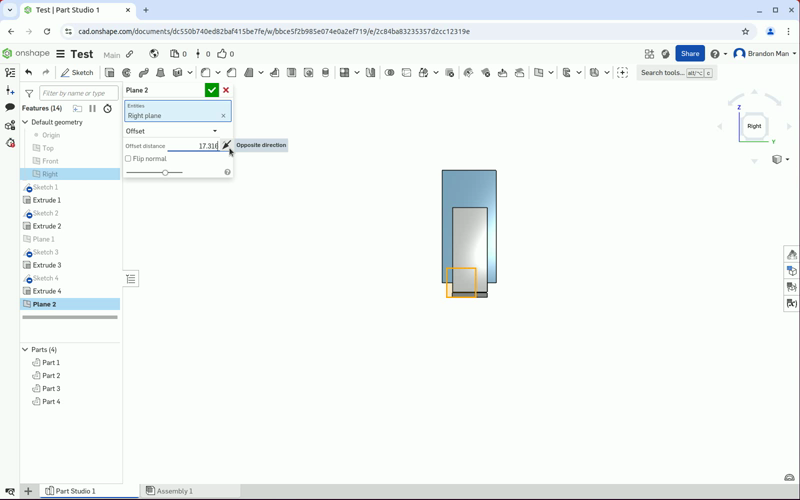
click(229, 147)
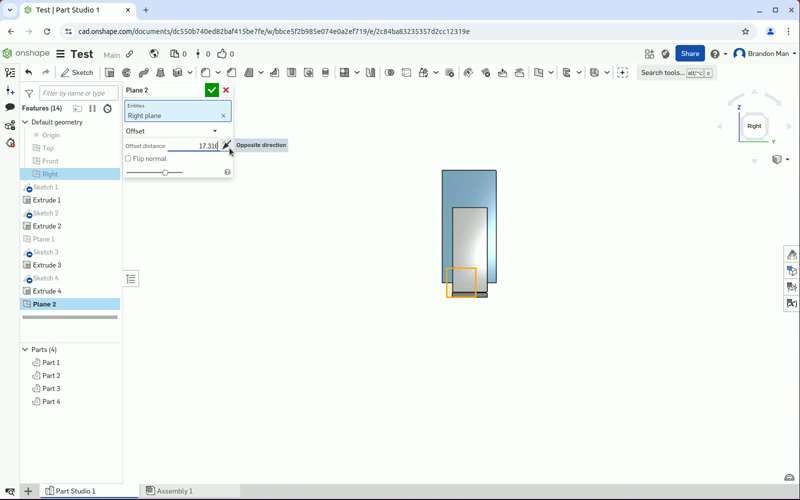
key(enter, 2)
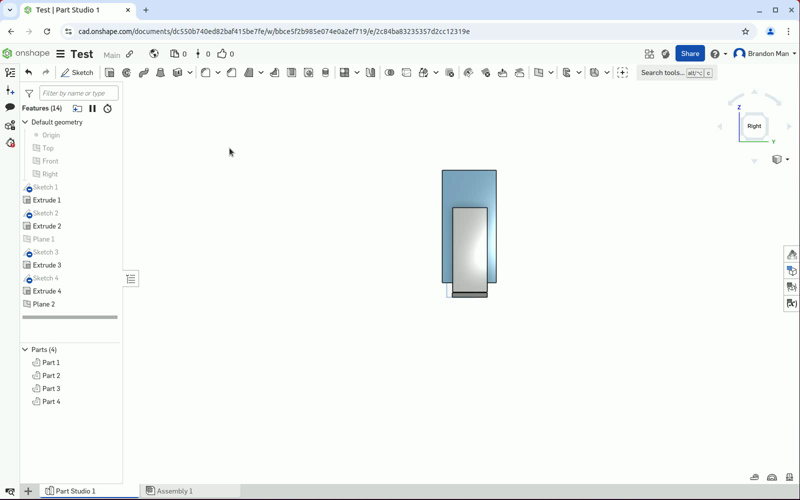
key(shift+s)
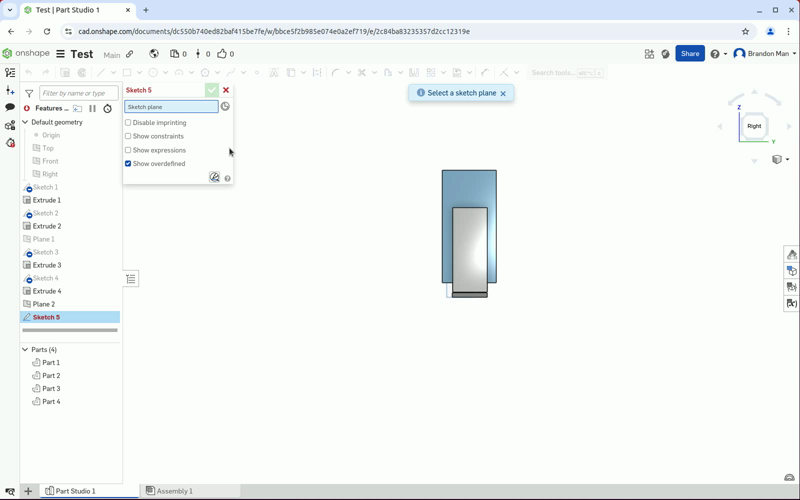
mouse_move(73, 306)
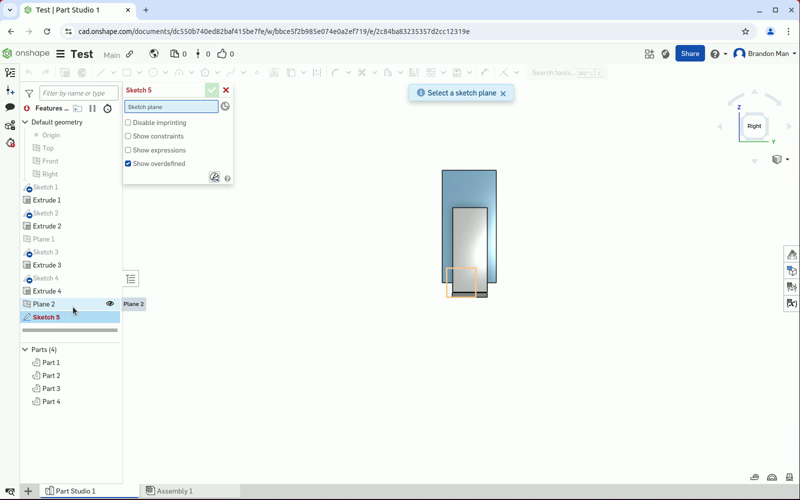
click(73, 306)
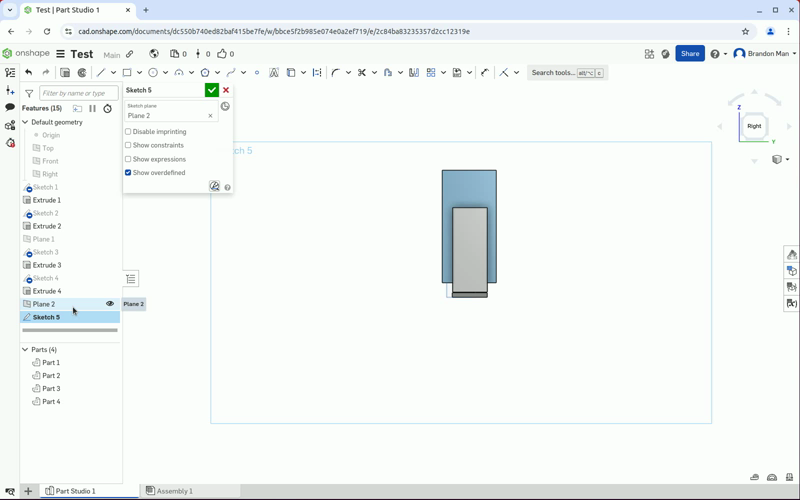
mouse_move(73, 352)
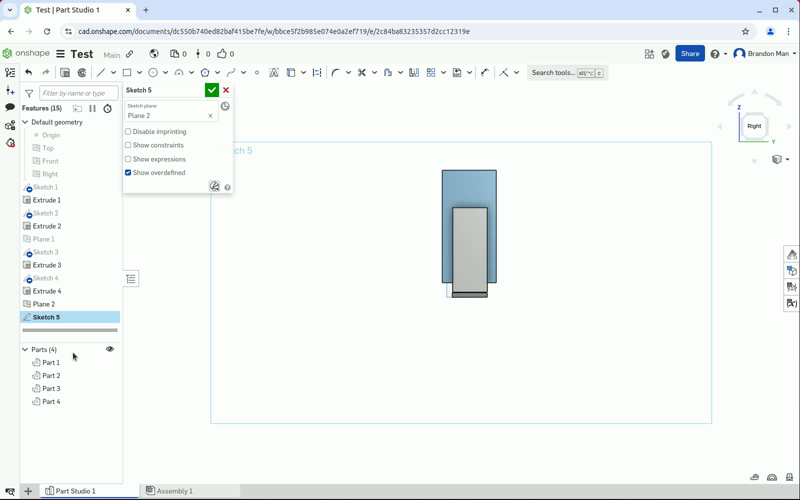
key(y)
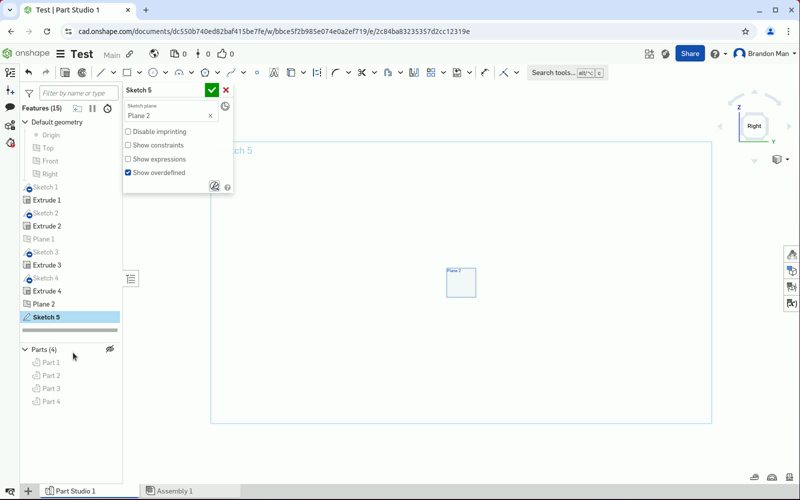
key(l)
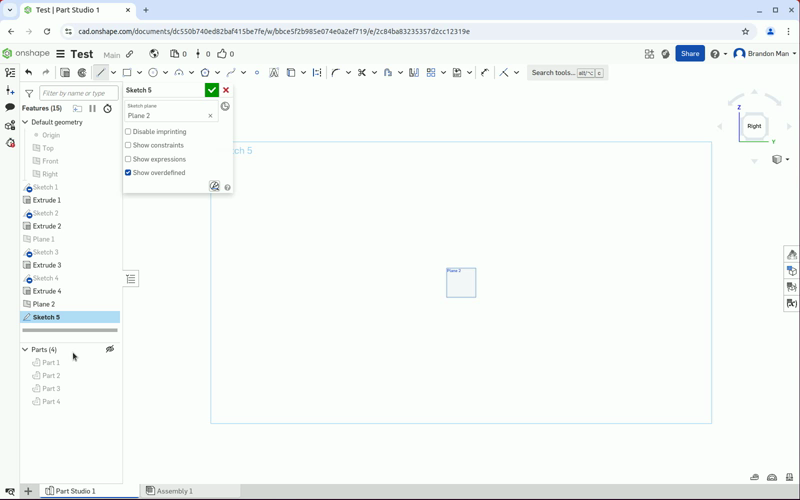
key_down(shift)
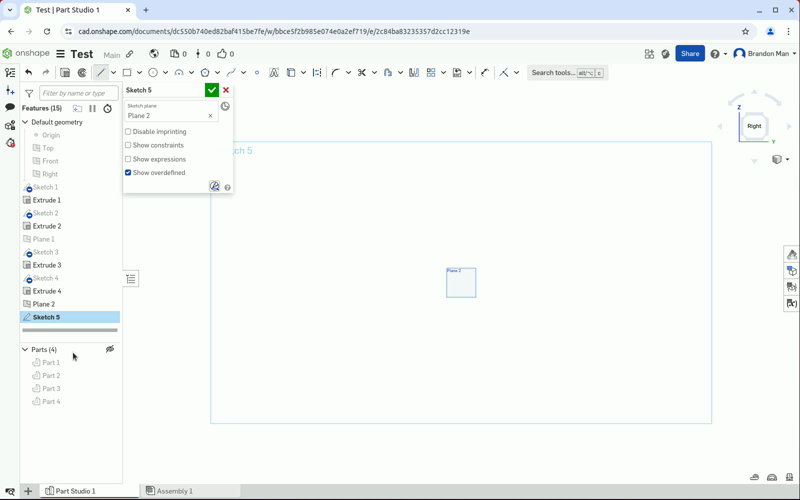
mouse_move(452, 216)
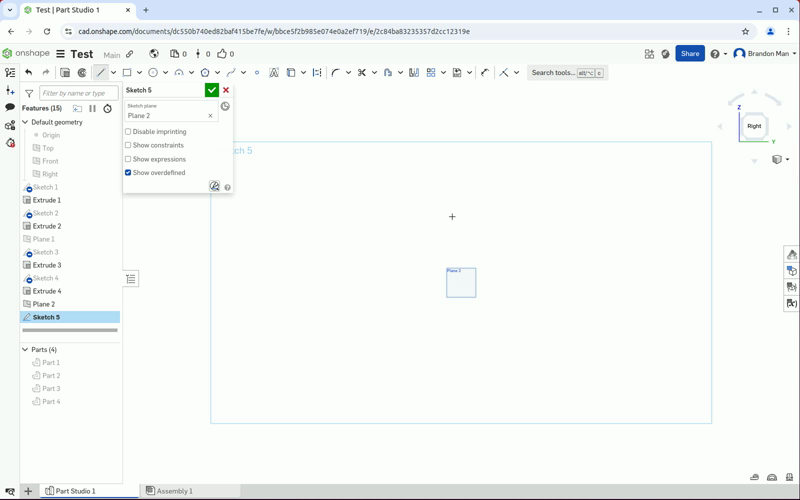
click(452, 216)
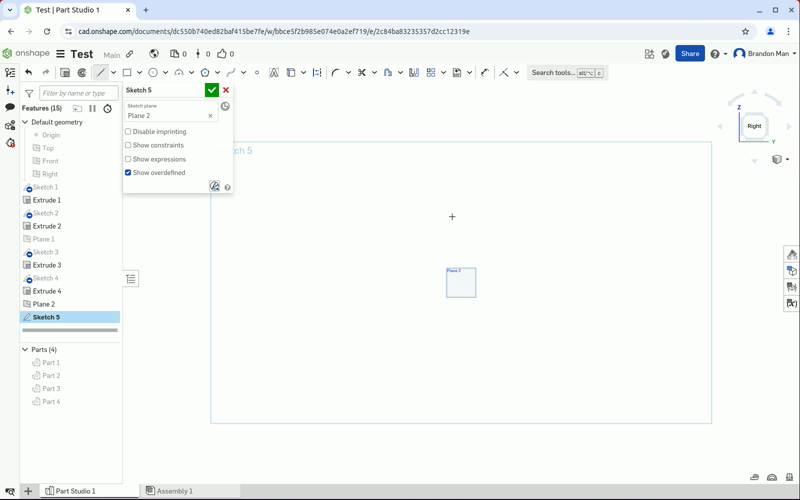
key_up(shift)
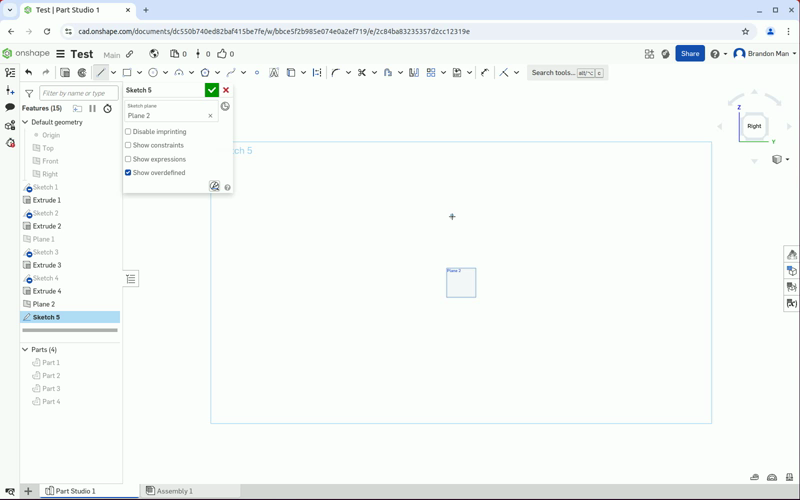
key_down(shift)
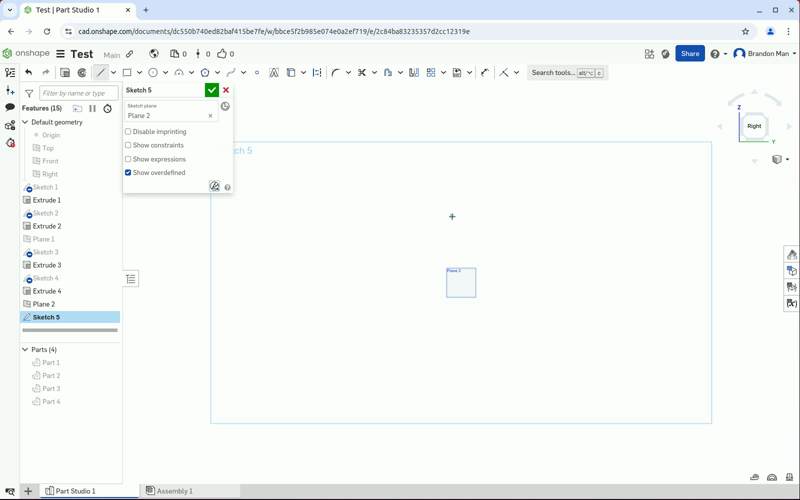
mouse_move(482, 216)
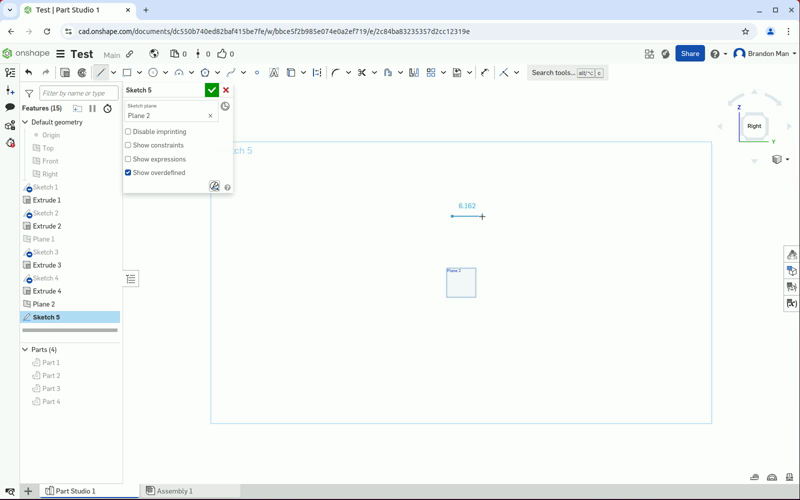
mouse_move(487, 216)
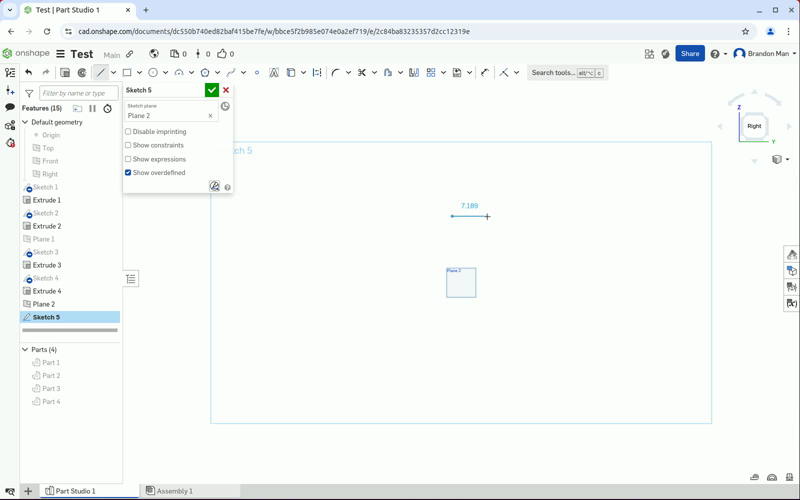
click(487, 216)
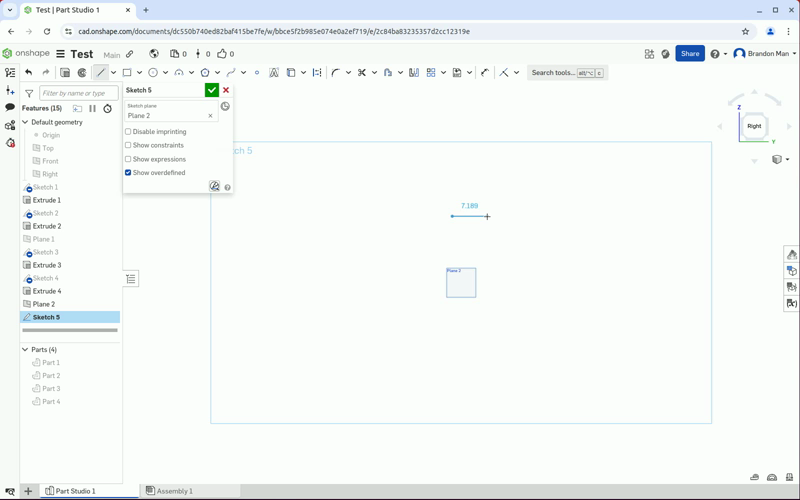
key_up(shift)
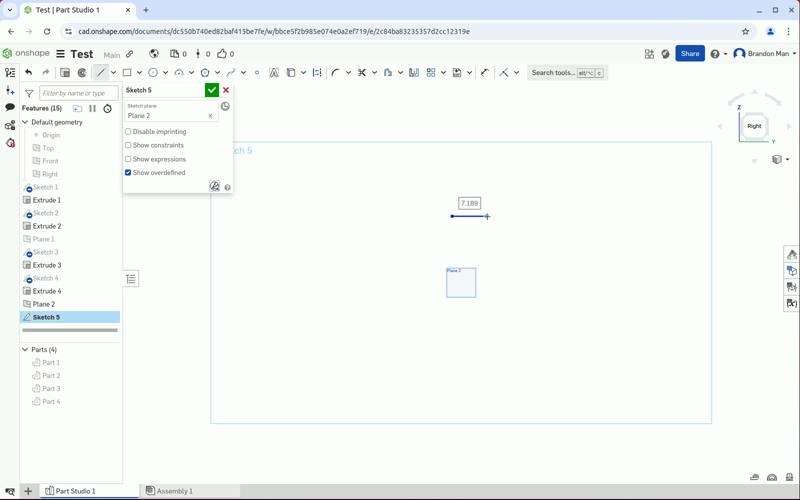
key_down(shift)
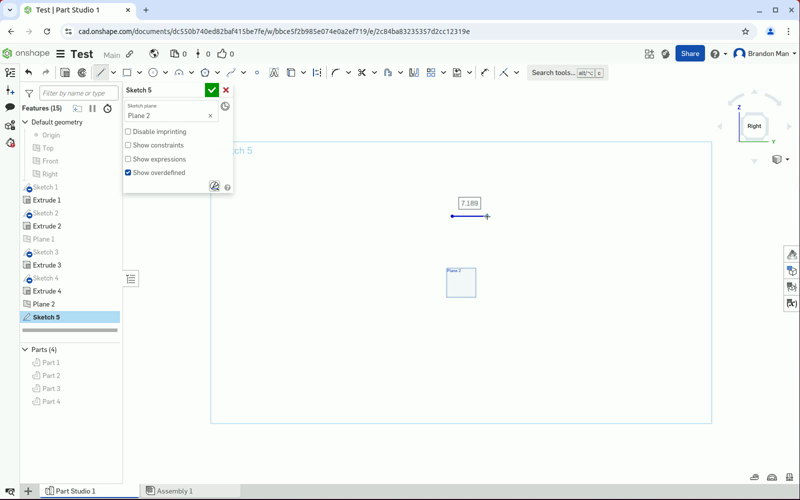
mouse_move(517, 216)
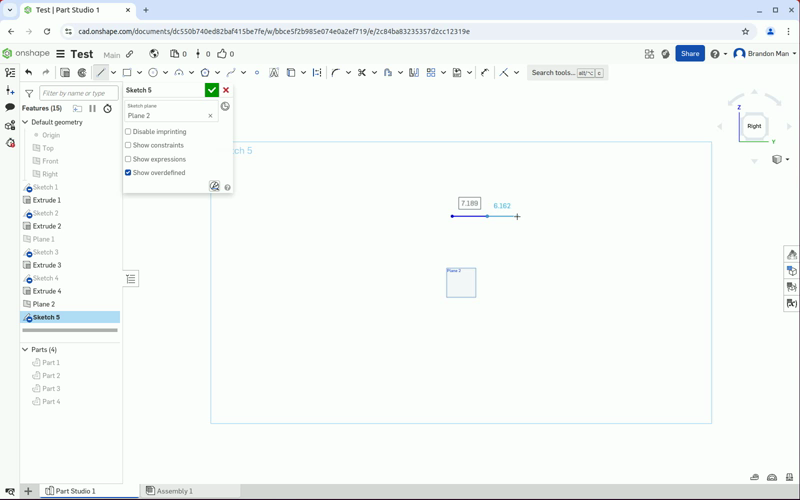
mouse_move(487, 208)
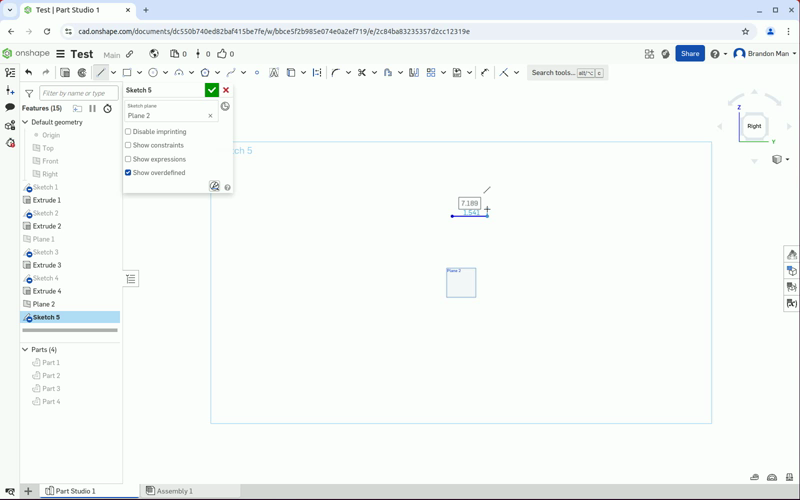
click(487, 208)
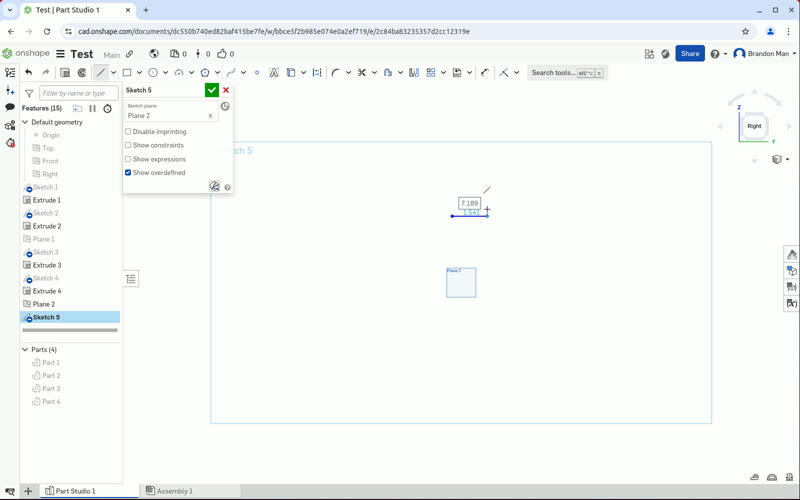
key_up(shift)
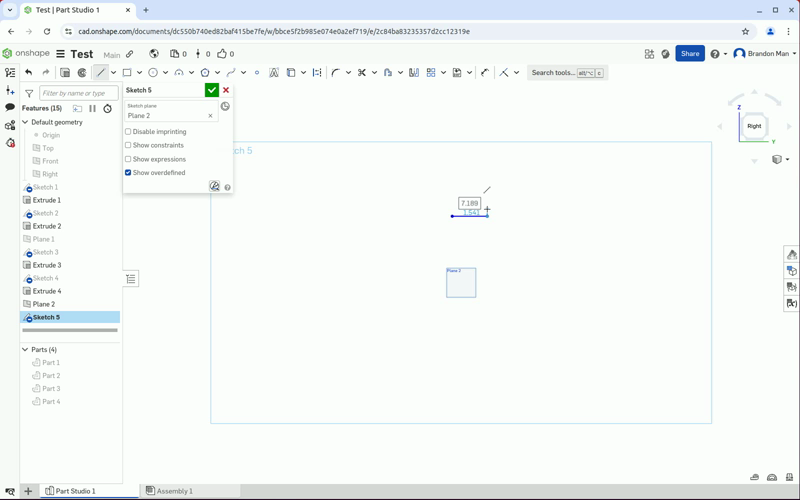
key_down(shift)
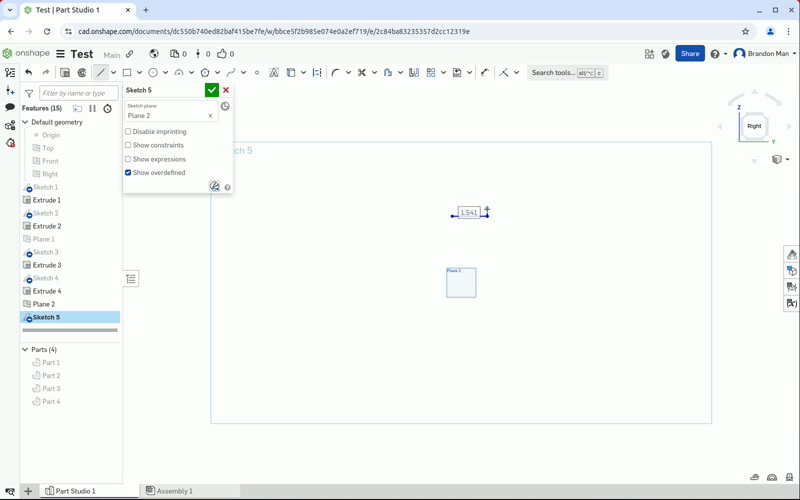
mouse_move(517, 208)
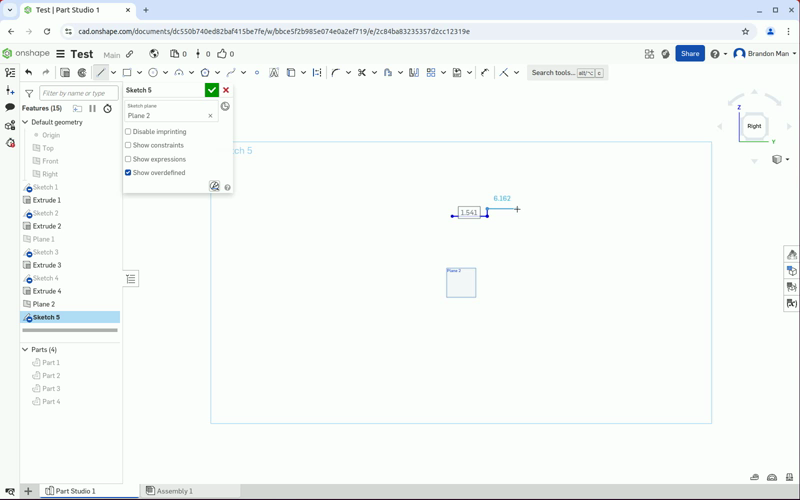
mouse_move(452, 208)
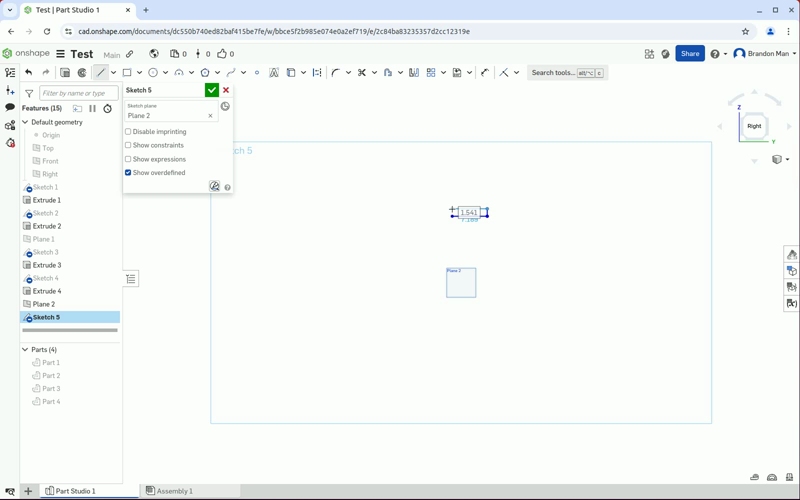
click(452, 208)
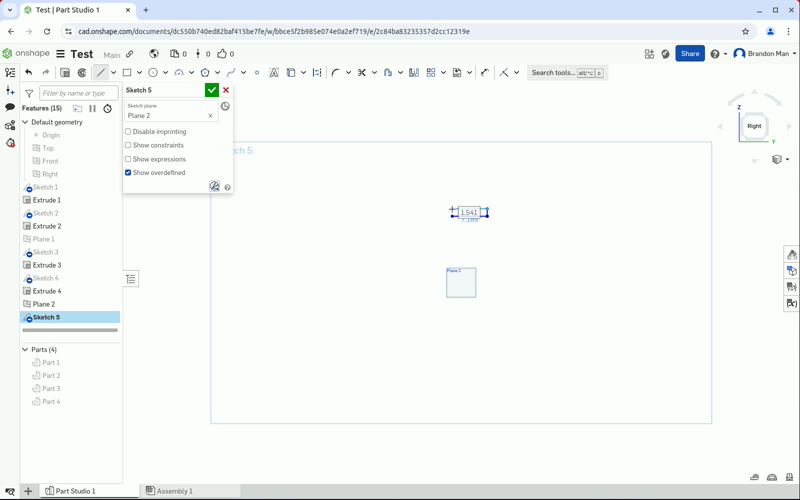
key_up(shift)
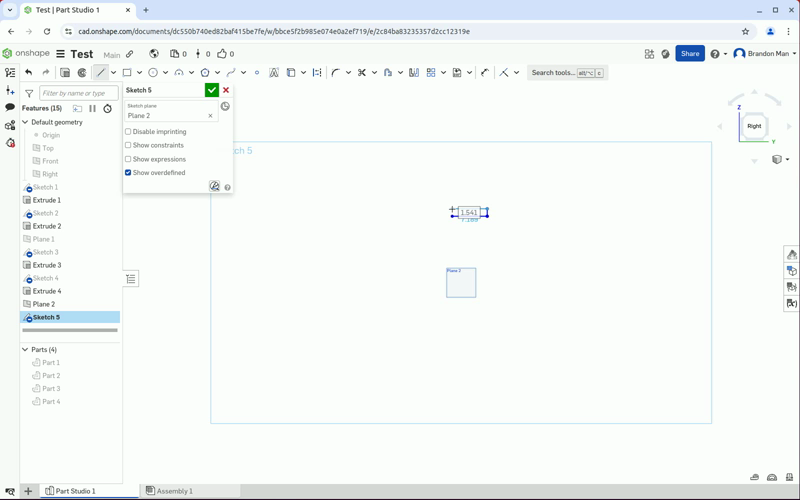
mouse_move(482, 208)
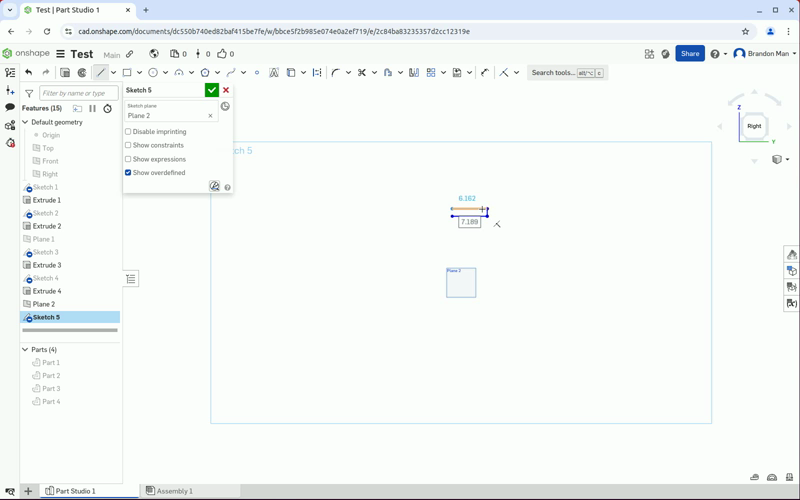
key_down(shift)
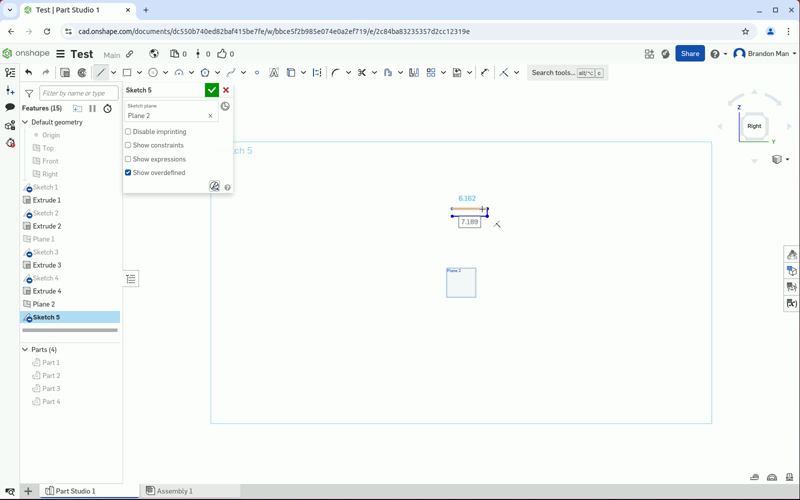
mouse_move(452, 216)
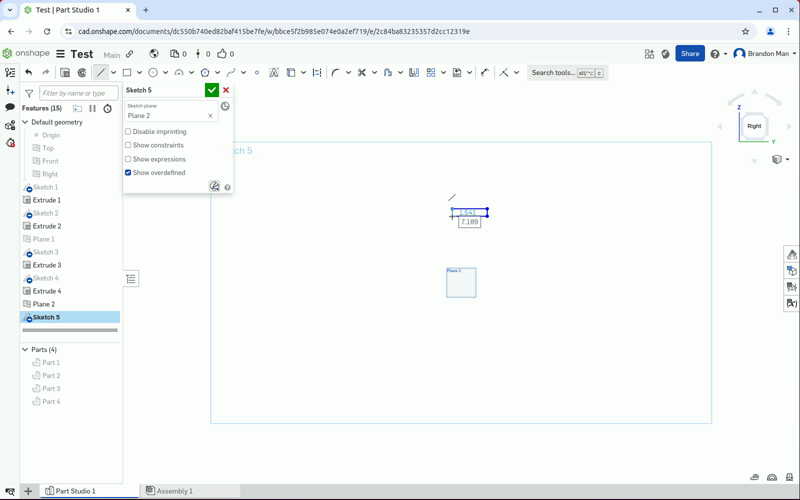
key_up(shift)
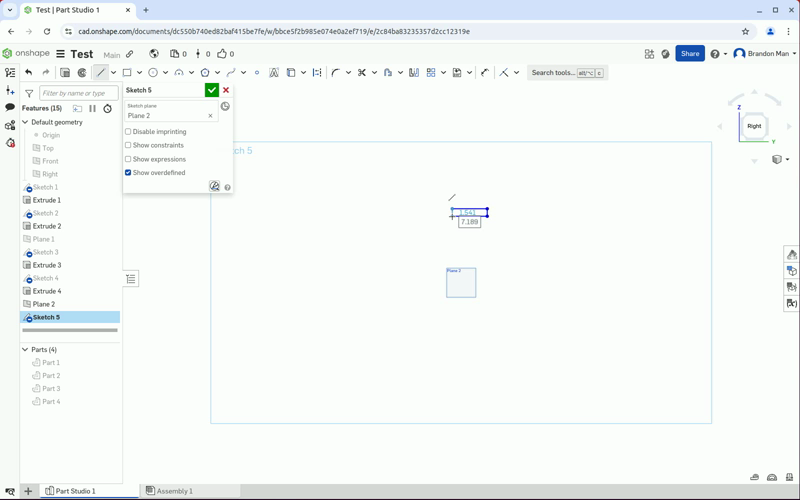
click(452, 216)
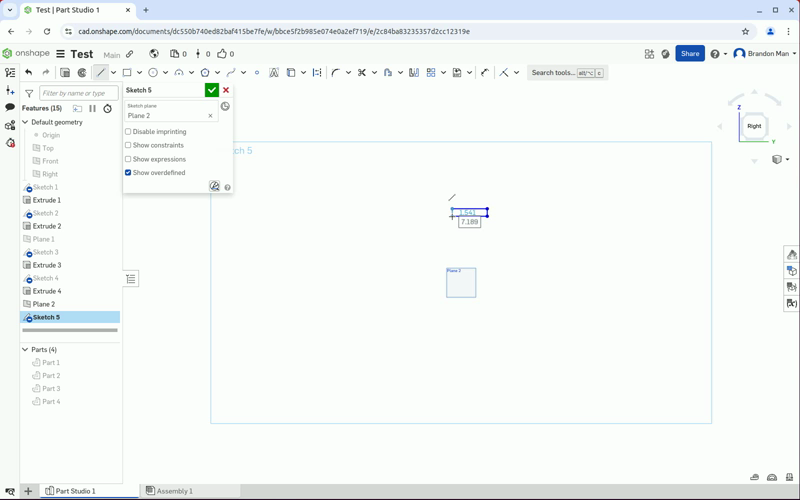
key(esc)
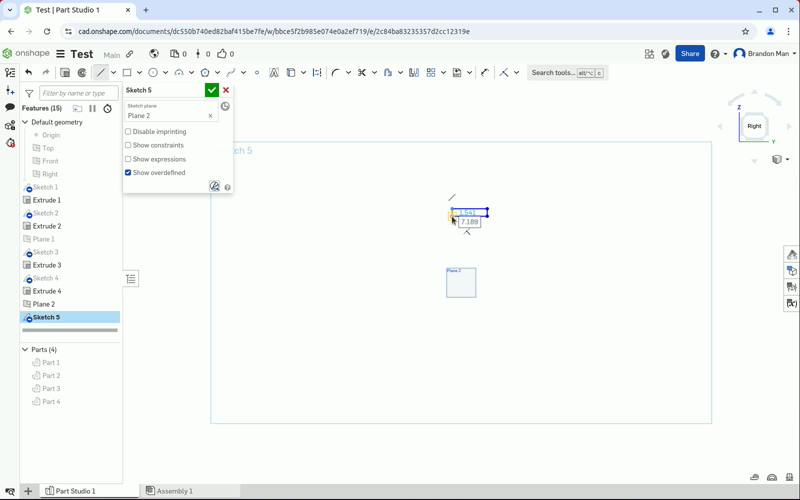
mouse_move(473, 212)
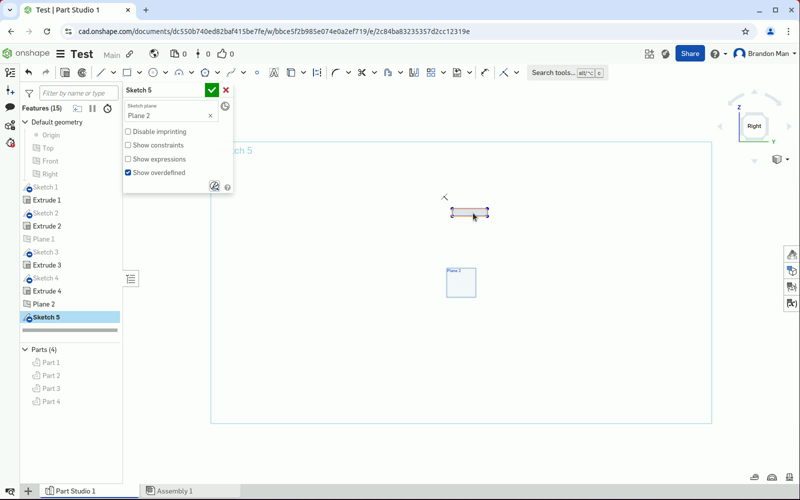
scroll(6)
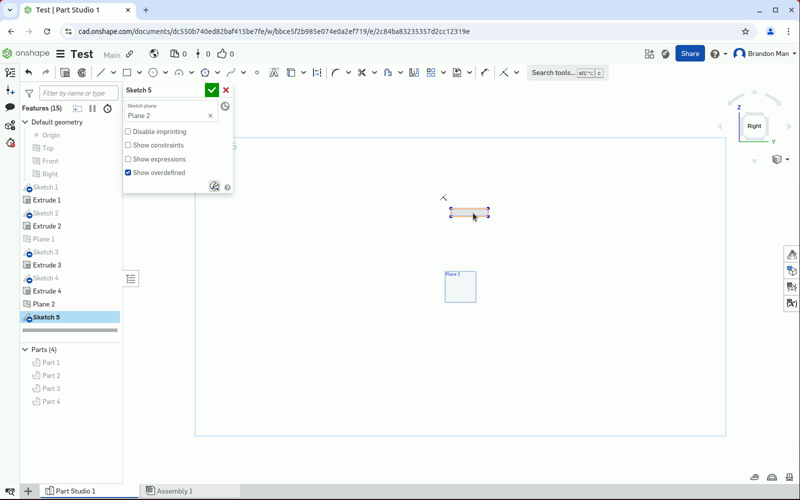
scroll(6)
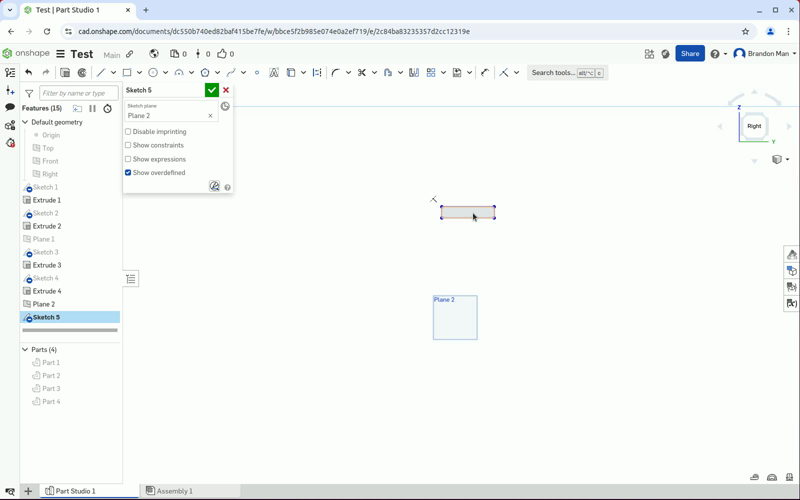
scroll(6)
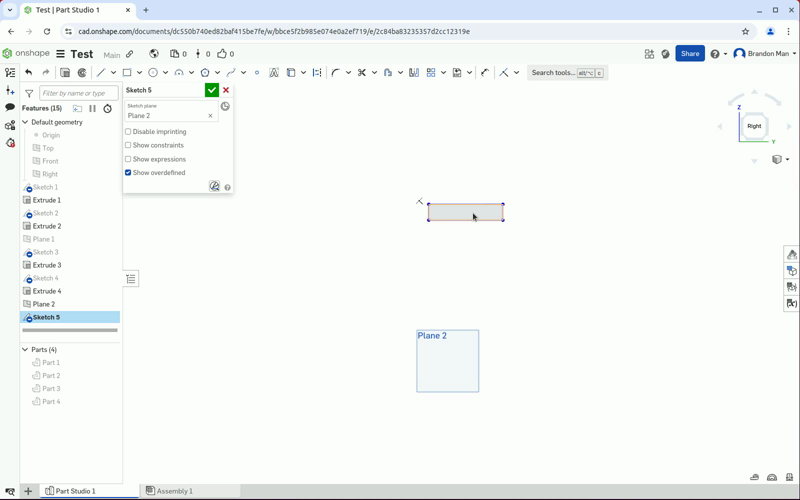
scroll(6)
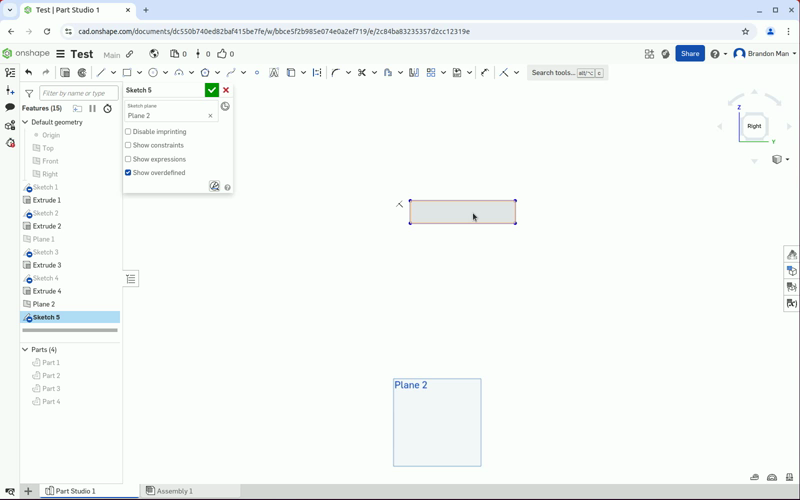
scroll(6)
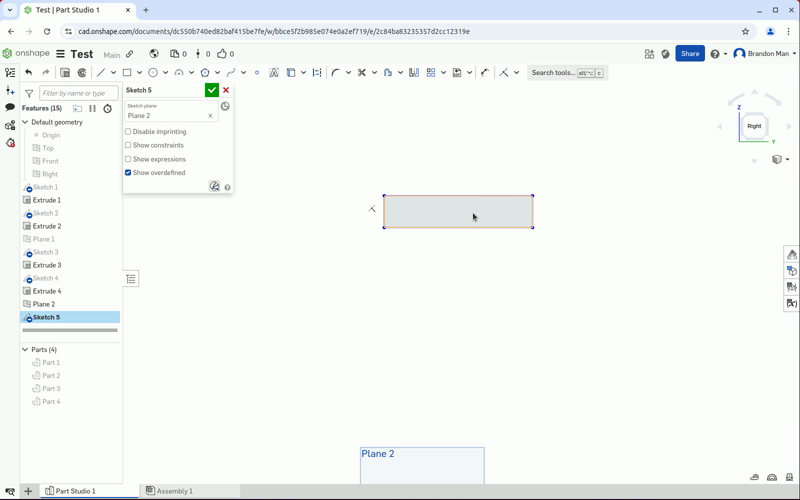
scroll(6)
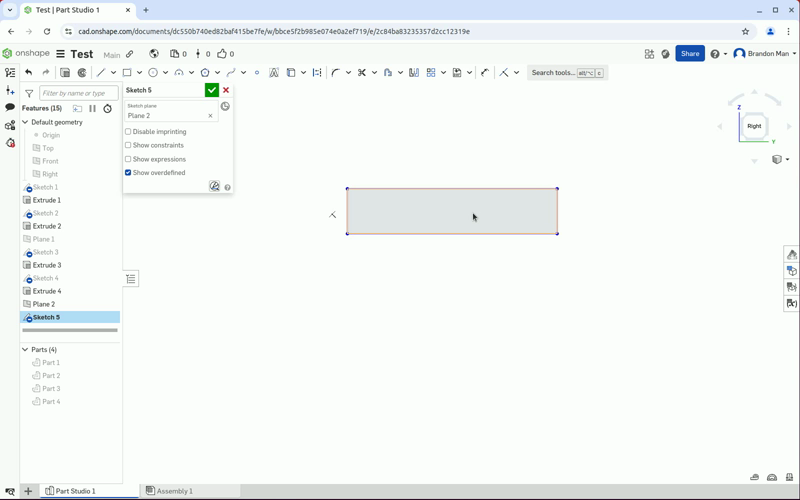
scroll(6)
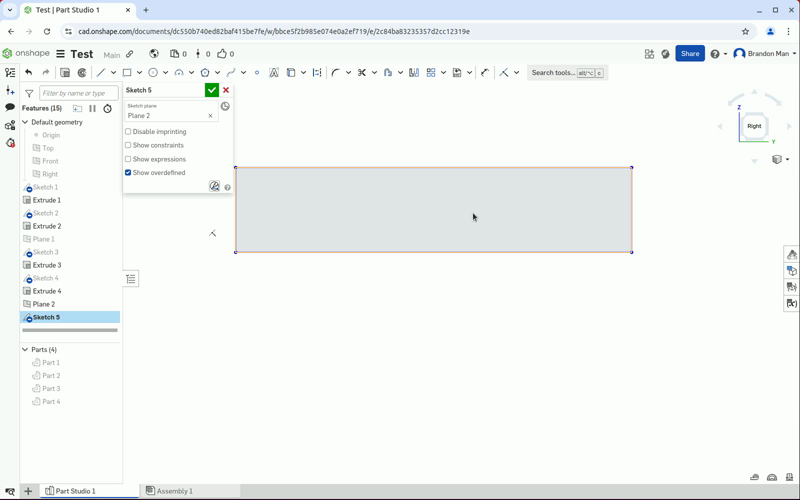
click(473, 212)
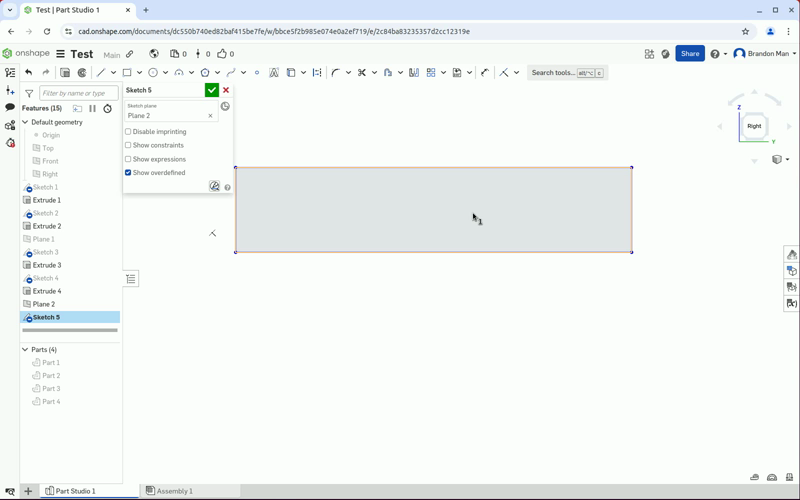
scroll(-6)
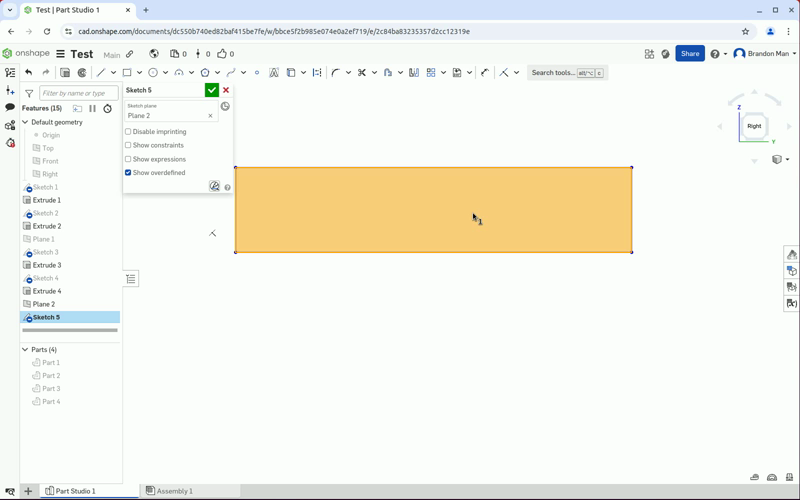
scroll(-6)
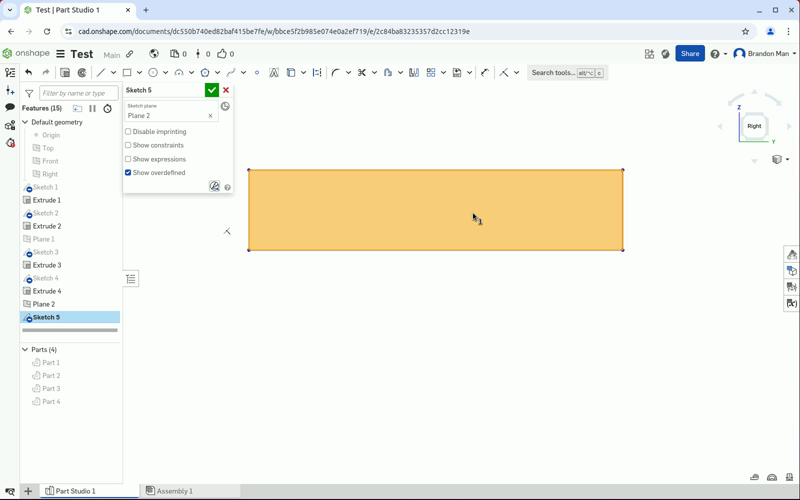
scroll(-6)
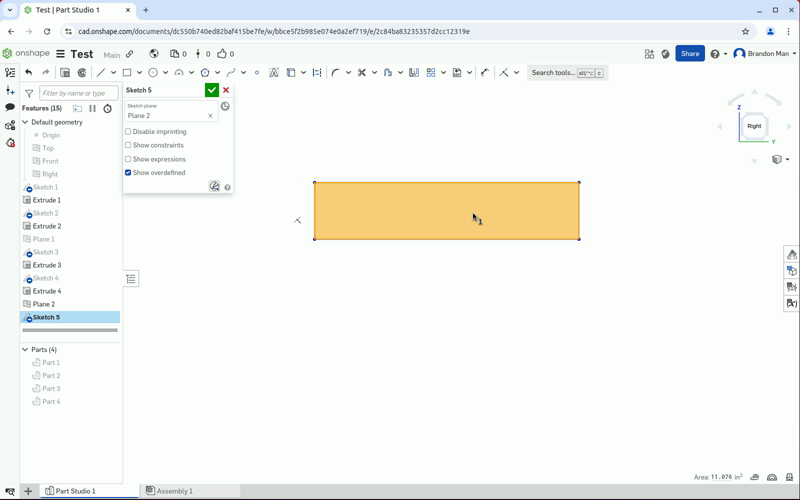
scroll(-6)
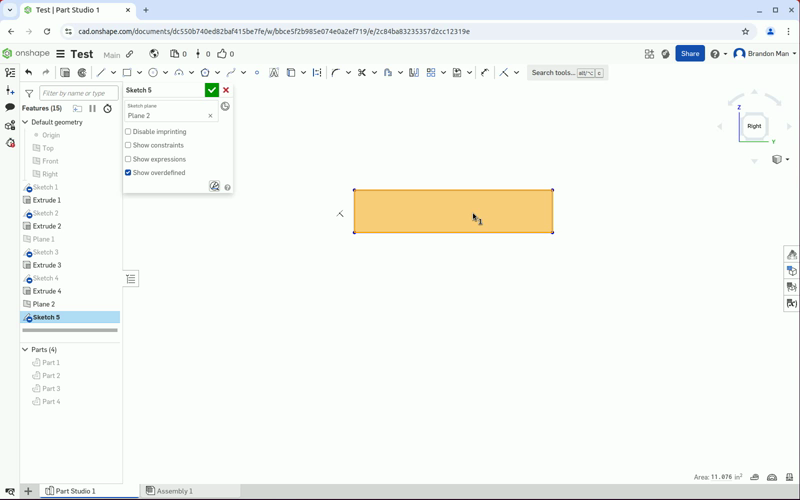
scroll(-6)
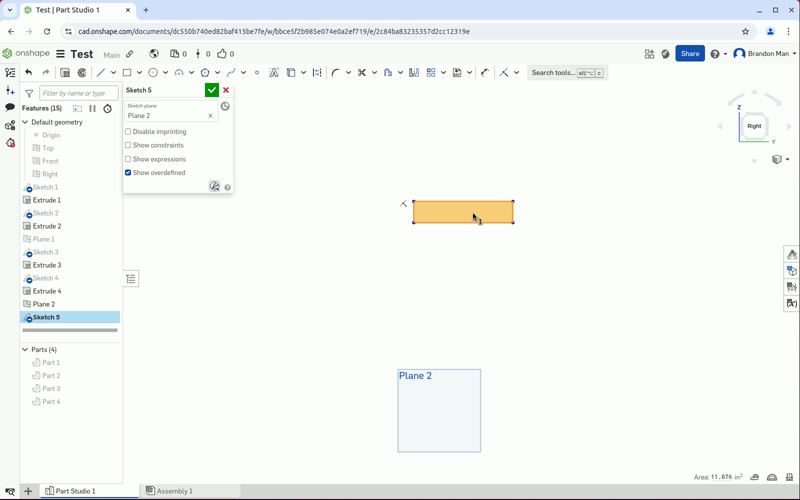
scroll(-6)
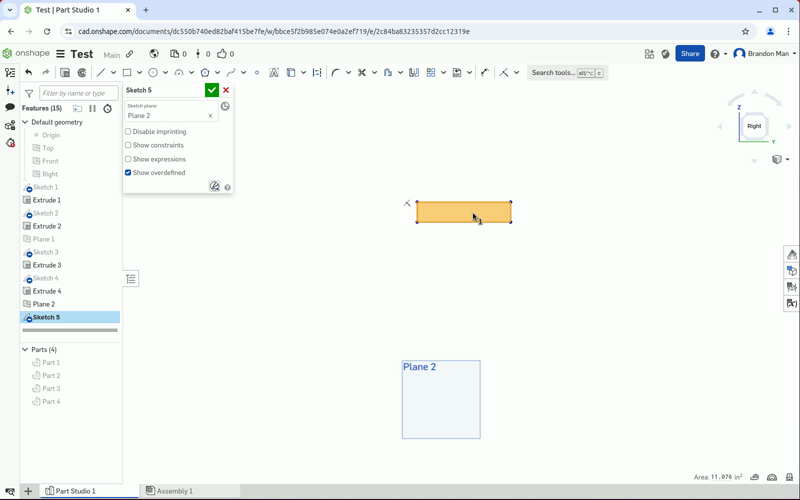
scroll(-6)
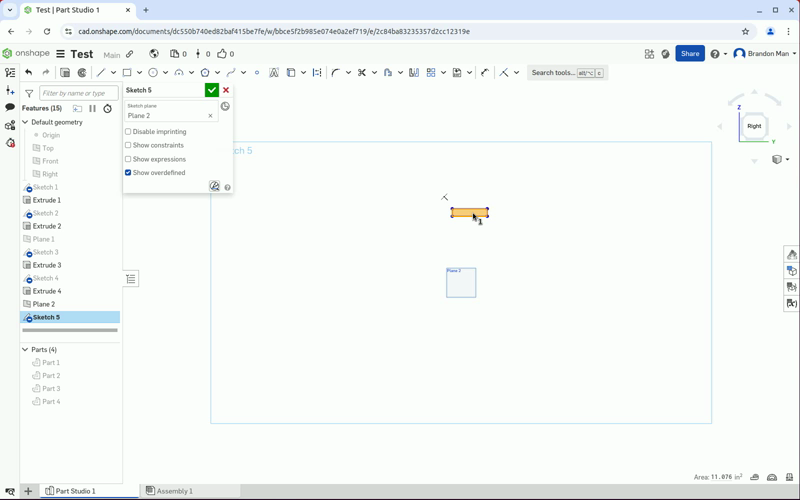
mouse_move(73, 352)
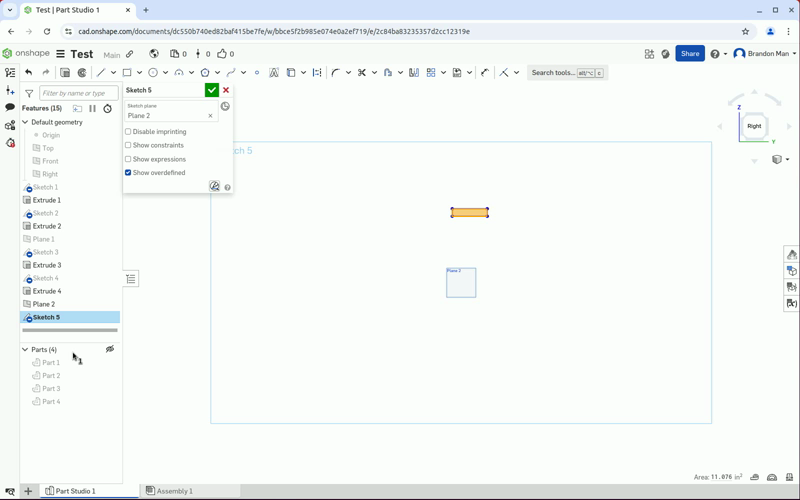
key(shift+y)
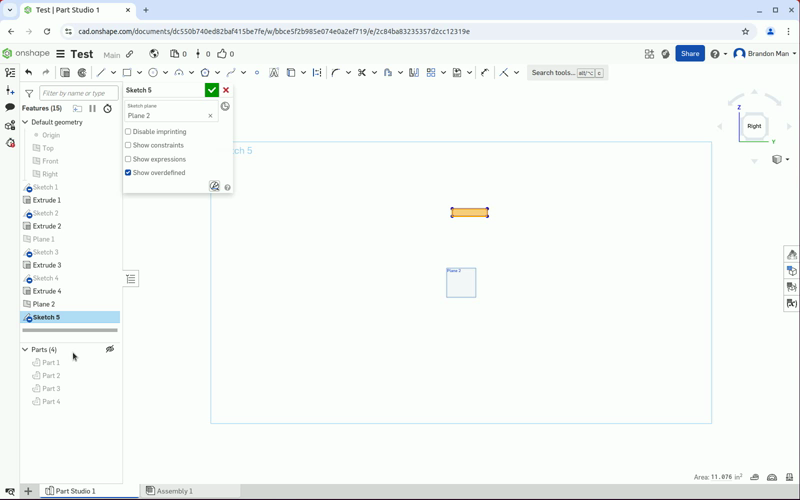
key(shift+e)
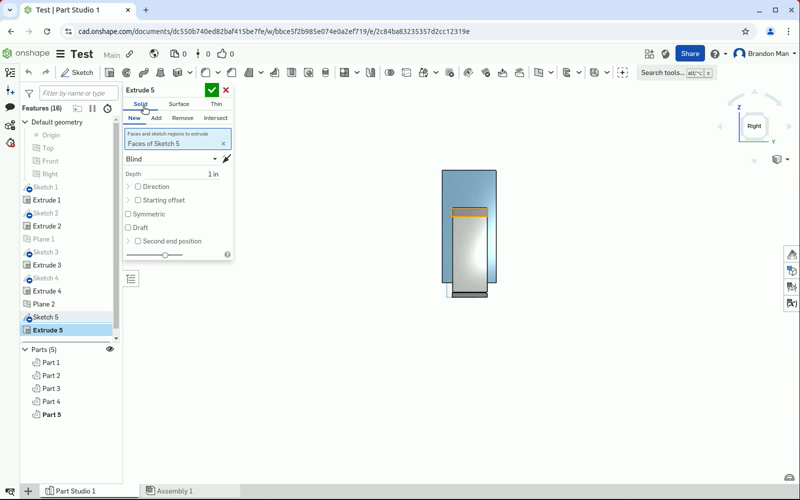
mouse_move(143, 106)
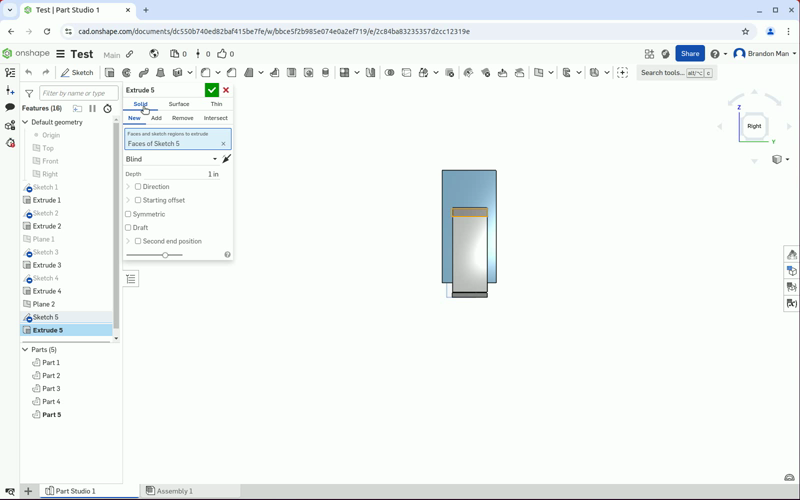
click(143, 106)
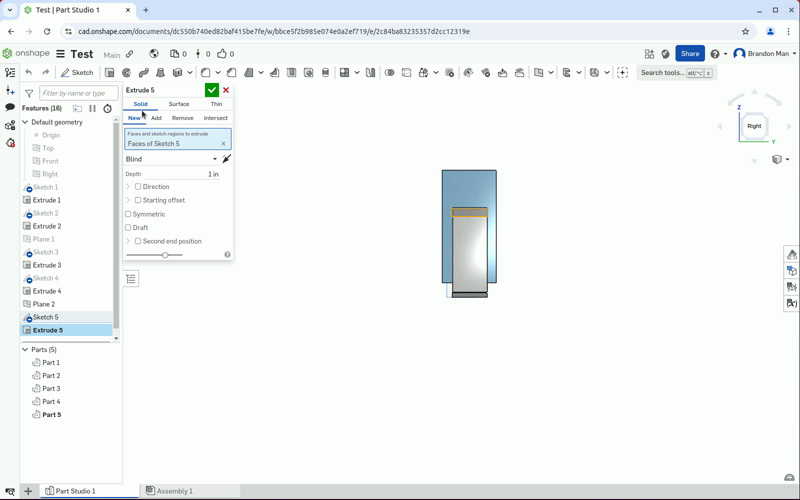
mouse_move(137, 120)
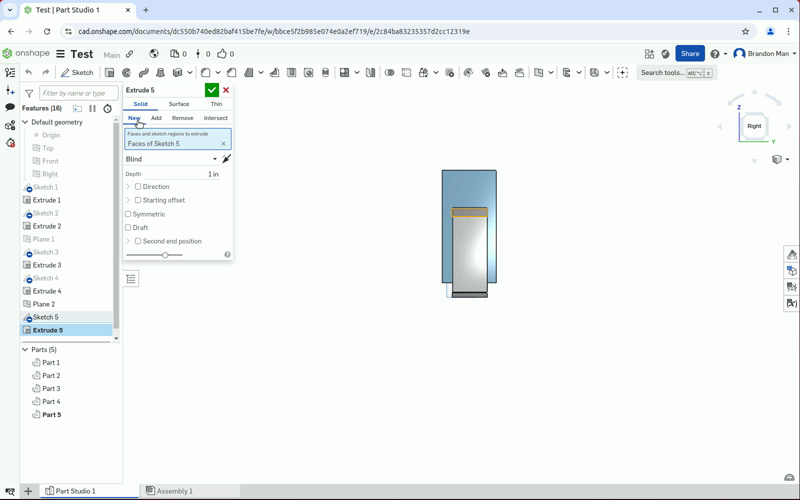
click(137, 120)
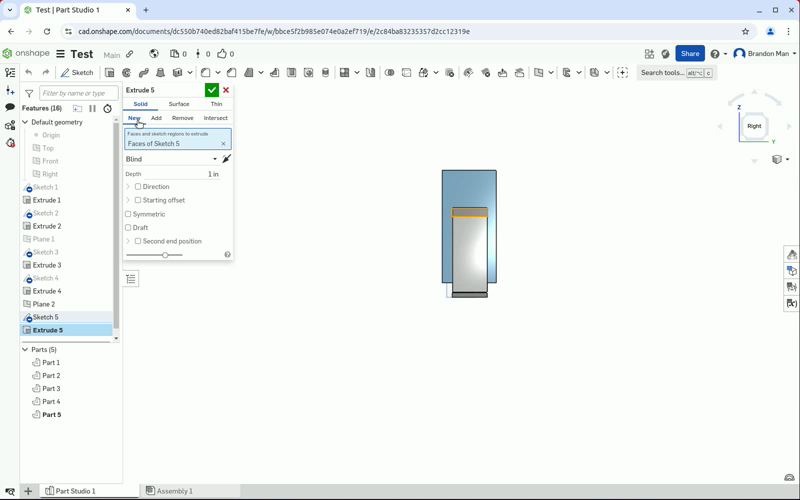
key(tab, 4)
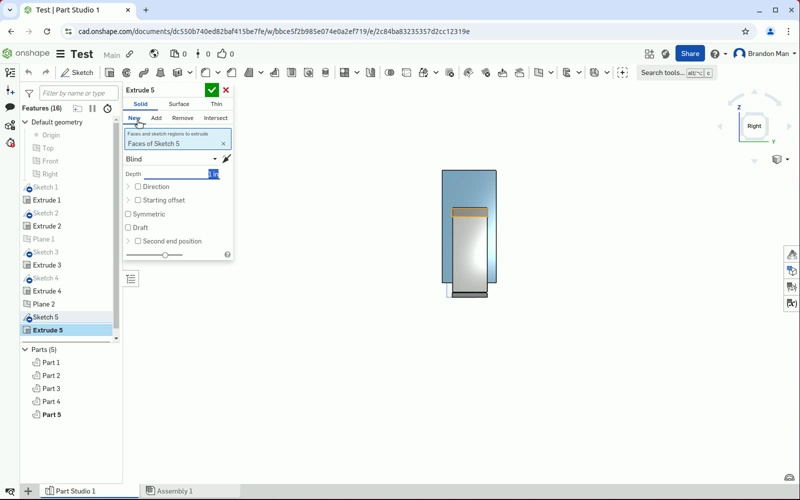
text(30.57)
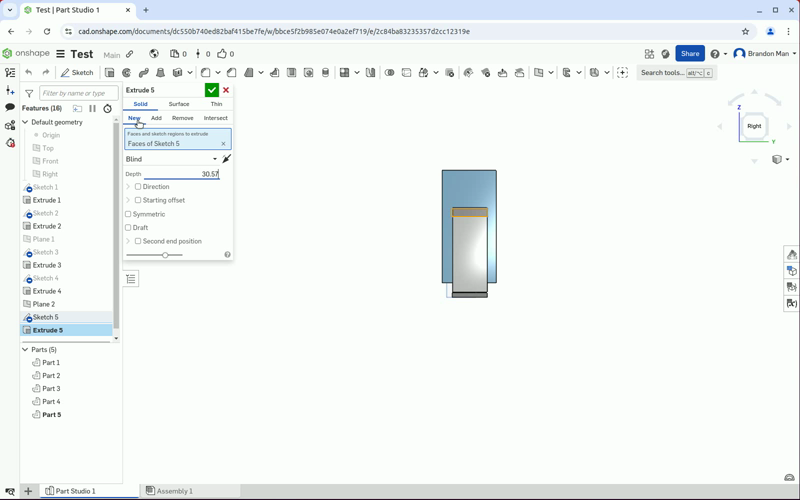
key(enter)
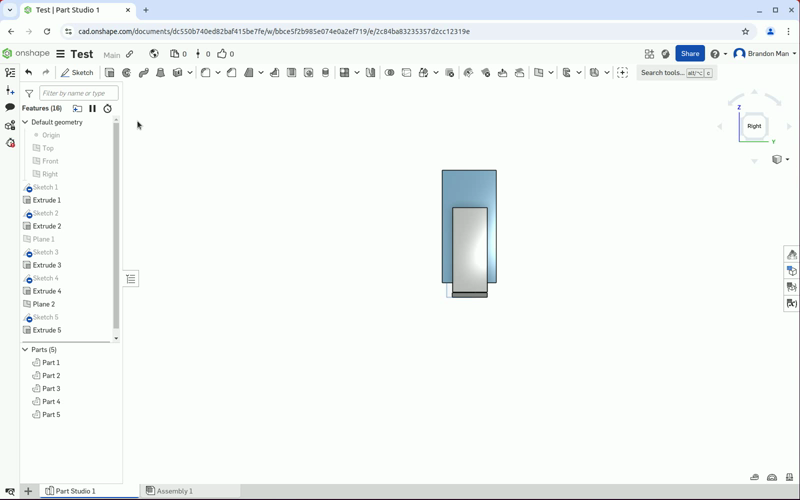
key(shift+h)
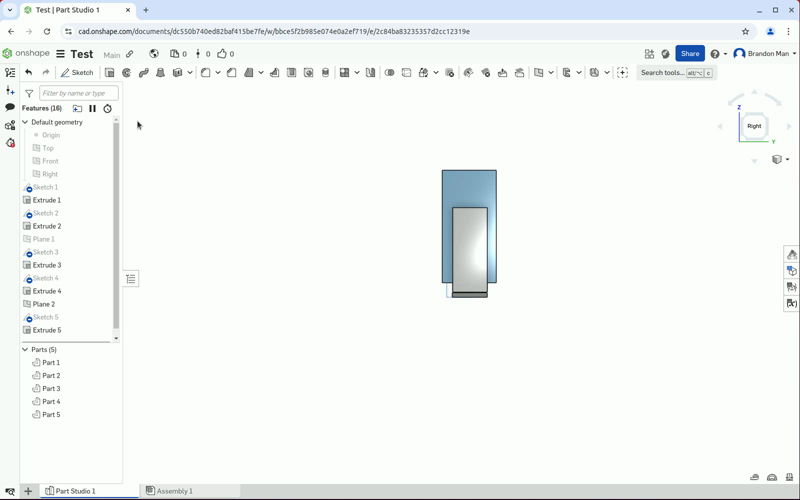
key(shift+h)
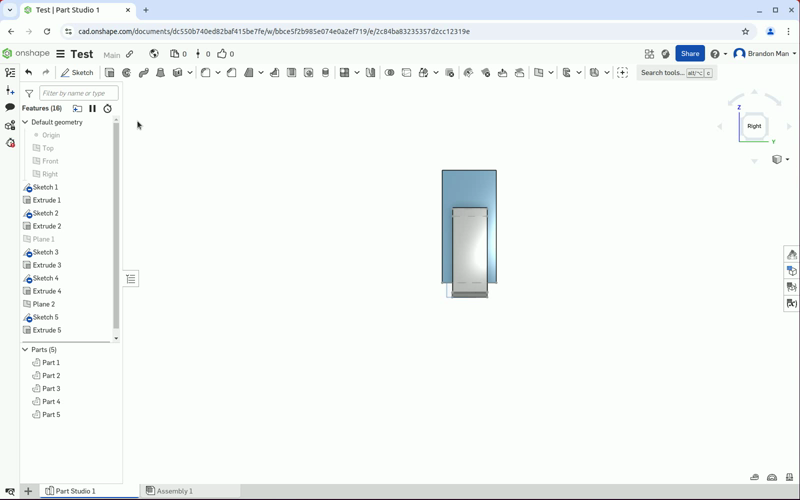
key(shift+7)
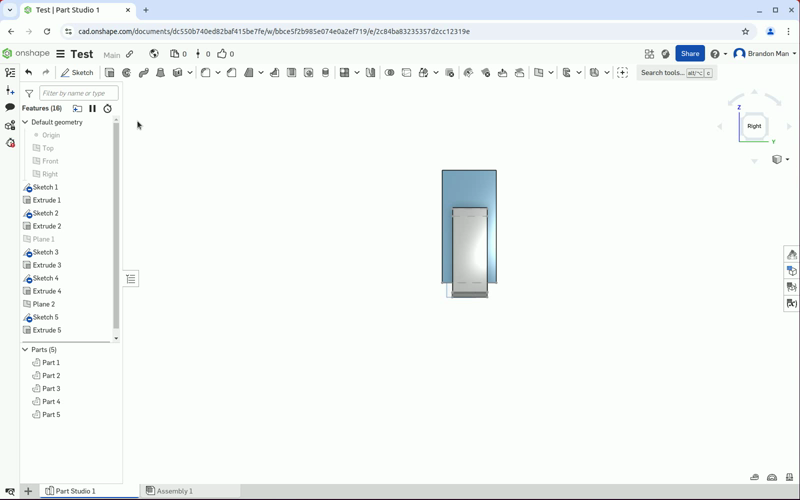
key(right, 2)
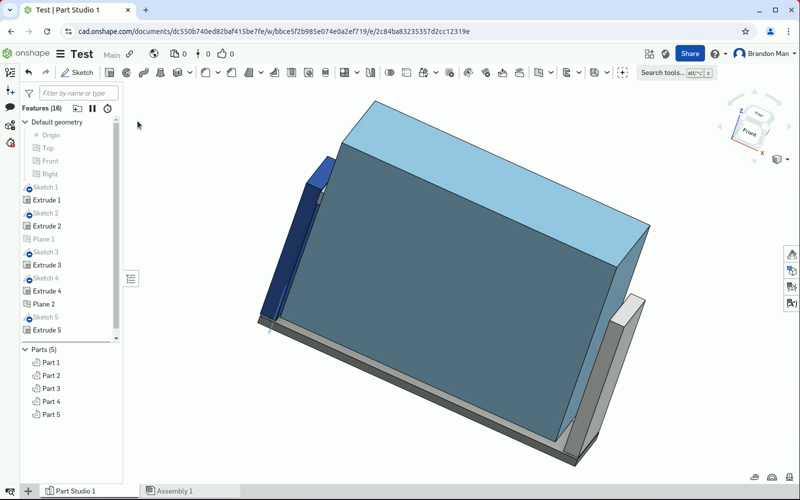
key(down, 2)
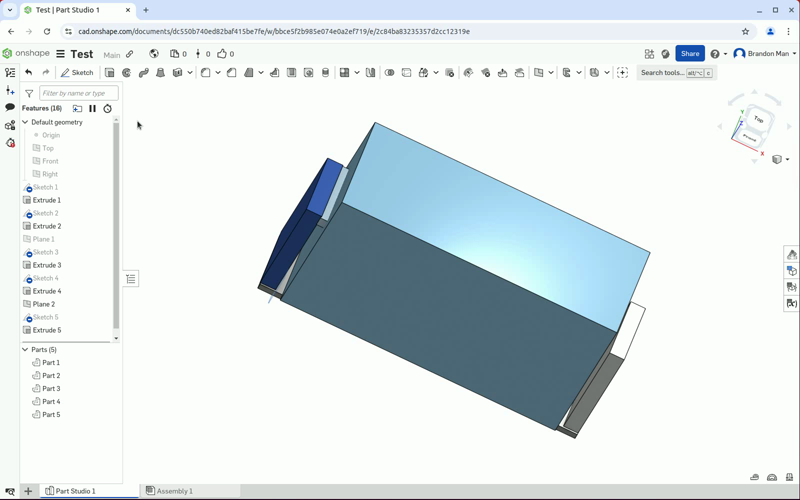
key(up, 2)
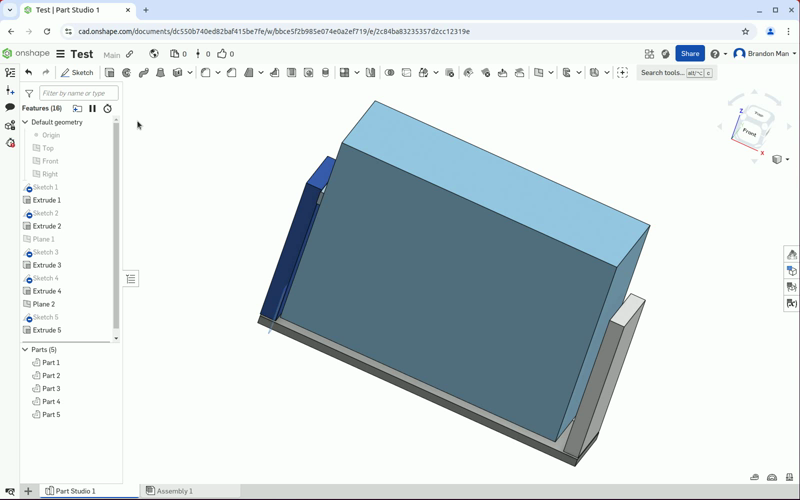
key(left, 2)
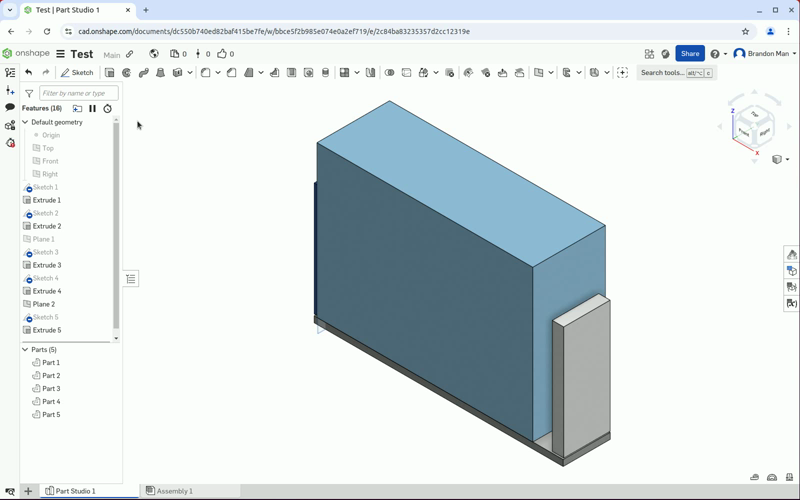
mouse_move(69, 189)
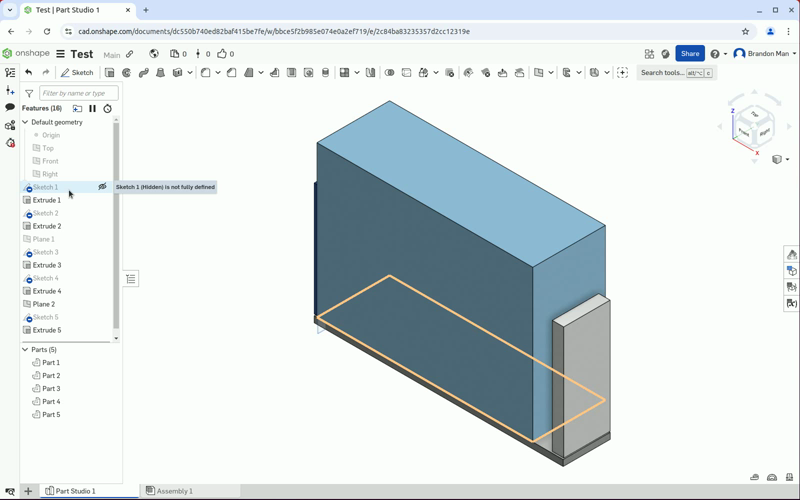
click(69, 189)